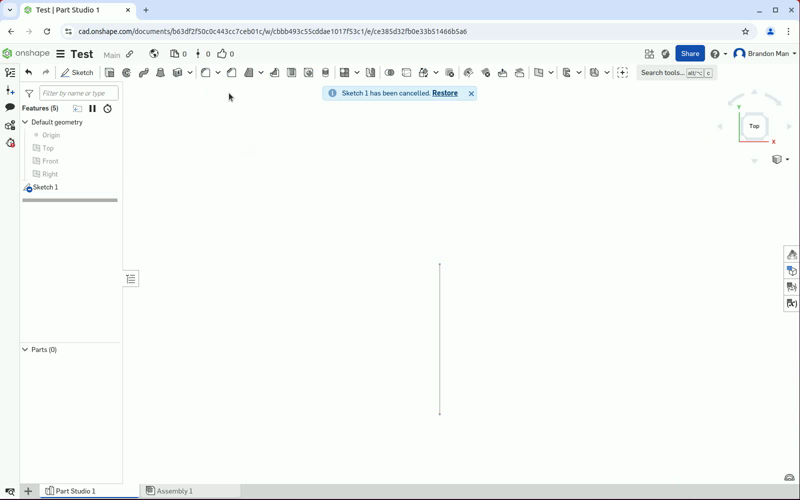
key(shift+h)
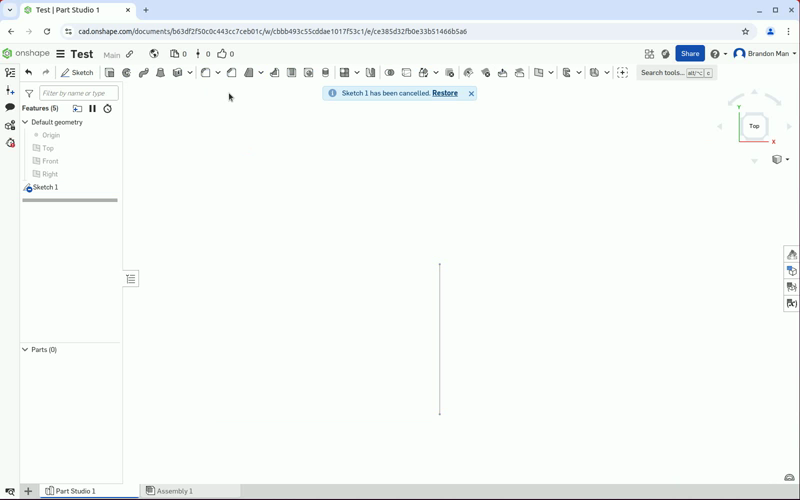
key(shift+s)
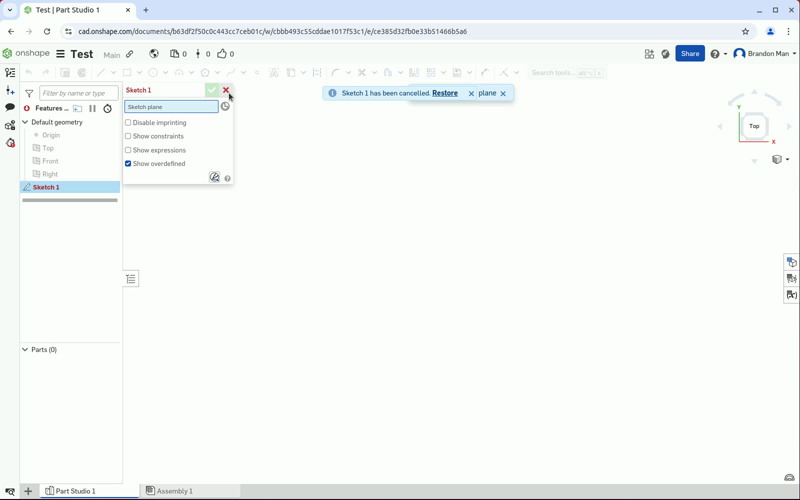
mouse_move(73, 150)
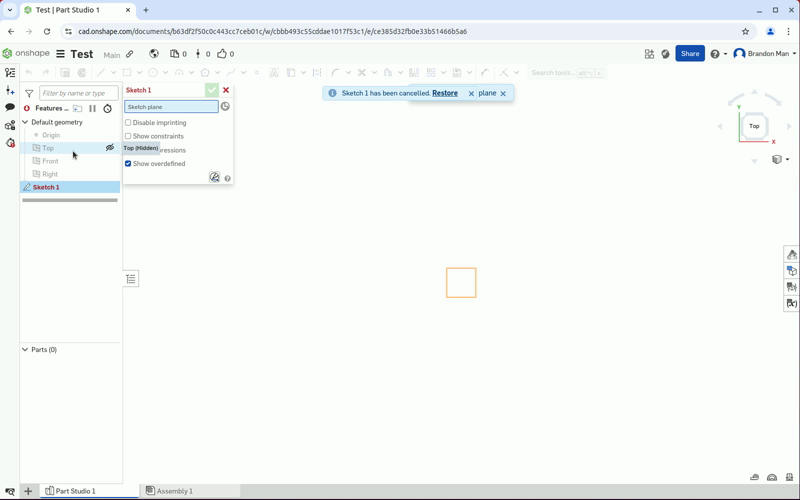
click(73, 150)
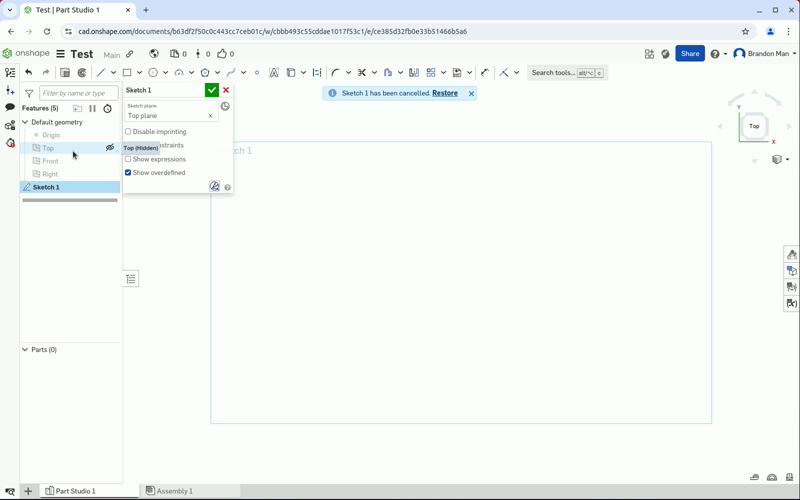
mouse_move(73, 352)
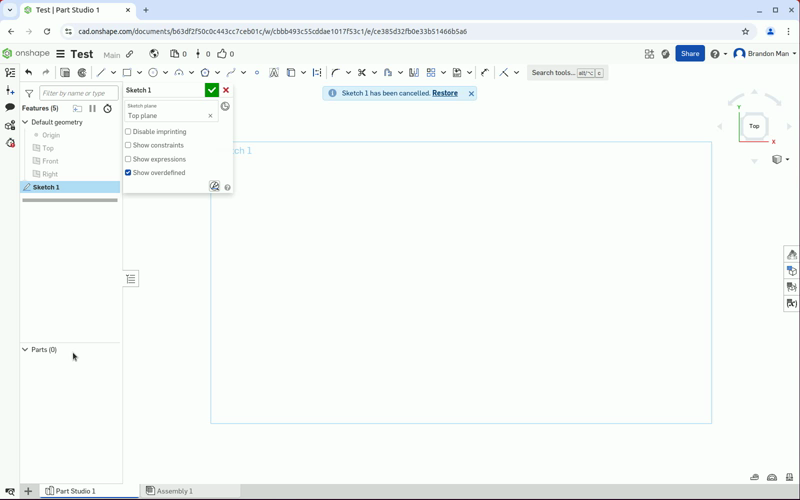
key(y)
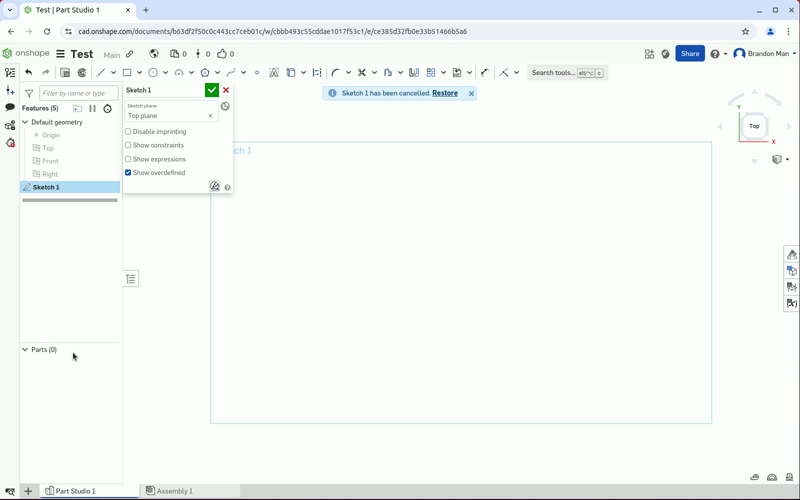
key(l)
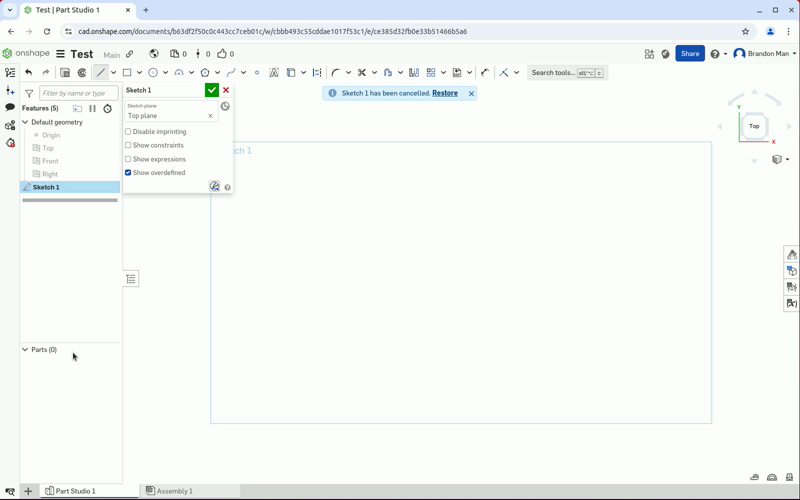
key_down(shift)
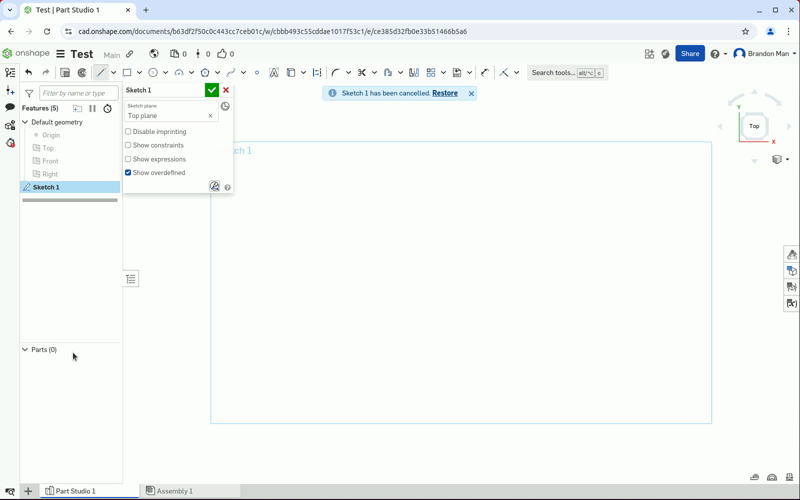
mouse_move(558, 271)
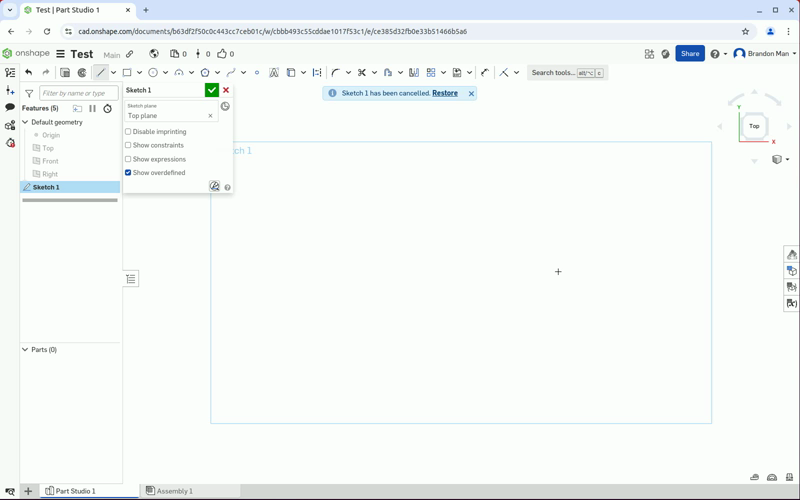
click(558, 271)
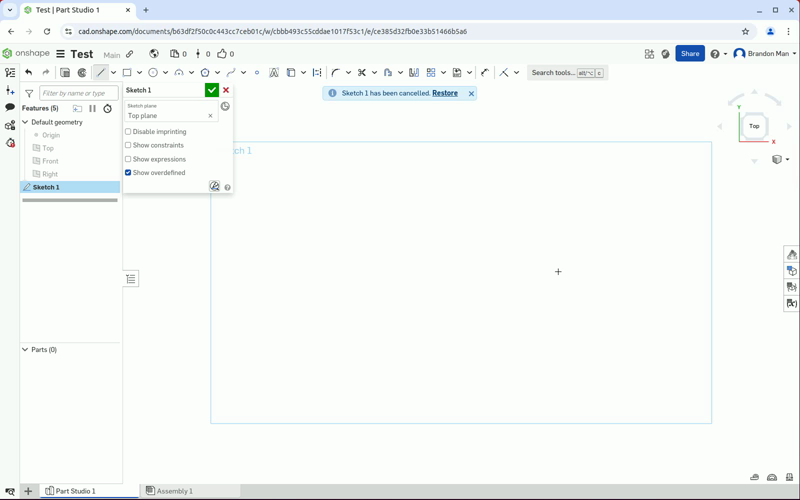
key_up(shift)
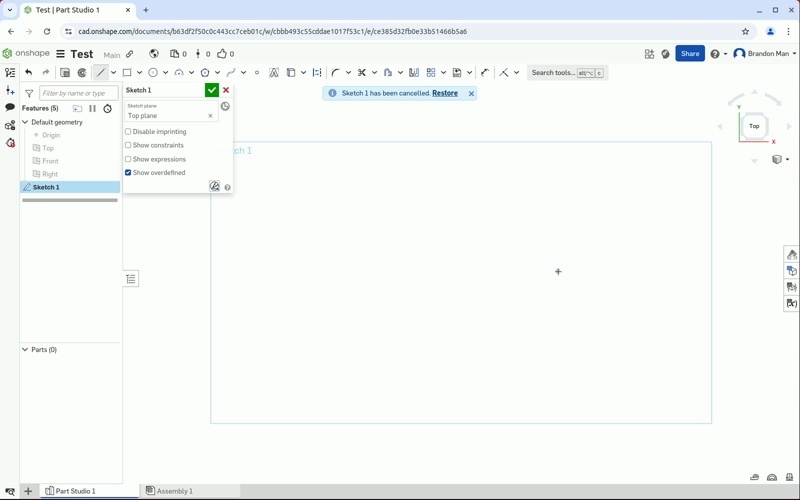
key_down(shift)
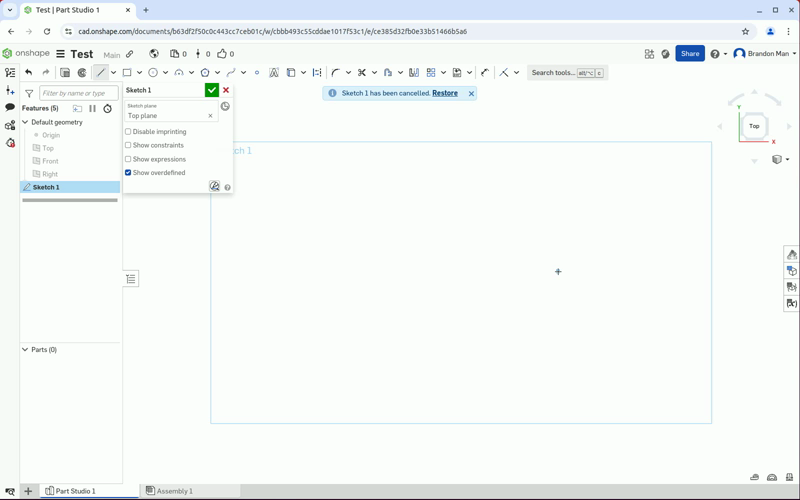
mouse_move(588, 271)
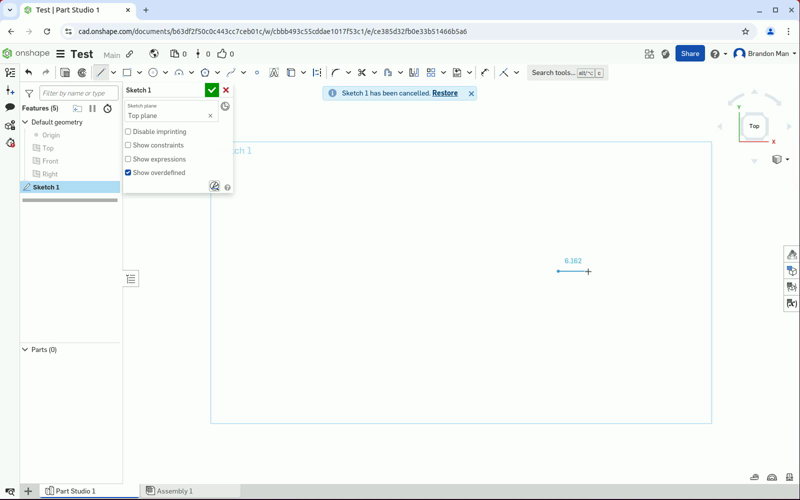
mouse_move(573, 271)
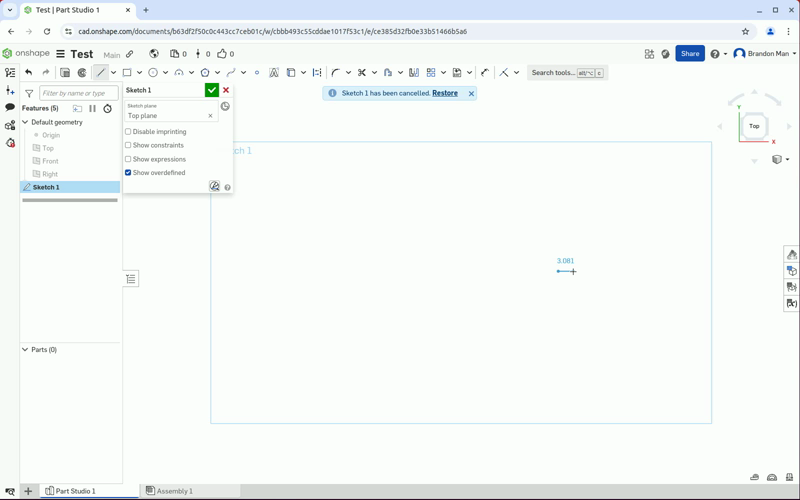
click(573, 271)
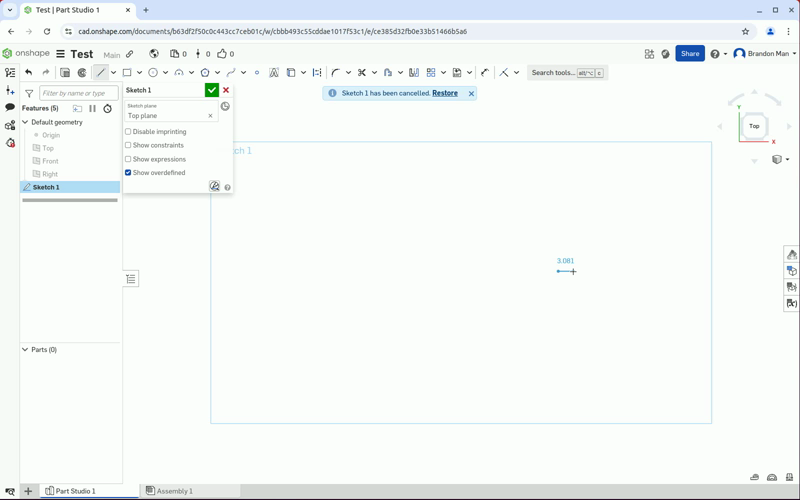
key_up(shift)
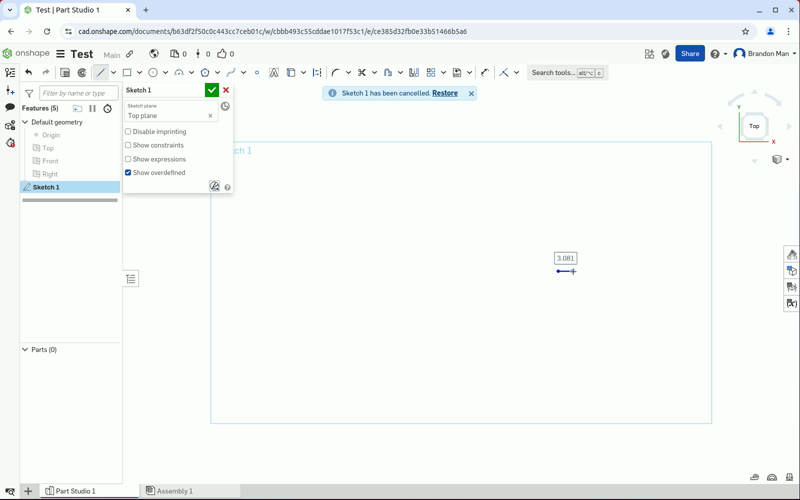
key_down(shift)
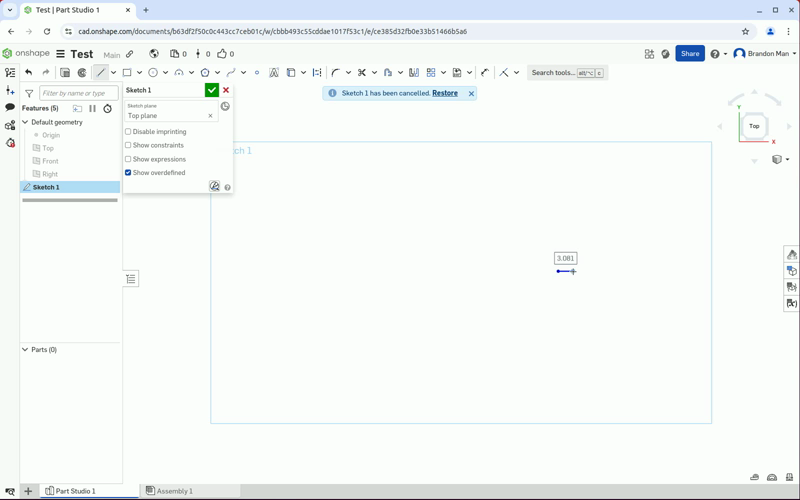
mouse_move(589, 271)
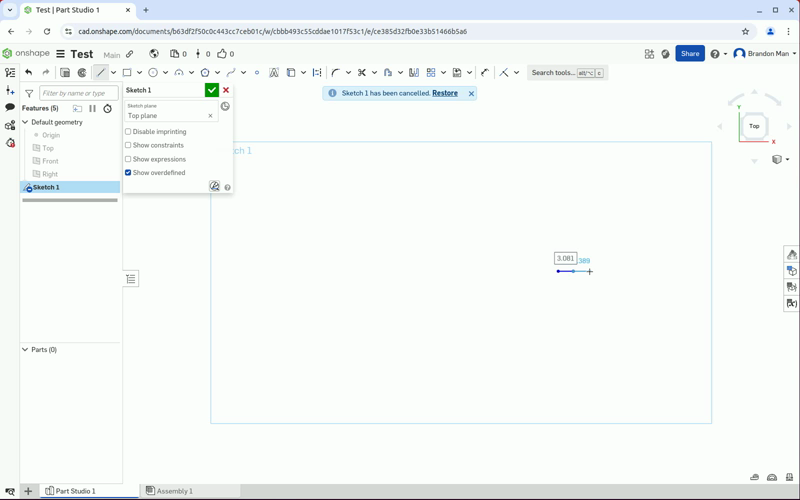
mouse_move(573, 225)
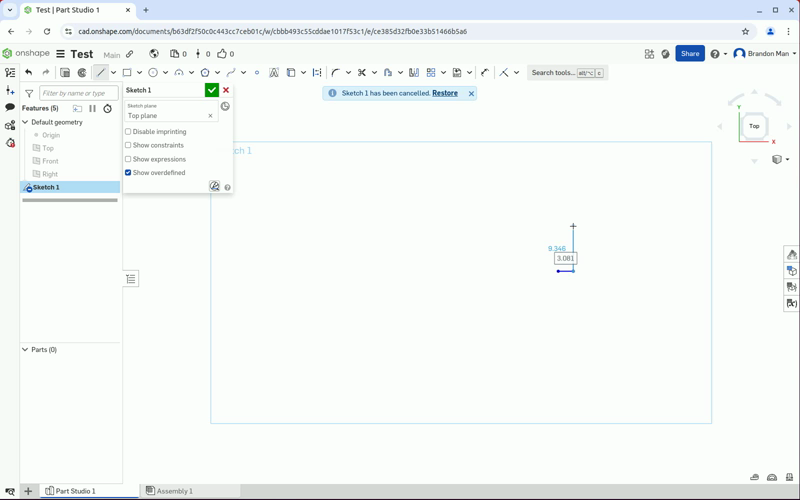
click(573, 225)
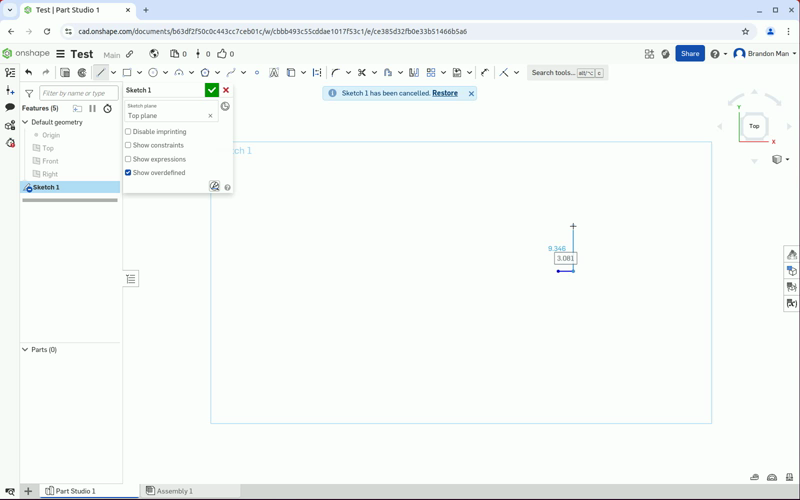
key_up(shift)
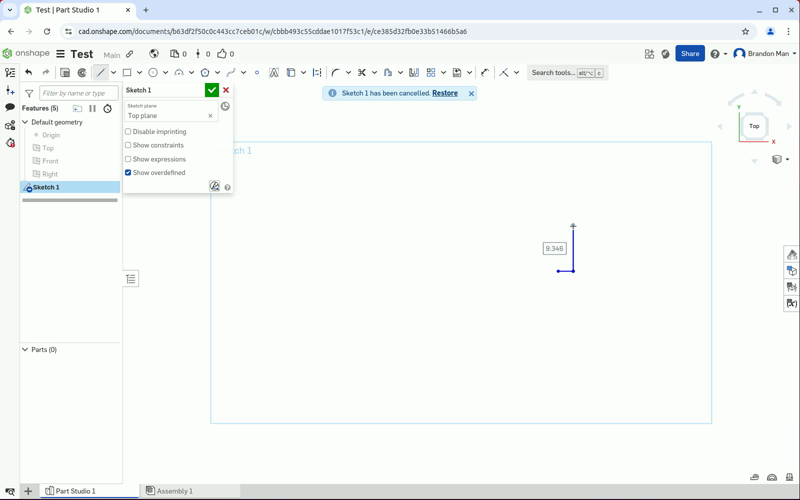
key_down(shift)
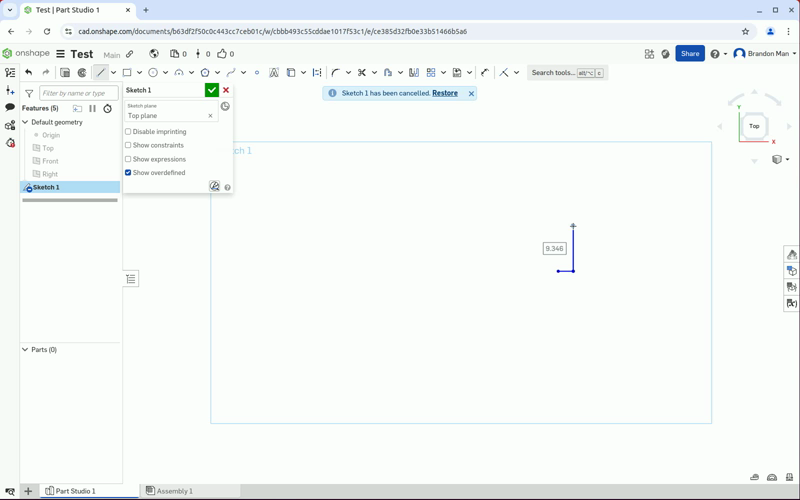
mouse_move(589, 225)
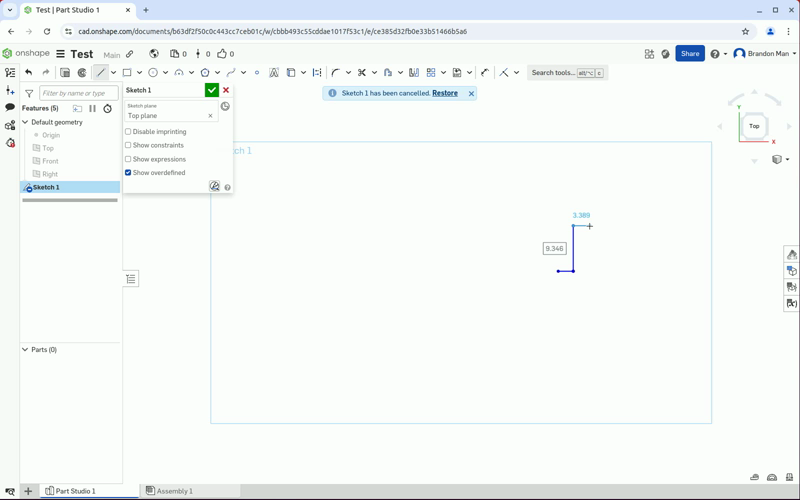
mouse_move(558, 225)
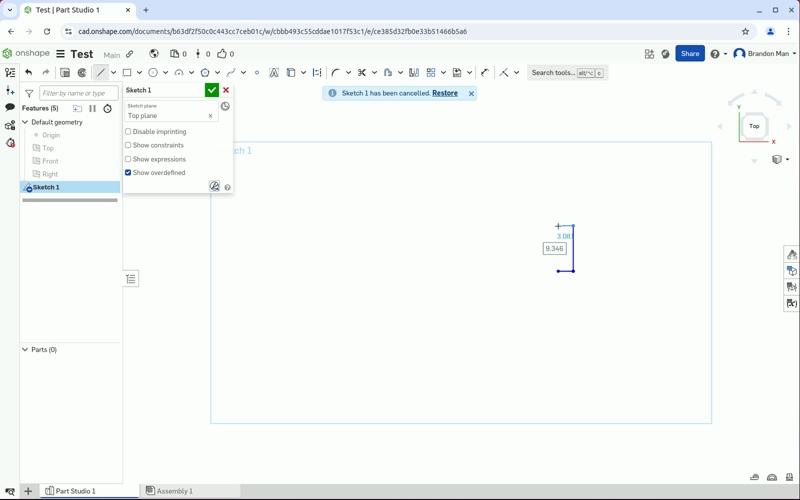
click(558, 225)
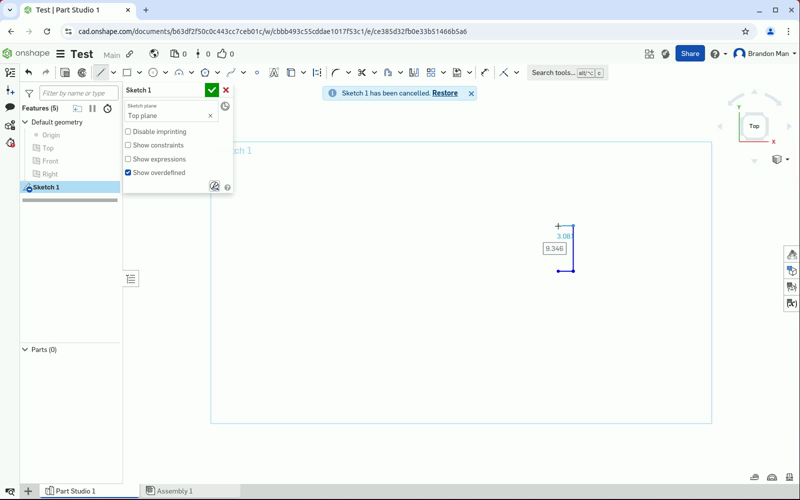
key_up(shift)
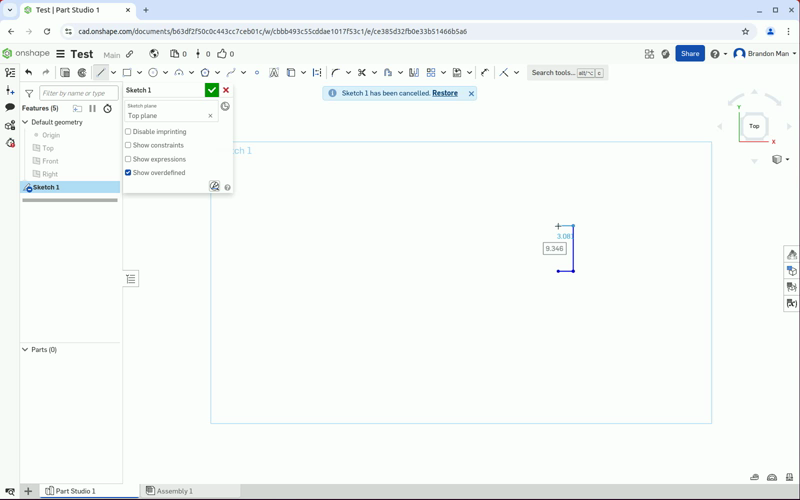
mouse_move(588, 225)
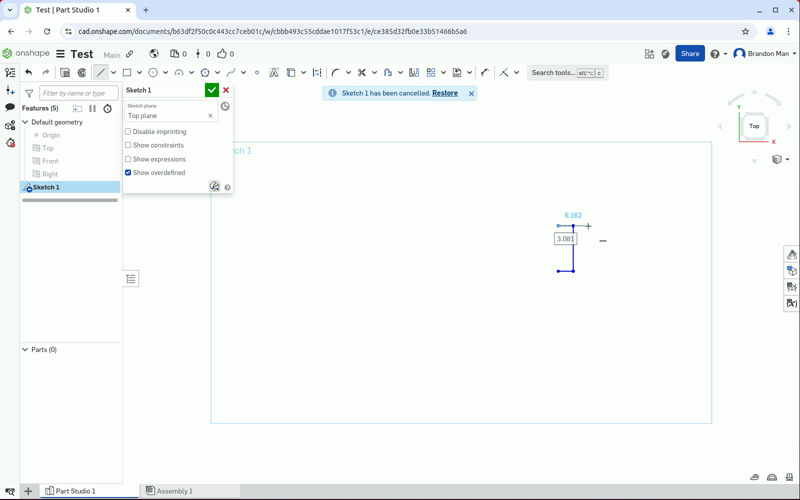
key_down(shift)
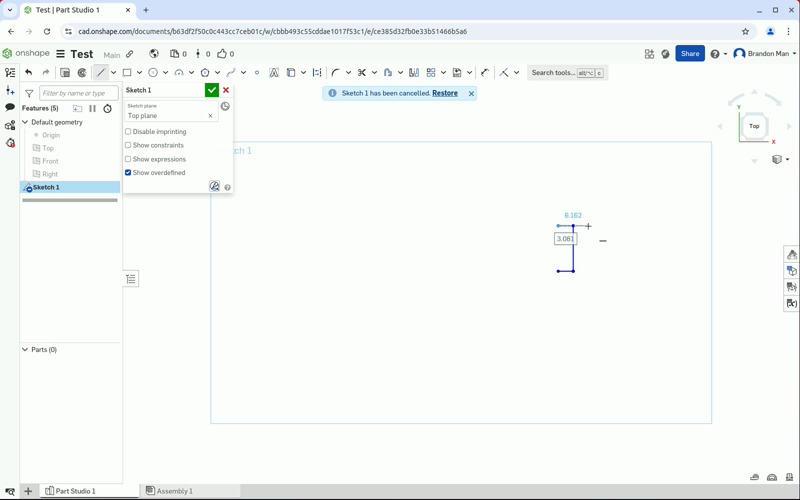
mouse_move(558, 271)
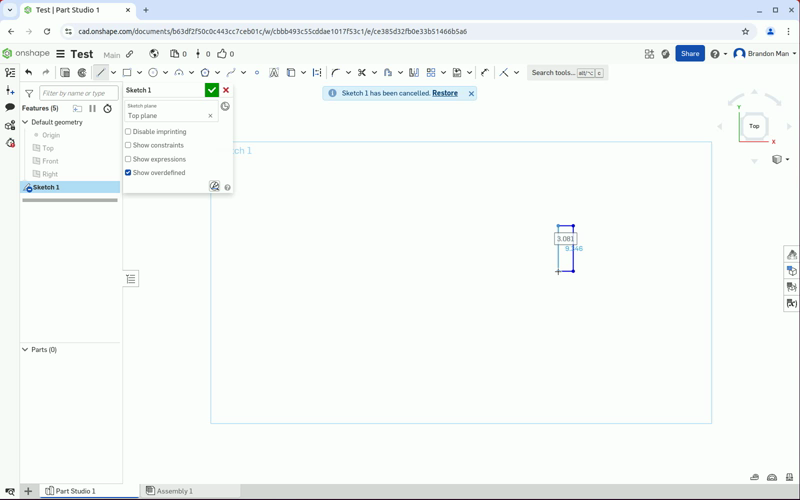
key_up(shift)
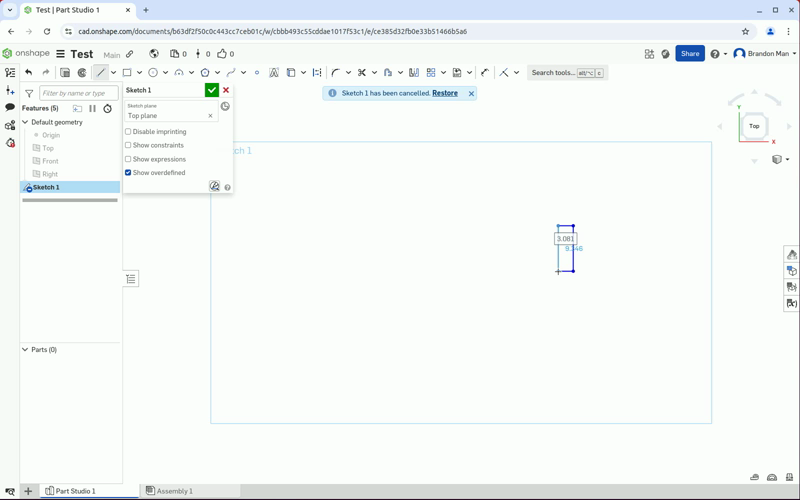
click(558, 271)
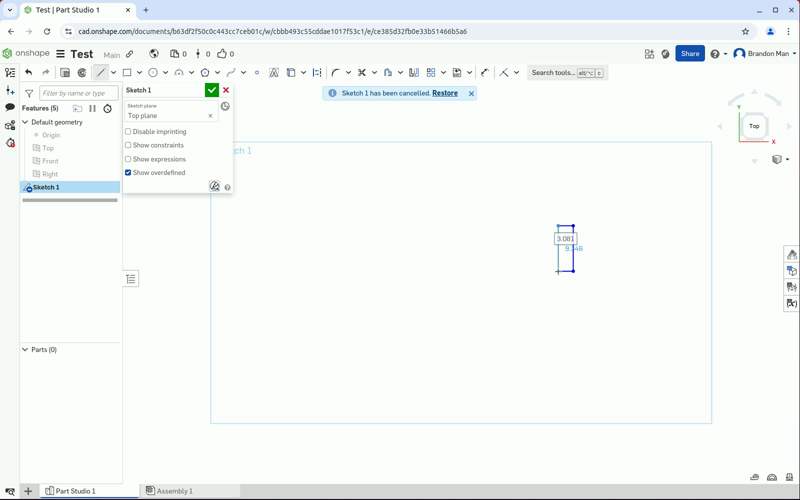
key(esc)
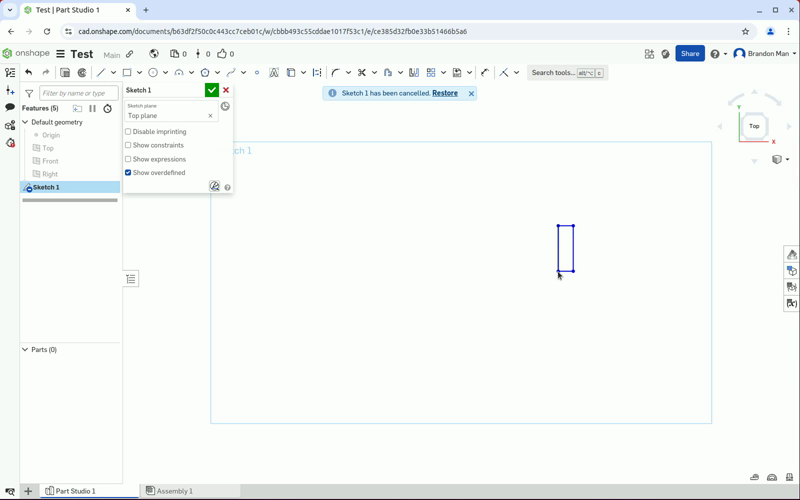
mouse_move(569, 249)
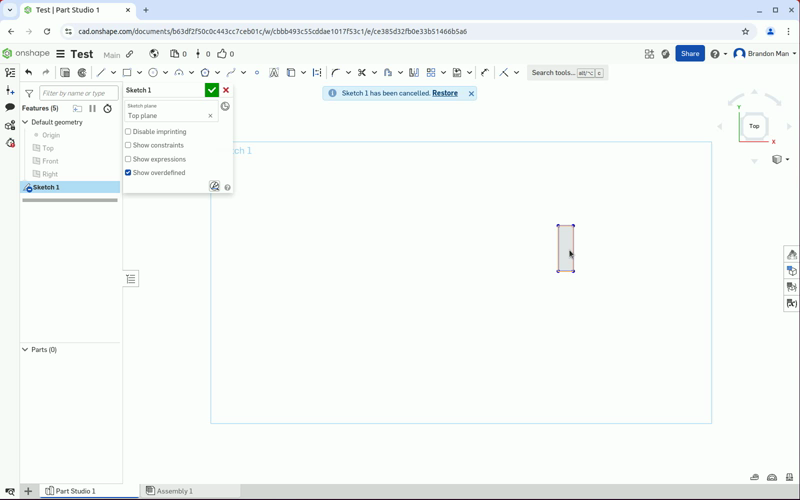
scroll(6)
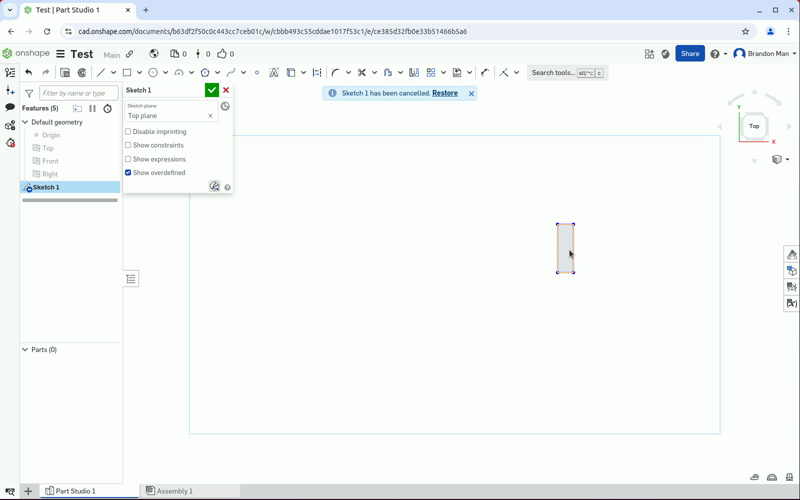
scroll(6)
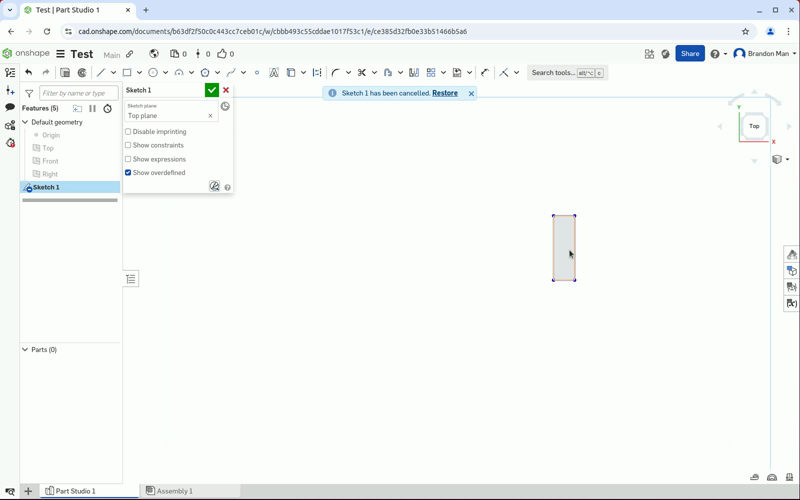
scroll(6)
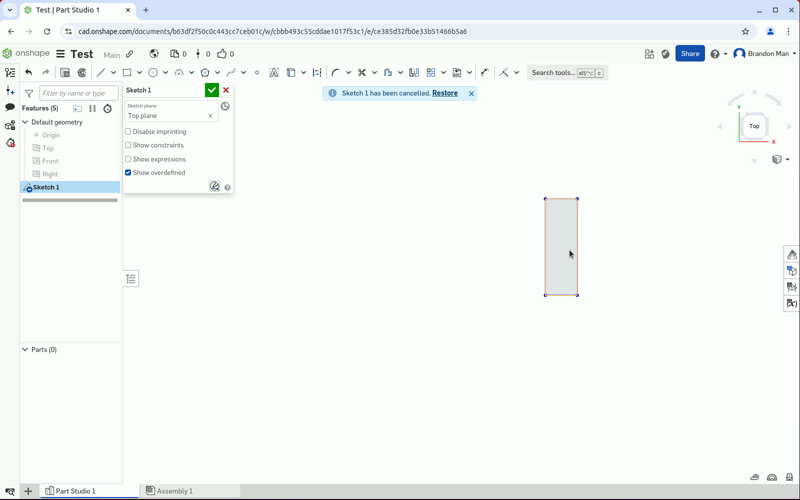
scroll(6)
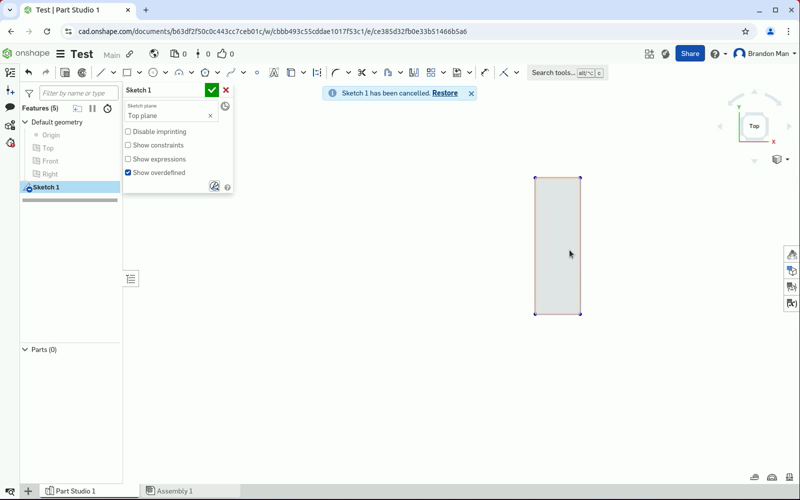
scroll(6)
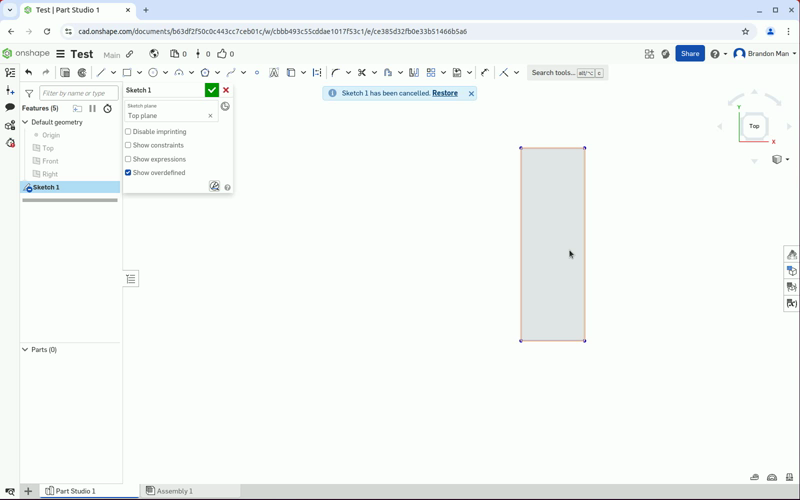
scroll(6)
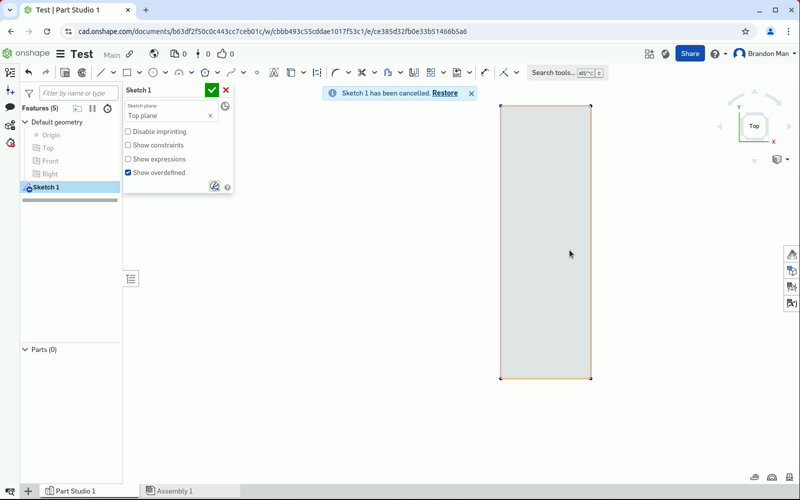
scroll(6)
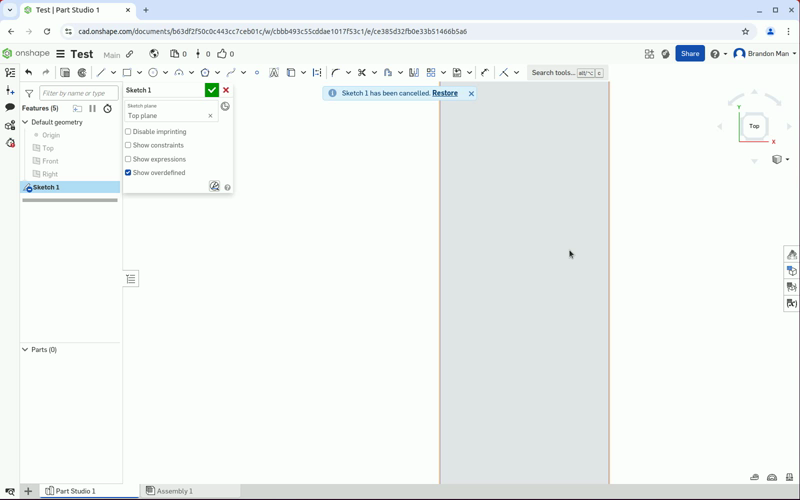
click(569, 249)
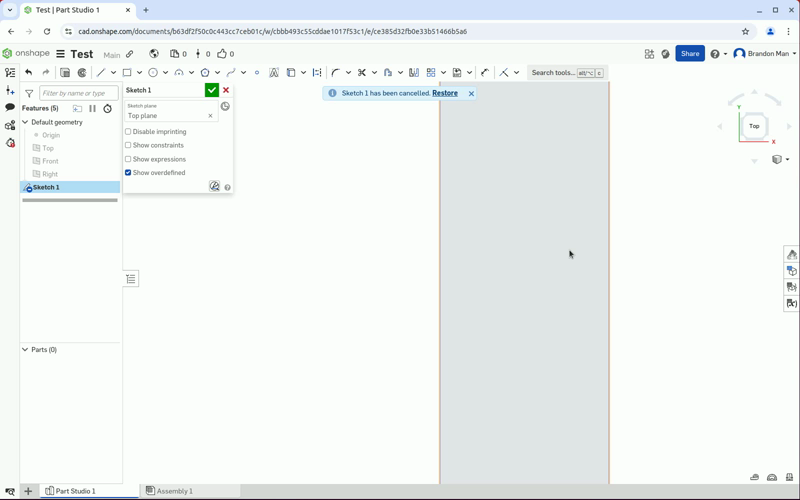
scroll(-6)
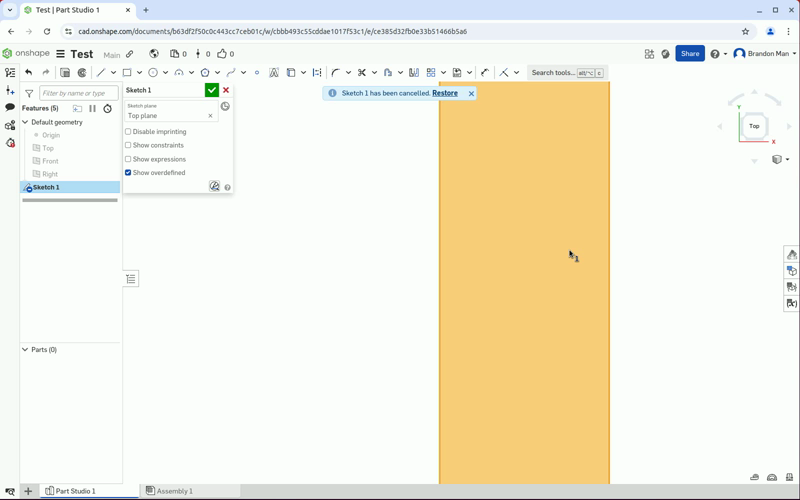
scroll(-6)
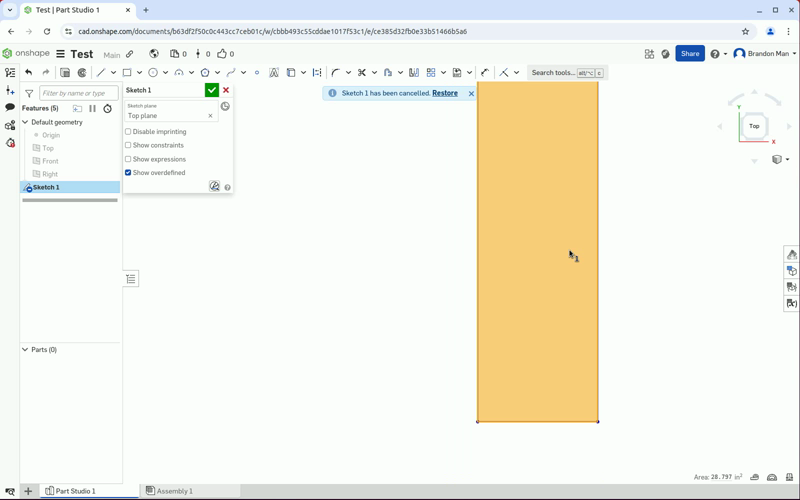
scroll(-6)
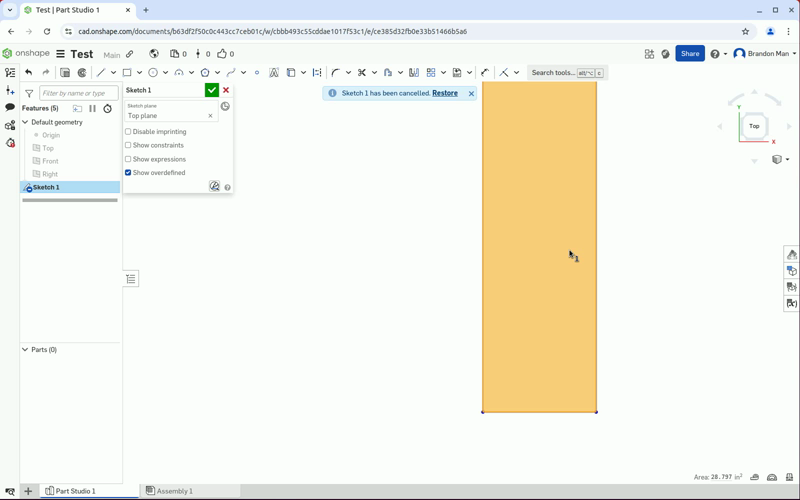
scroll(-6)
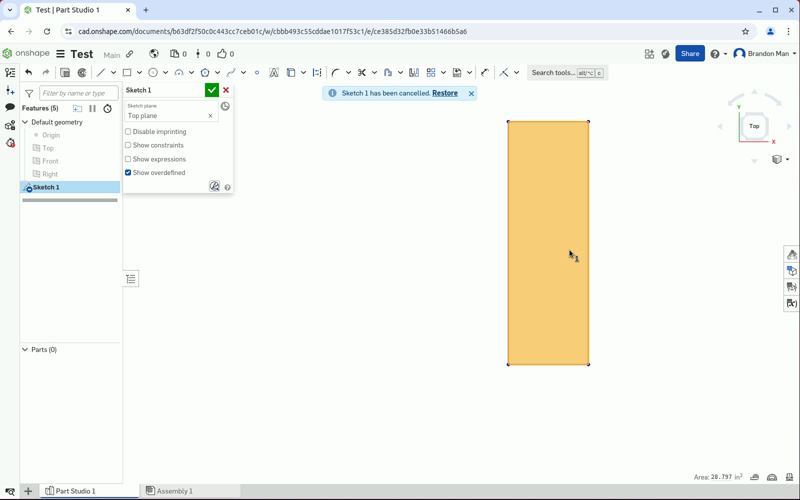
scroll(-6)
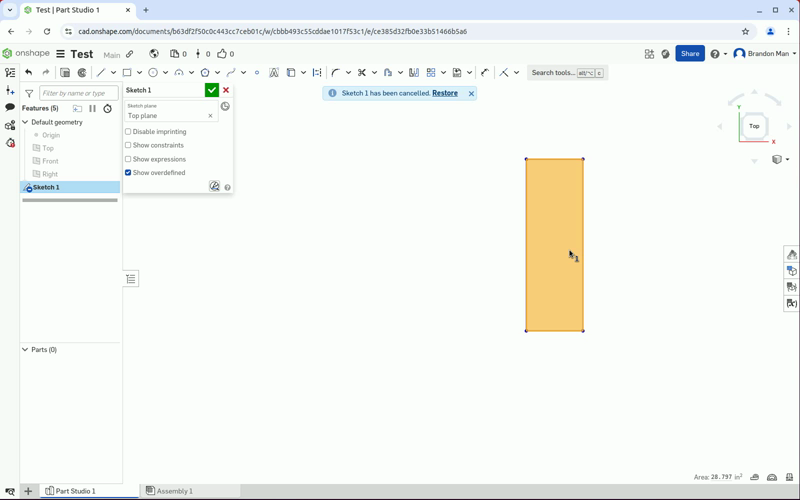
scroll(-6)
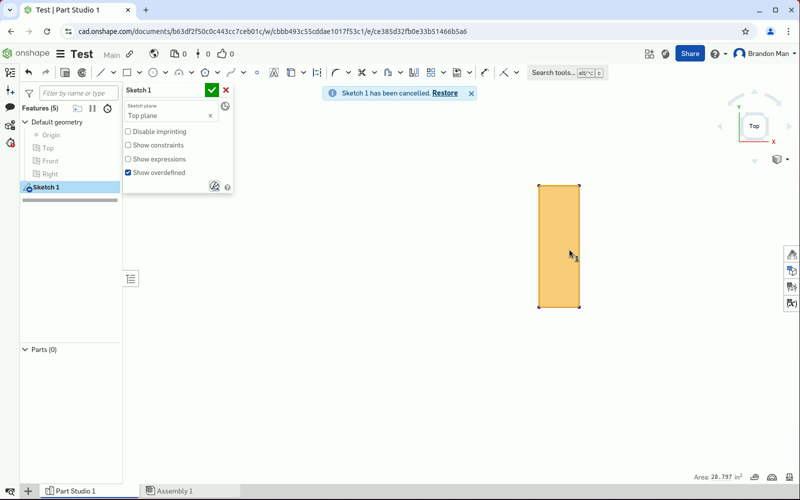
scroll(-6)
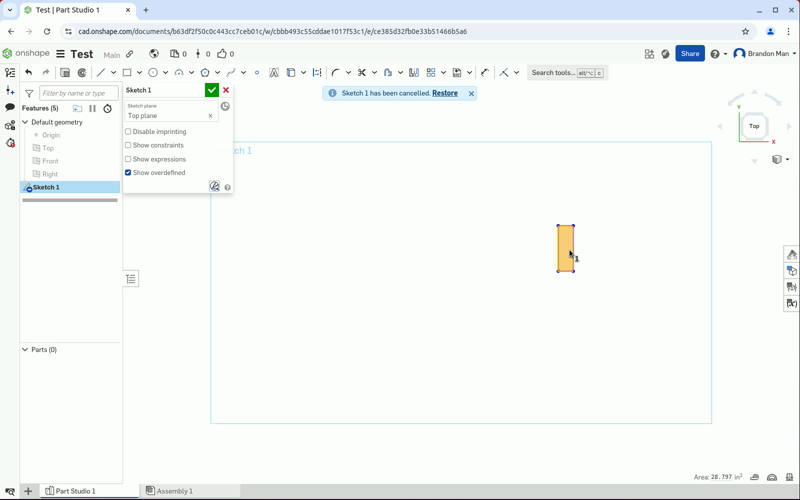
mouse_move(73, 352)
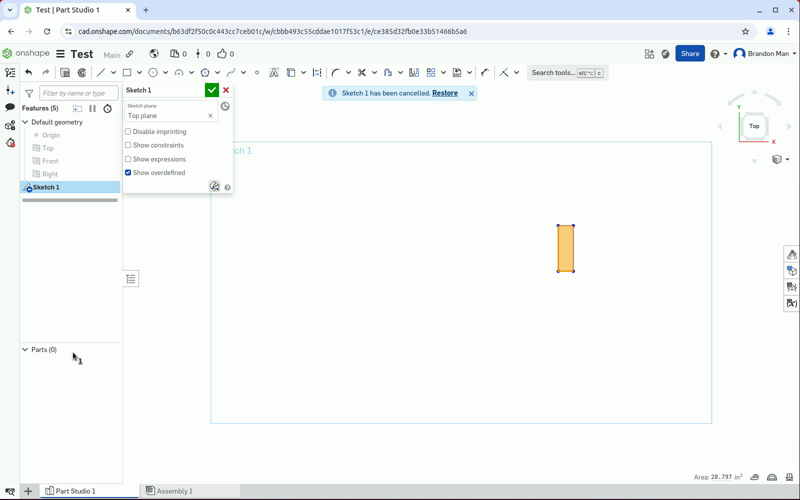
key(shift+y)
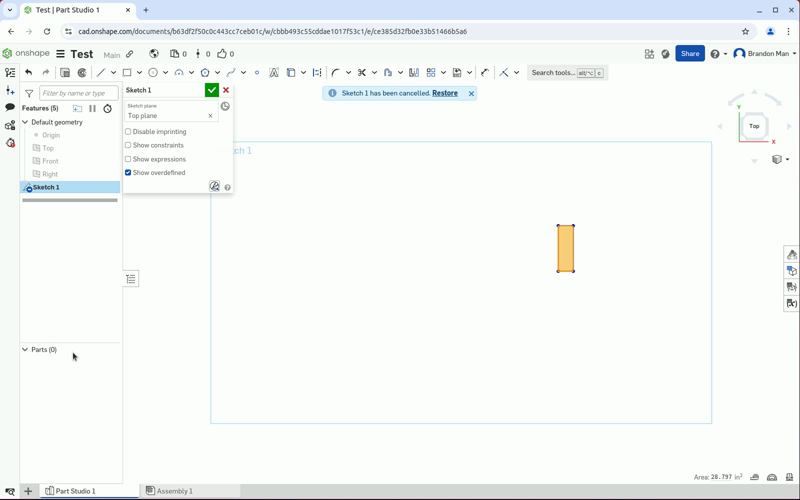
key(shift+e)
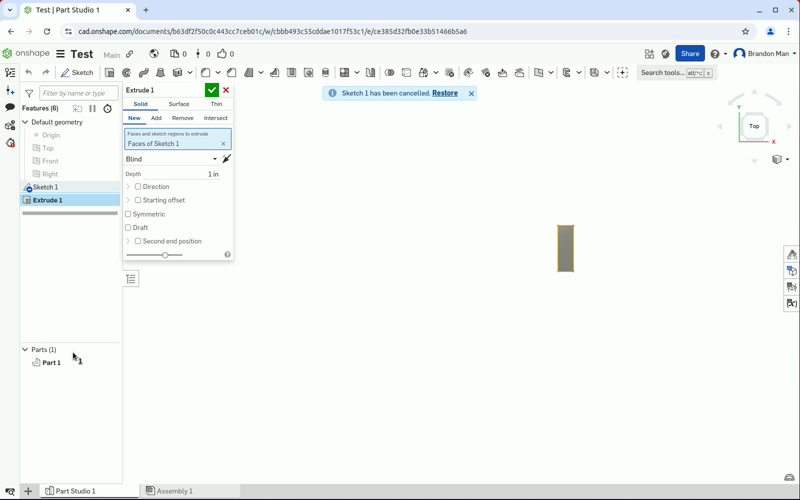
mouse_move(143, 106)
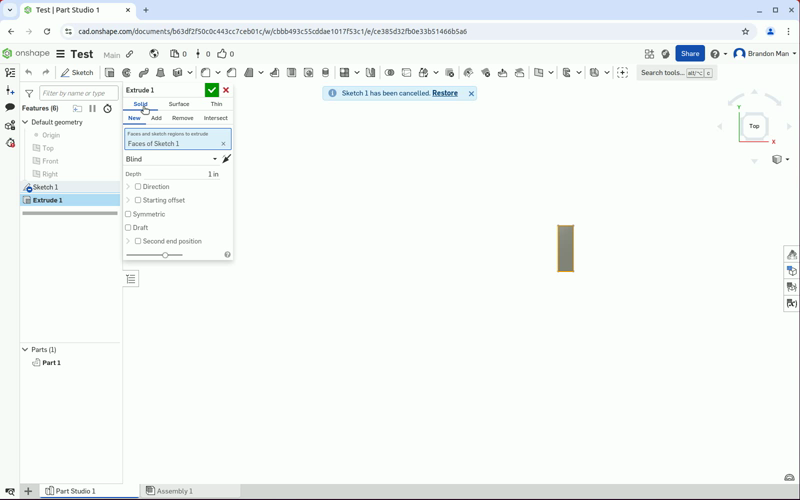
click(143, 106)
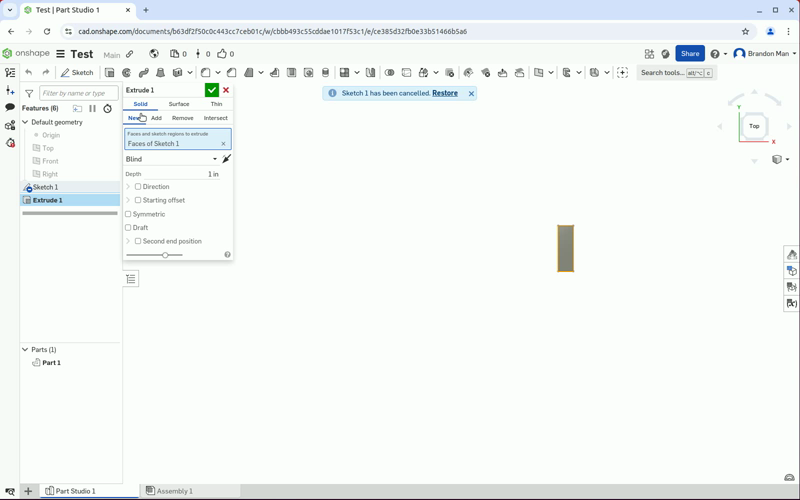
mouse_move(137, 120)
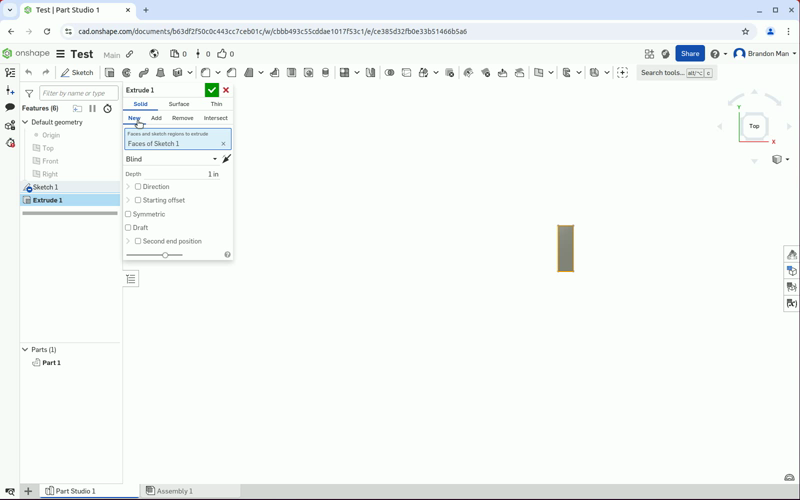
click(137, 120)
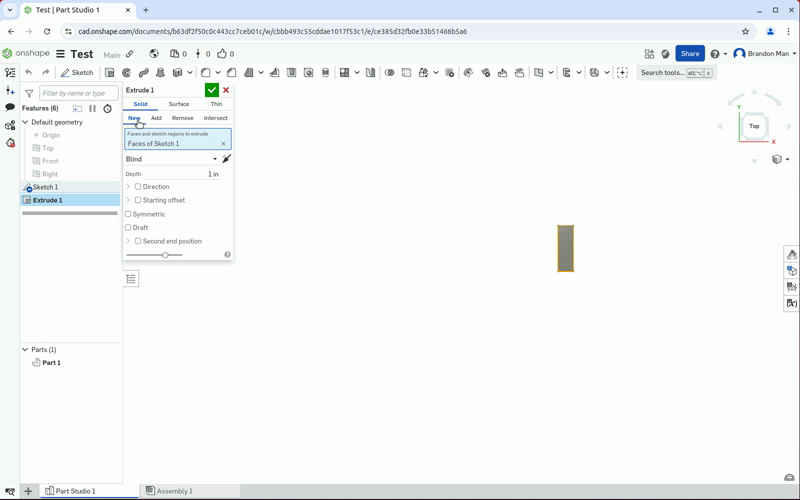
key(tab, 4)
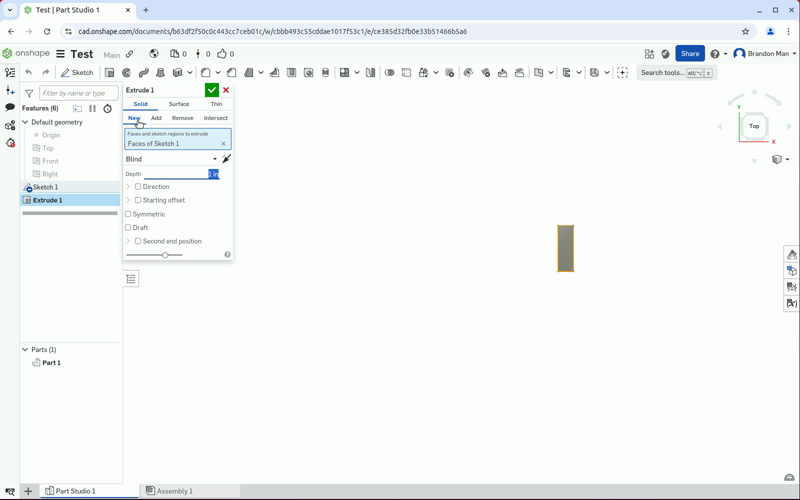
text(3.851)
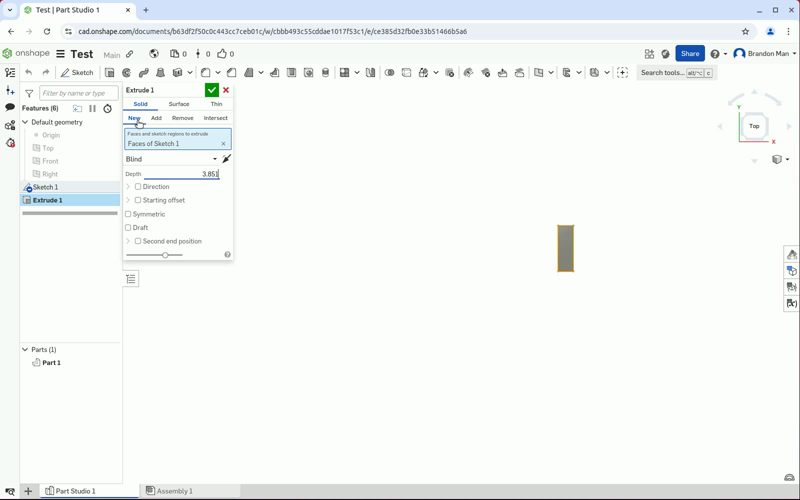
key(enter)
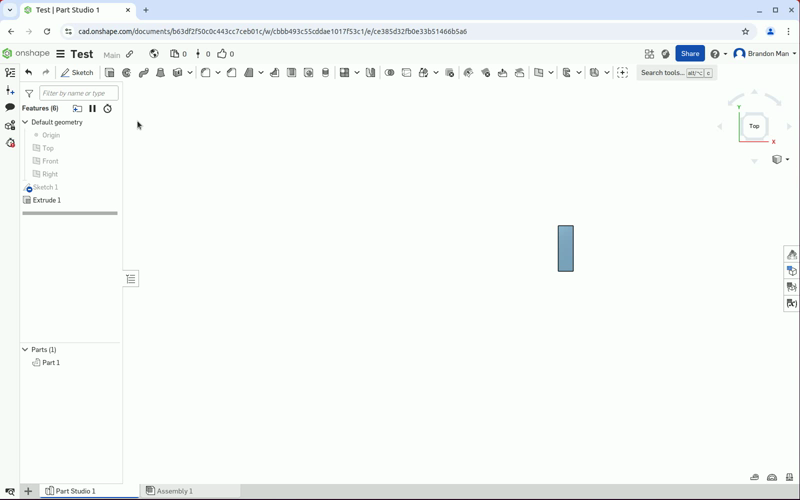
key(shift+h)
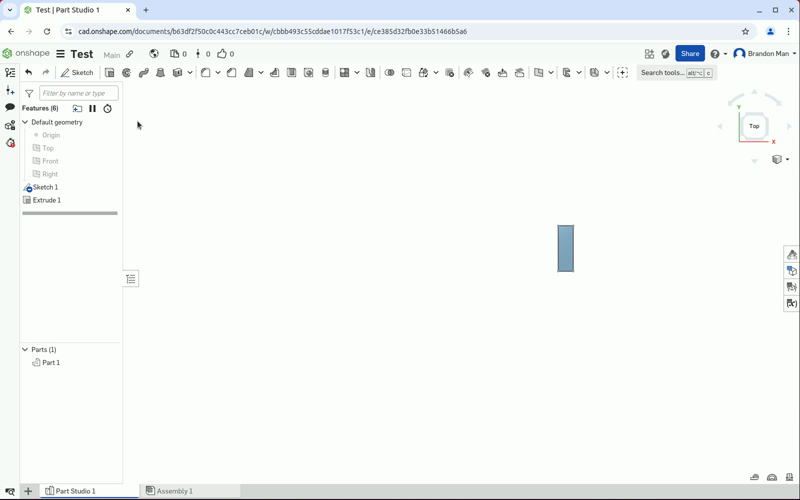
key(shift+h)
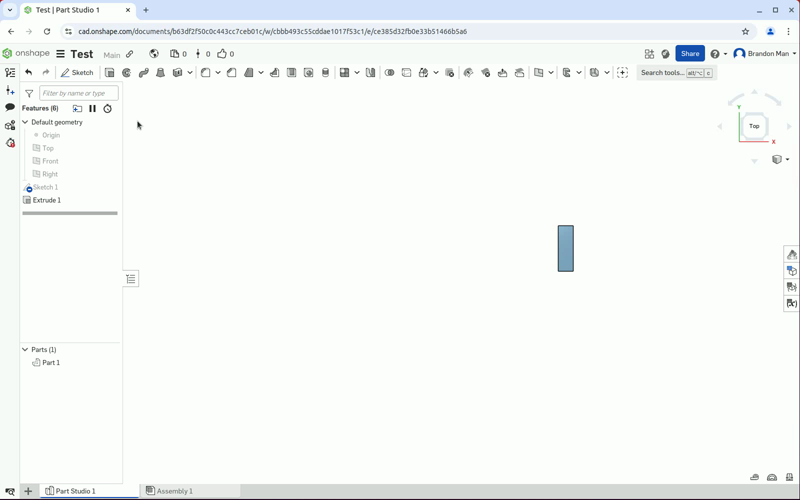
mouse_move(73, 189)
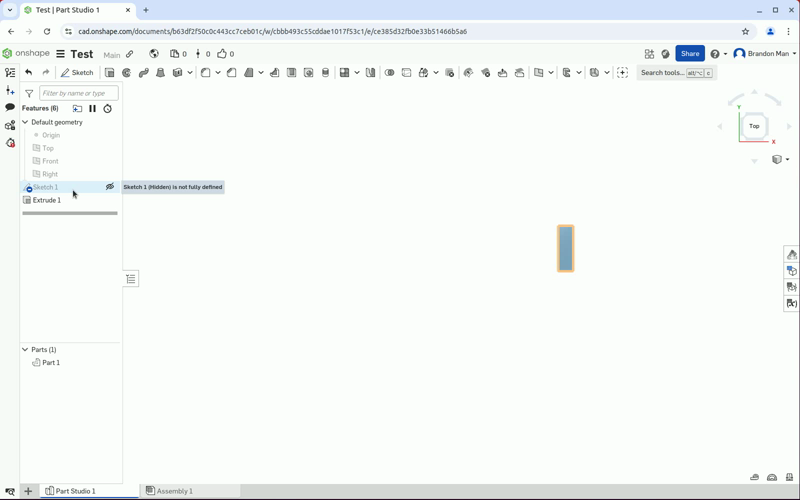
click(73, 189)
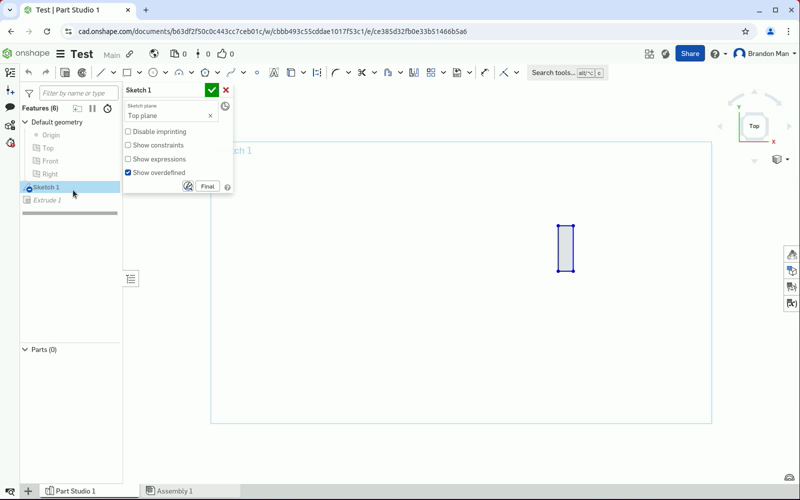
mouse_move(229, 92)
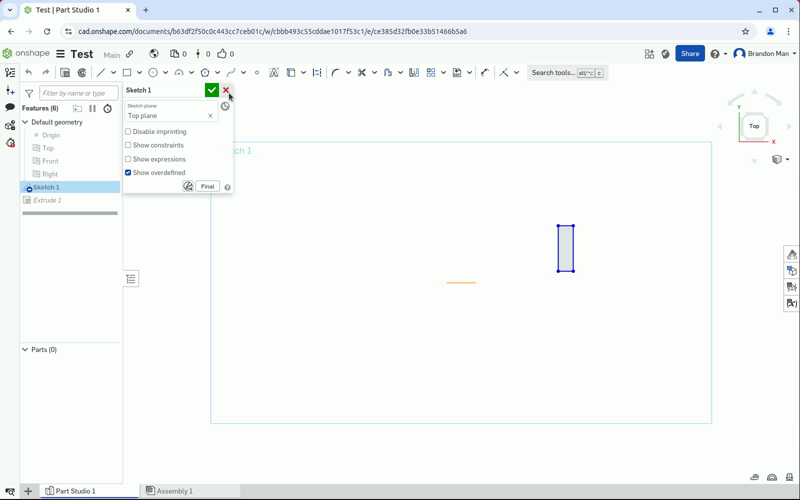
click(229, 92)
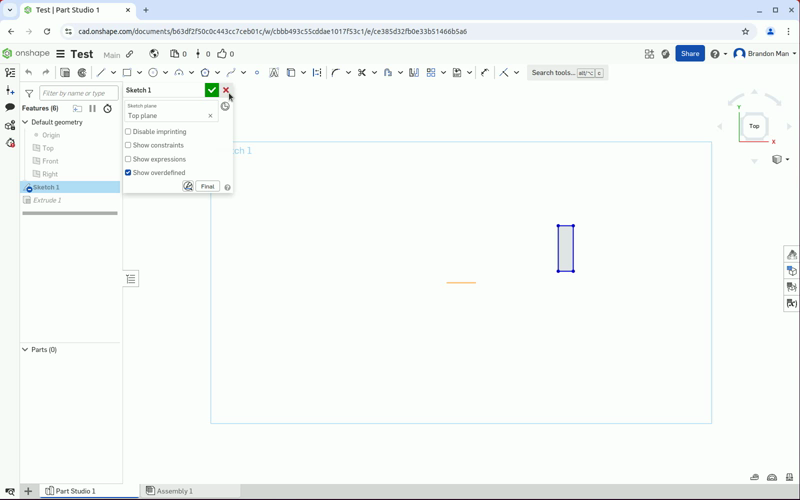
key(shift+s)
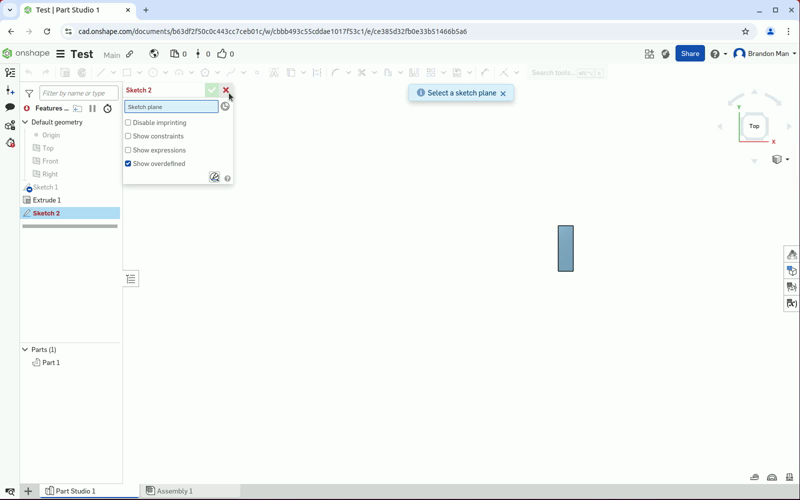
mouse_move(73, 150)
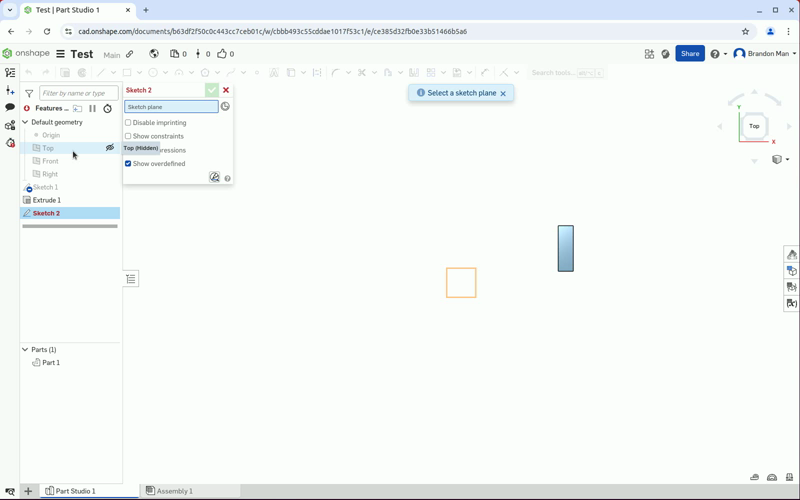
click(73, 150)
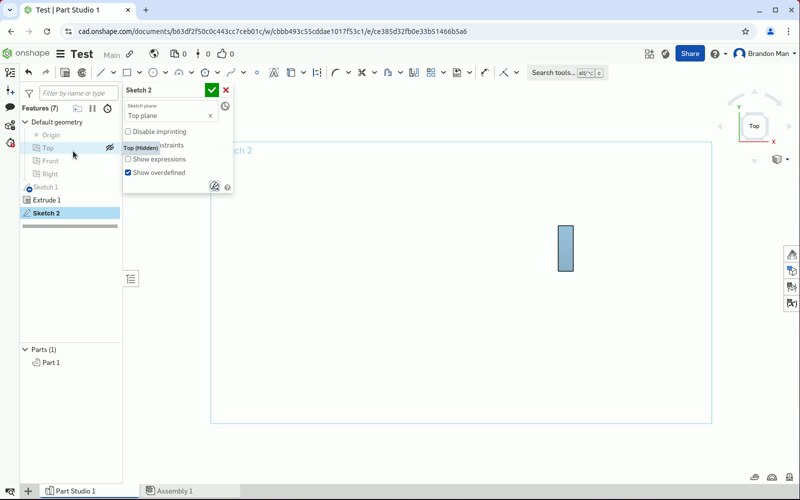
mouse_move(73, 352)
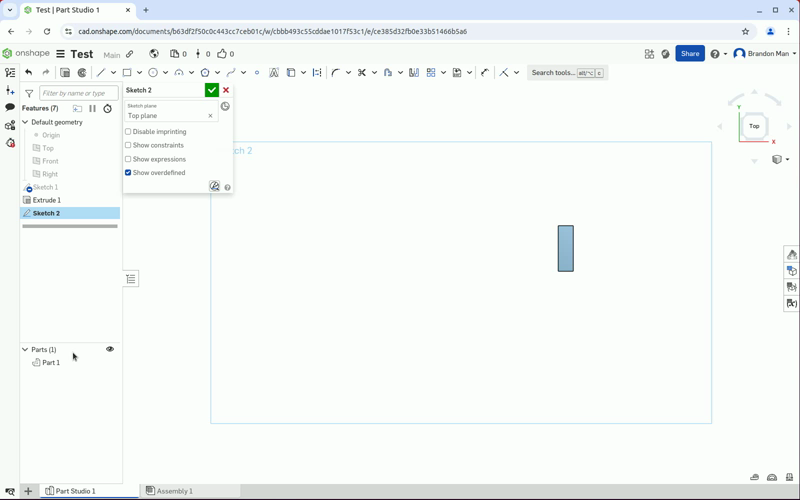
key(y)
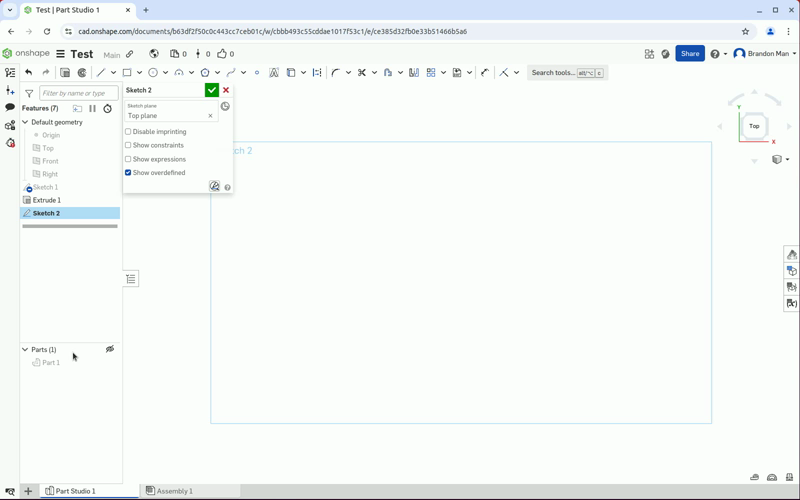
key(l)
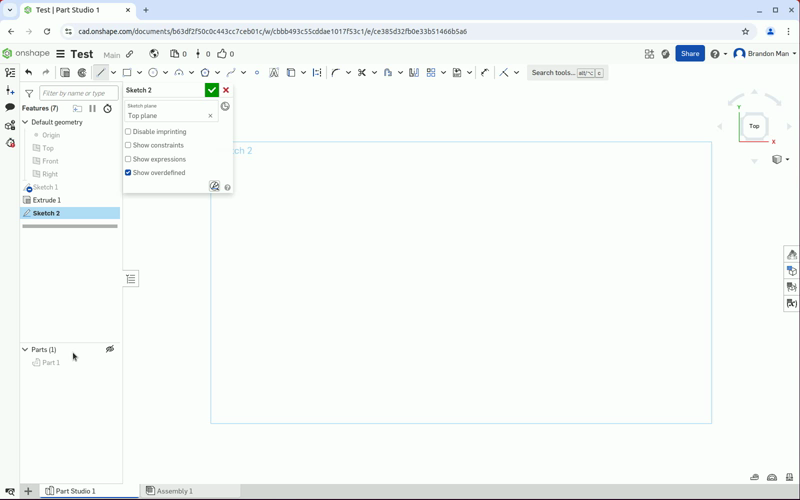
key_down(shift)
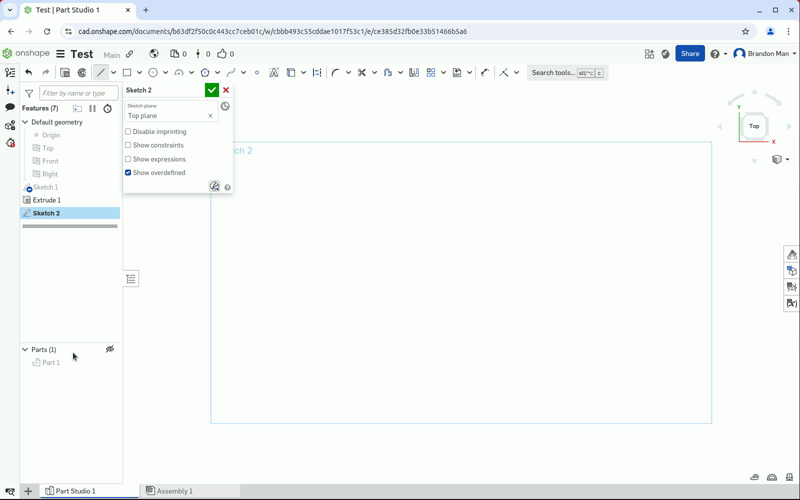
mouse_move(348, 271)
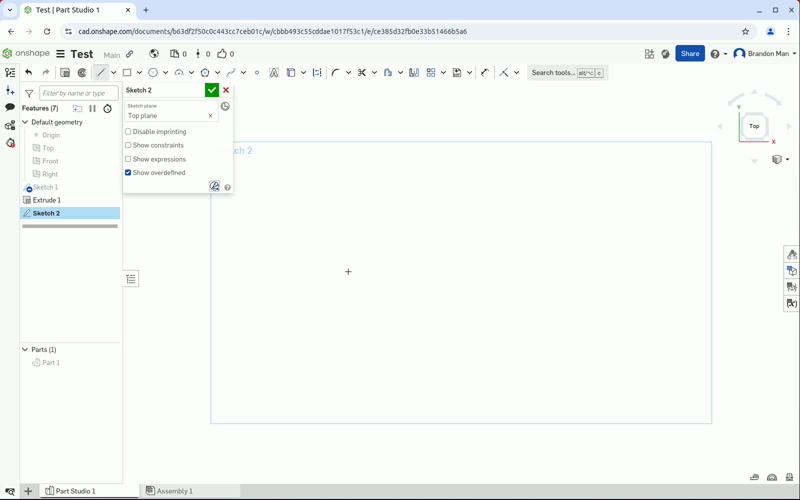
click(348, 271)
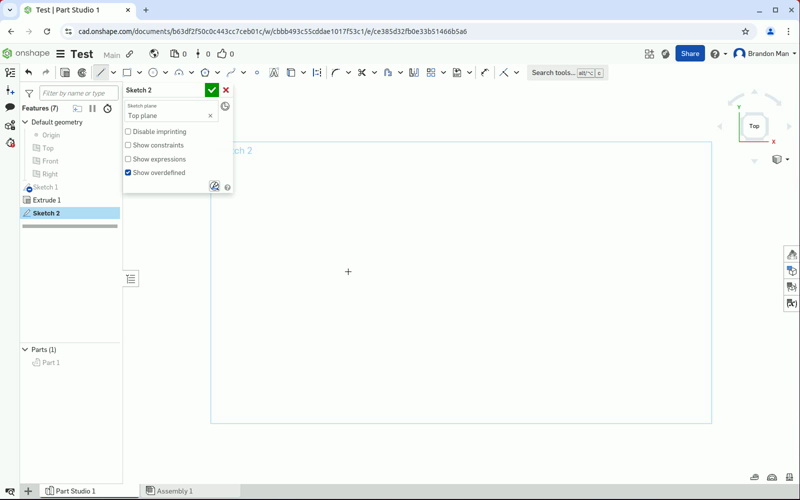
key_up(shift)
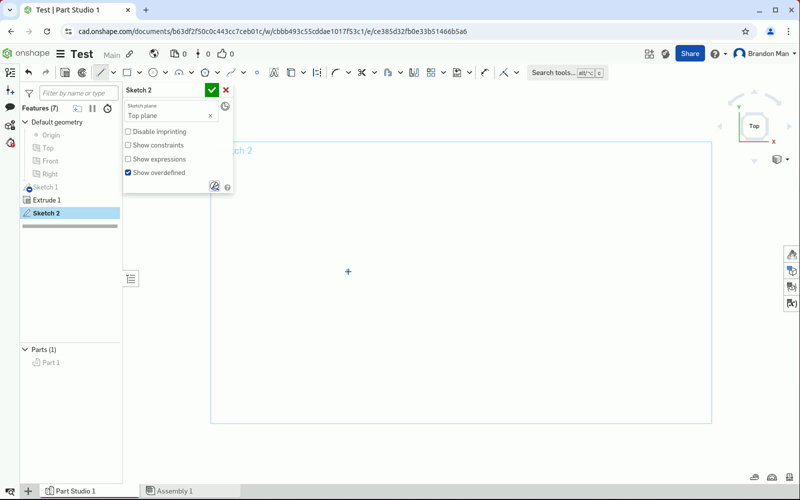
key_down(shift)
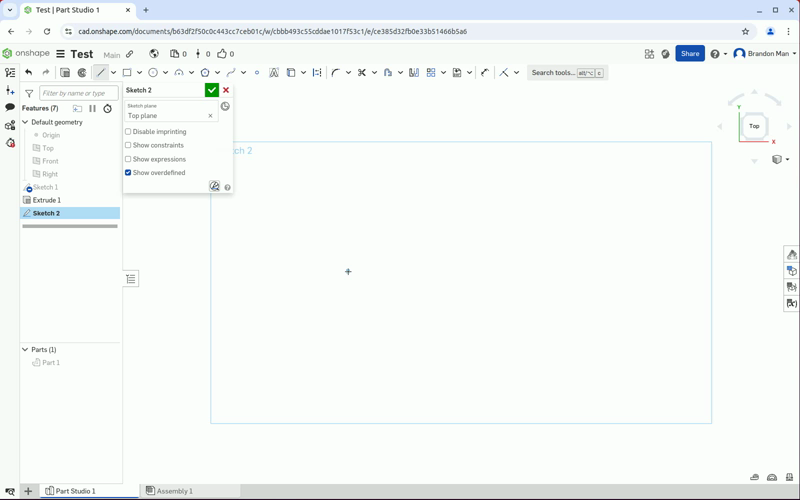
mouse_move(378, 271)
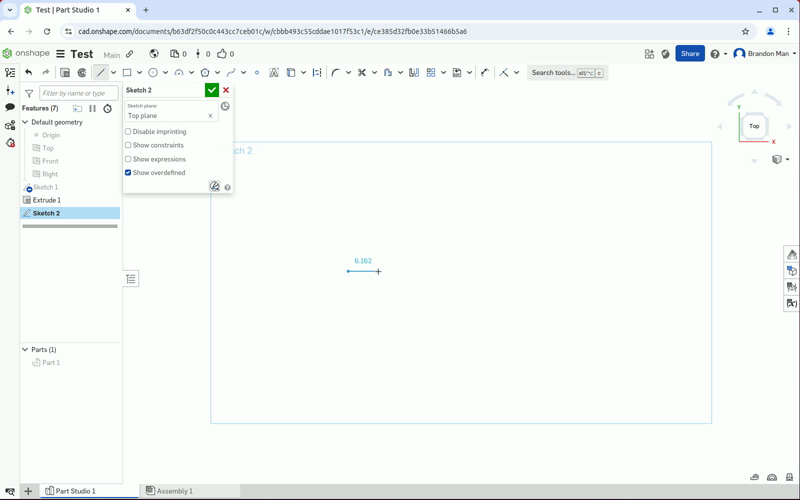
mouse_move(363, 271)
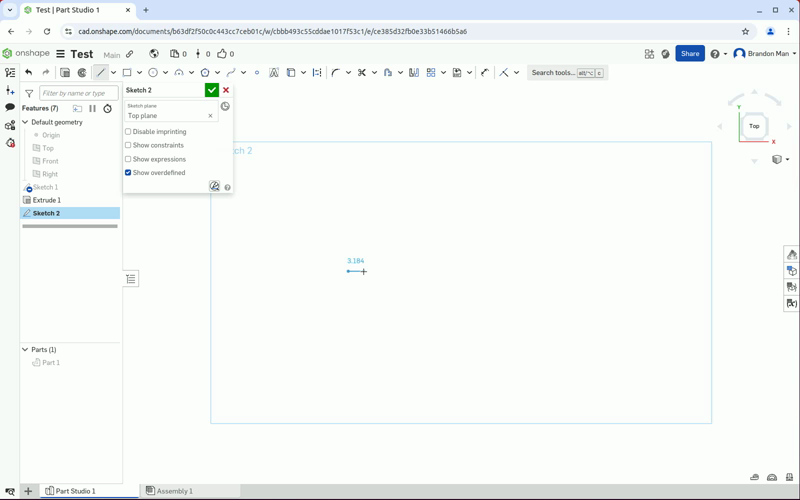
click(363, 271)
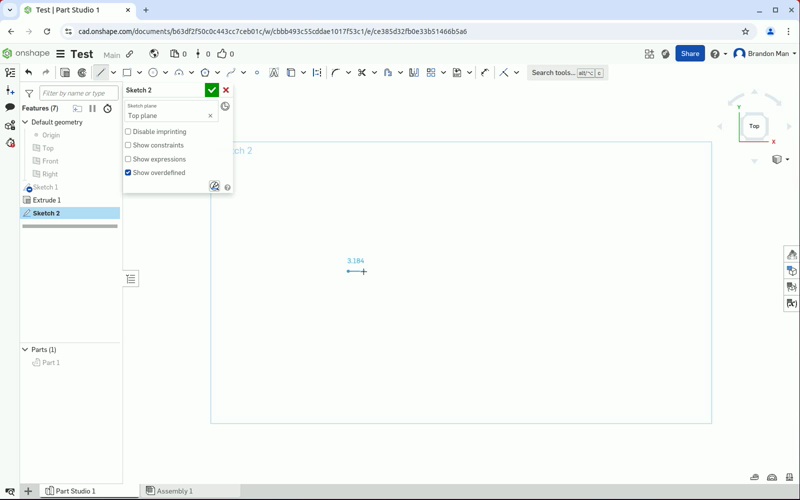
key_up(shift)
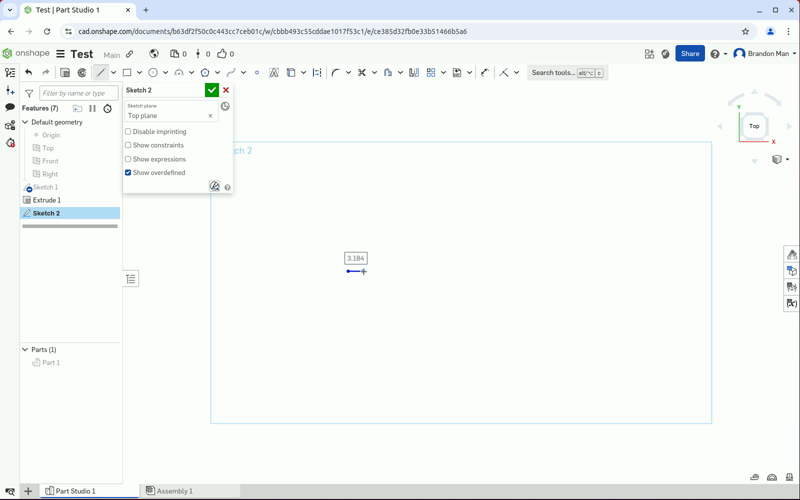
key_down(shift)
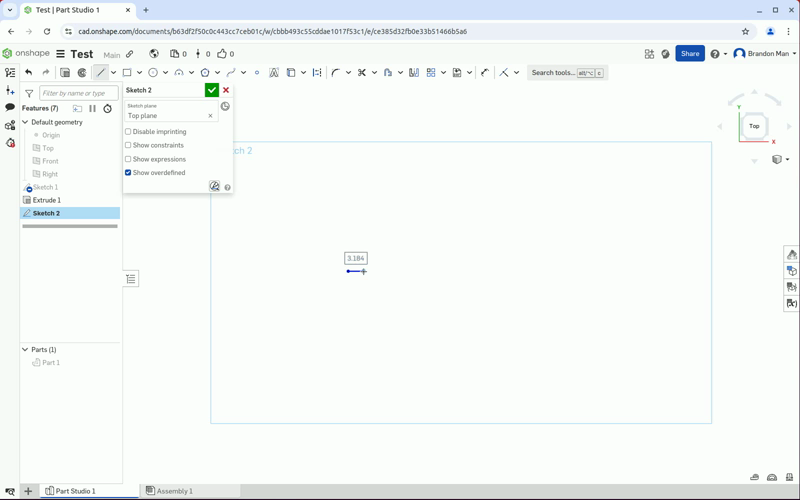
mouse_move(393, 271)
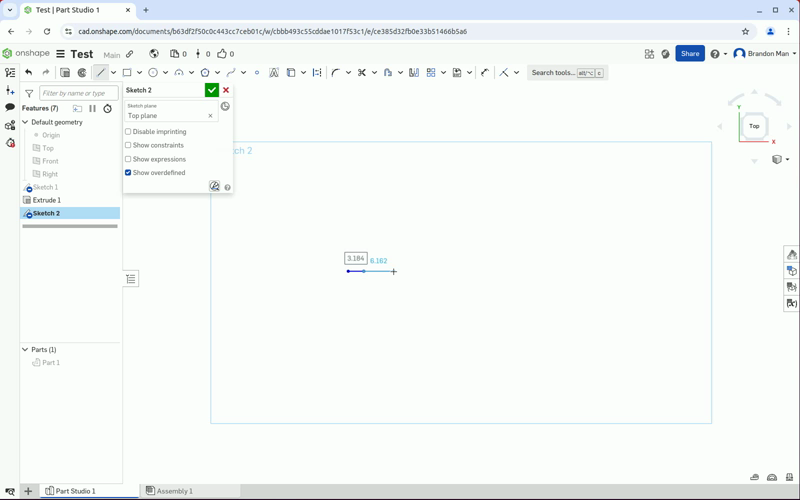
mouse_move(363, 225)
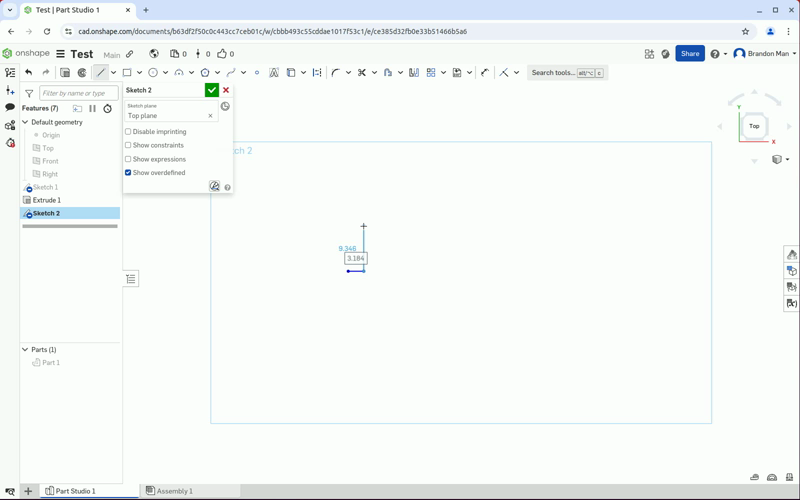
click(363, 225)
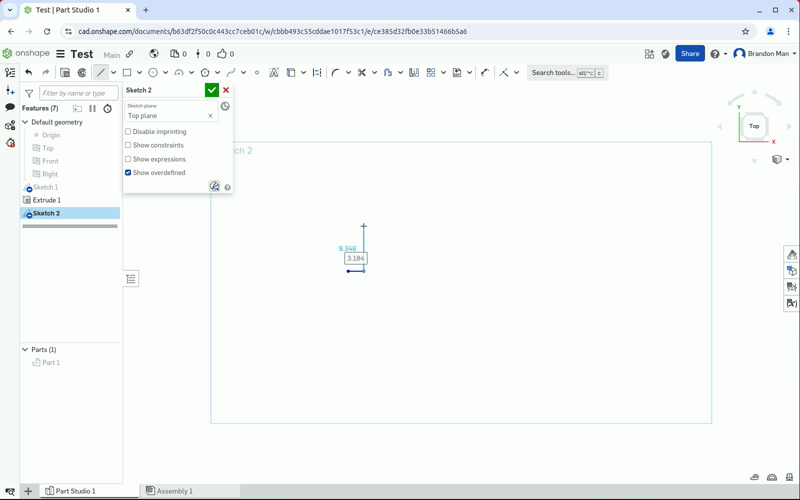
key_up(shift)
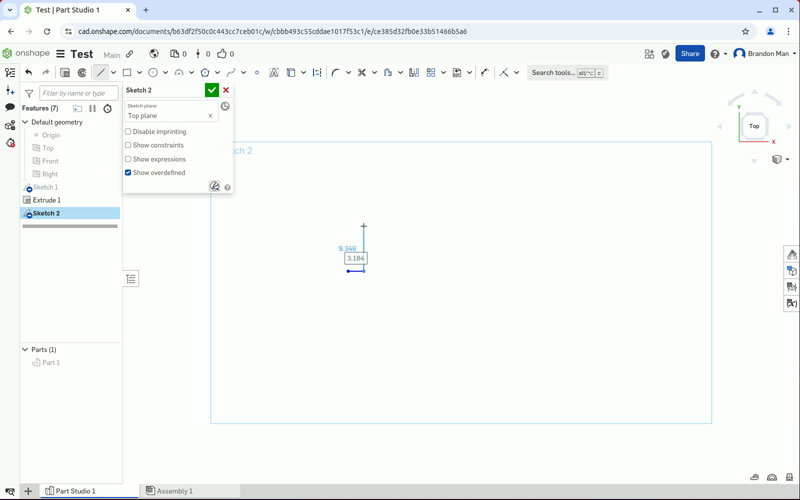
key_down(shift)
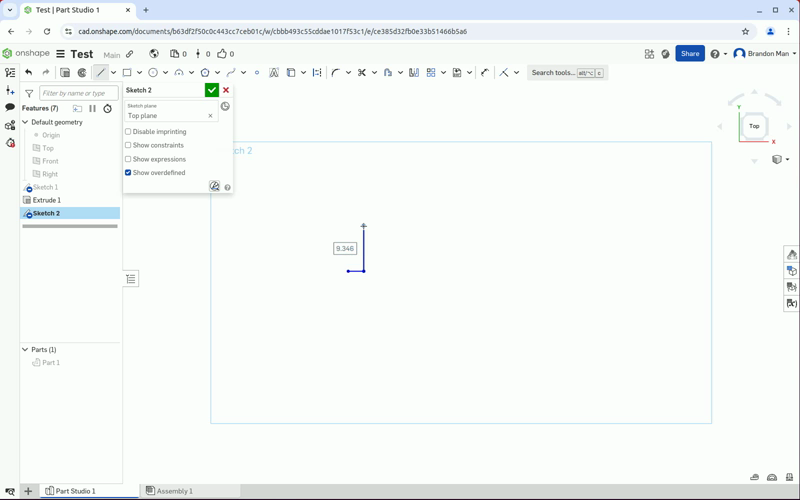
mouse_move(393, 225)
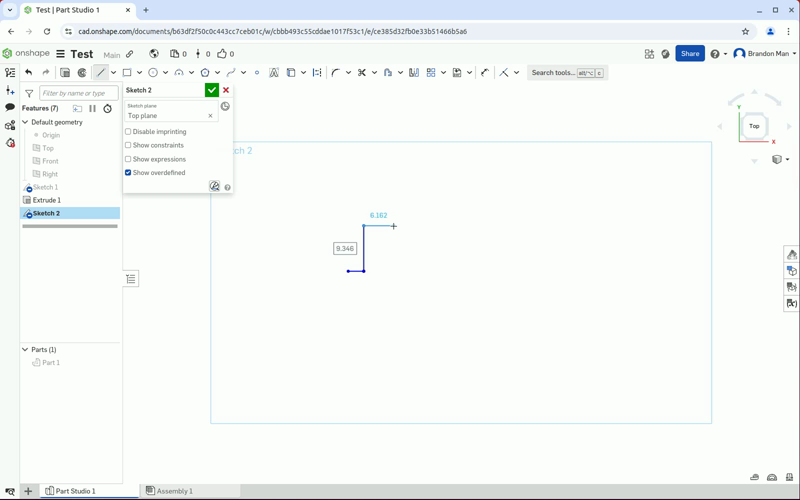
mouse_move(348, 225)
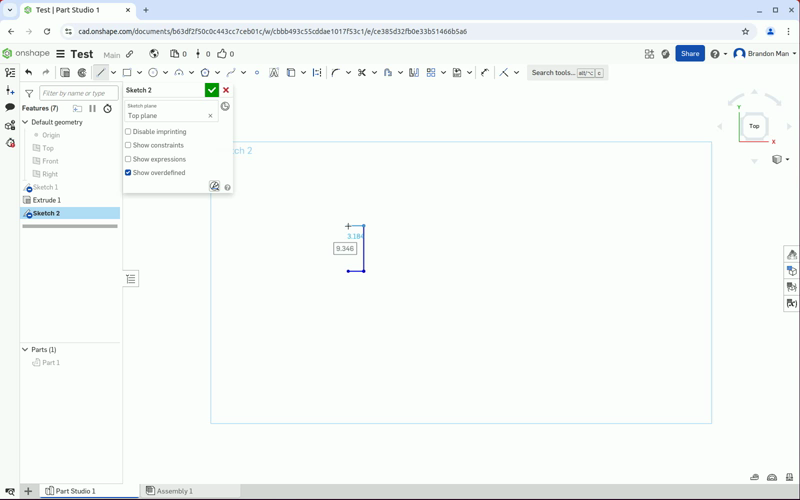
click(348, 225)
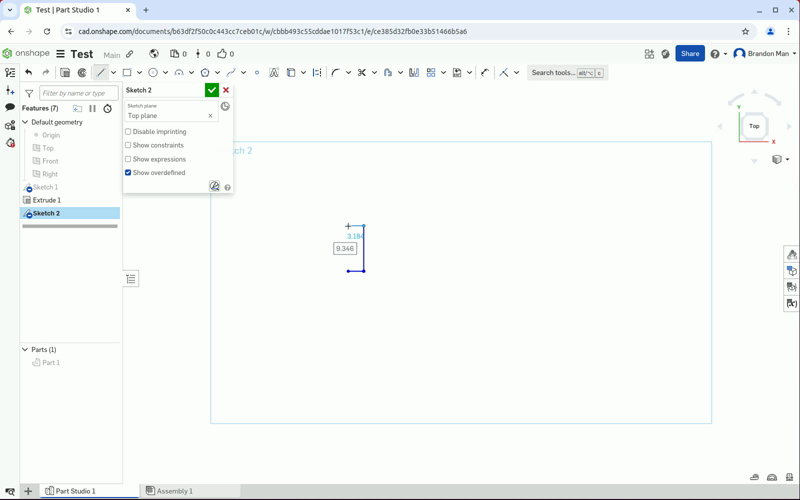
key_up(shift)
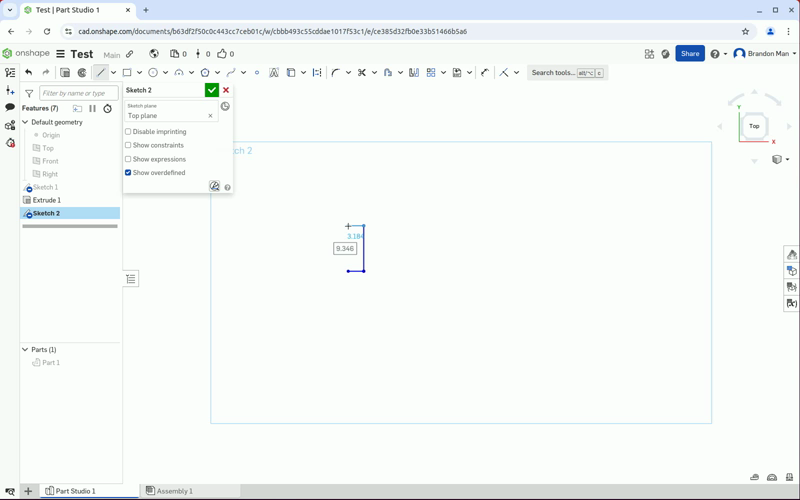
mouse_move(378, 225)
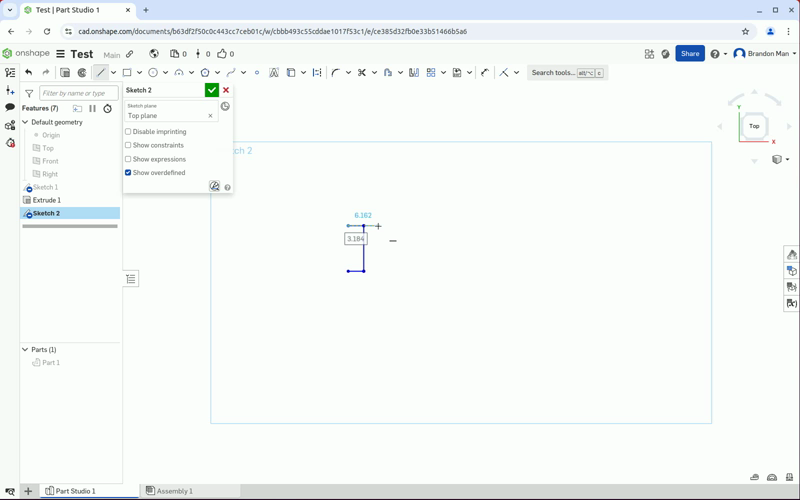
key_down(shift)
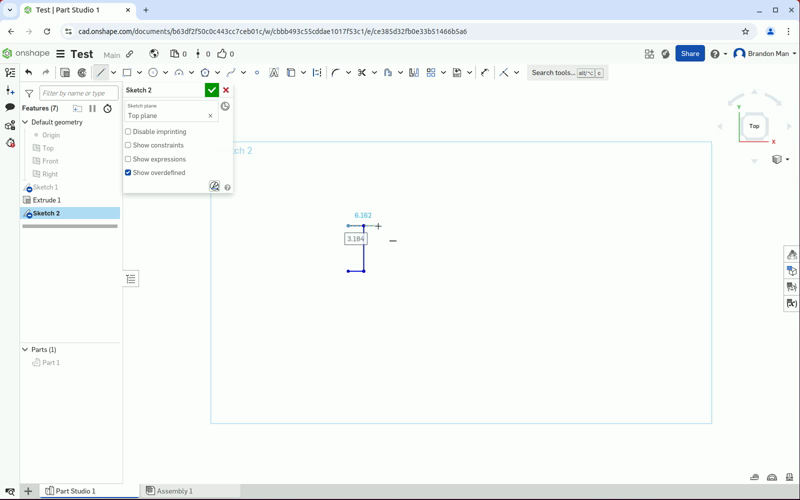
mouse_move(348, 271)
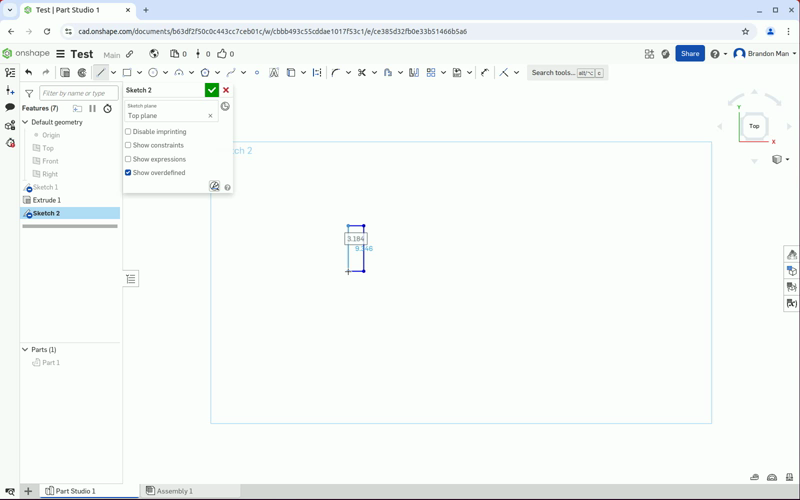
key_up(shift)
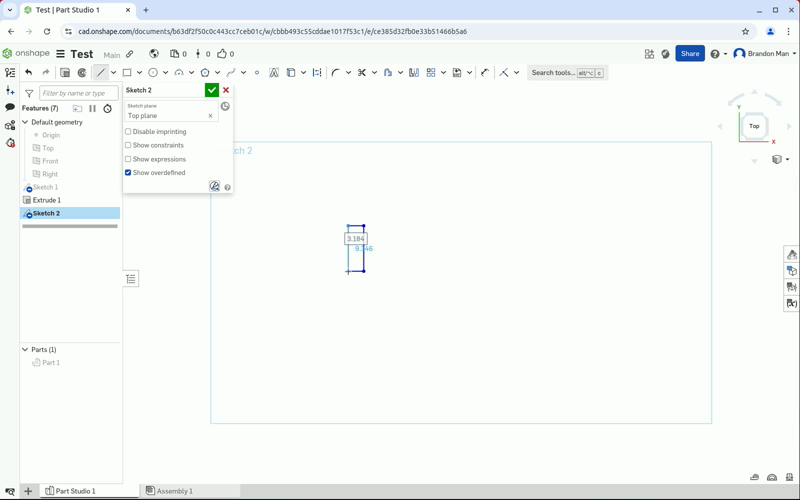
click(348, 271)
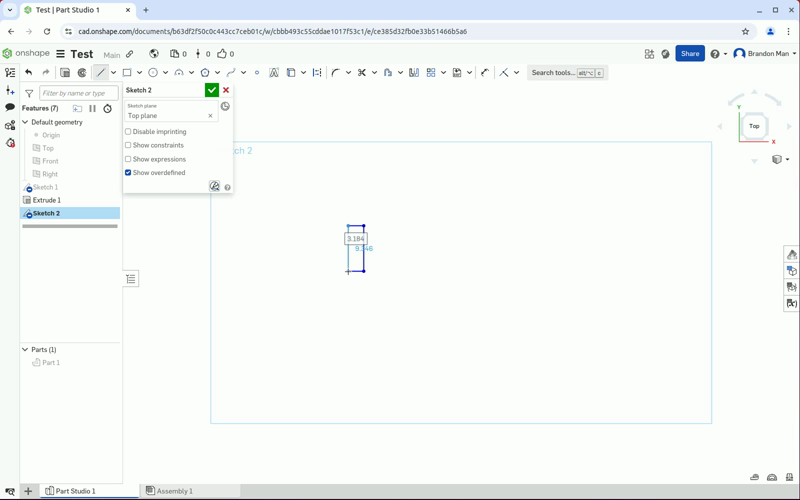
key(esc)
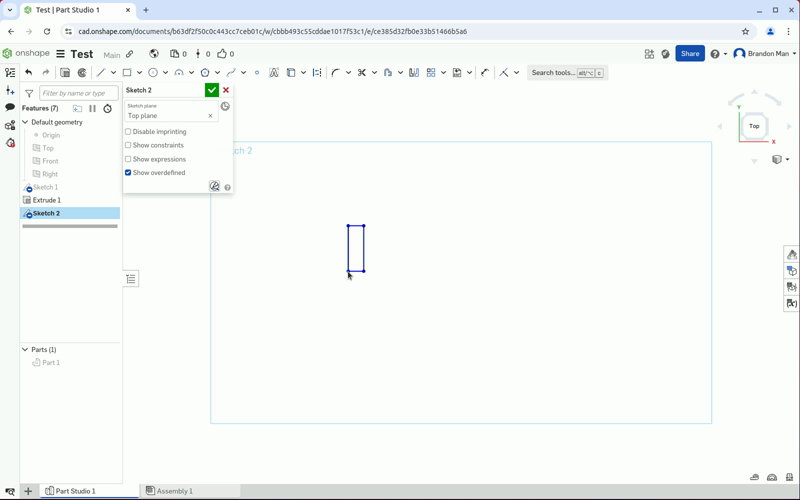
mouse_move(357, 258)
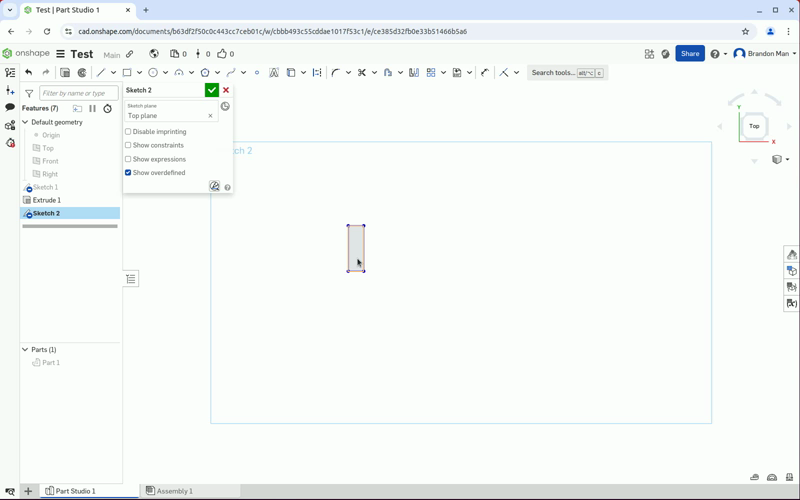
scroll(6)
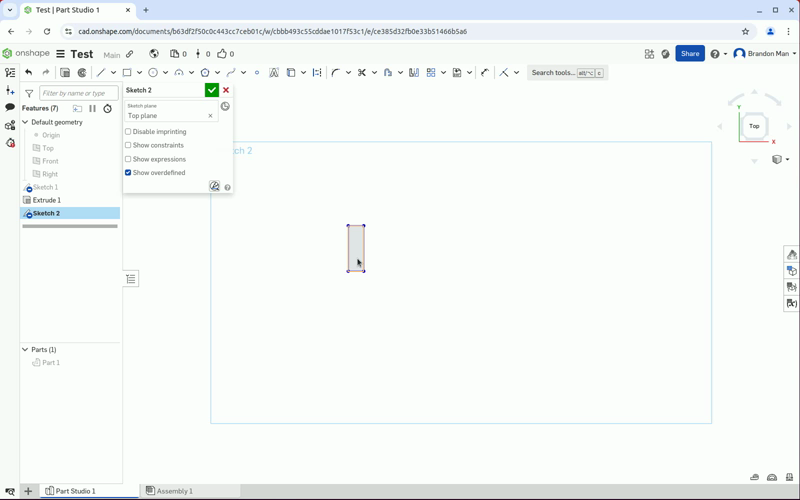
scroll(6)
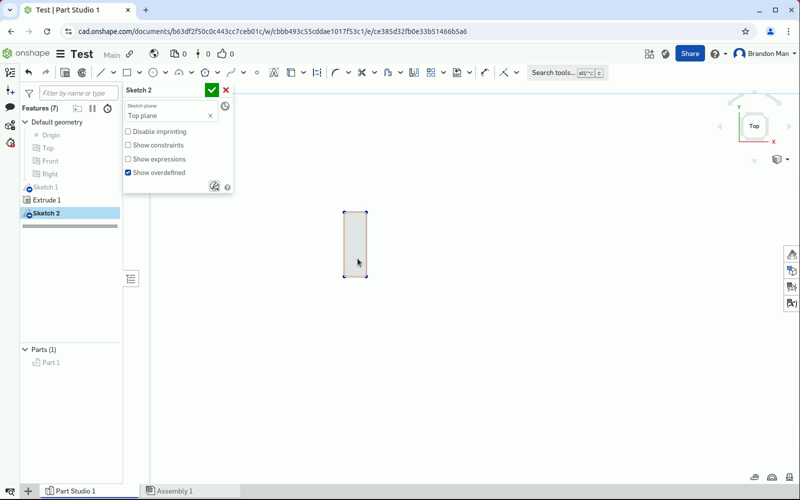
scroll(6)
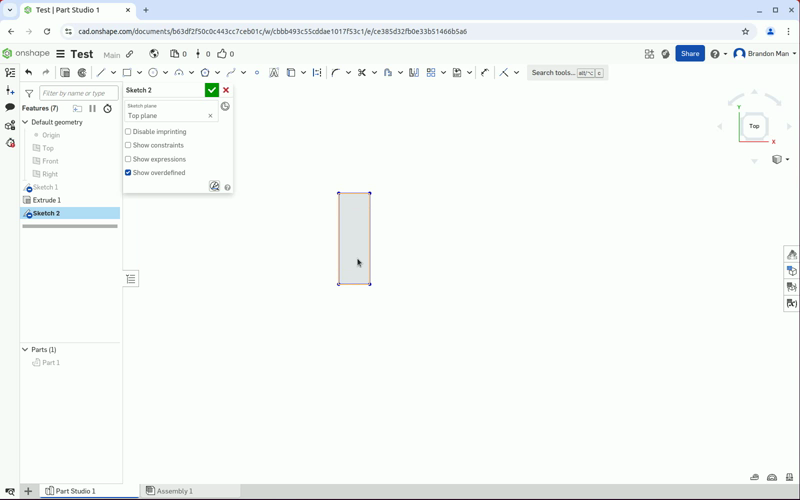
scroll(6)
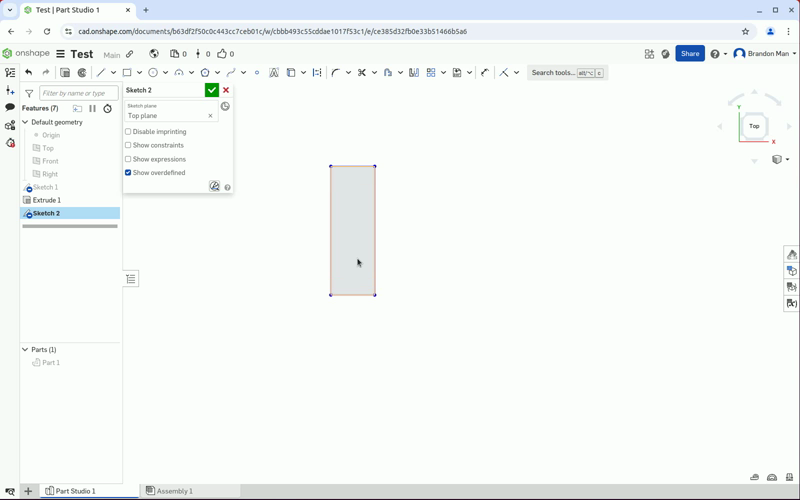
scroll(6)
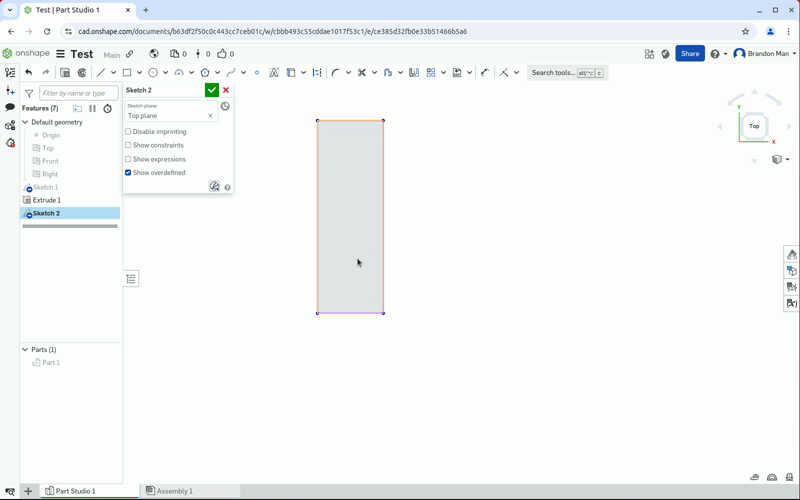
scroll(6)
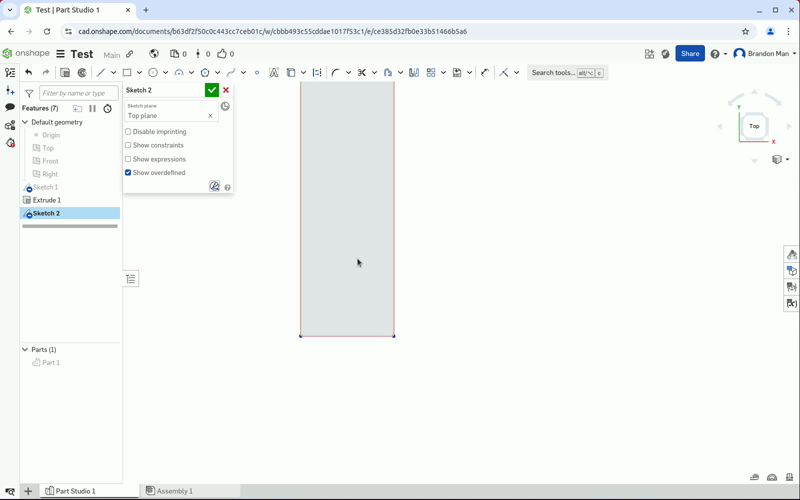
scroll(6)
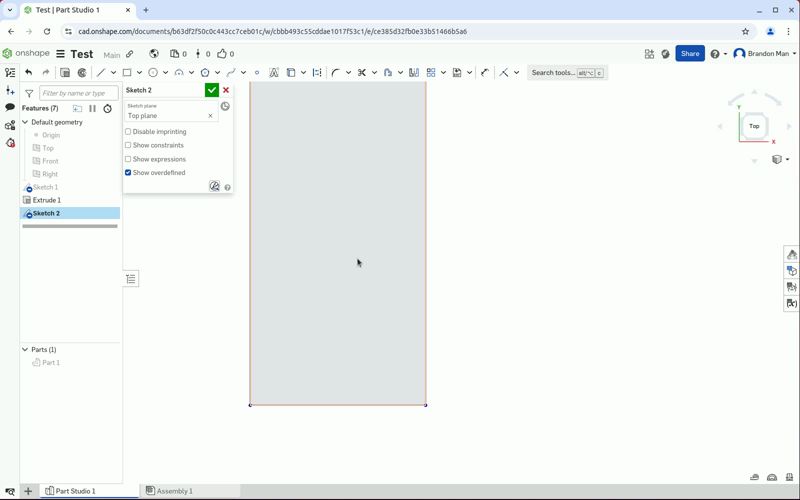
click(357, 258)
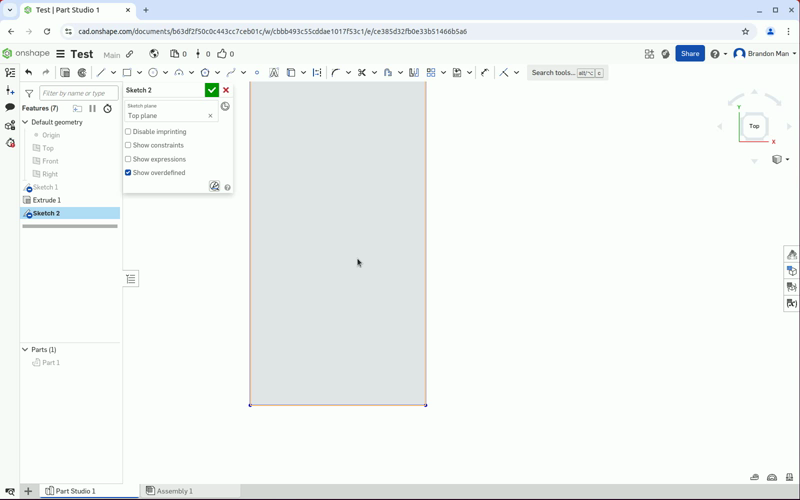
scroll(-6)
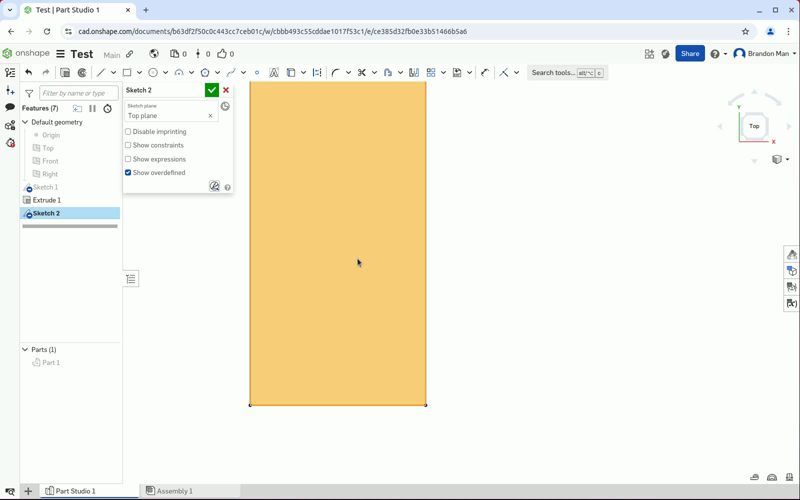
scroll(-6)
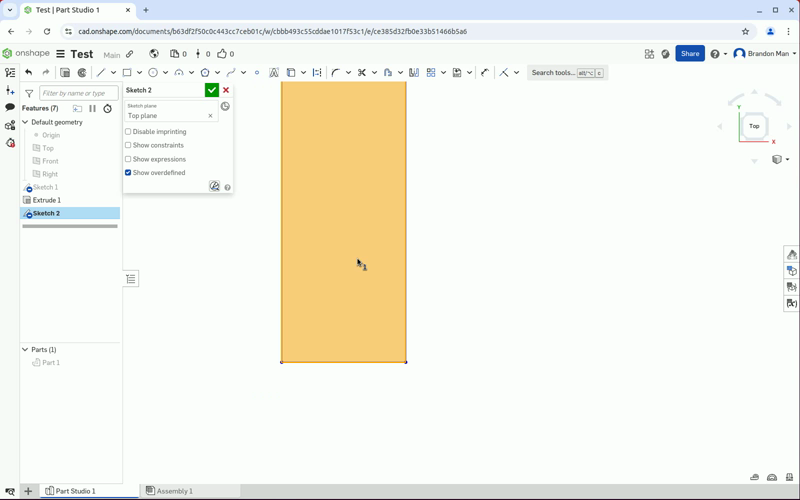
scroll(-6)
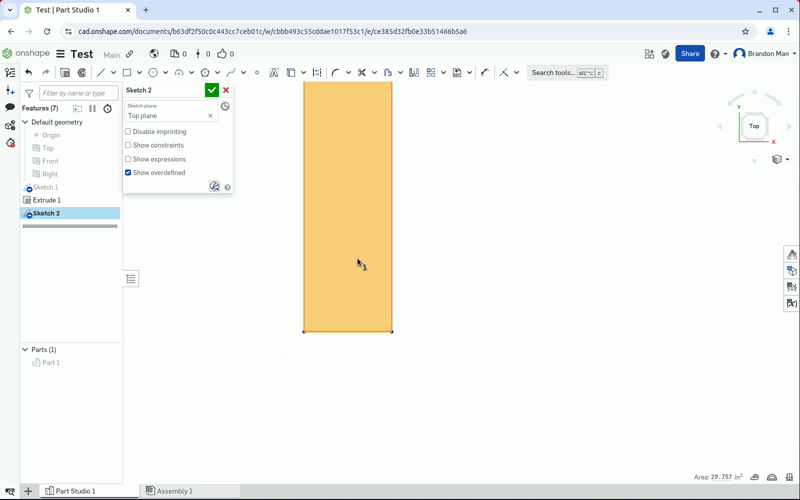
scroll(-6)
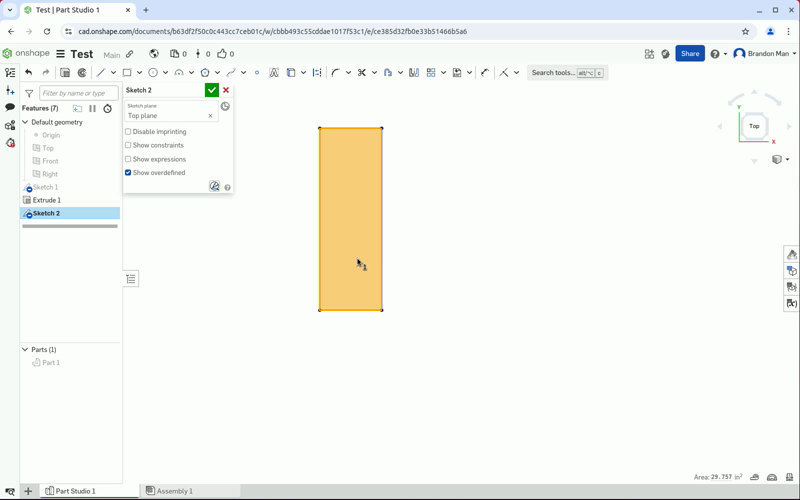
scroll(-6)
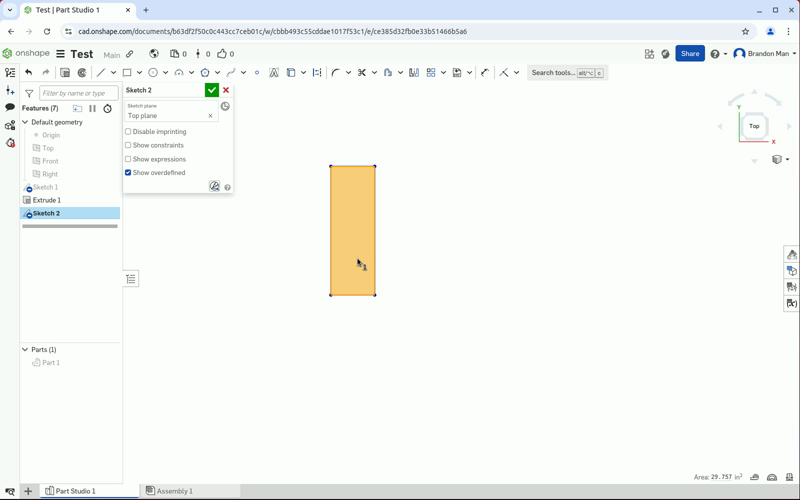
scroll(-6)
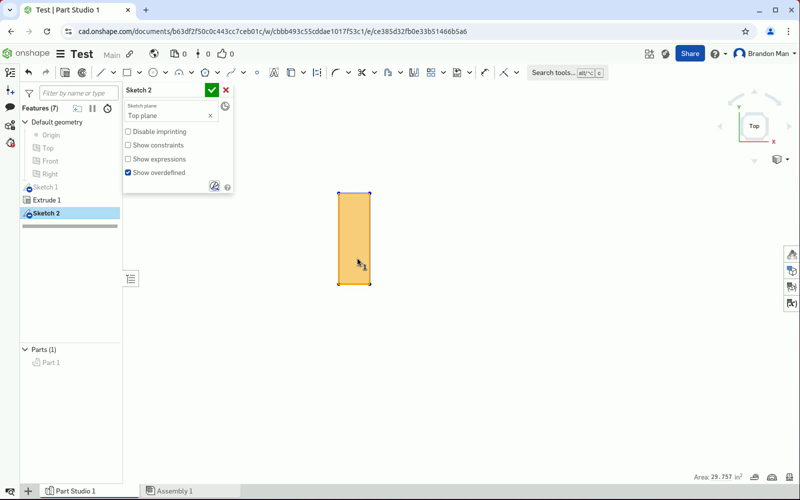
scroll(-6)
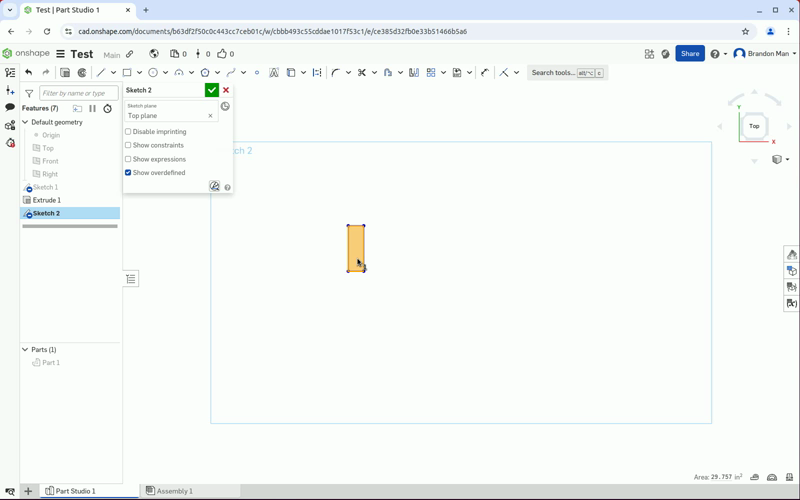
mouse_move(73, 352)
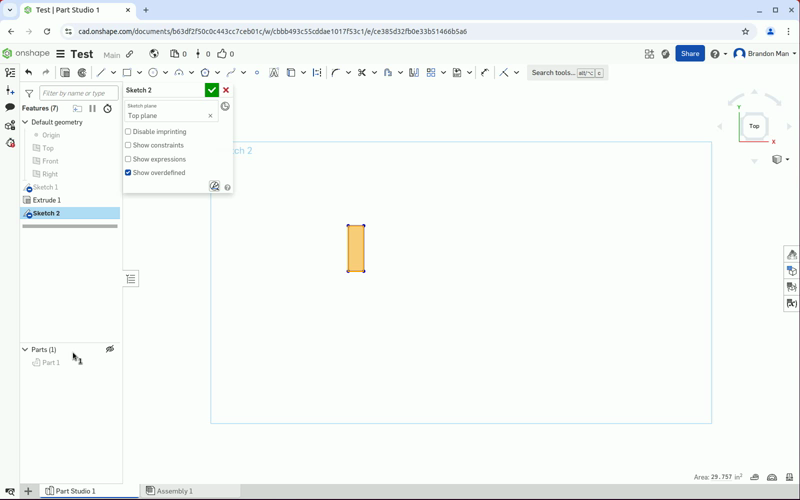
key(shift+y)
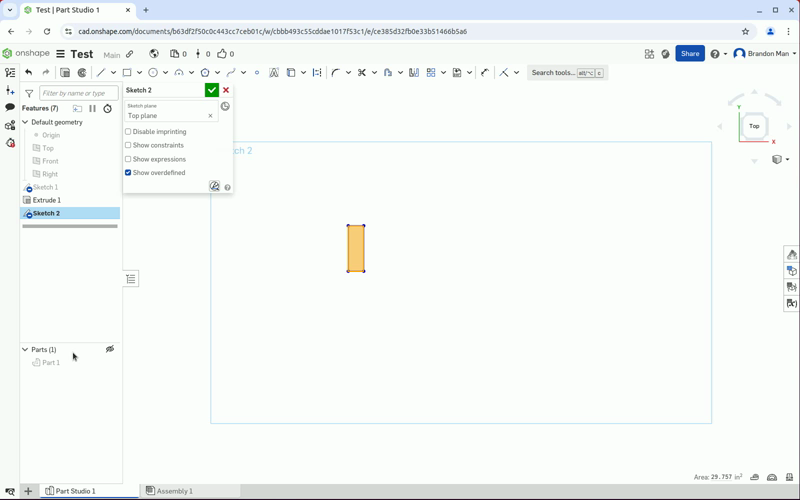
key(shift+e)
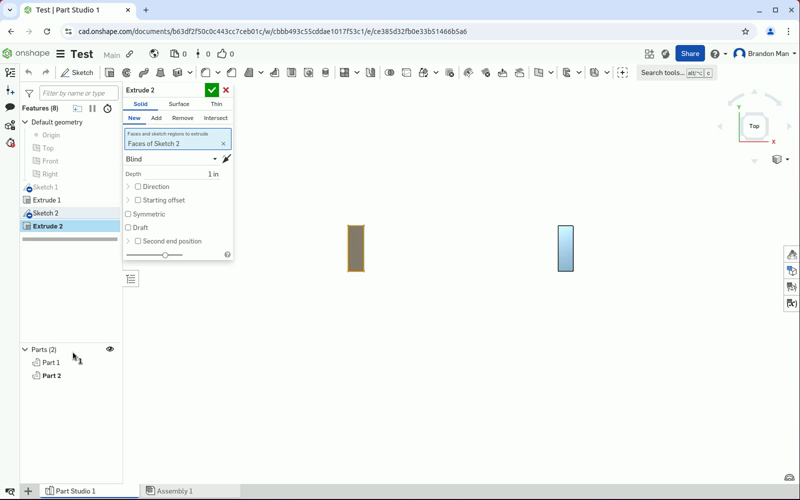
mouse_move(143, 106)
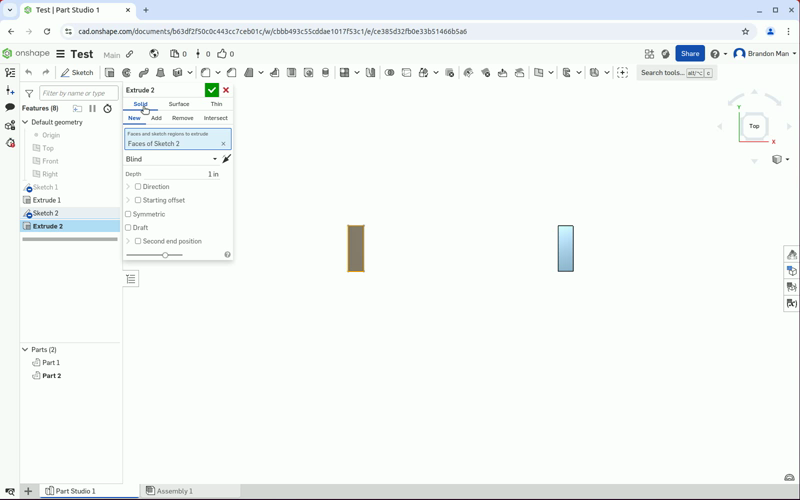
click(143, 106)
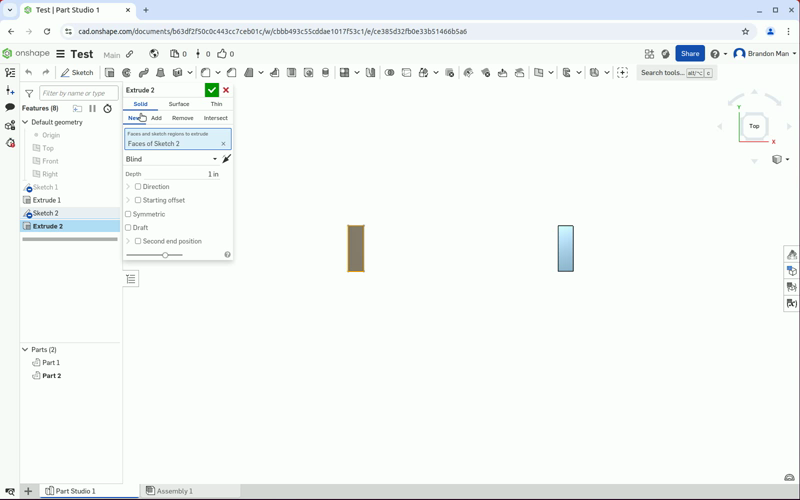
mouse_move(137, 120)
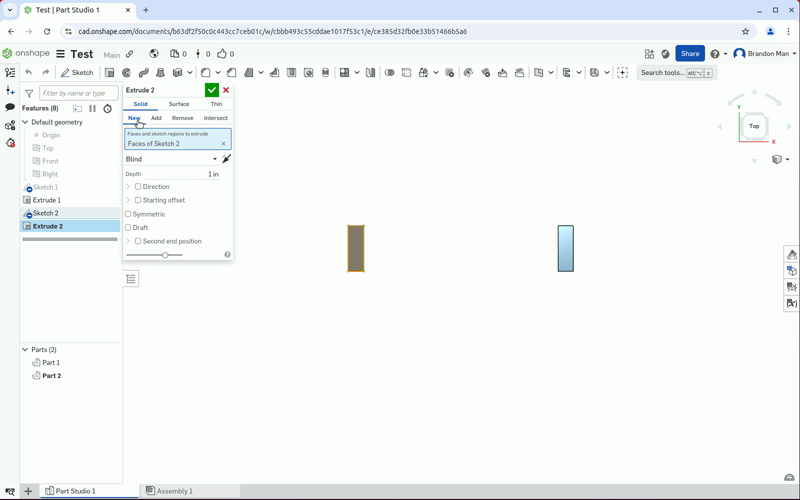
click(137, 120)
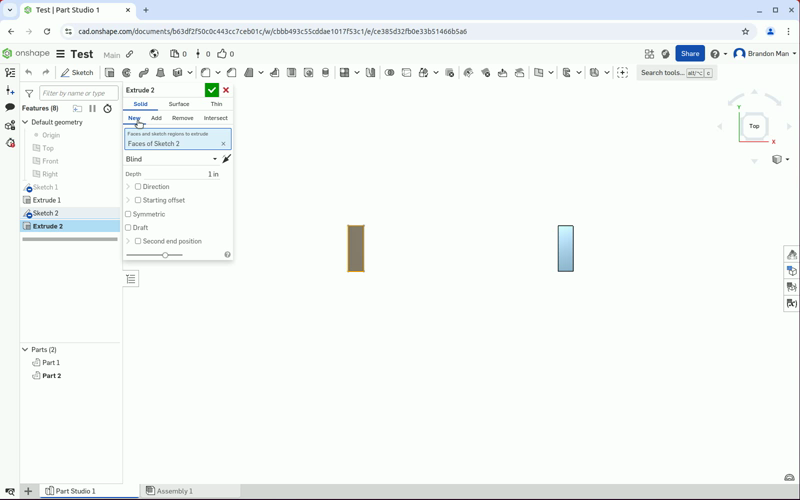
key(tab, 4)
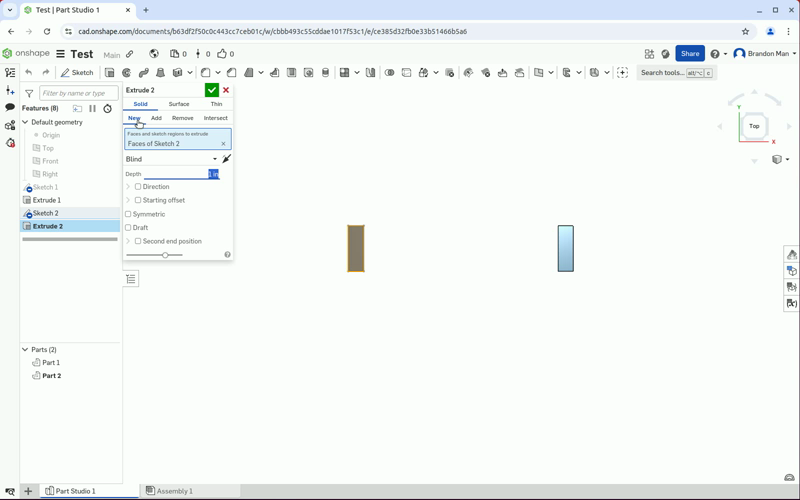
text(3.851)
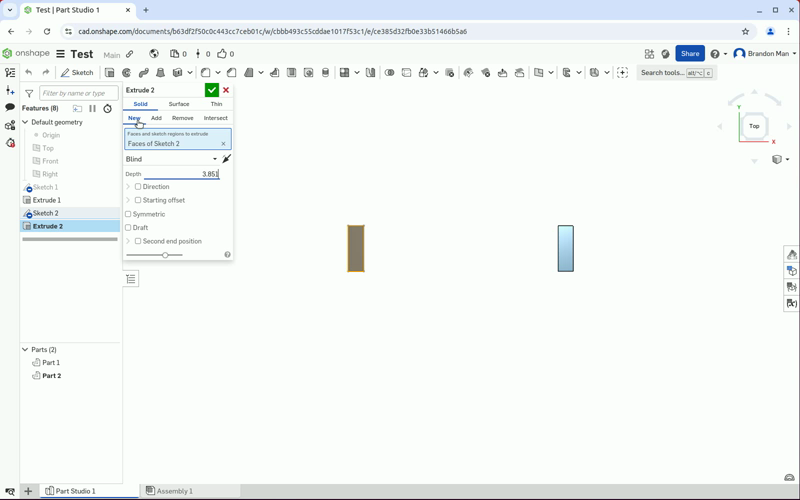
key(enter)
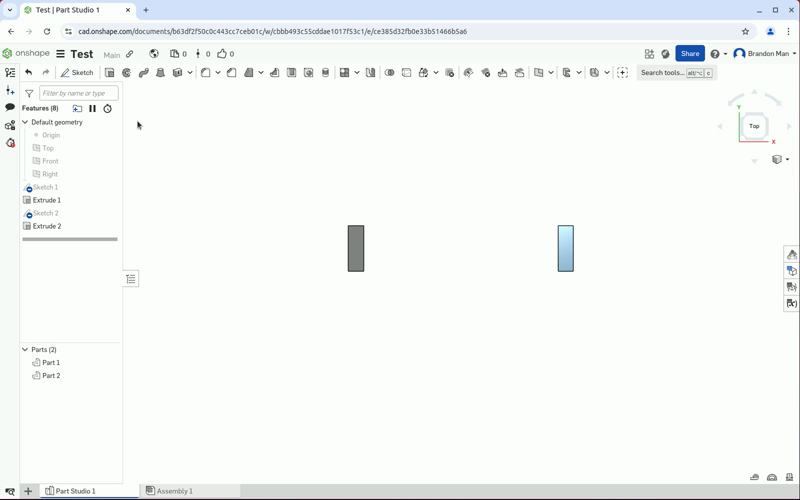
key(shift+h)
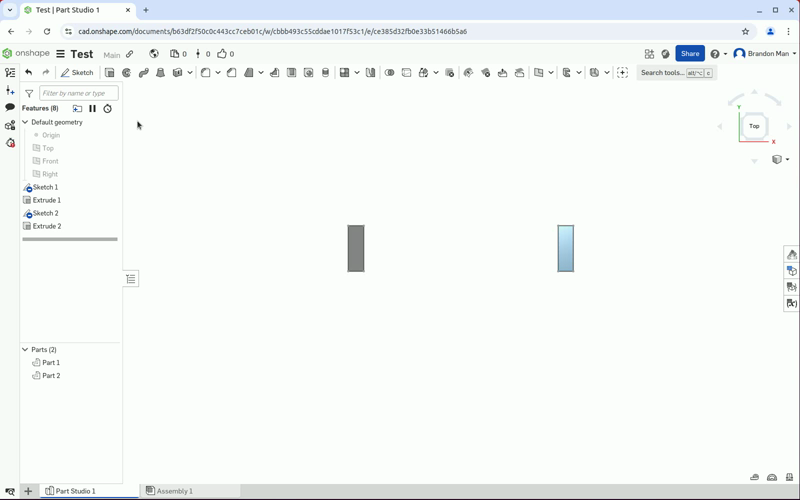
key(shift+h)
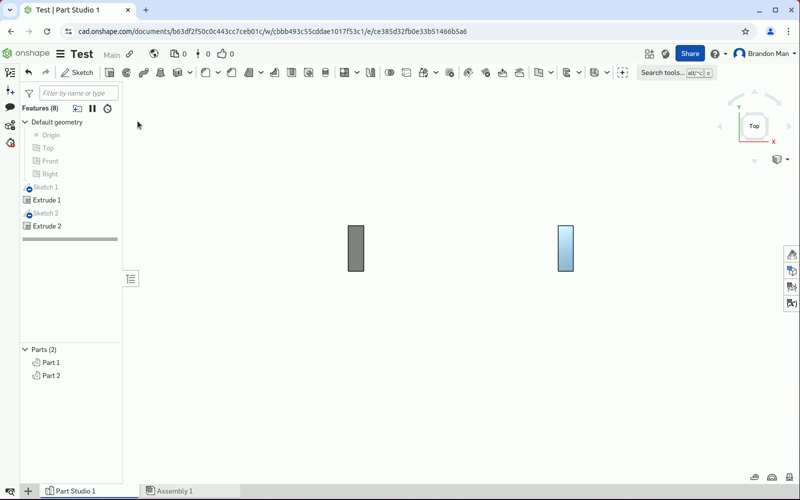
mouse_move(73, 189)
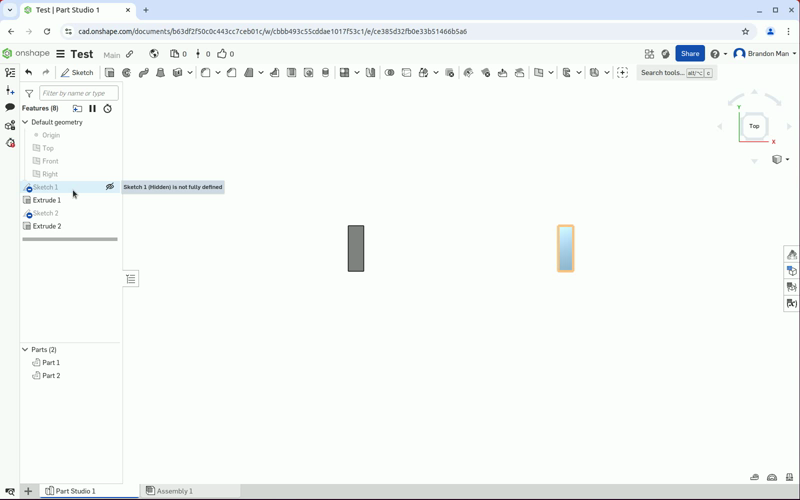
click(73, 189)
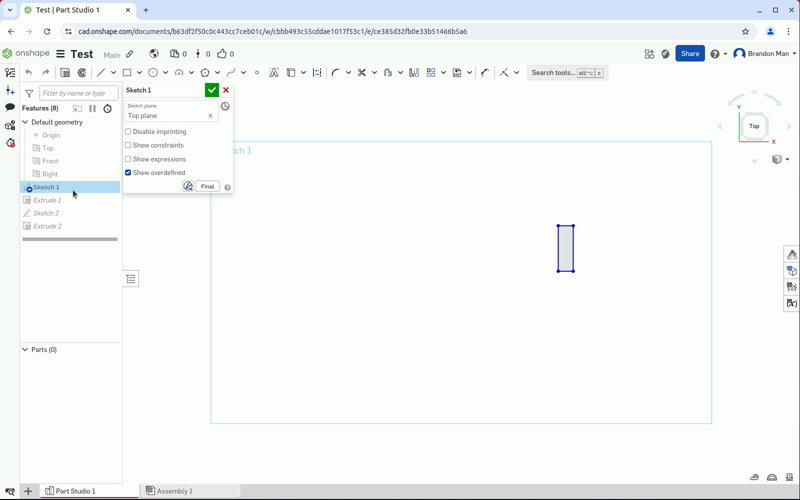
mouse_move(229, 92)
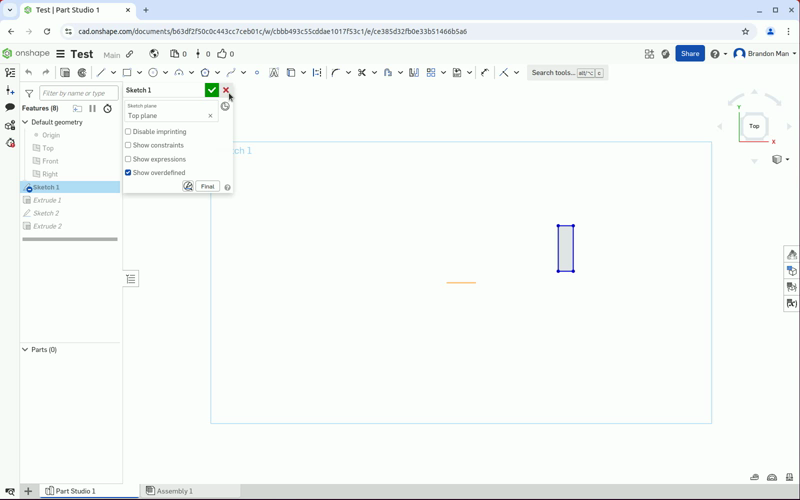
click(229, 92)
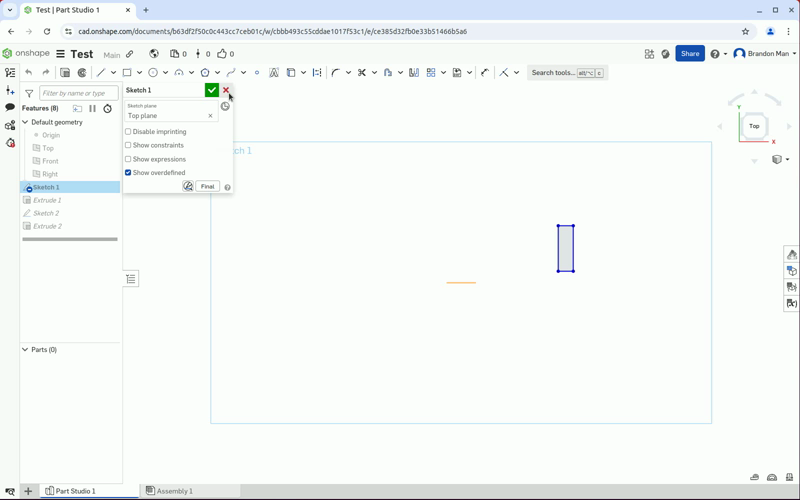
key(shift+s)
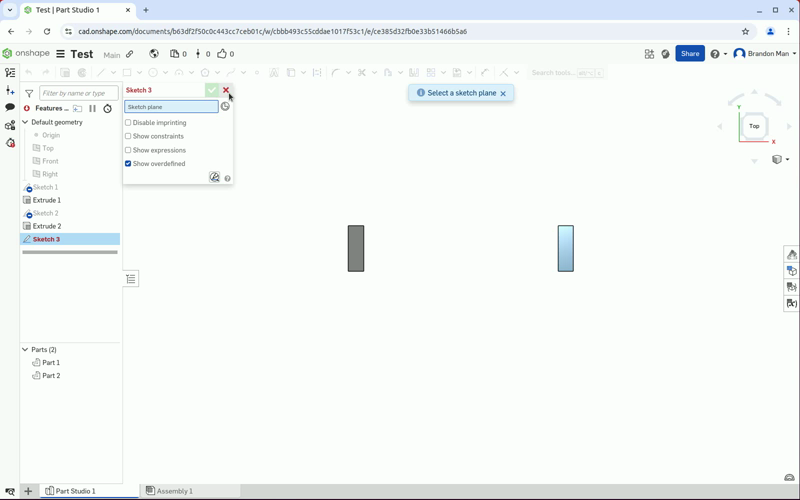
mouse_move(73, 150)
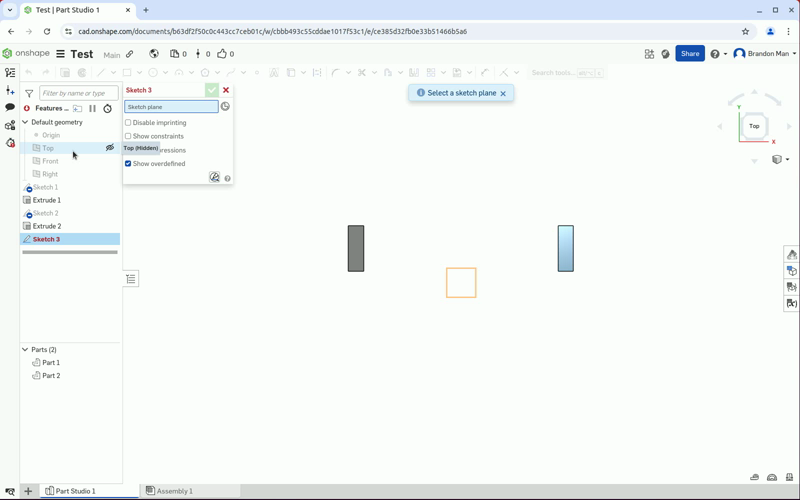
click(73, 150)
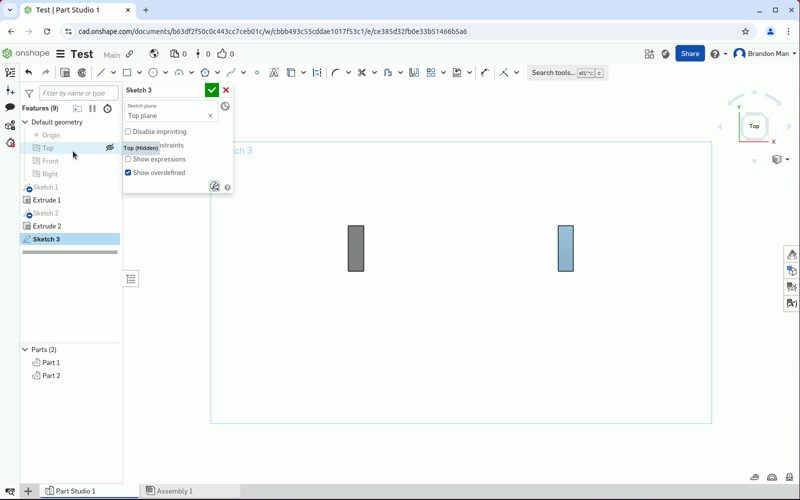
mouse_move(73, 352)
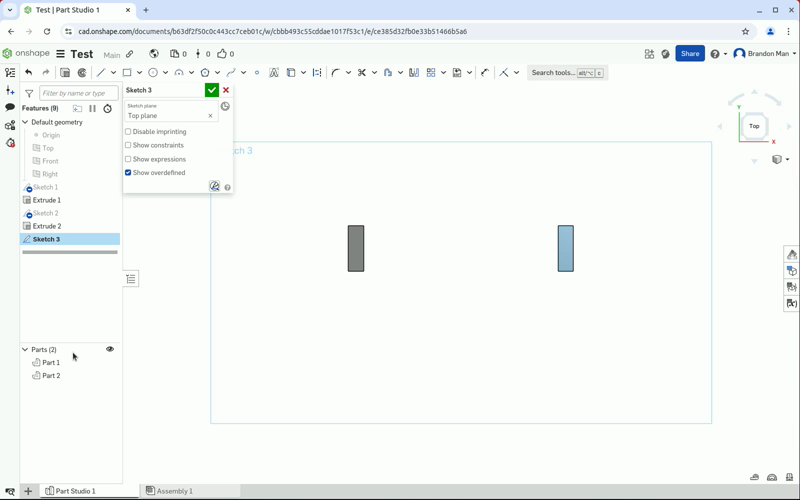
key(y)
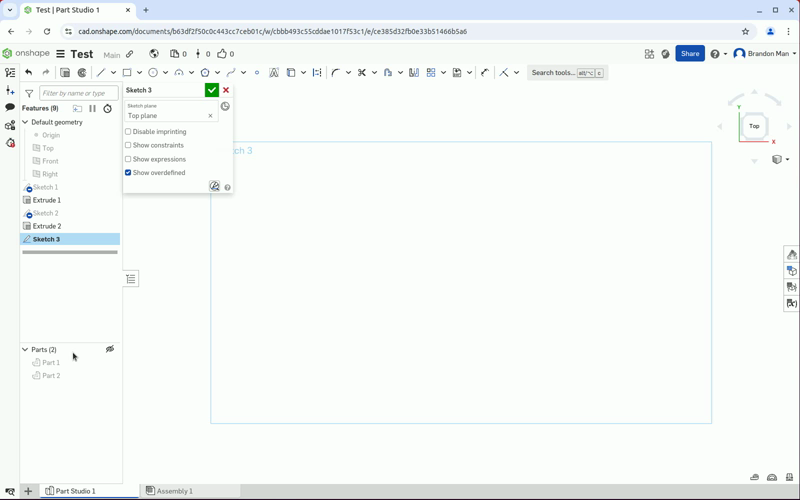
key(l)
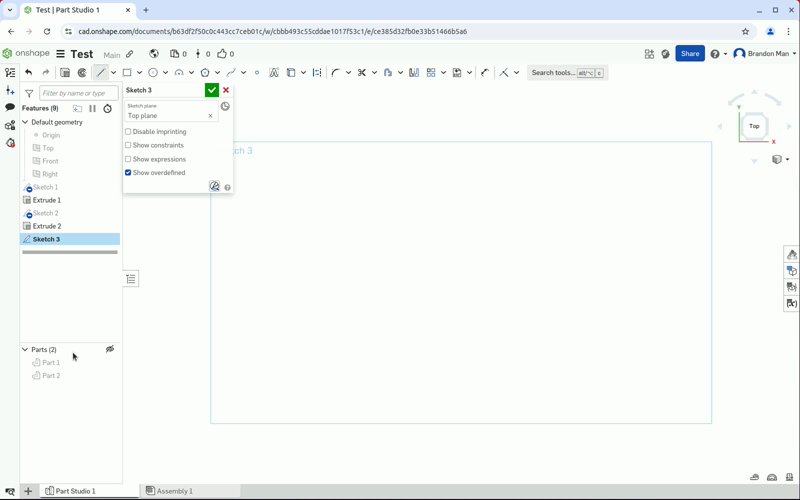
key_down(shift)
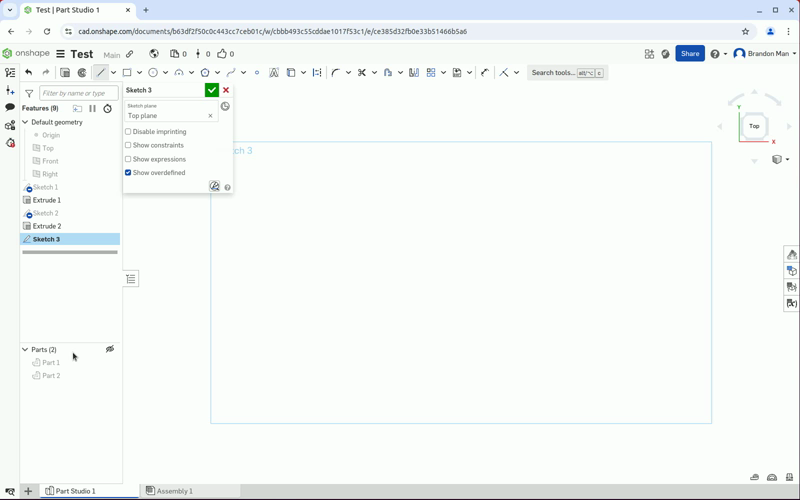
mouse_move(558, 339)
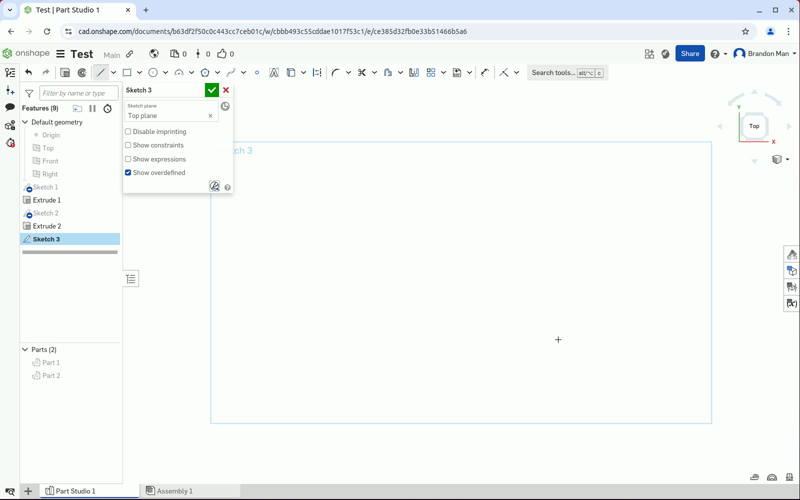
click(558, 339)
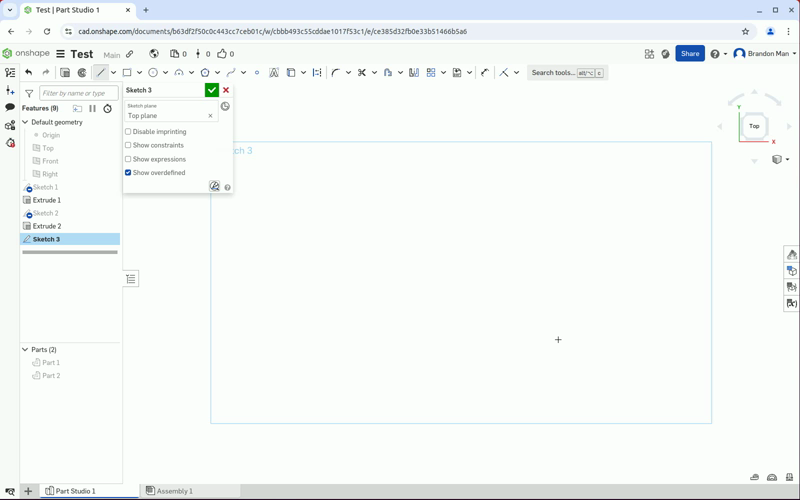
key_up(shift)
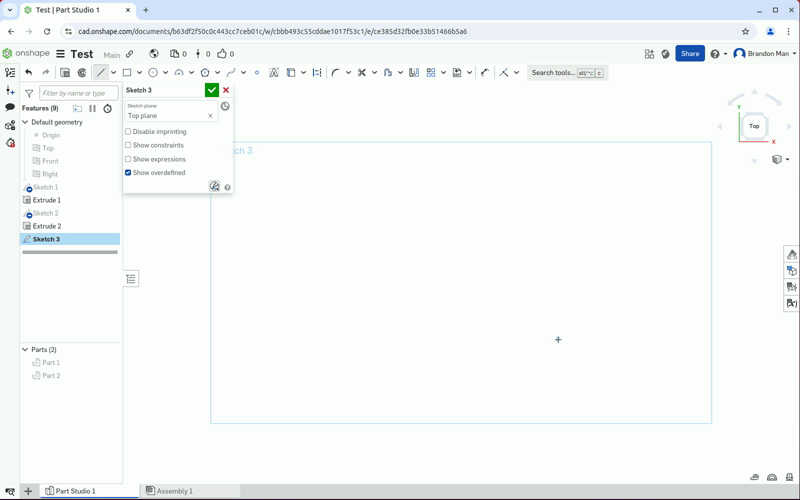
key_down(shift)
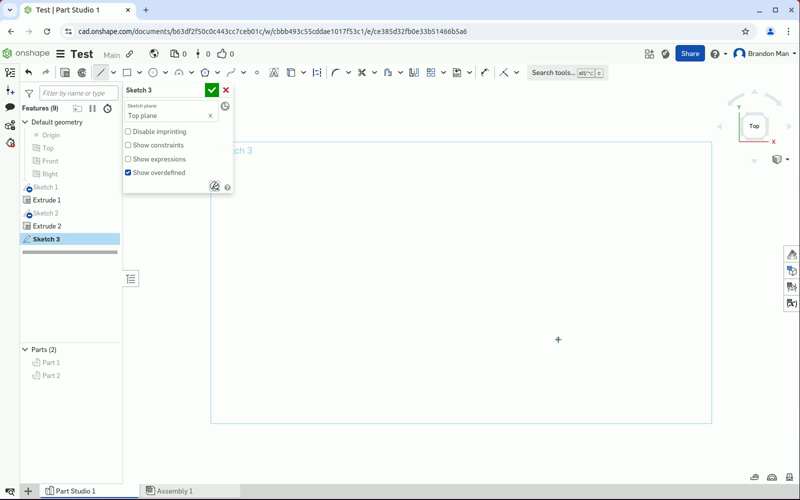
mouse_move(588, 339)
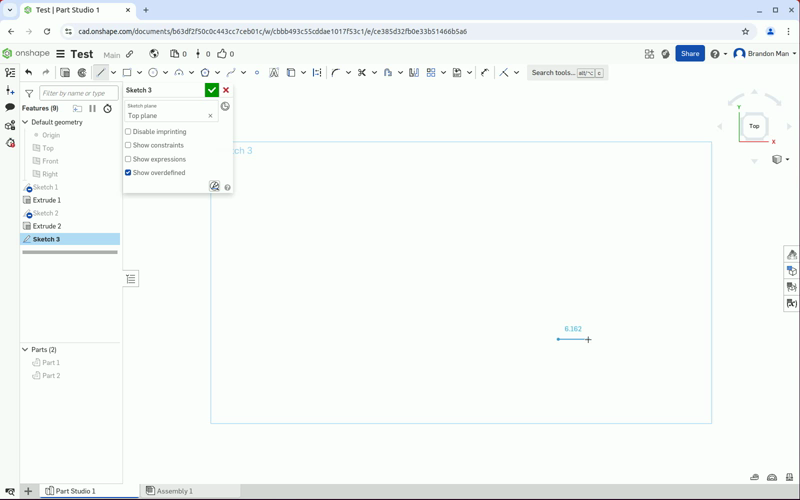
mouse_move(573, 339)
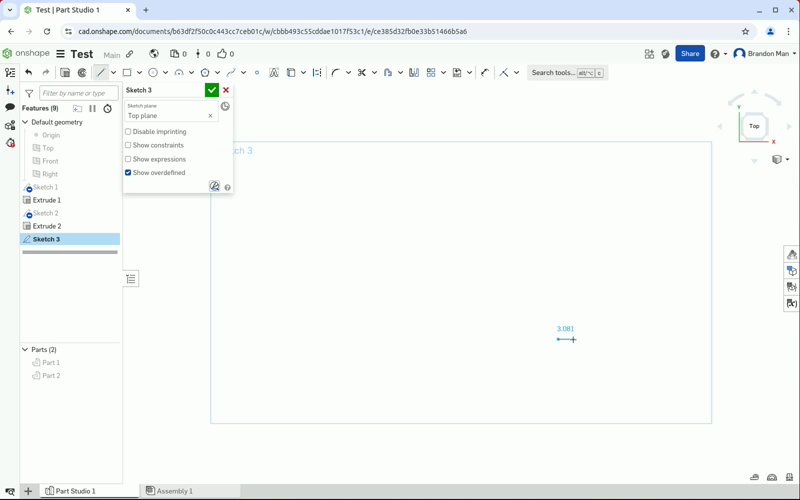
click(573, 339)
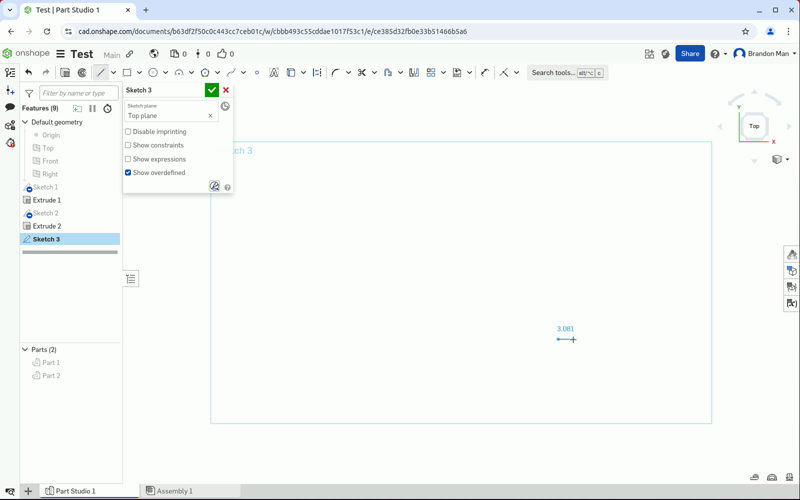
key_up(shift)
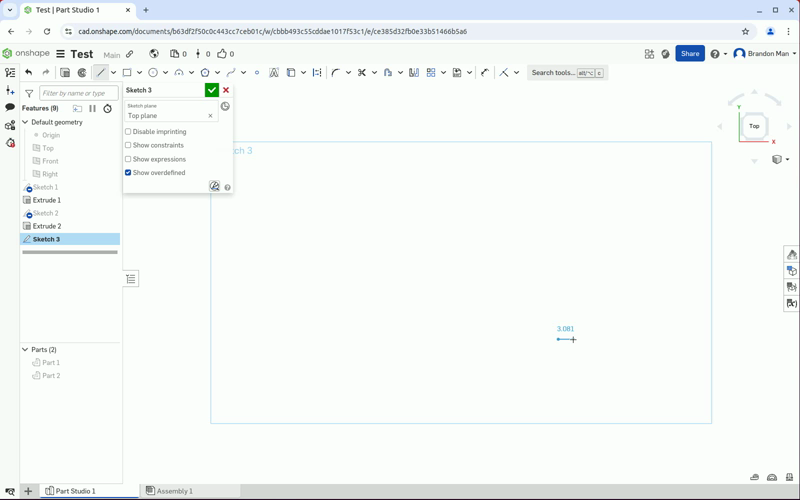
key_down(shift)
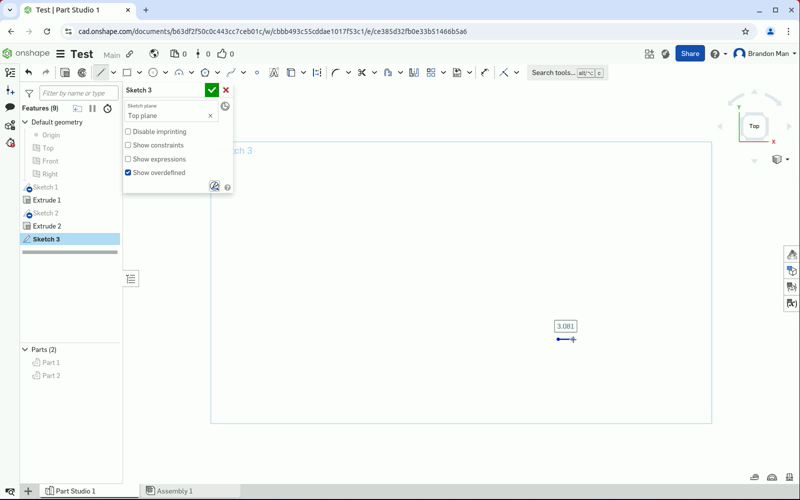
mouse_move(589, 339)
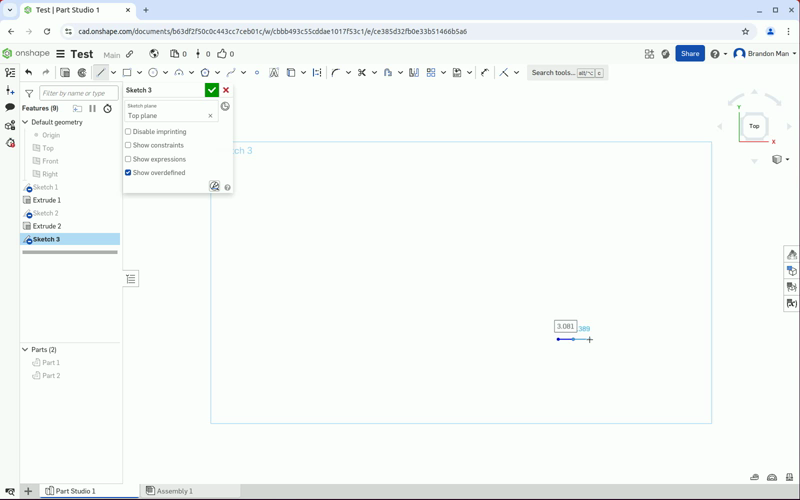
mouse_move(573, 294)
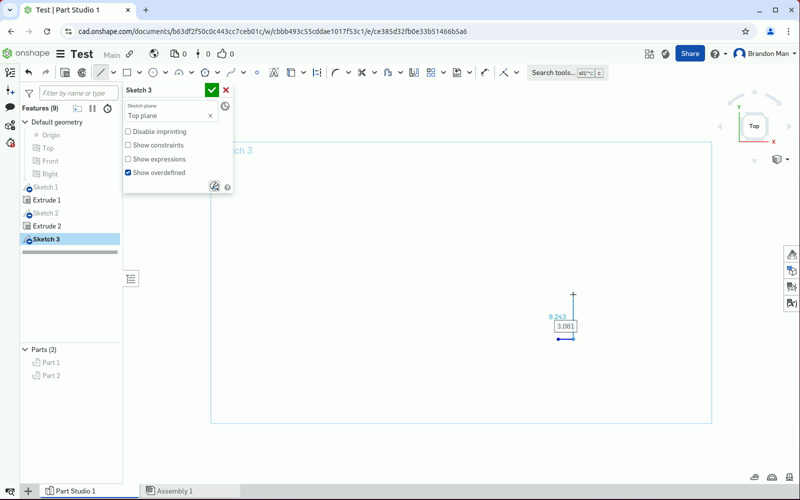
click(573, 294)
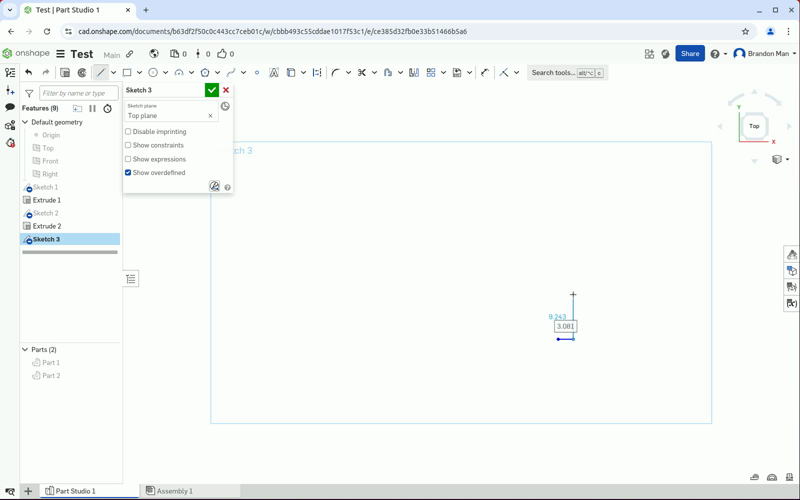
key_up(shift)
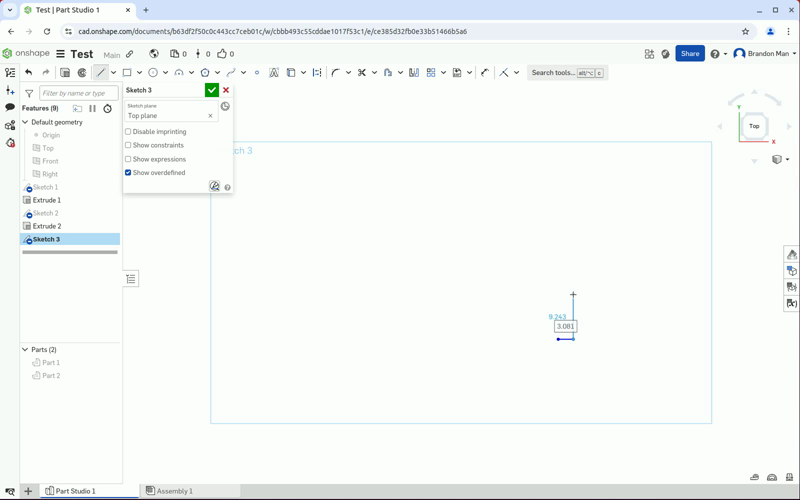
key_down(shift)
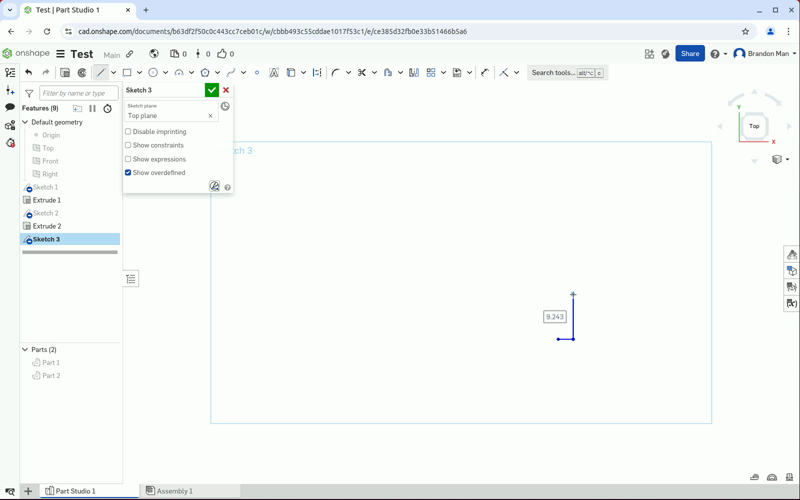
mouse_move(589, 294)
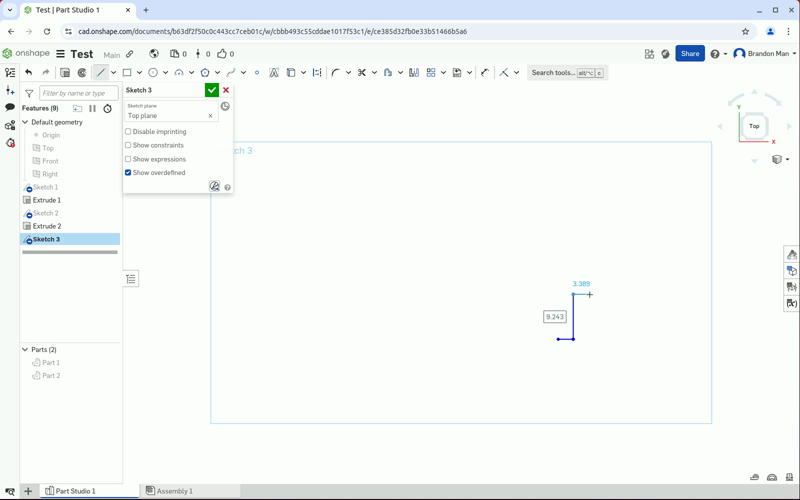
mouse_move(558, 294)
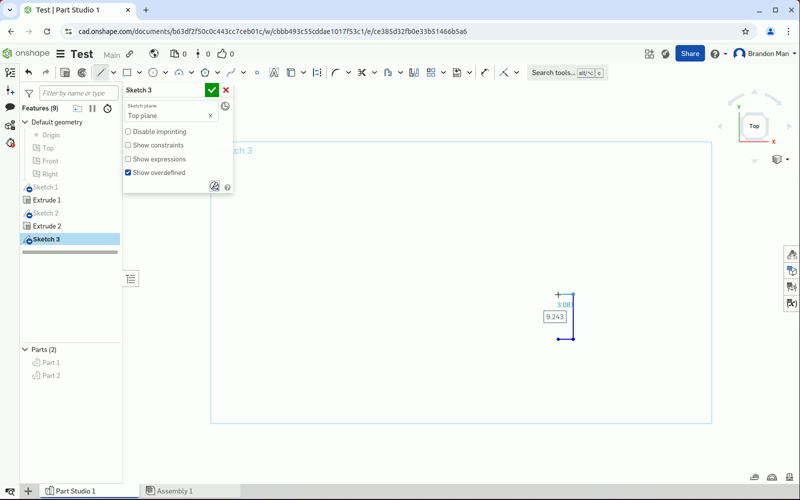
click(558, 294)
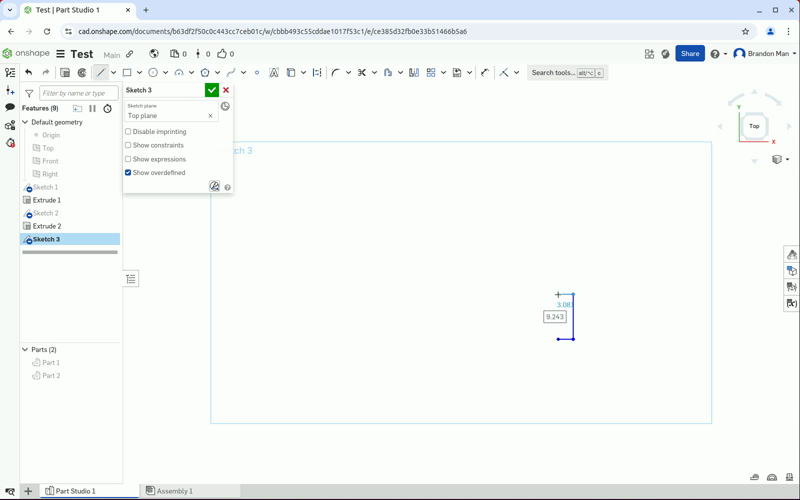
key_up(shift)
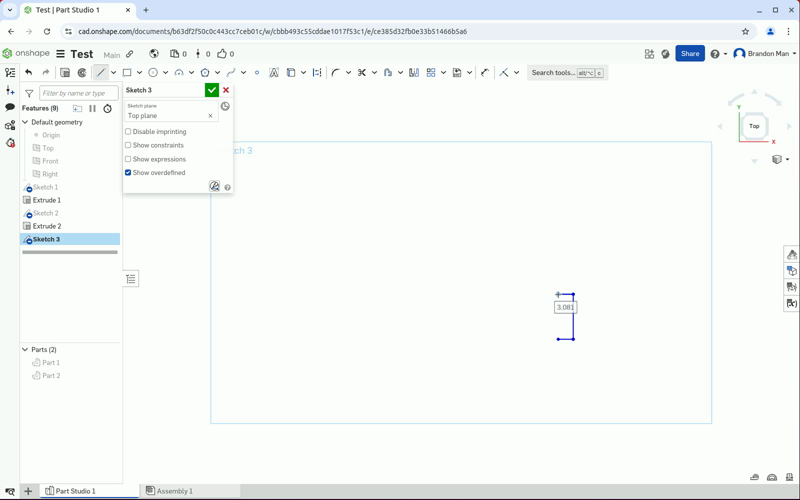
mouse_move(588, 294)
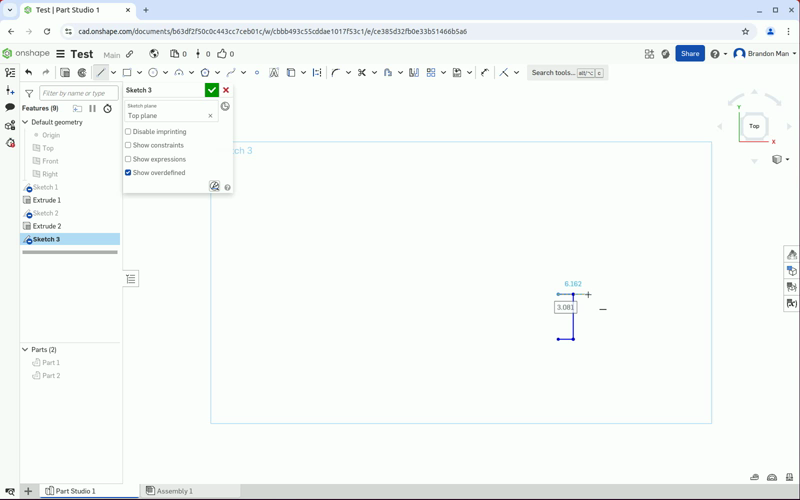
key_down(shift)
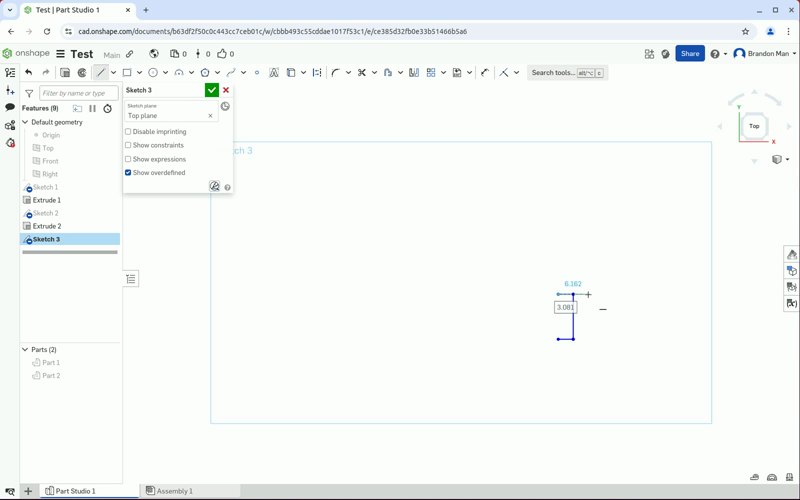
mouse_move(558, 339)
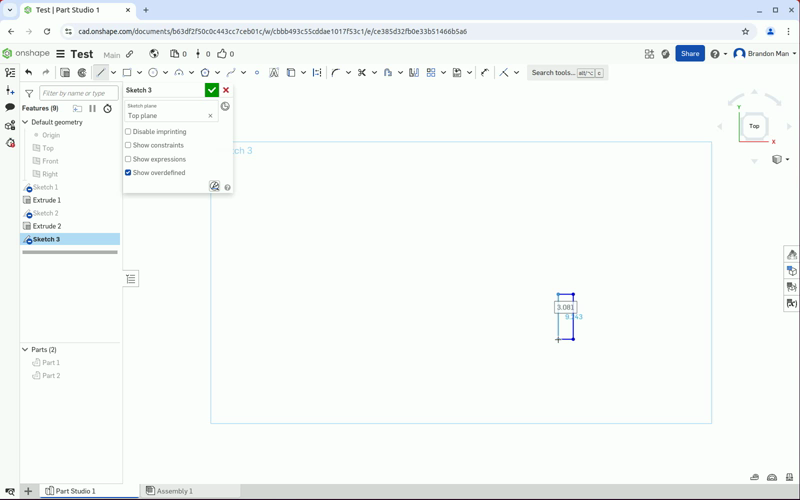
key_up(shift)
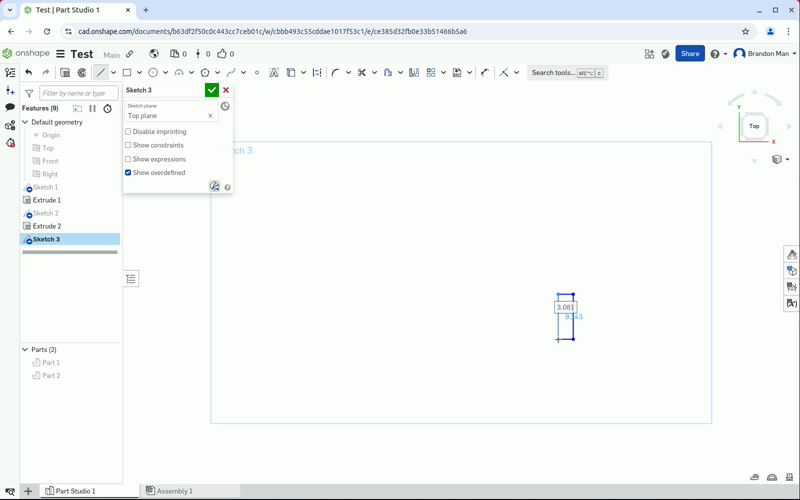
click(558, 339)
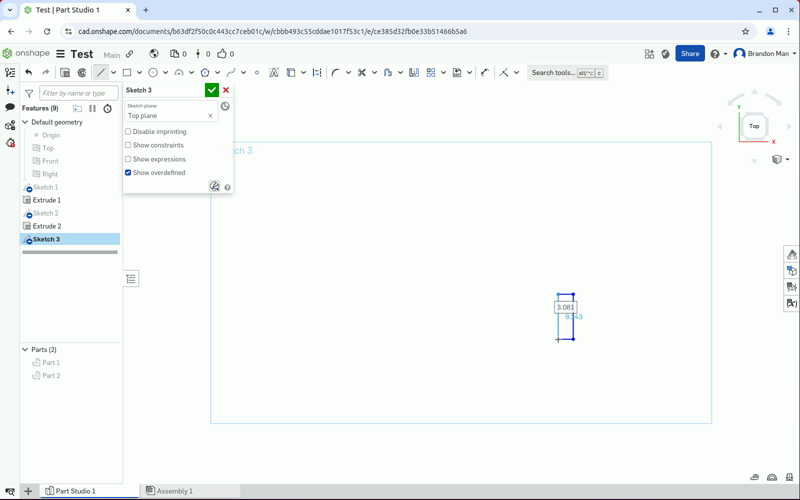
key(esc)
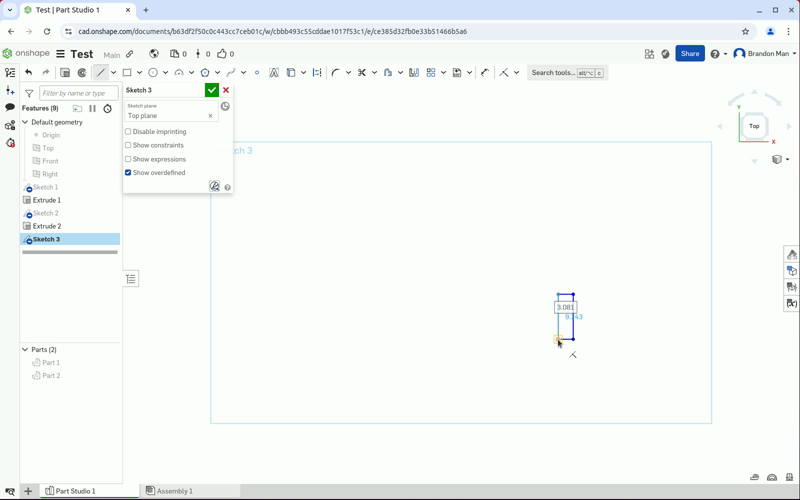
mouse_move(564, 309)
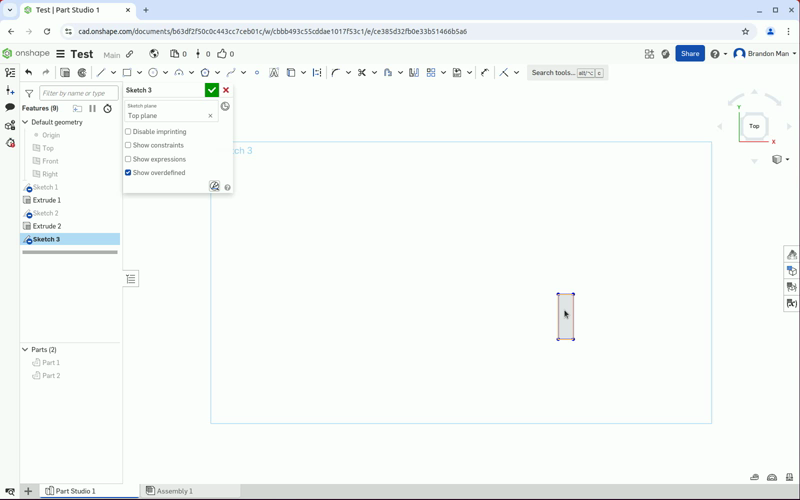
scroll(6)
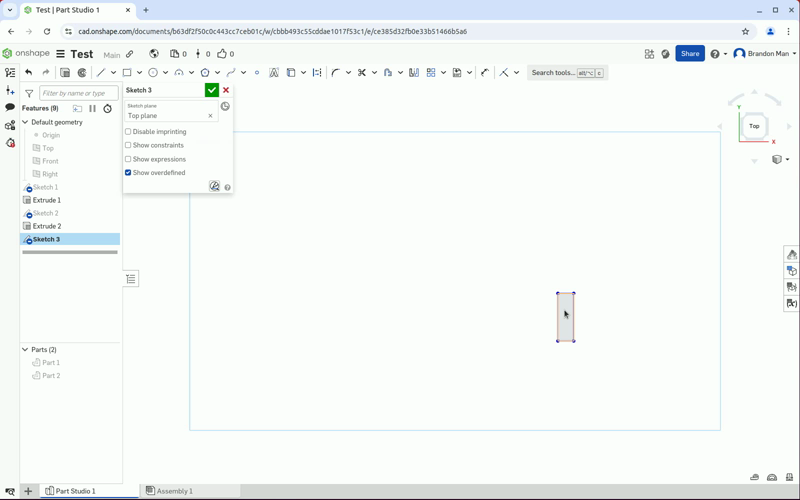
scroll(6)
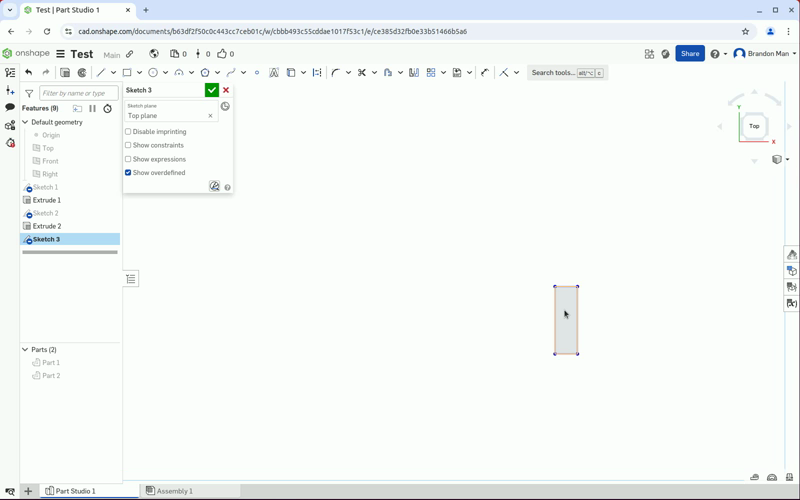
scroll(6)
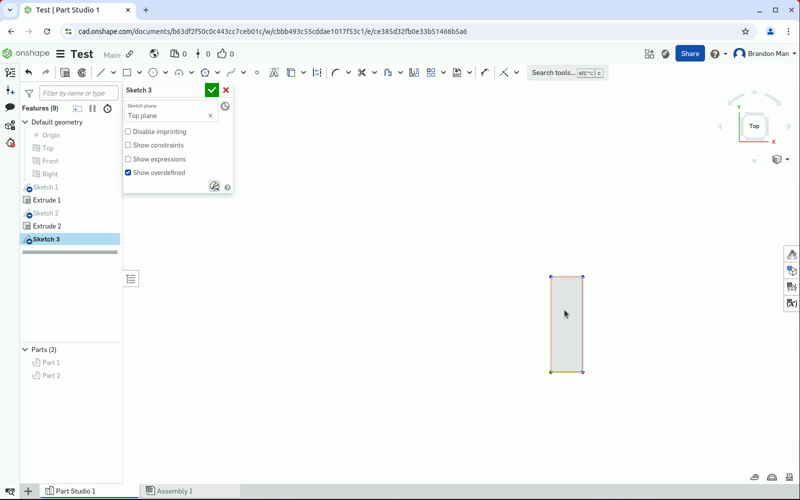
scroll(6)
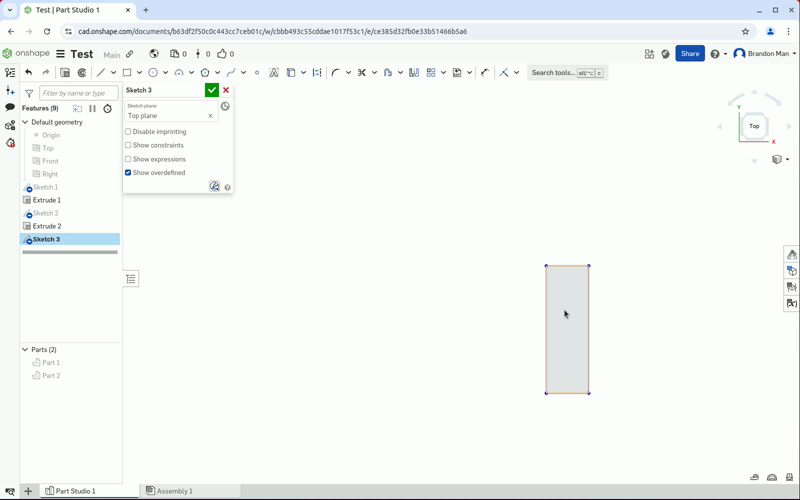
scroll(6)
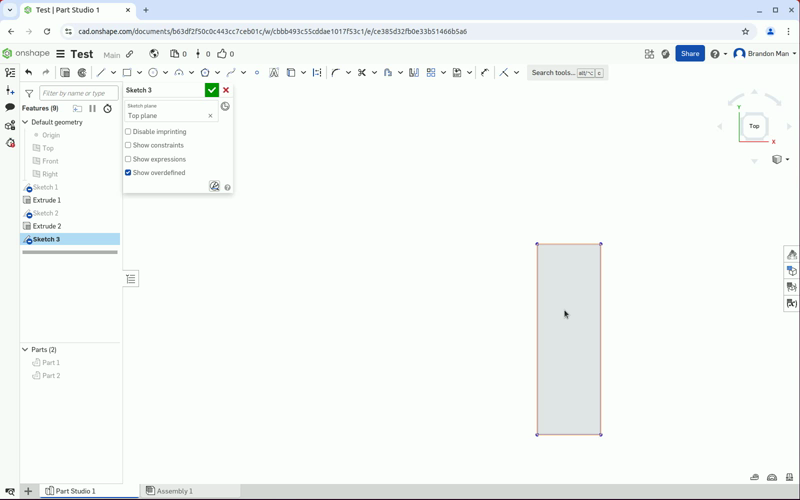
scroll(6)
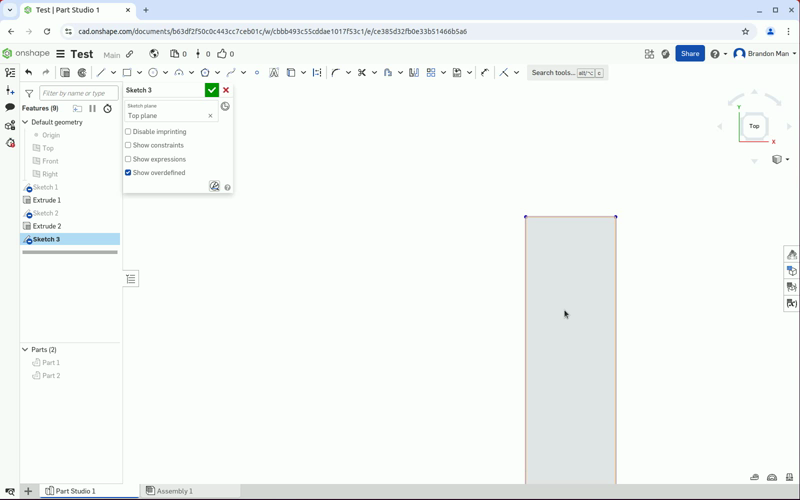
scroll(6)
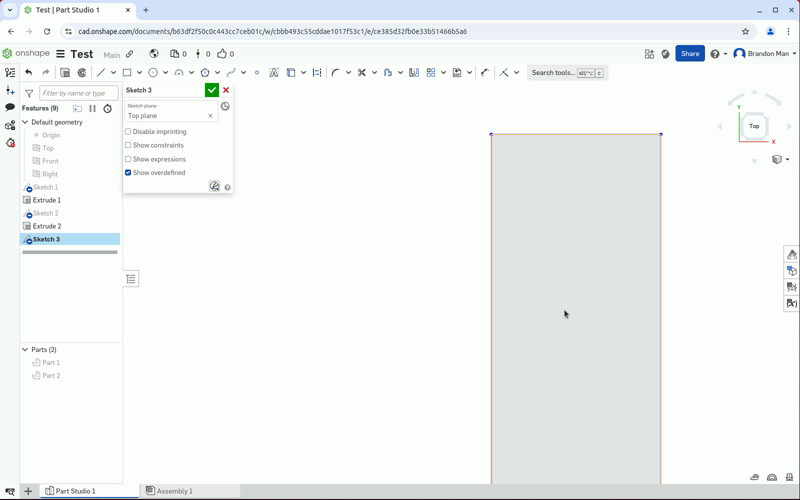
click(564, 309)
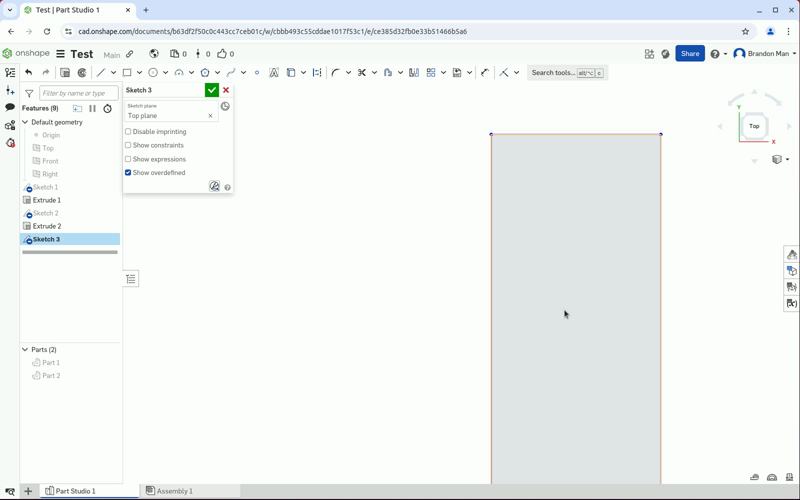
scroll(-6)
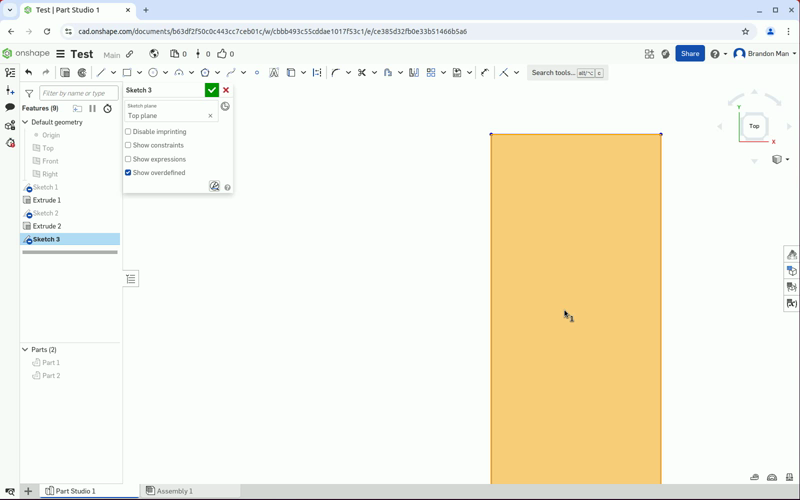
scroll(-6)
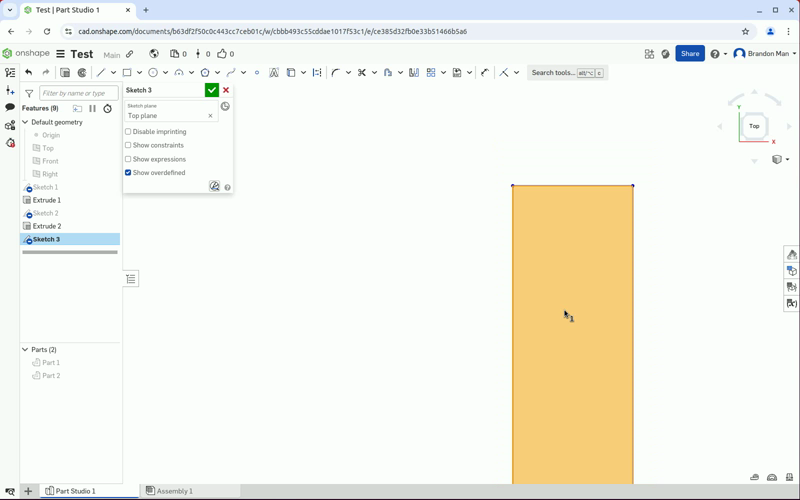
scroll(-6)
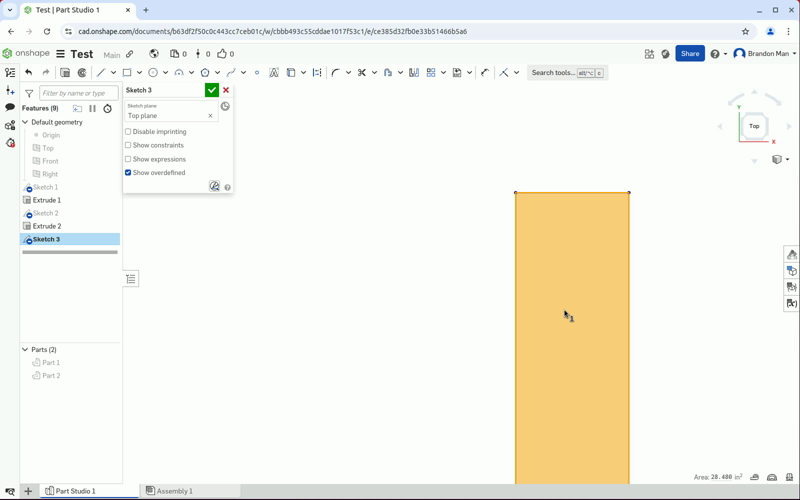
scroll(-6)
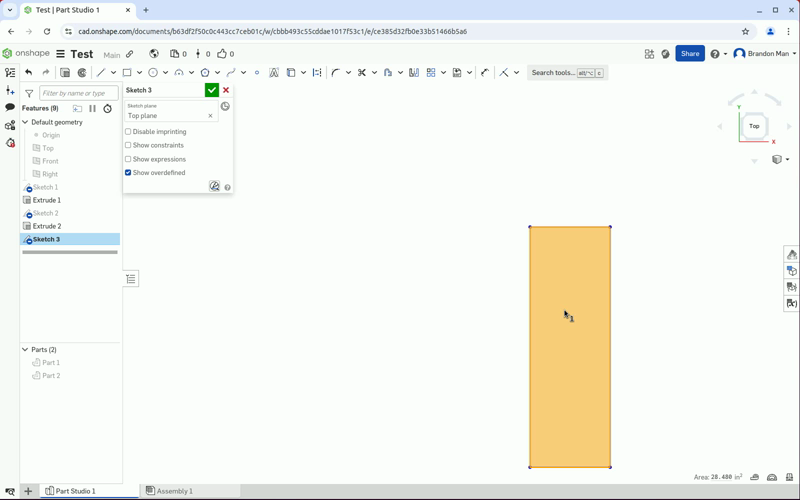
scroll(-6)
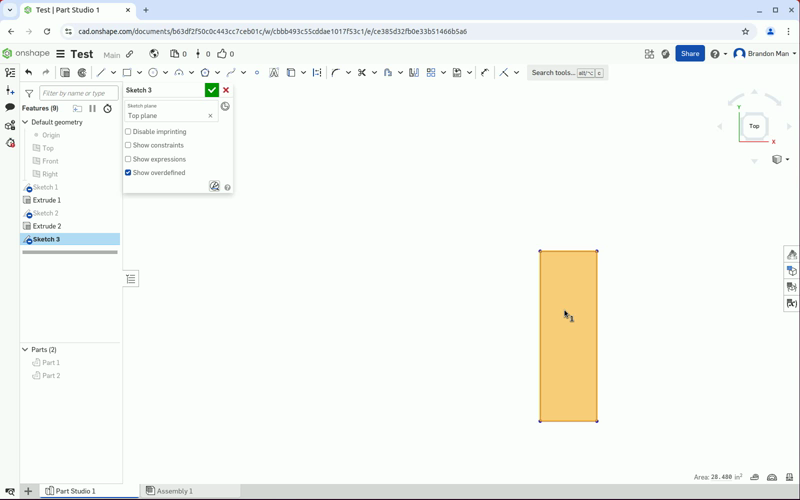
scroll(-6)
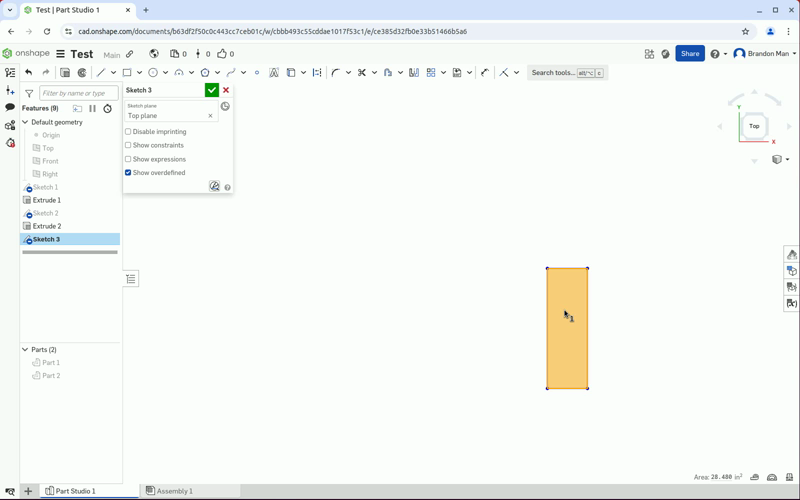
scroll(-6)
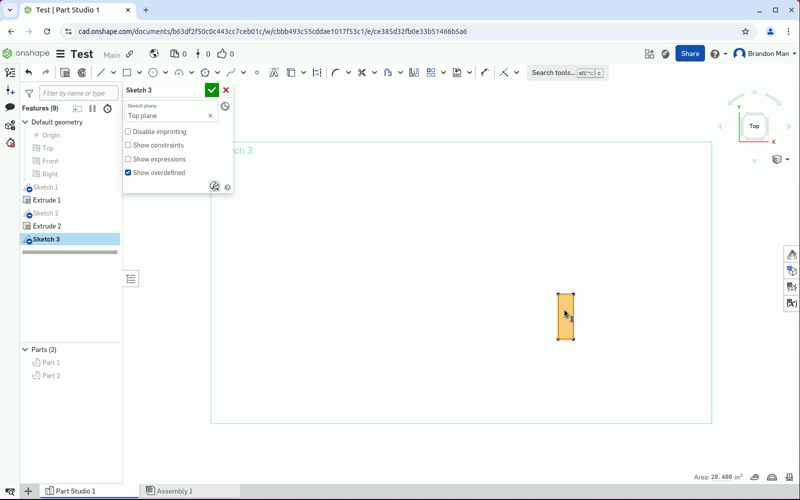
mouse_move(73, 352)
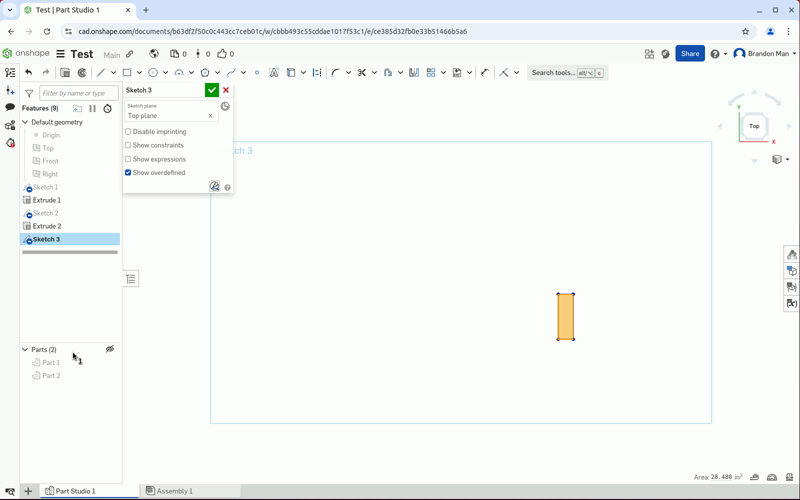
key(shift+y)
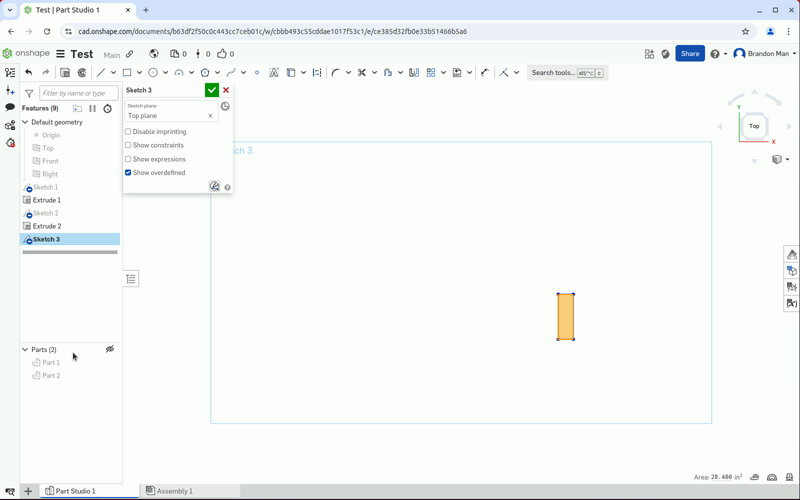
key(shift+e)
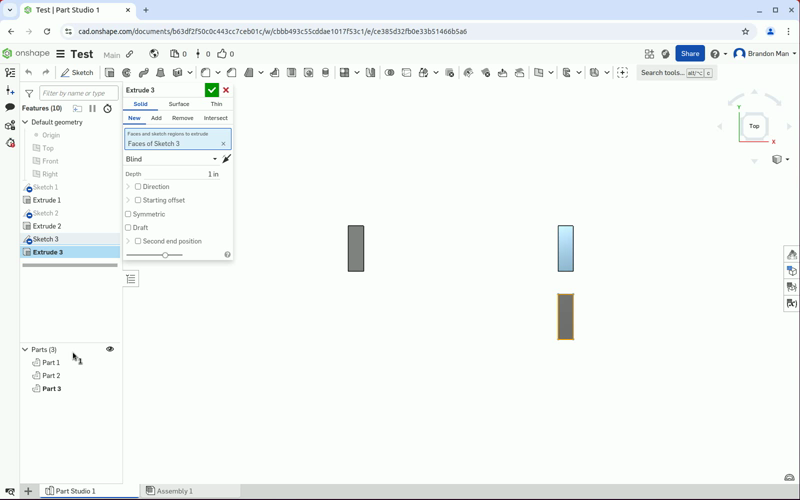
mouse_move(143, 106)
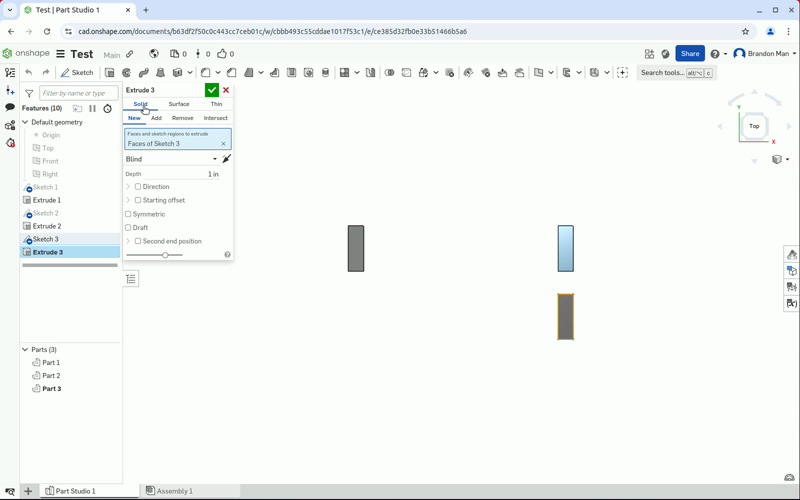
click(143, 106)
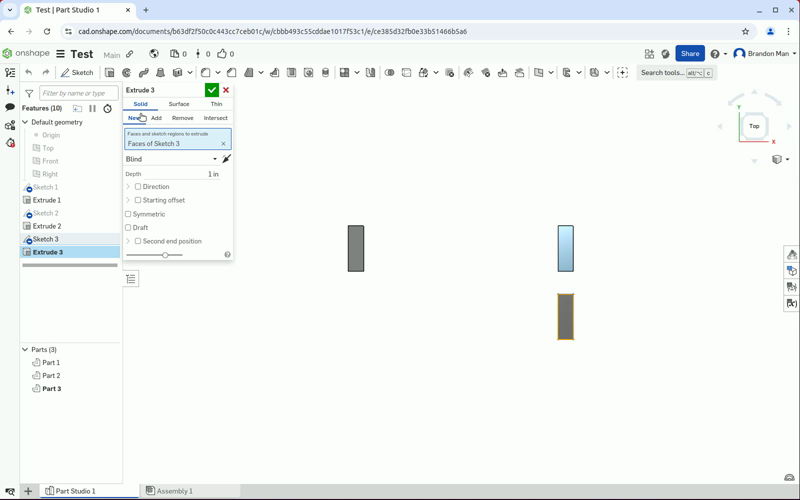
mouse_move(137, 120)
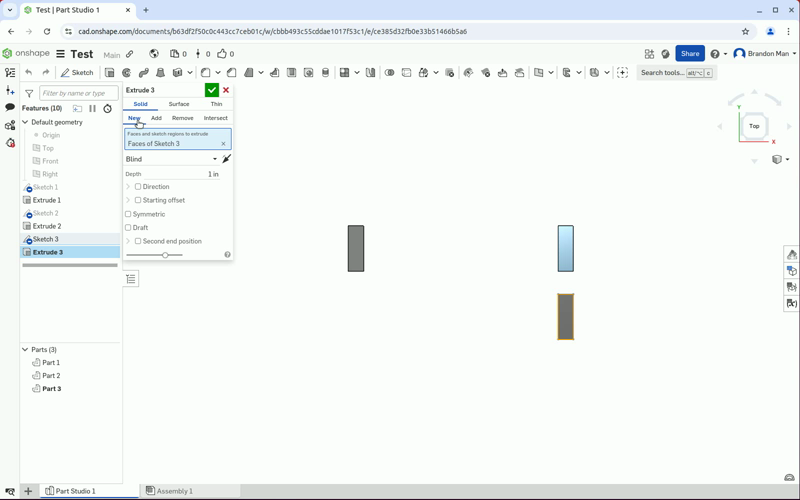
click(137, 120)
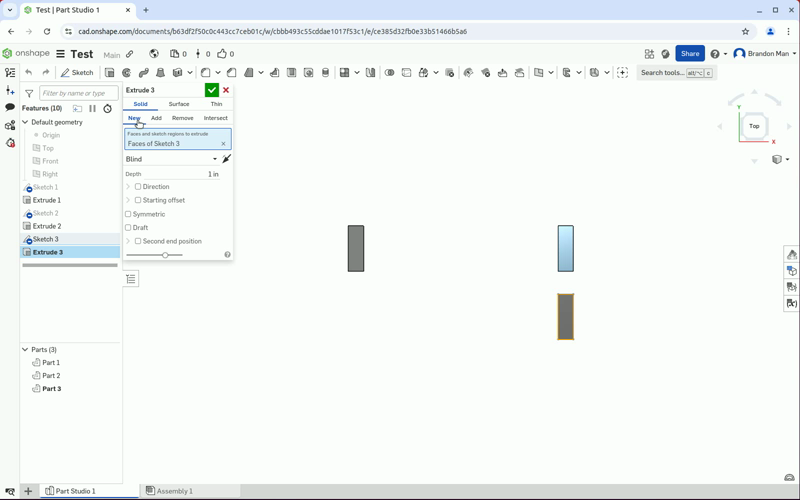
key(tab, 4)
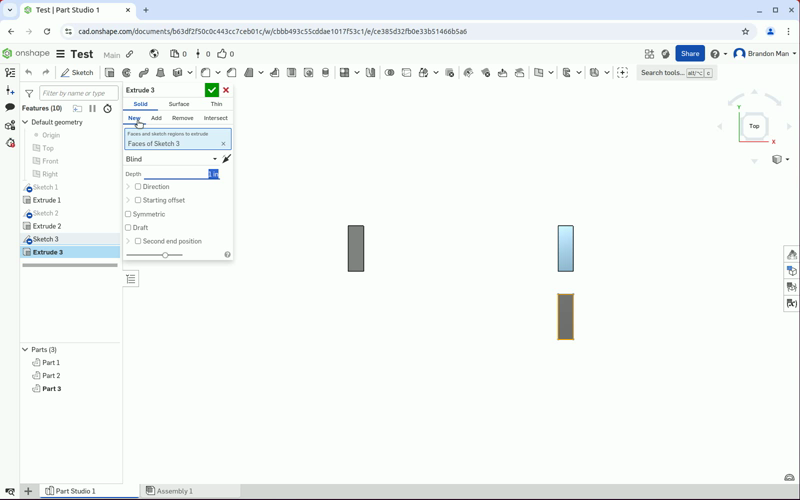
text(3.851)
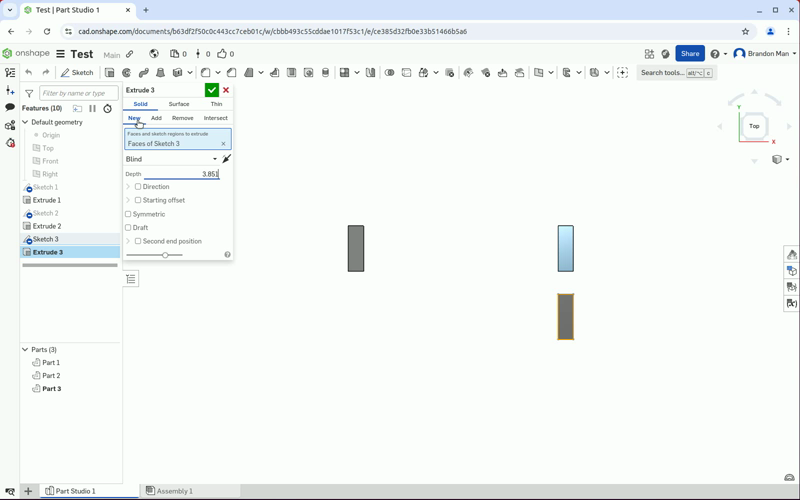
key(enter)
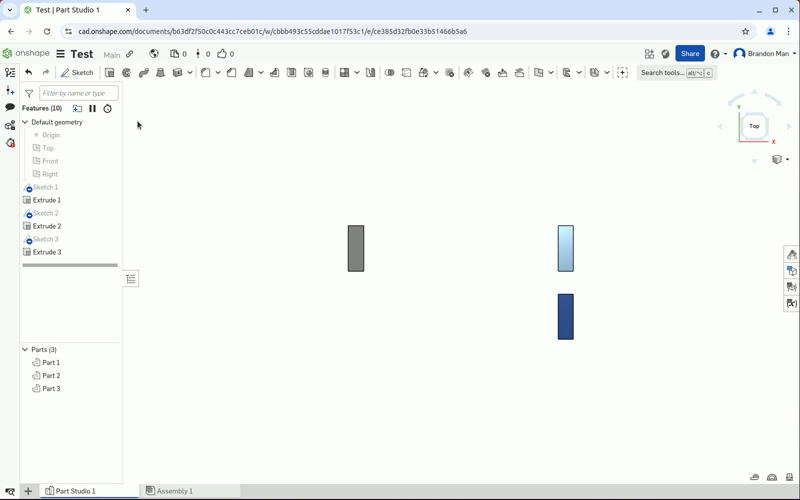
key(shift+h)
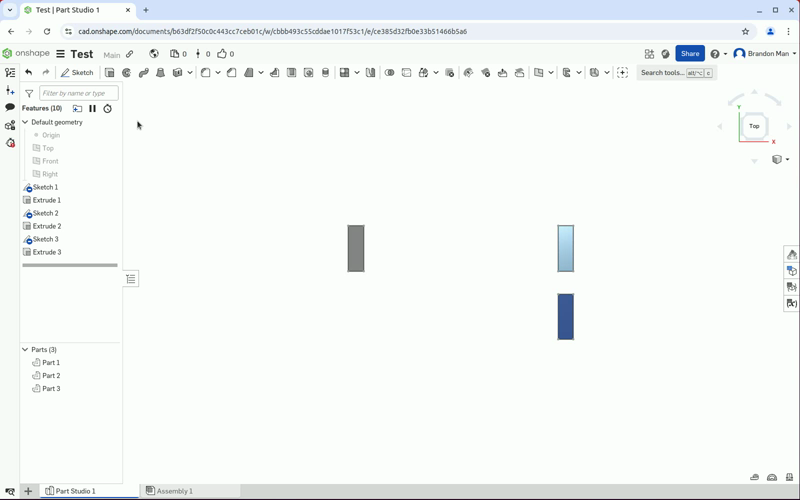
key(shift+h)
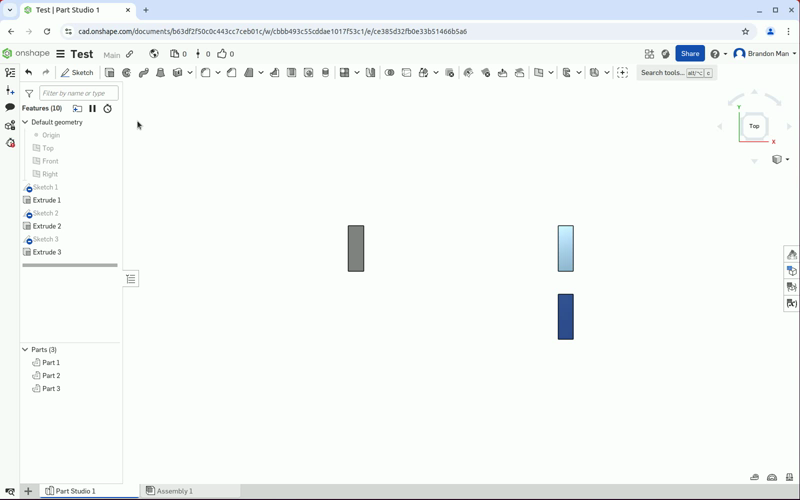
mouse_move(73, 189)
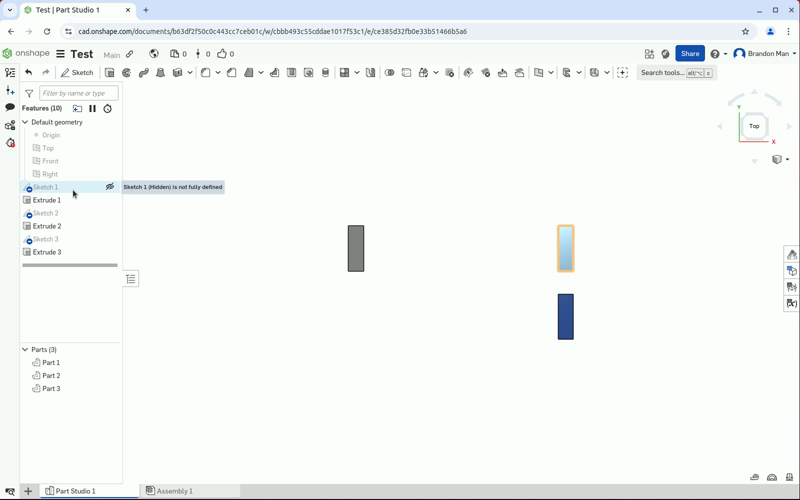
click(73, 189)
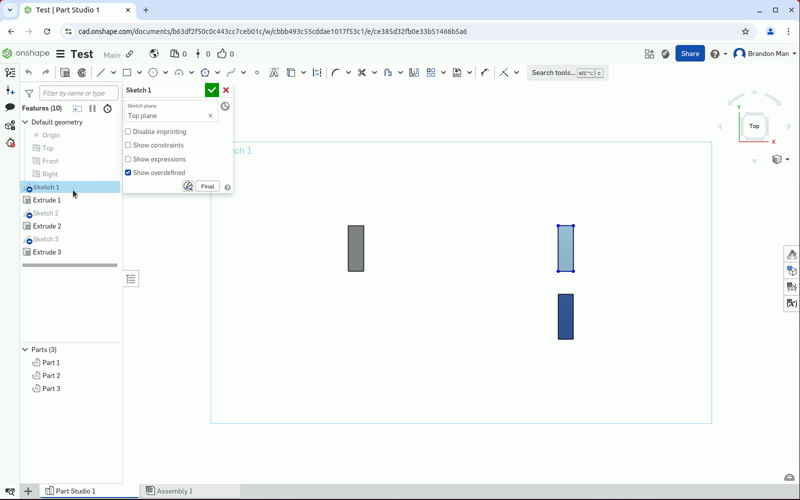
mouse_move(229, 92)
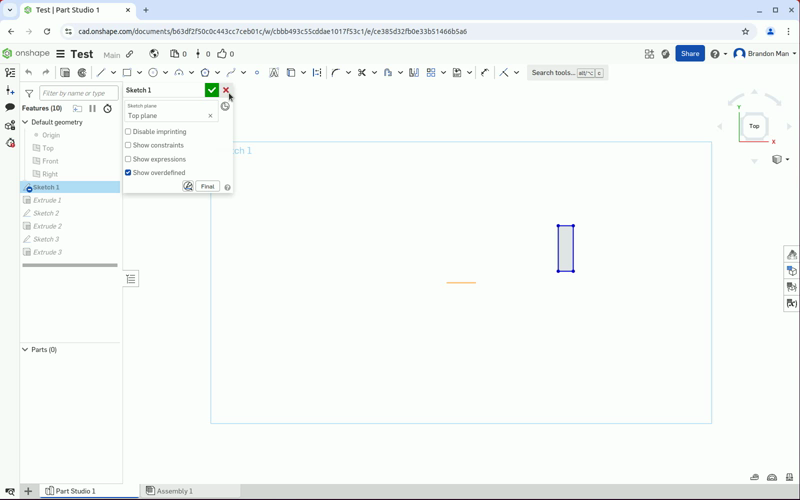
click(229, 92)
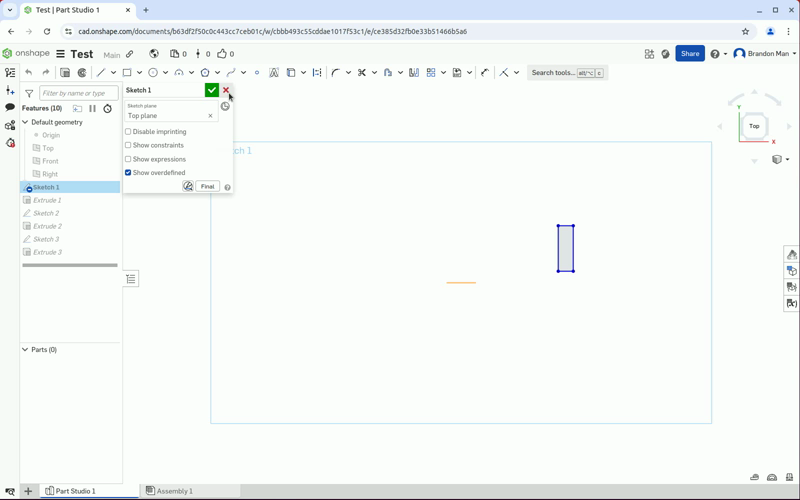
key(shift+s)
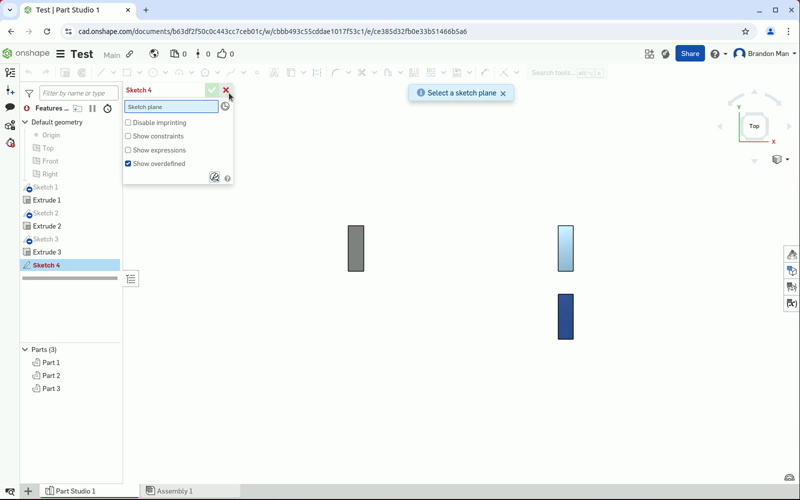
mouse_move(73, 150)
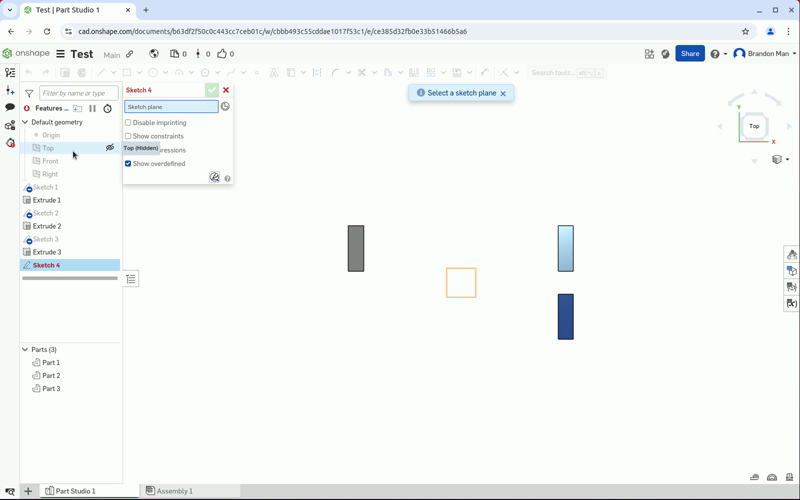
click(73, 150)
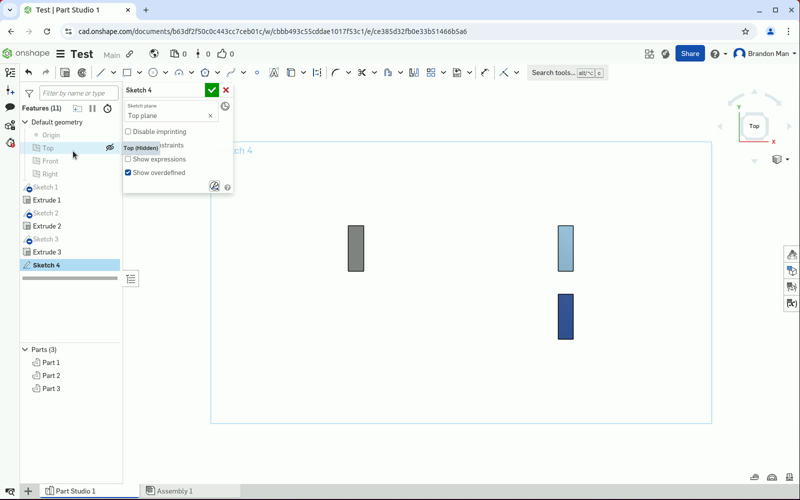
mouse_move(73, 352)
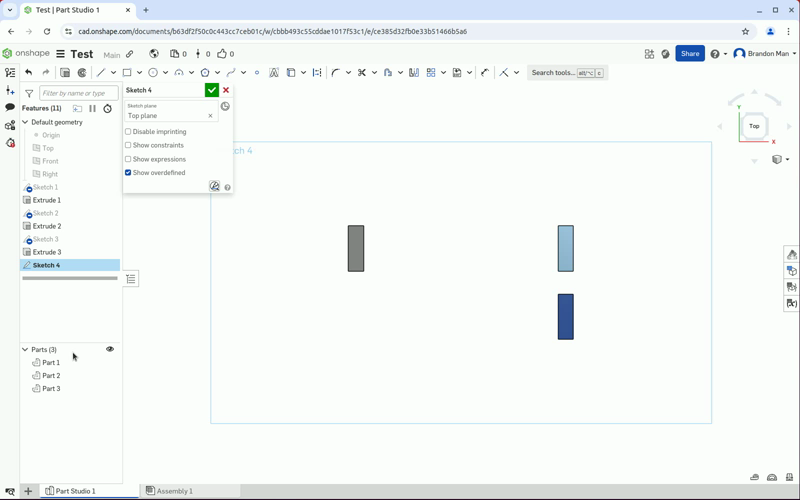
key(y)
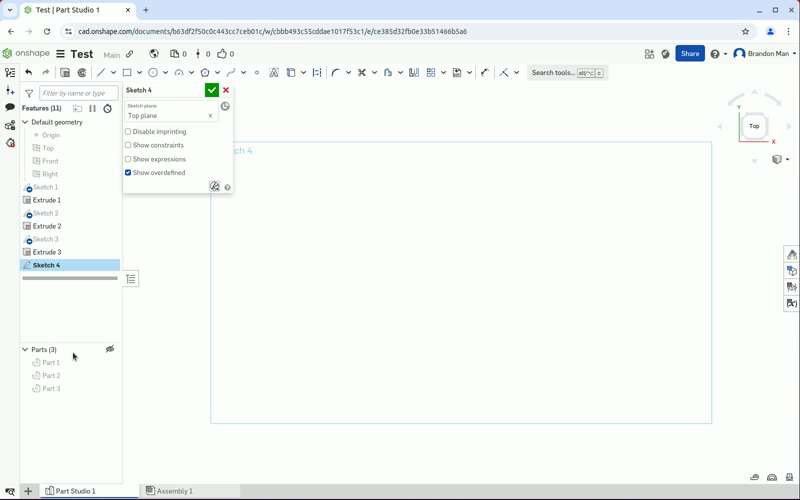
key(l)
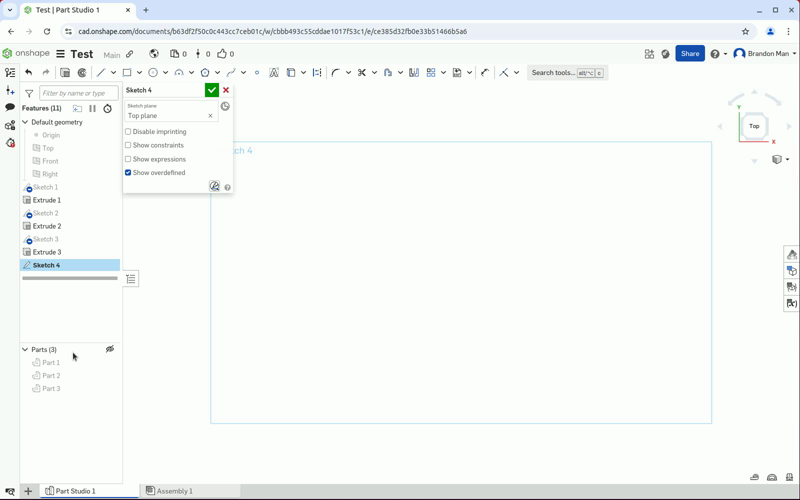
key_down(shift)
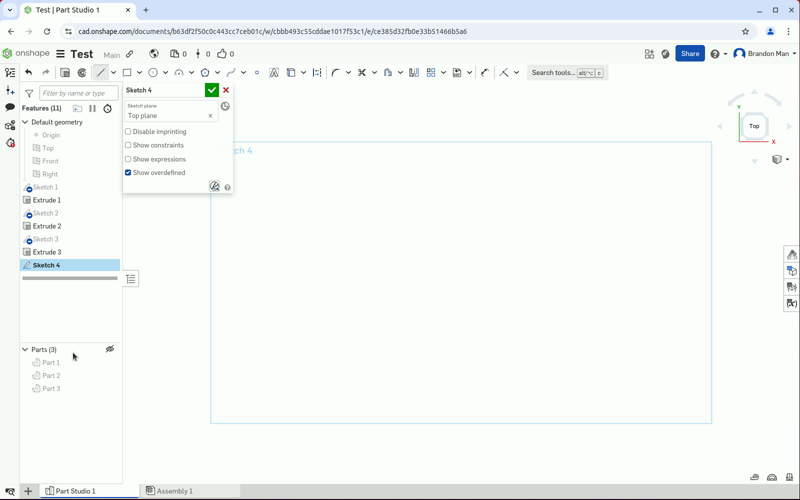
mouse_move(348, 339)
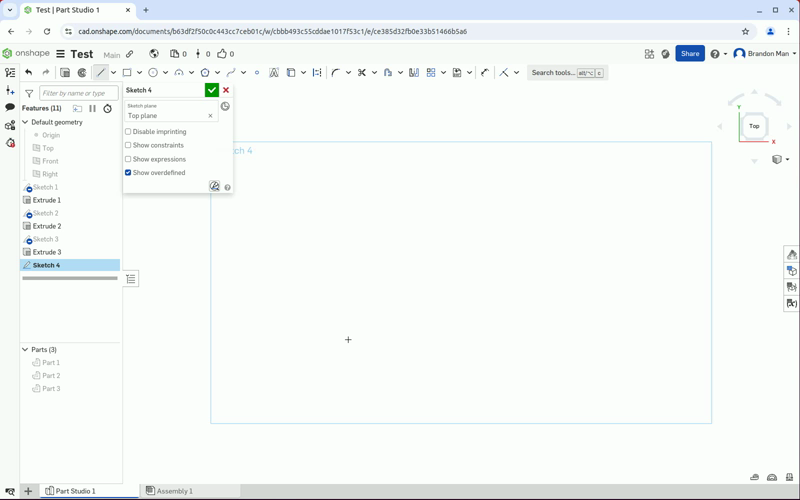
click(348, 339)
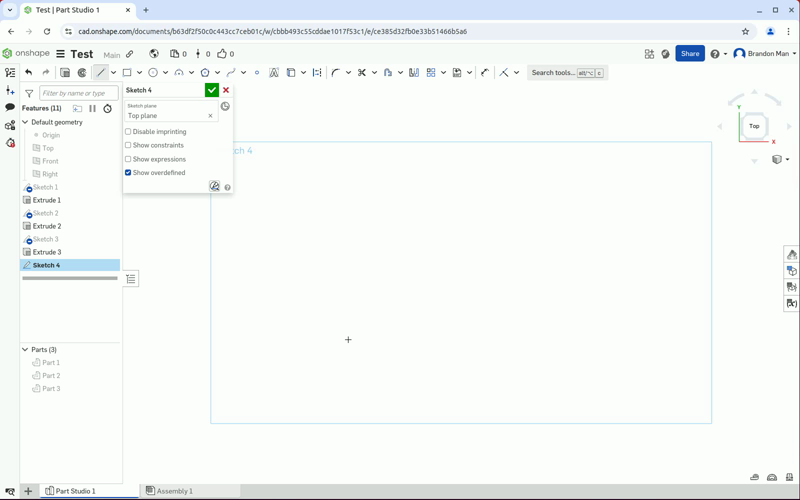
key_up(shift)
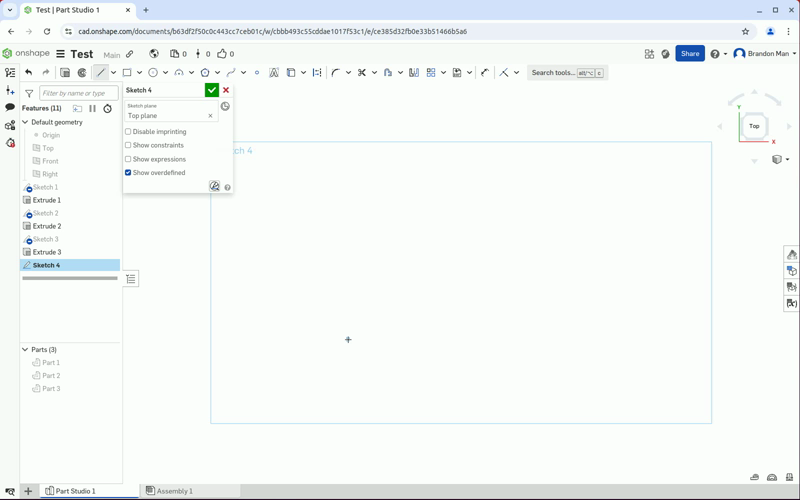
key_down(shift)
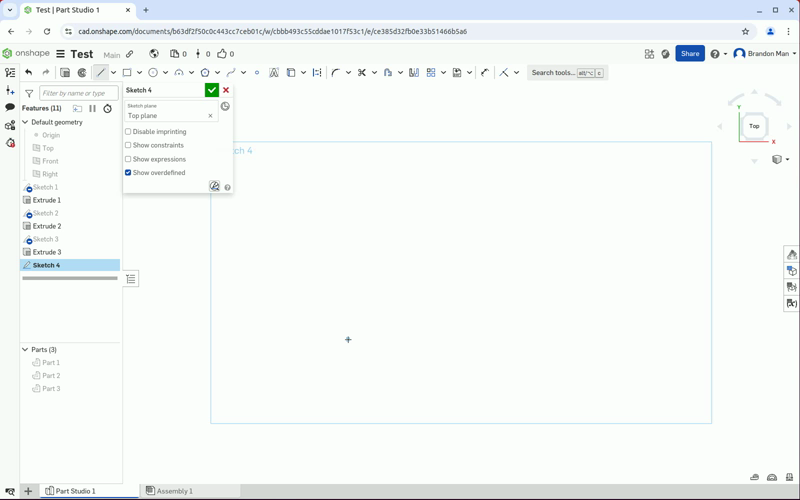
mouse_move(378, 339)
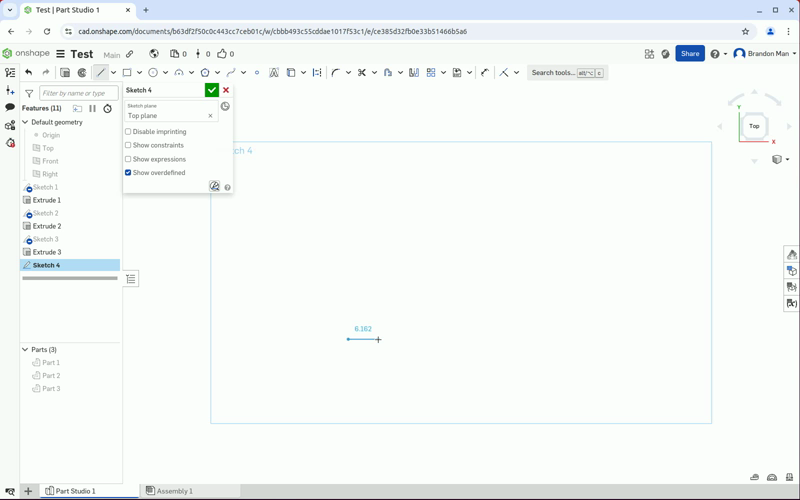
mouse_move(363, 339)
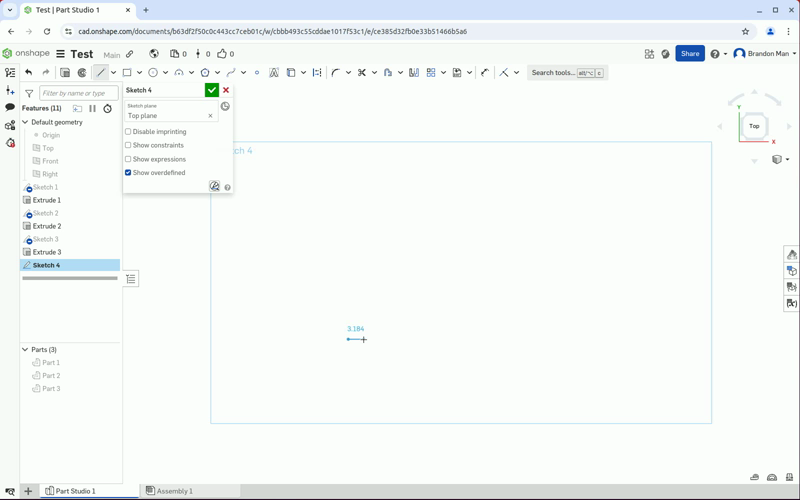
click(363, 339)
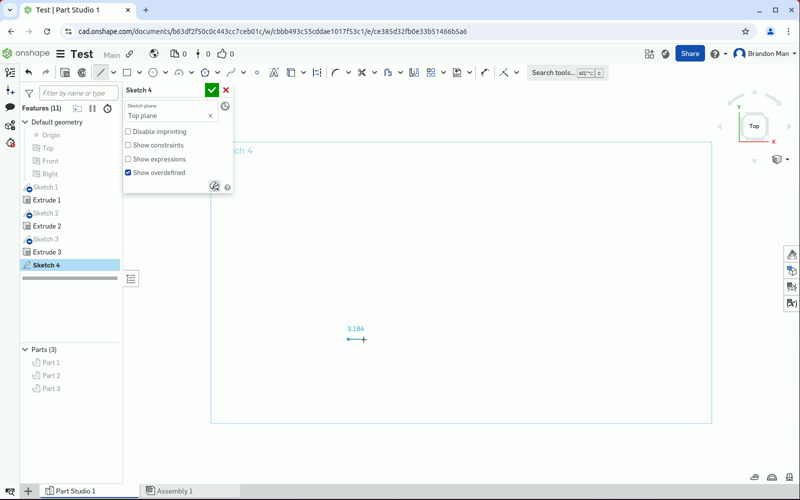
key_up(shift)
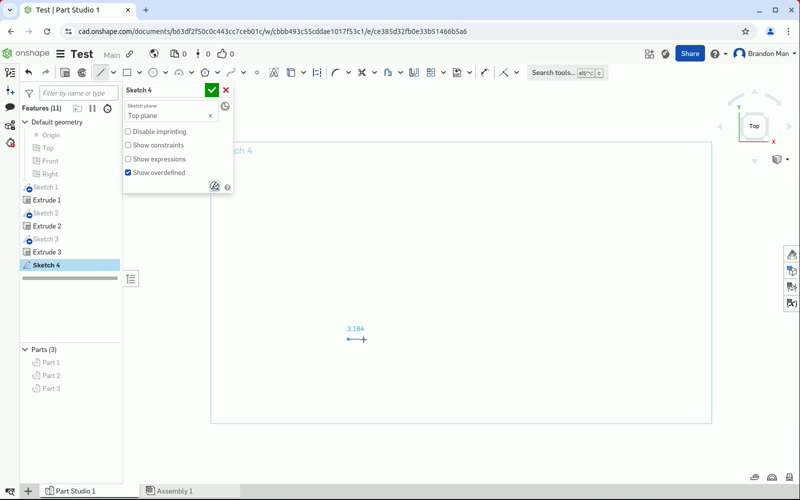
key_down(shift)
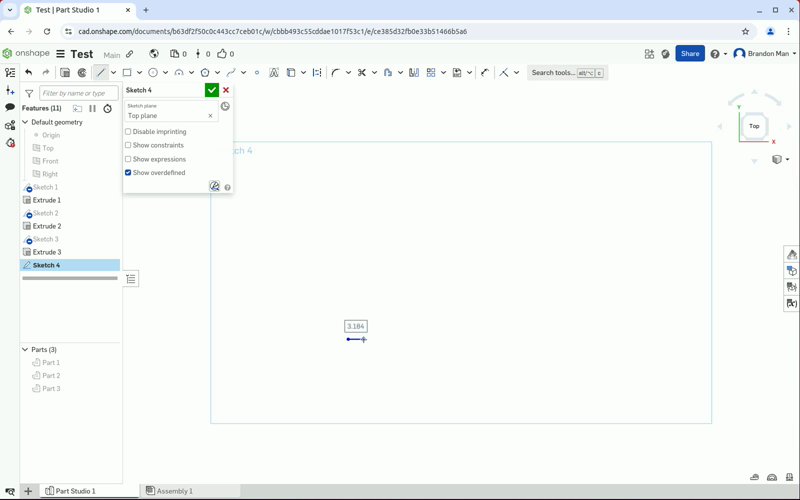
mouse_move(393, 339)
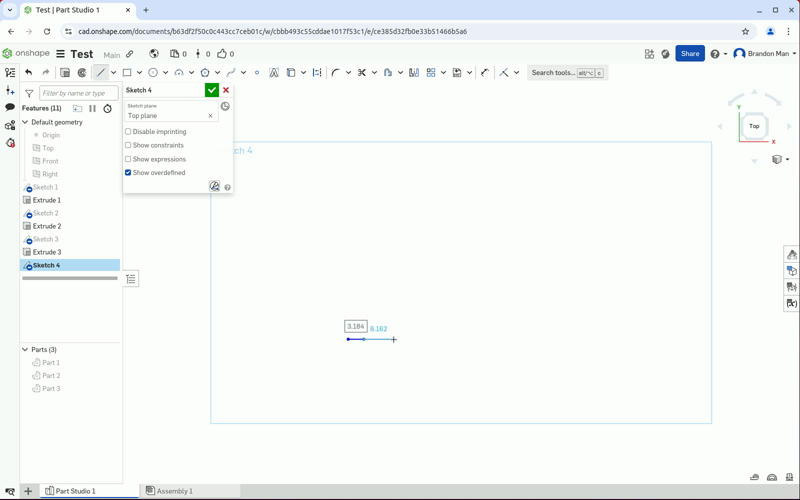
mouse_move(363, 294)
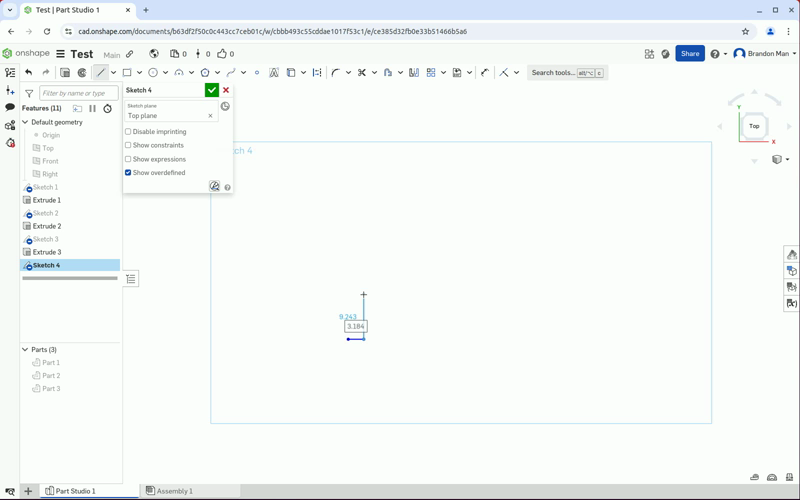
click(363, 294)
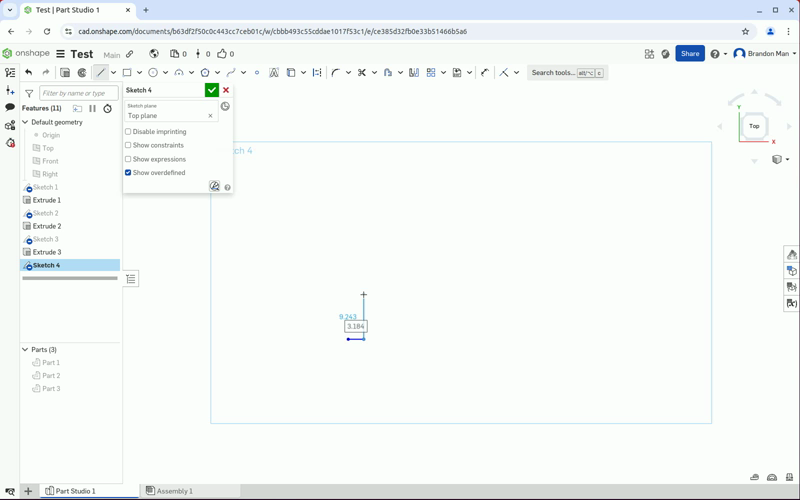
key_up(shift)
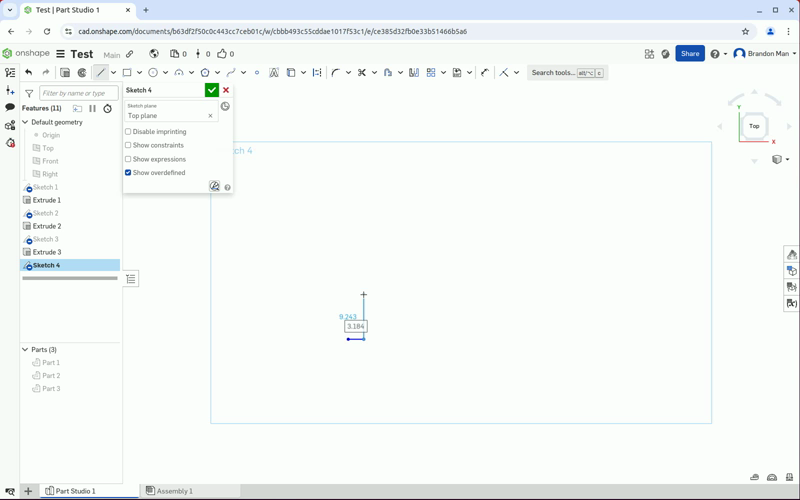
key_down(shift)
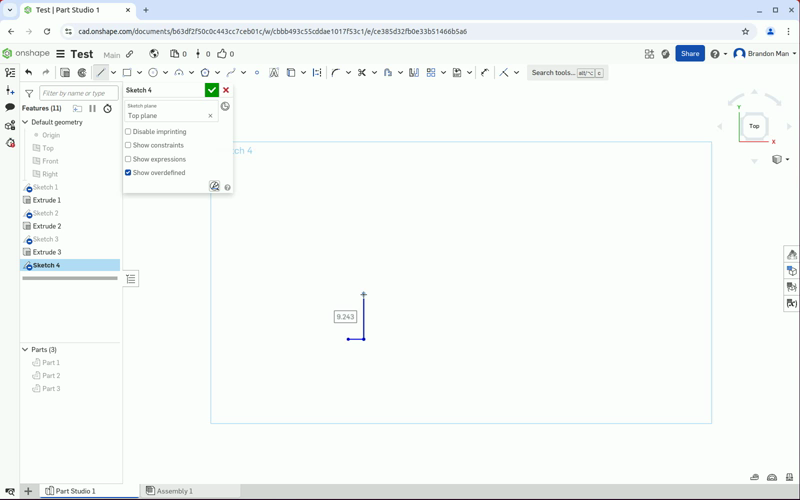
mouse_move(393, 294)
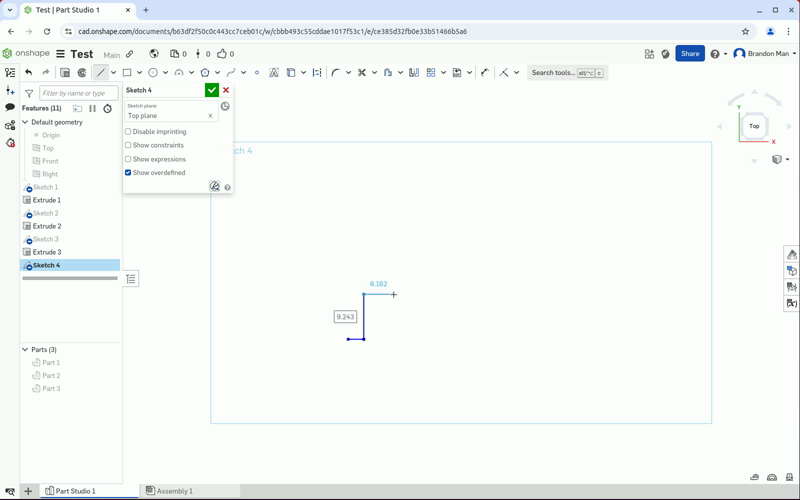
mouse_move(348, 294)
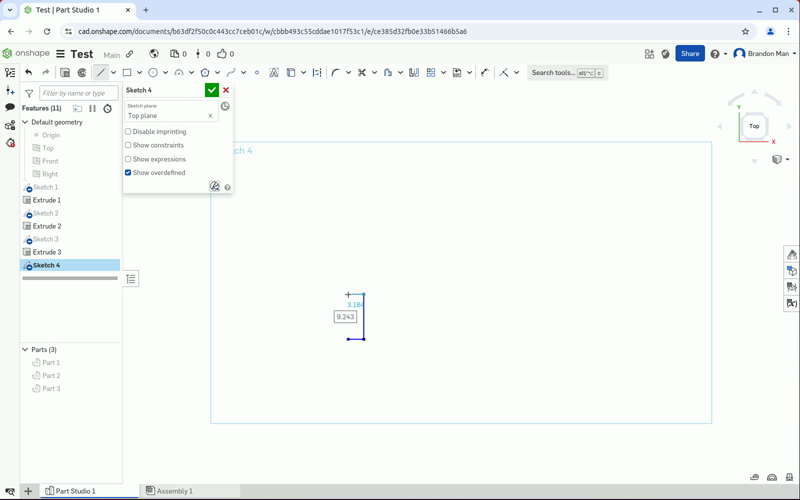
click(348, 294)
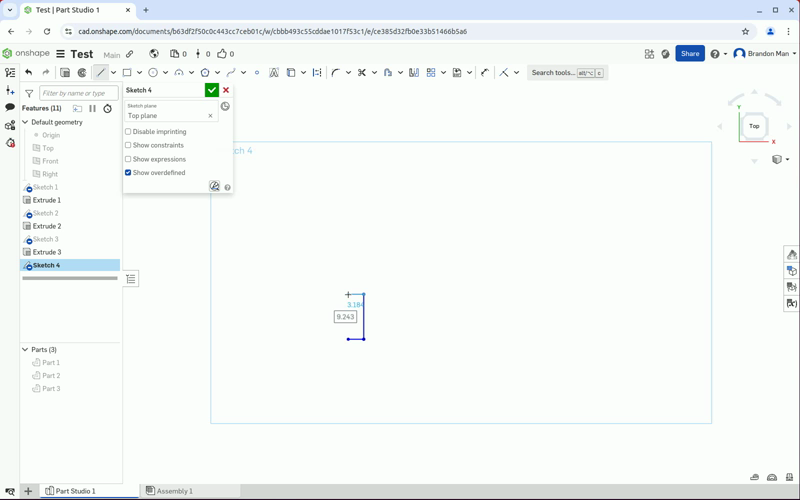
key_up(shift)
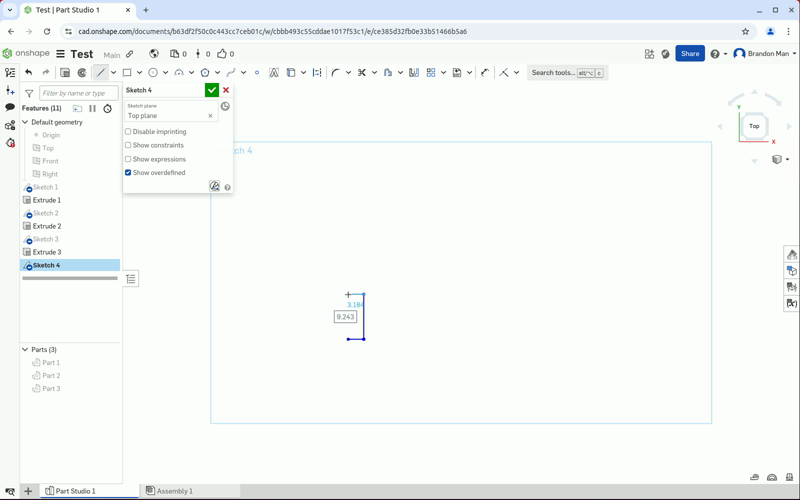
mouse_move(378, 294)
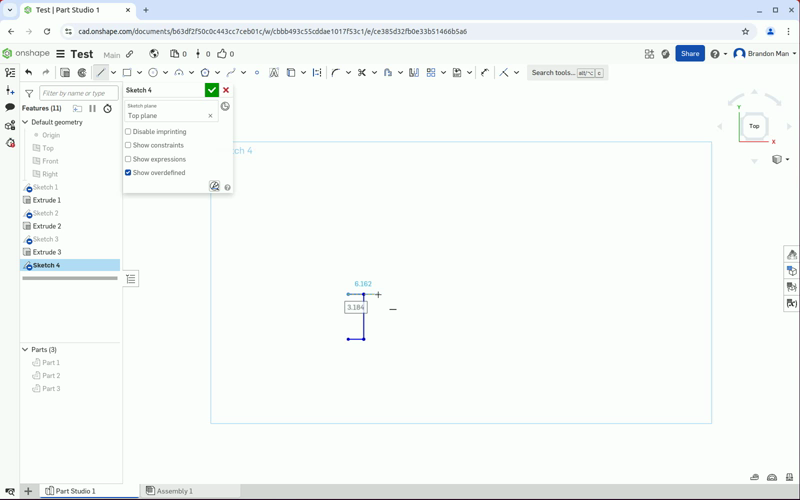
key_down(shift)
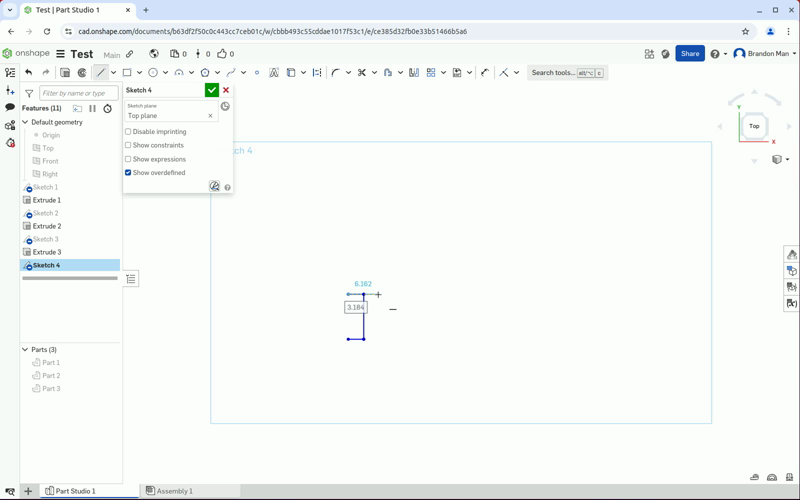
mouse_move(348, 339)
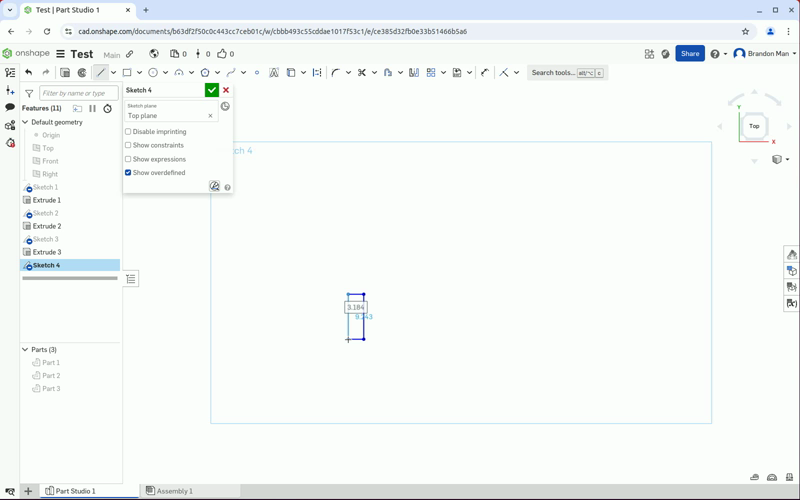
key_up(shift)
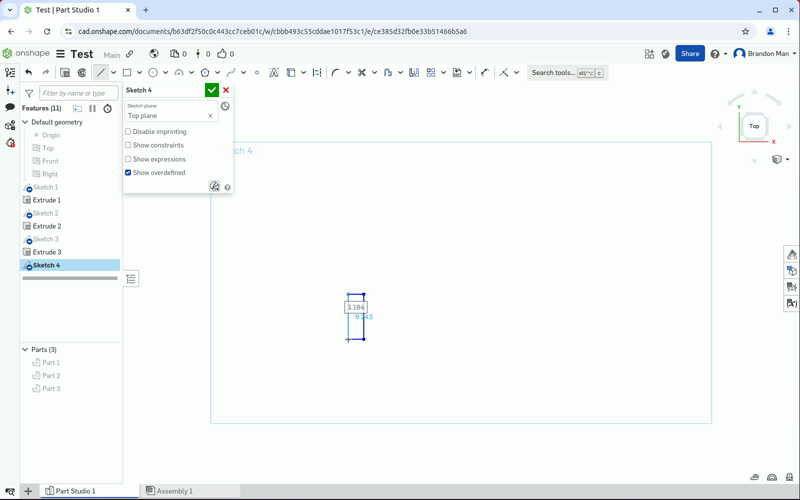
click(348, 339)
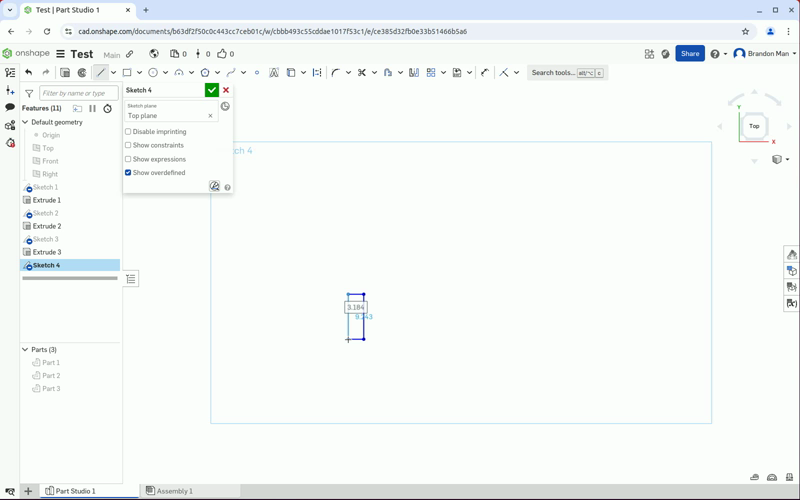
key(esc)
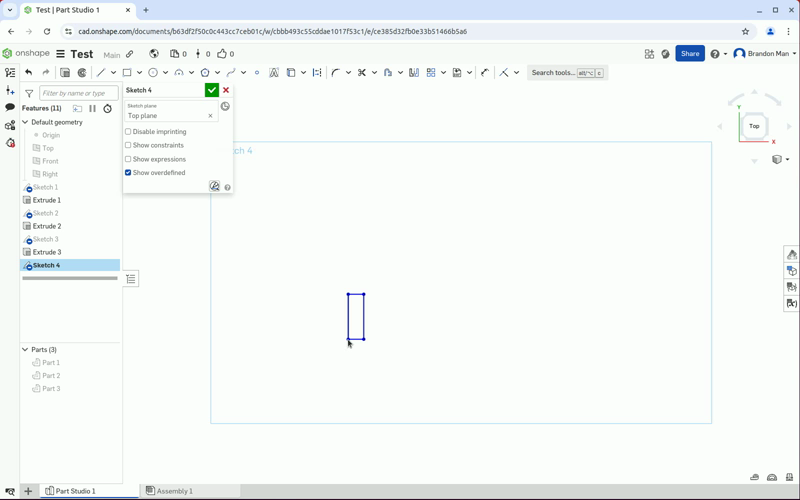
mouse_move(357, 299)
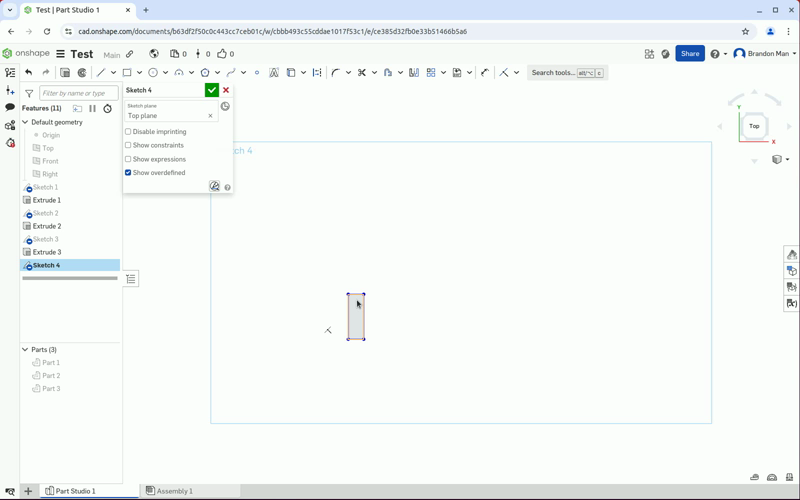
scroll(6)
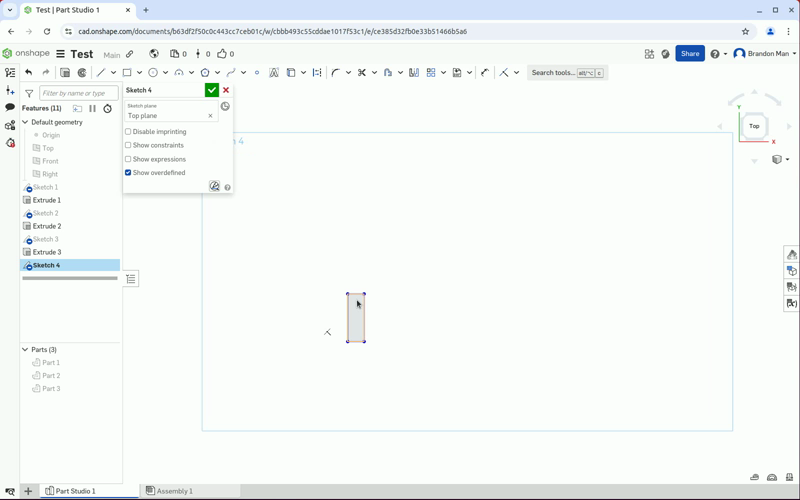
scroll(6)
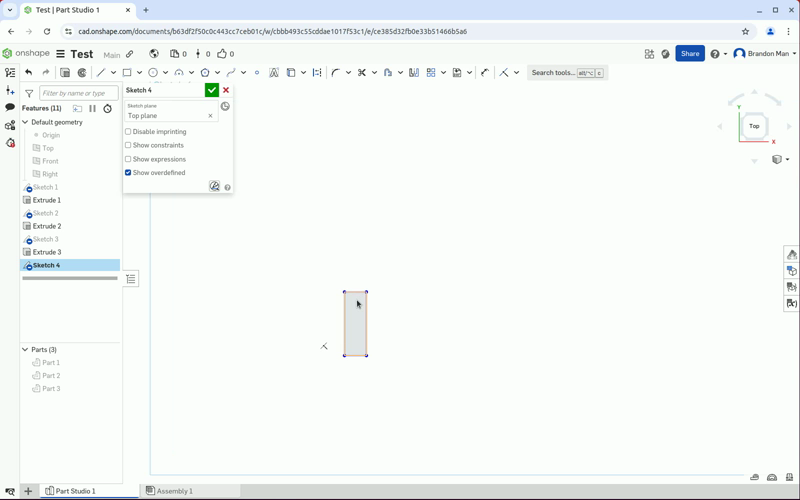
scroll(6)
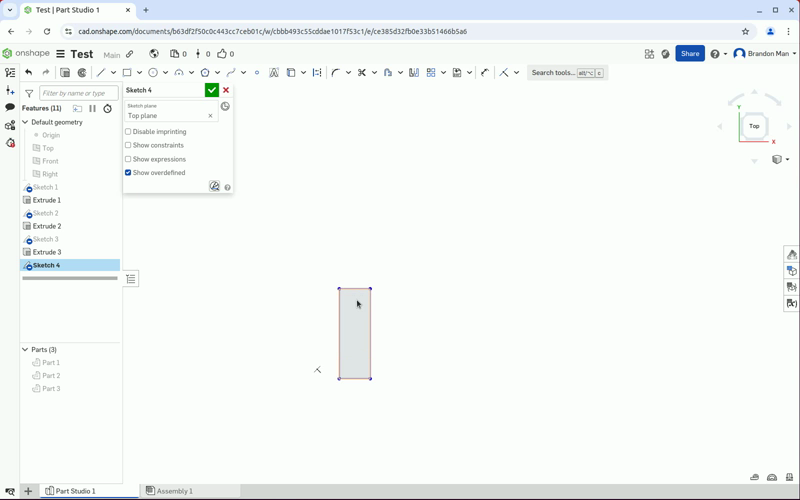
scroll(6)
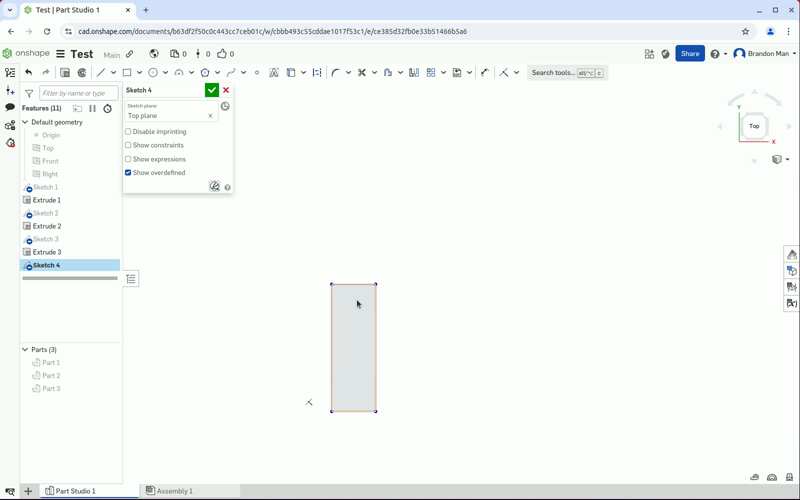
scroll(6)
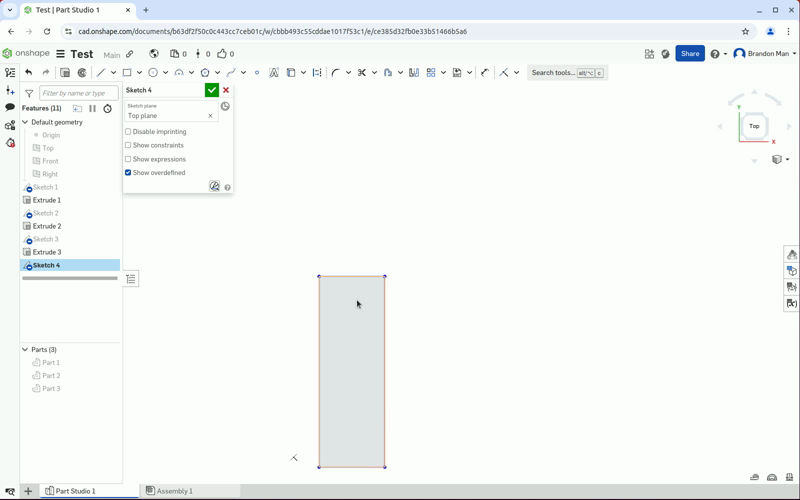
scroll(6)
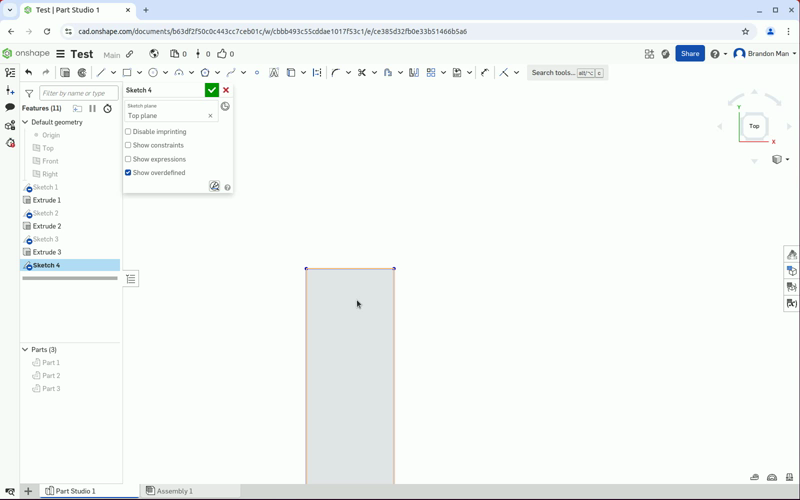
scroll(6)
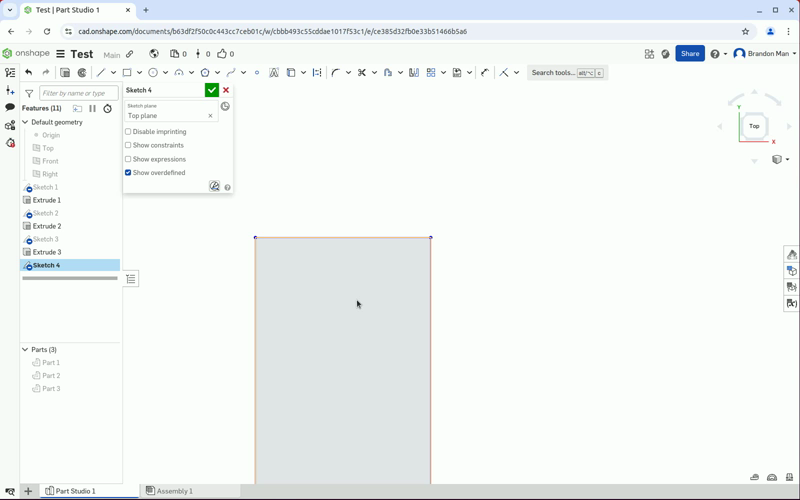
click(357, 299)
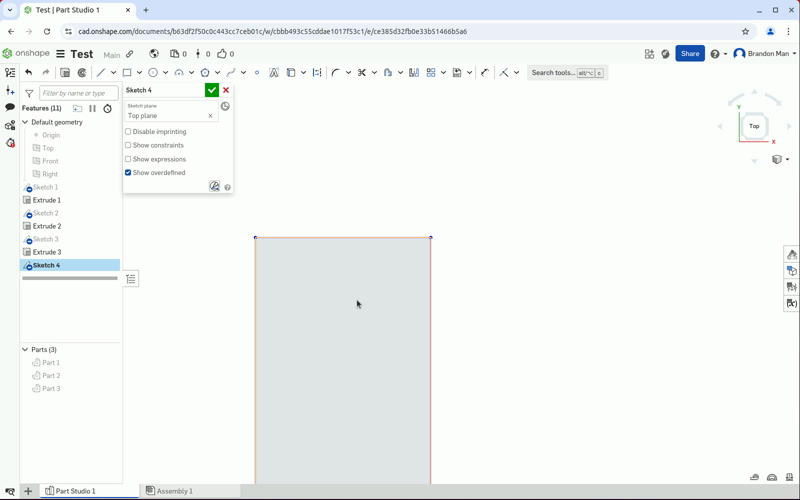
scroll(-6)
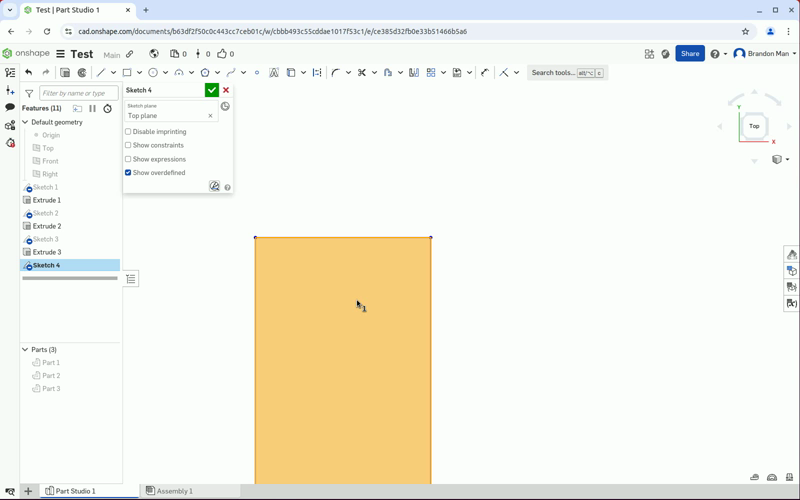
scroll(-6)
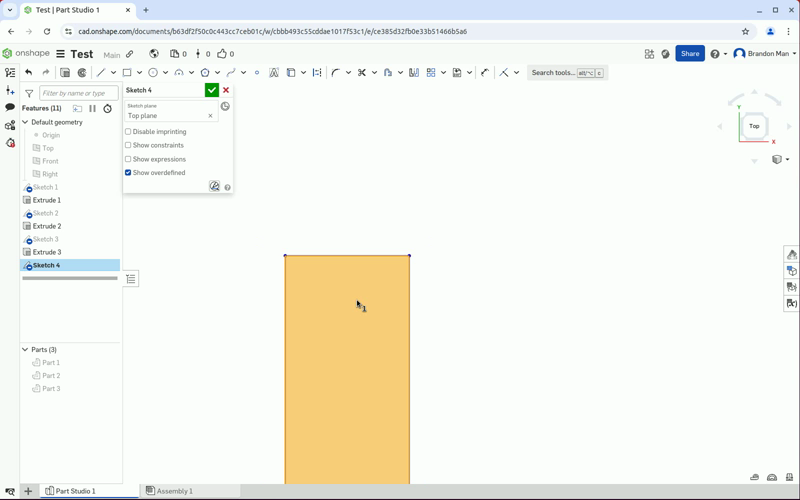
scroll(-6)
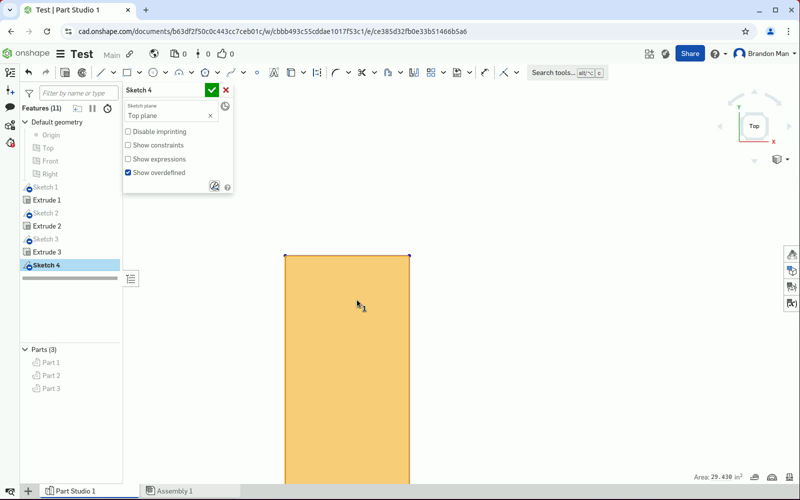
scroll(-6)
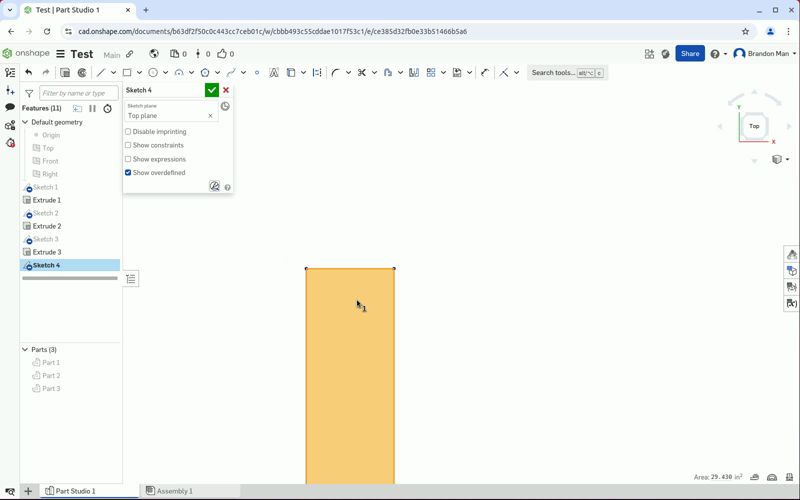
scroll(-6)
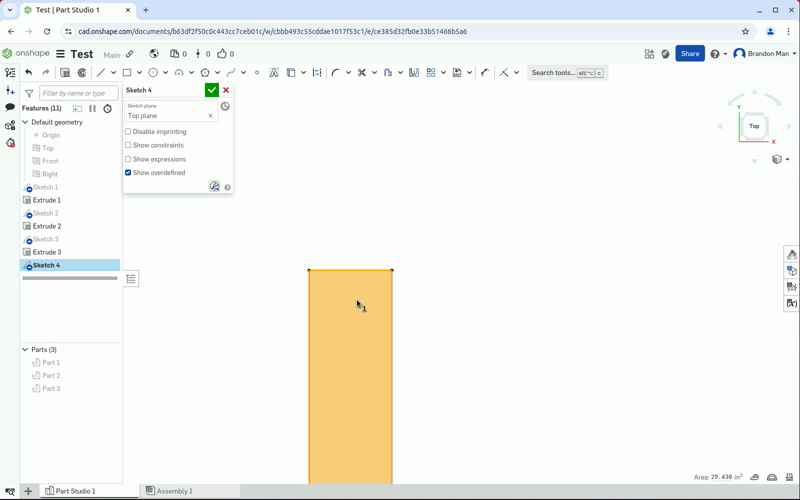
scroll(-6)
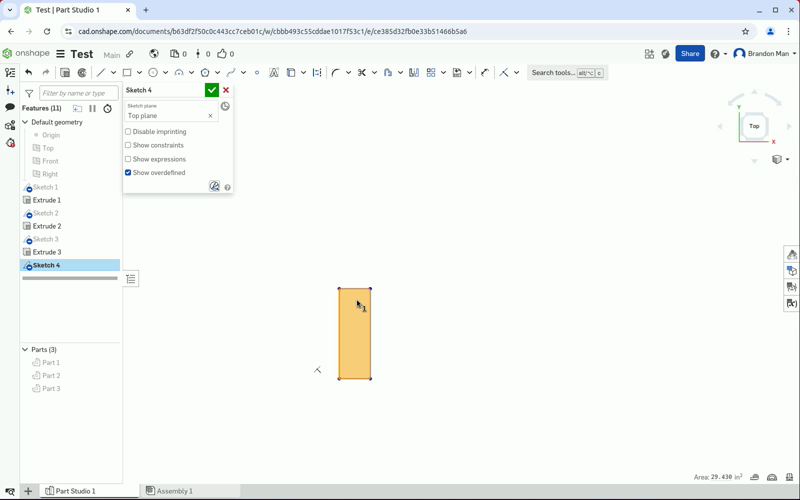
scroll(-6)
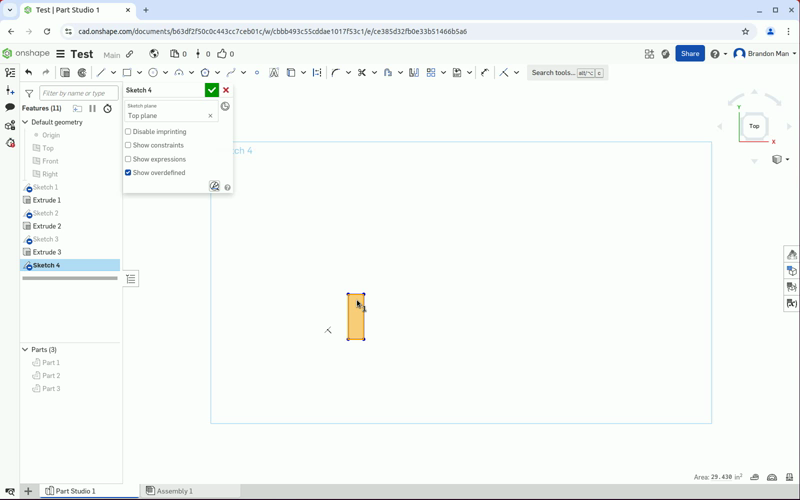
mouse_move(73, 352)
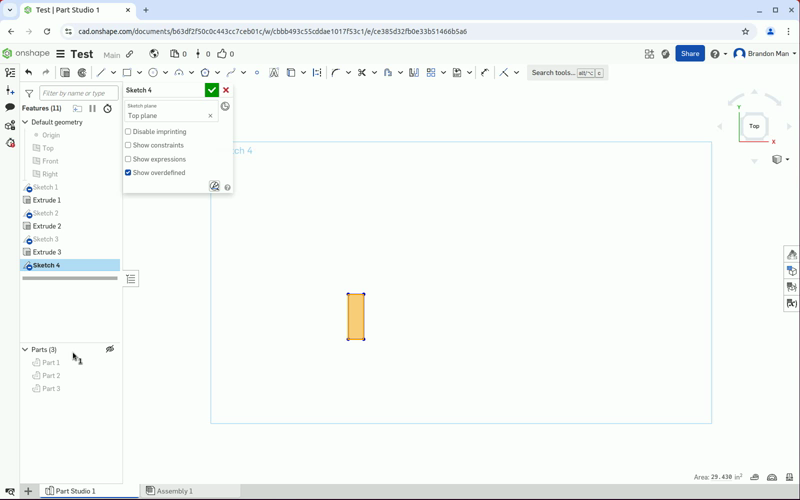
key(shift+y)
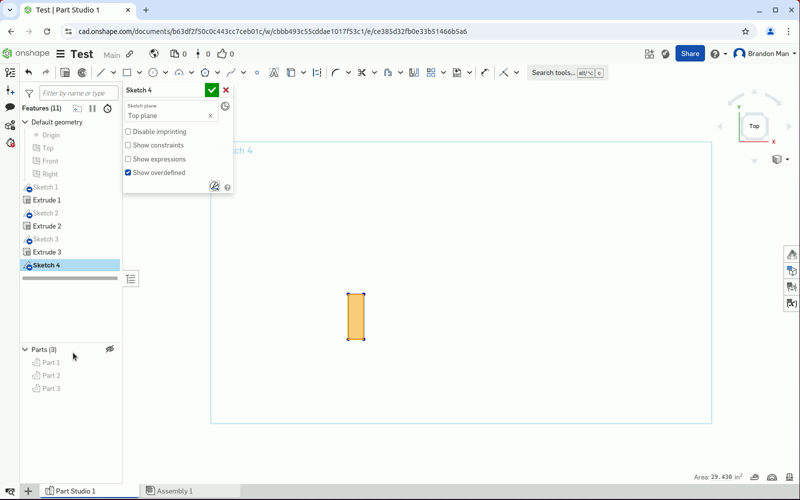
key(shift+e)
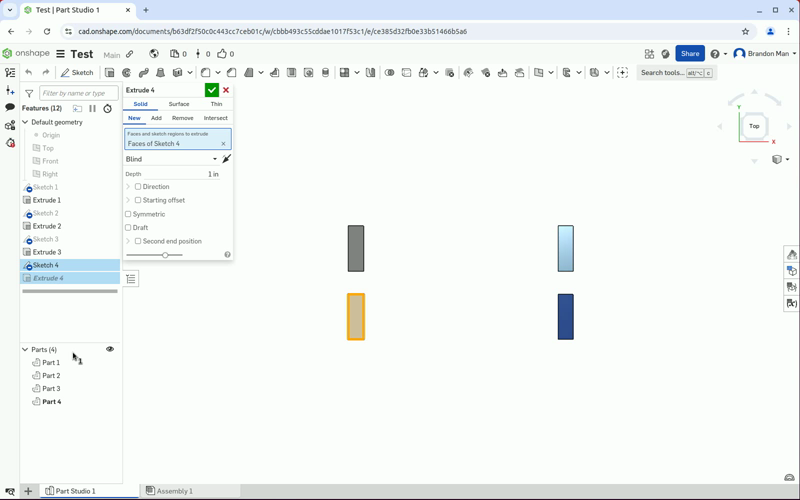
mouse_move(143, 106)
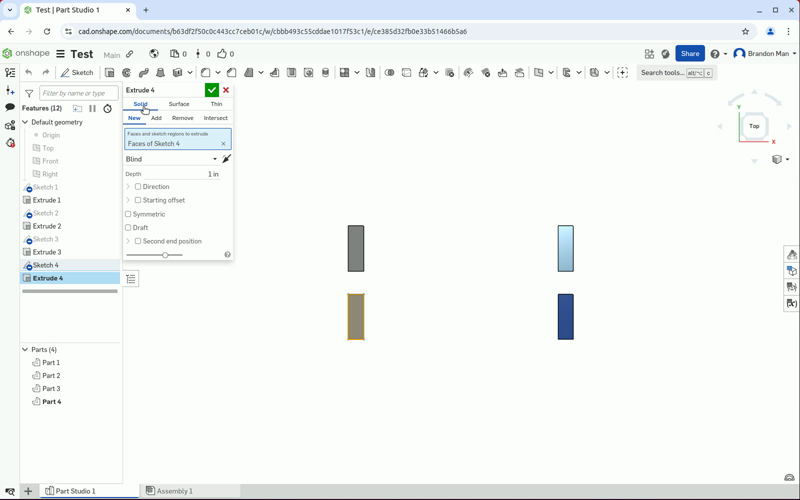
click(143, 106)
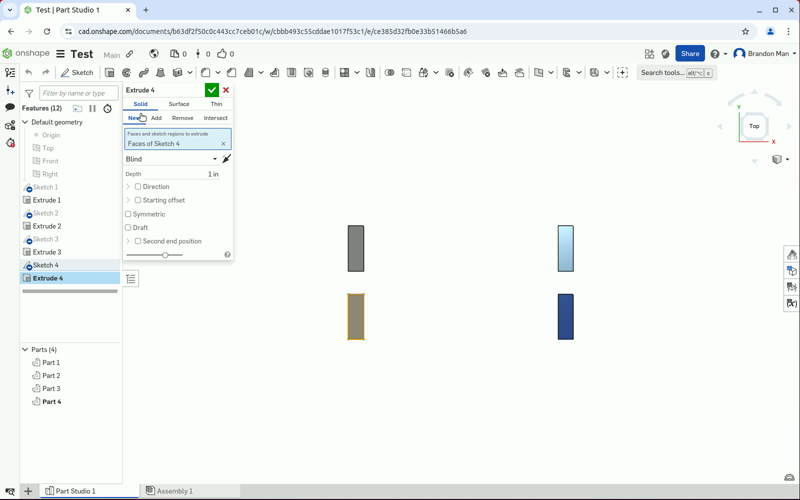
mouse_move(137, 120)
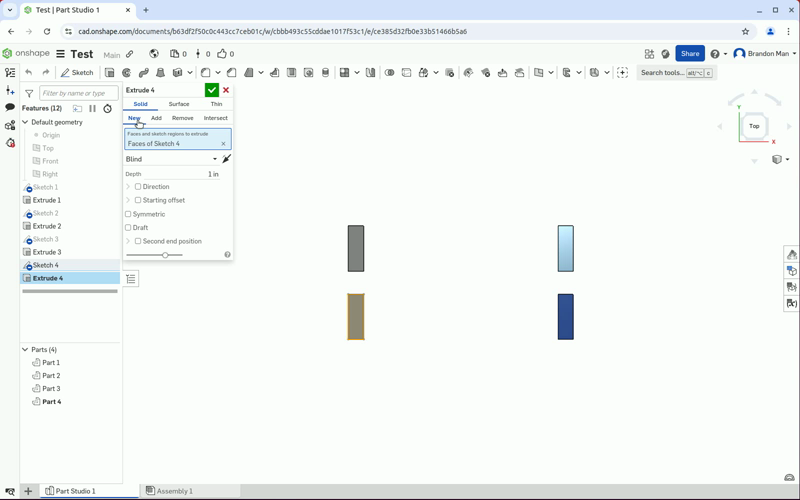
click(137, 120)
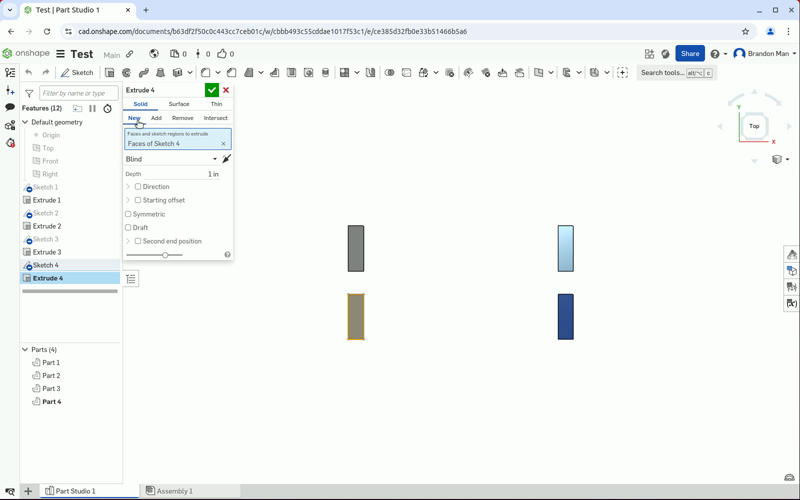
key(tab, 4)
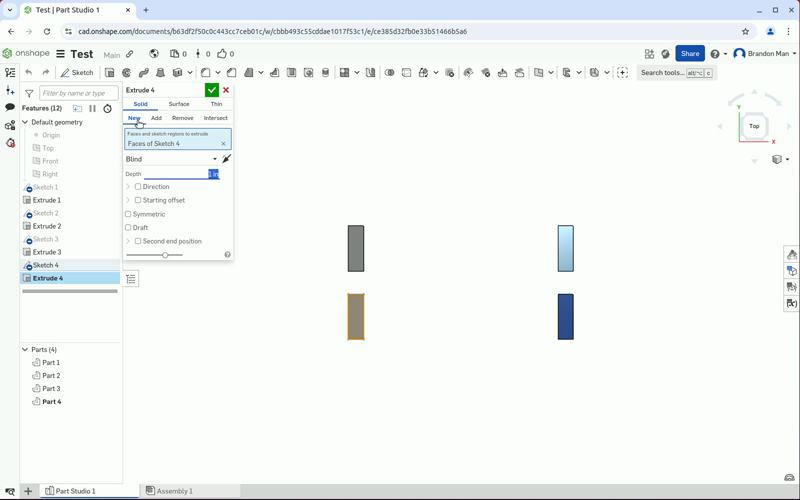
text(3.851)
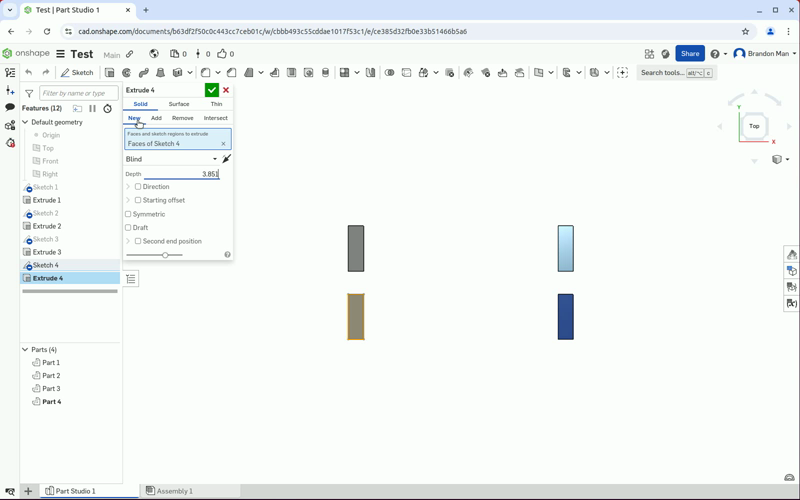
key(enter)
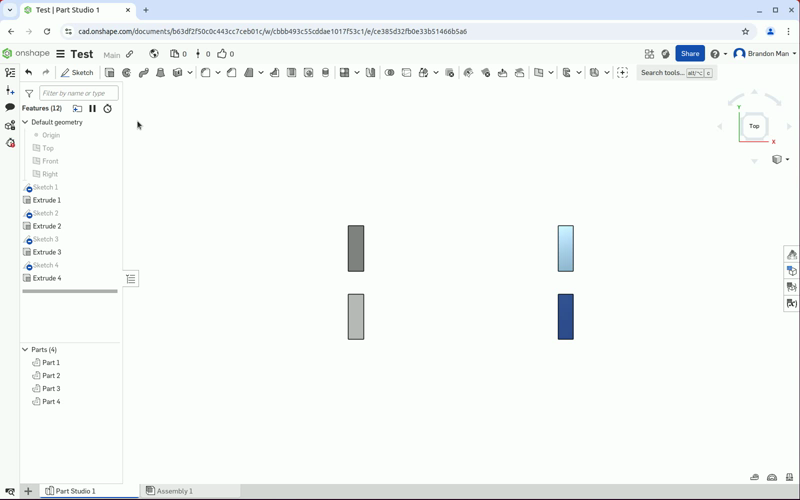
key(shift+h)
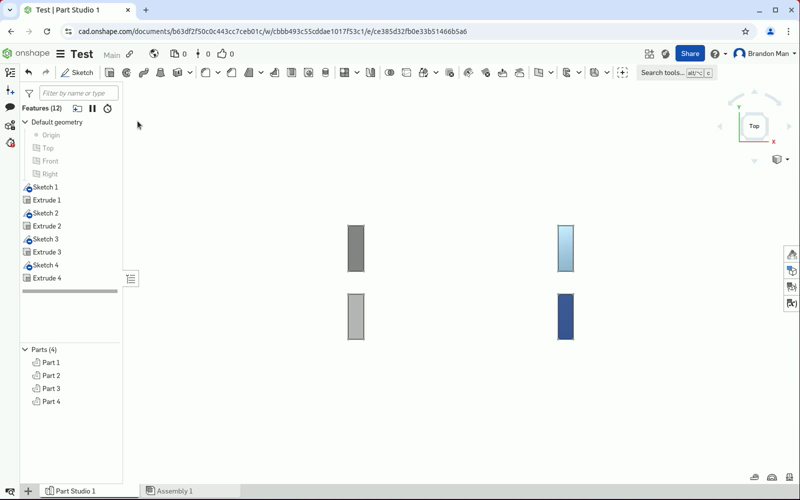
key(shift+h)
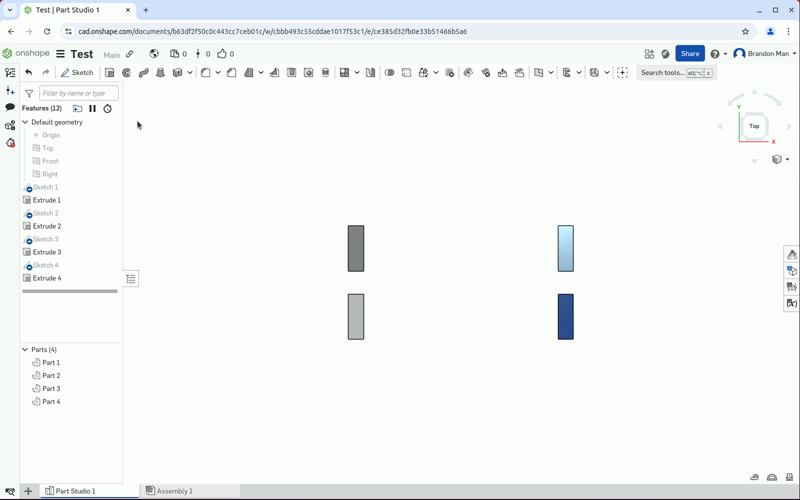
mouse_move(73, 189)
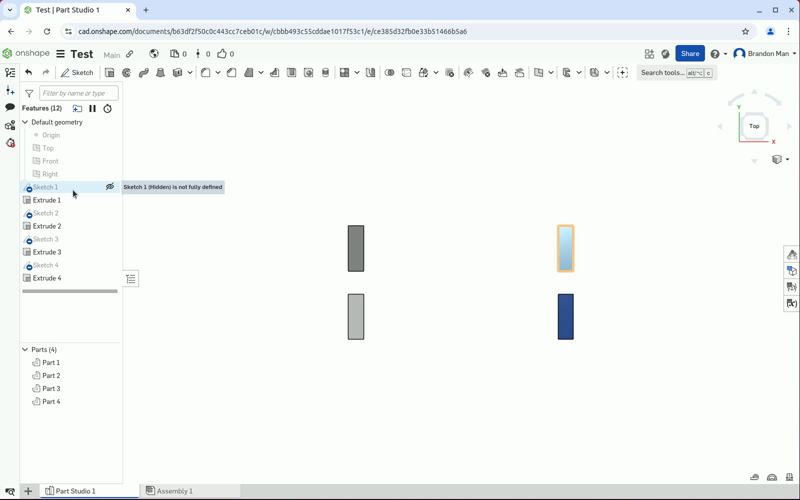
click(73, 189)
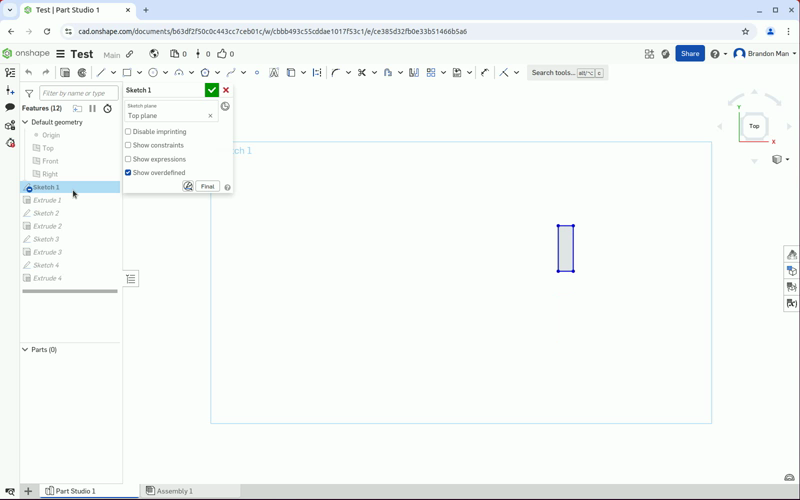
mouse_move(229, 92)
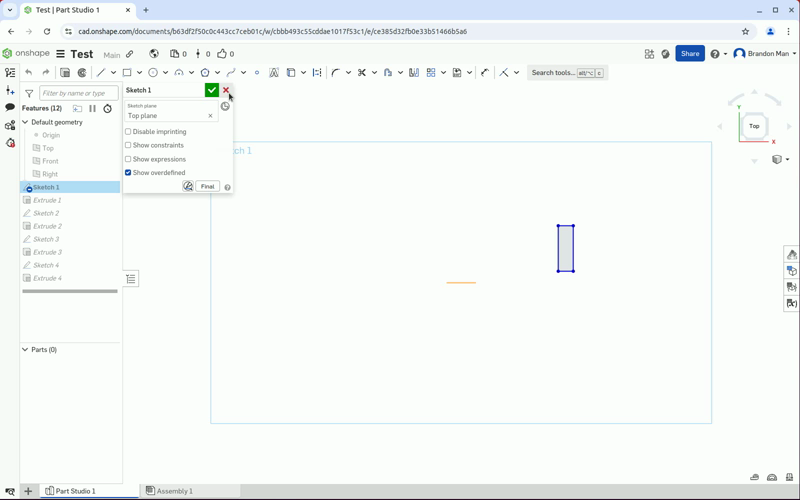
click(229, 92)
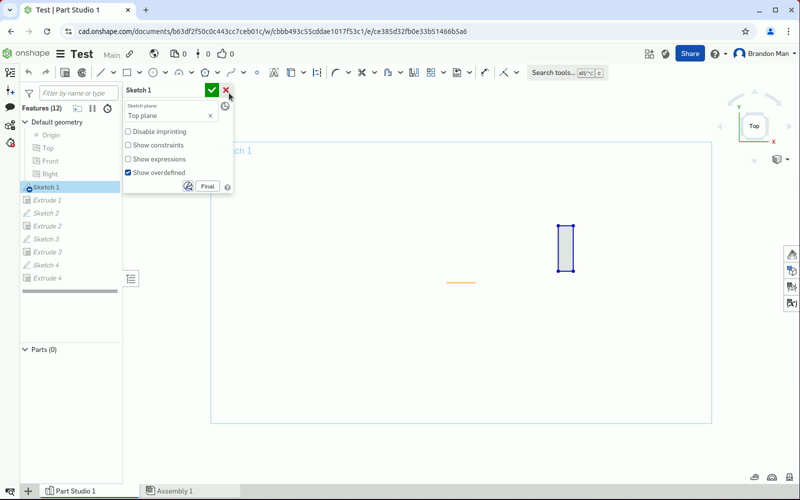
key(shift+s)
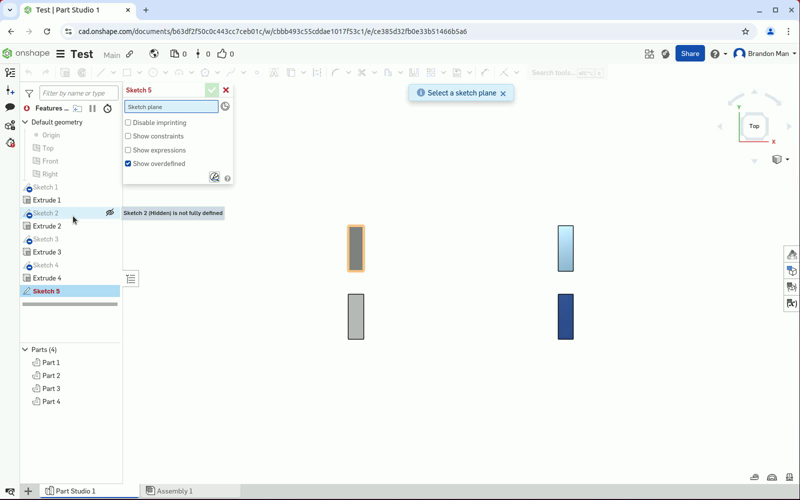
scroll(3)
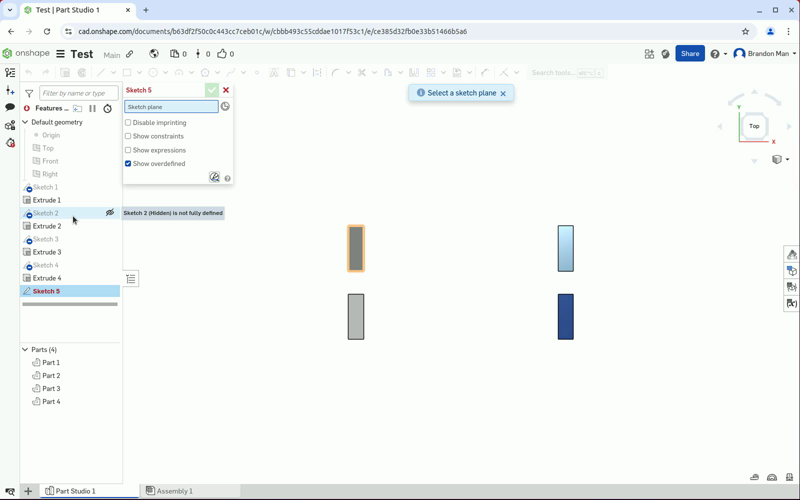
mouse_move(73, 150)
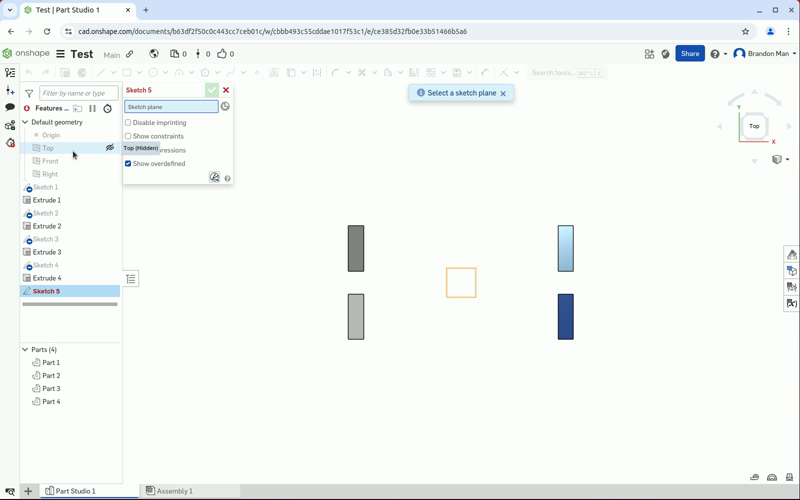
click(73, 150)
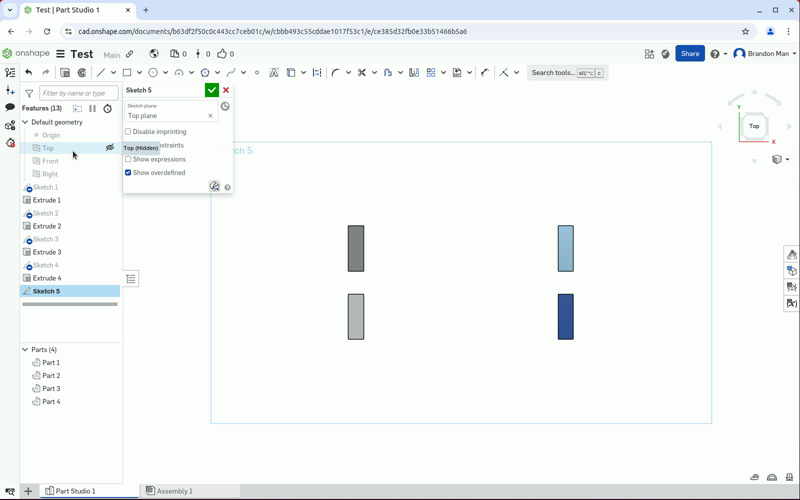
mouse_move(73, 352)
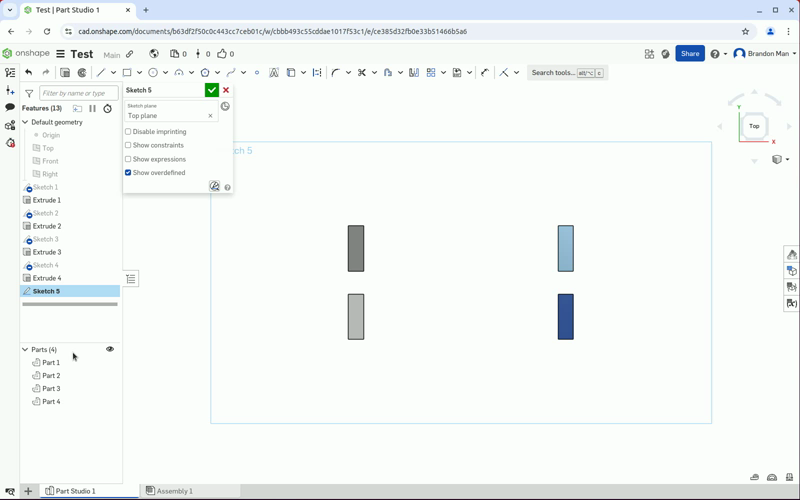
key(y)
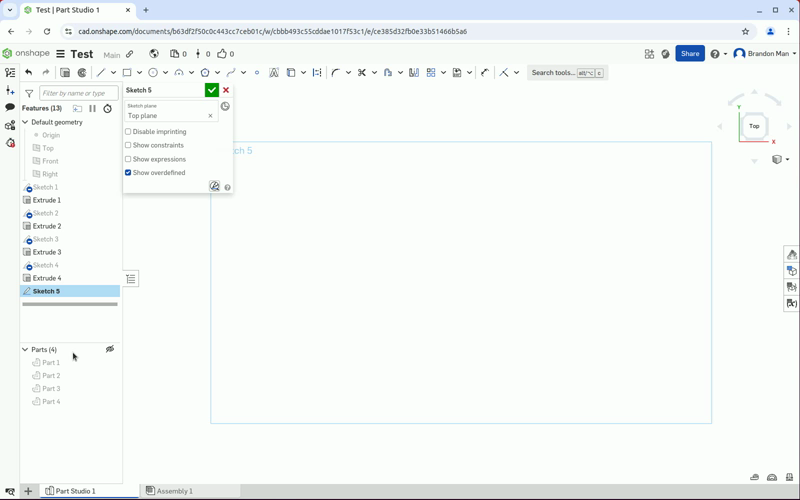
key(l)
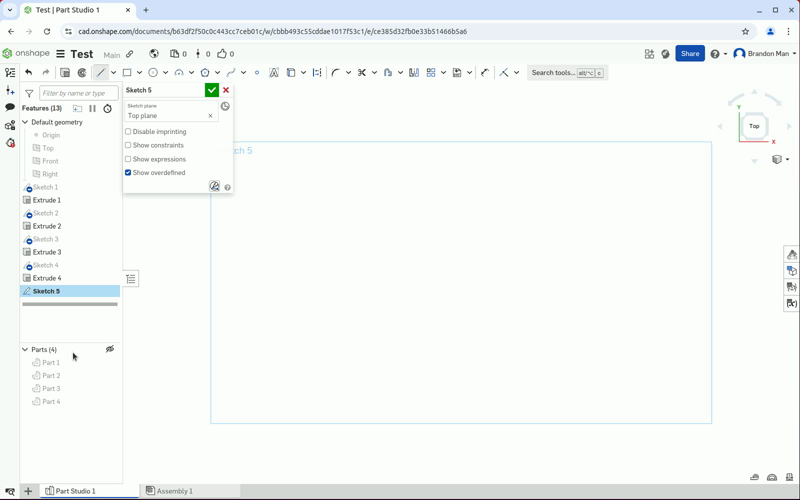
key_down(shift)
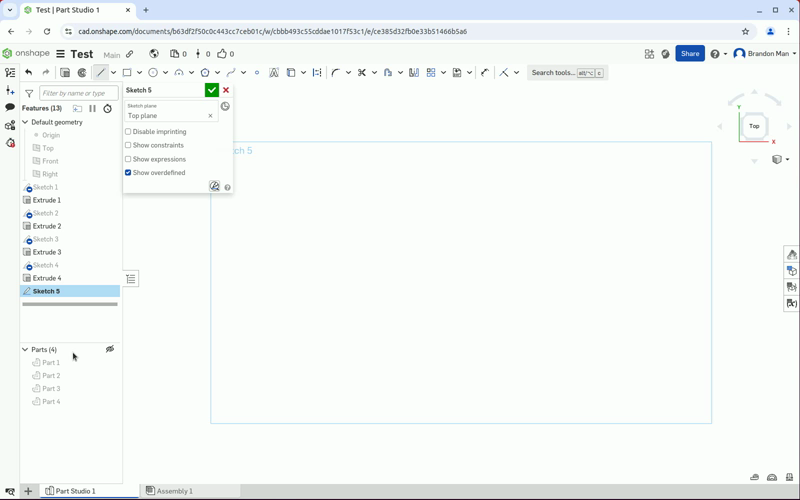
mouse_move(363, 294)
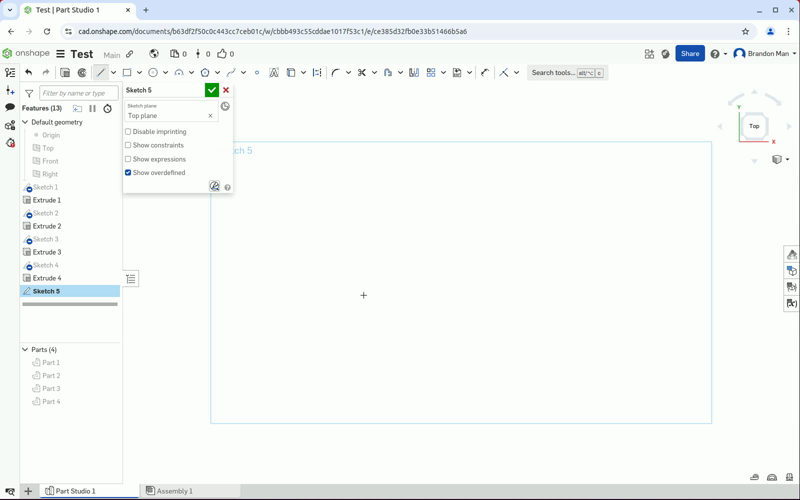
click(363, 294)
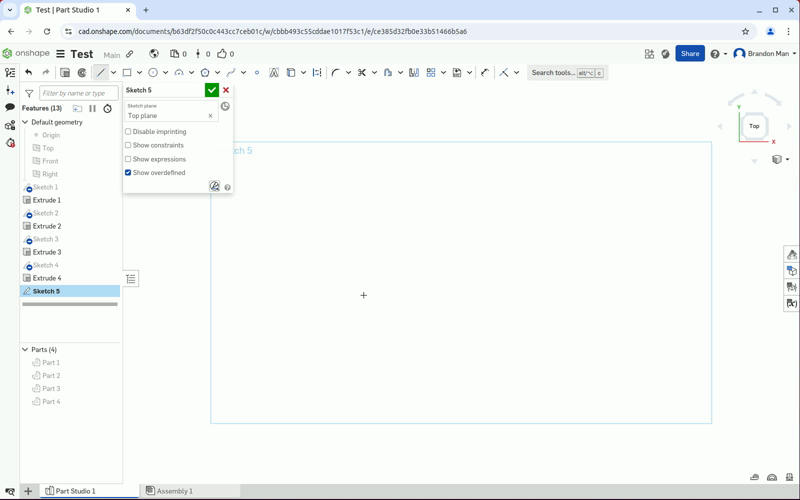
key_up(shift)
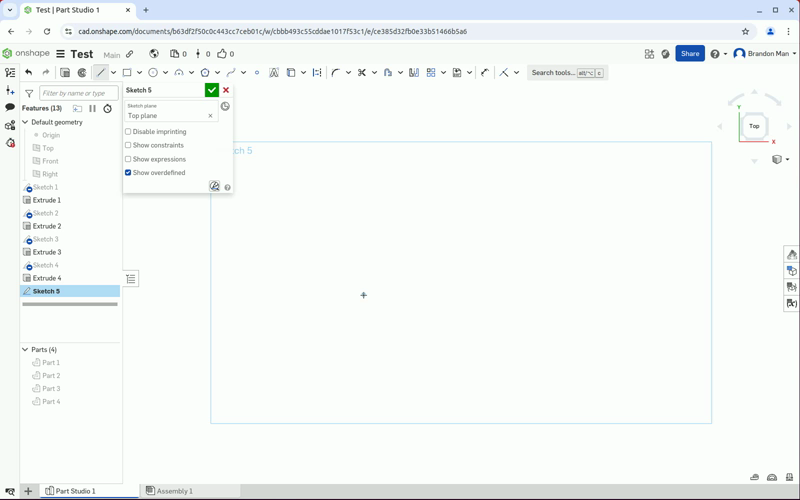
key_down(shift)
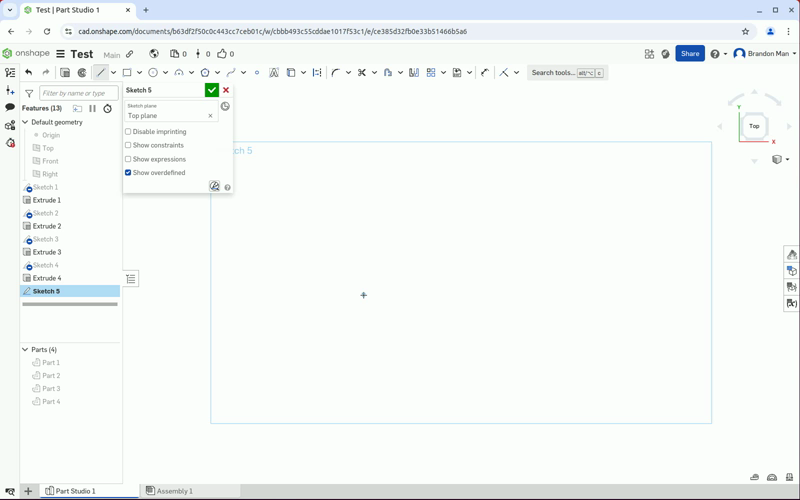
mouse_move(557, 294)
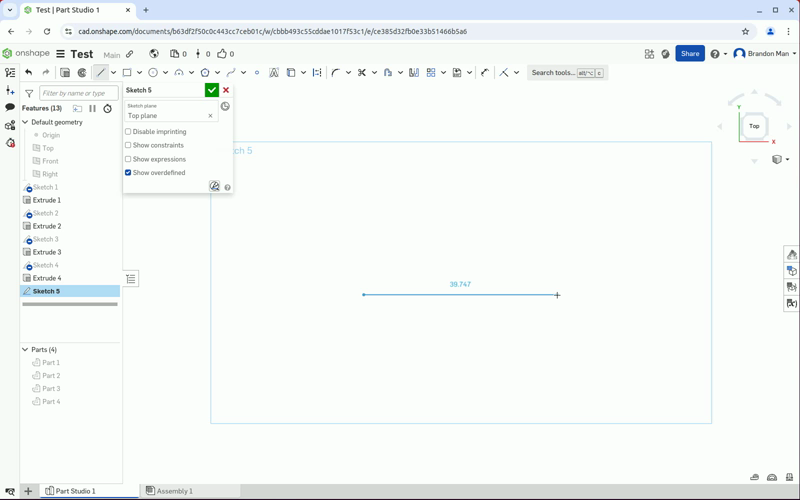
click(557, 294)
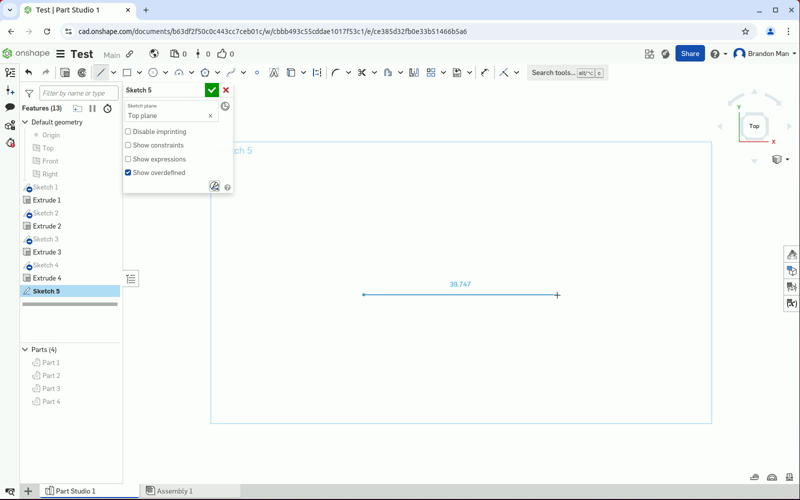
key_up(shift)
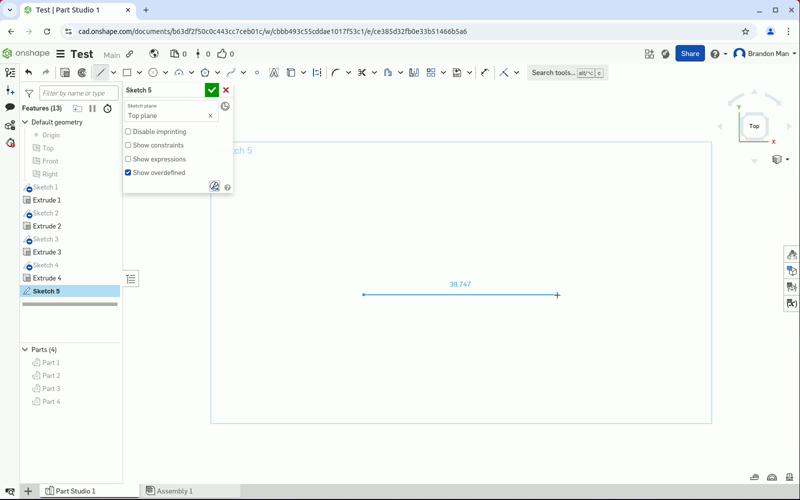
key_down(shift)
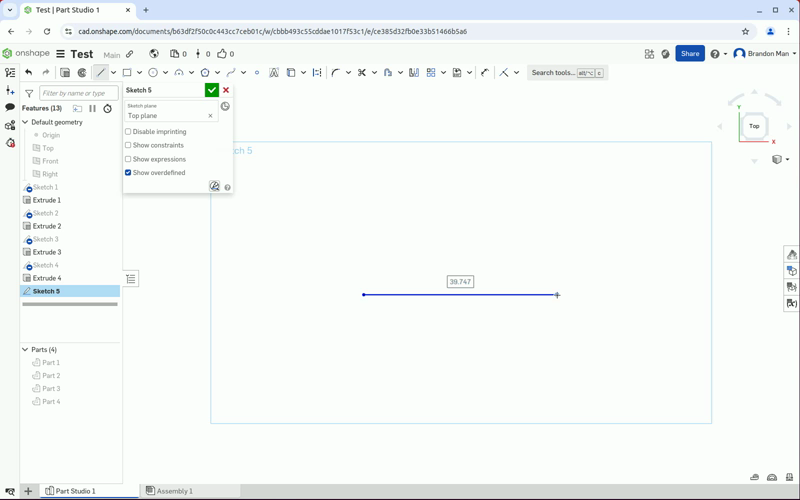
mouse_move(587, 294)
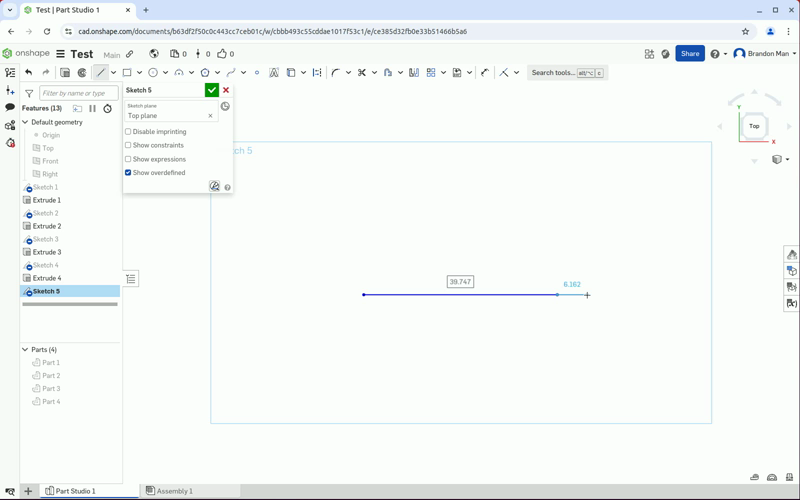
mouse_move(557, 272)
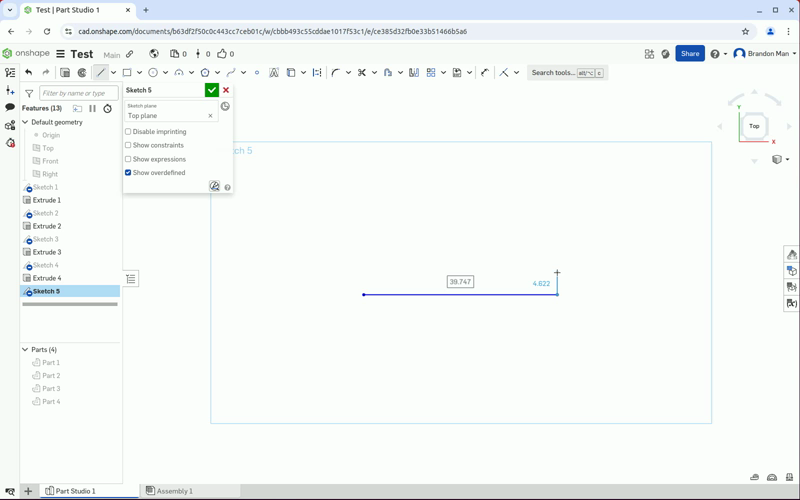
click(557, 272)
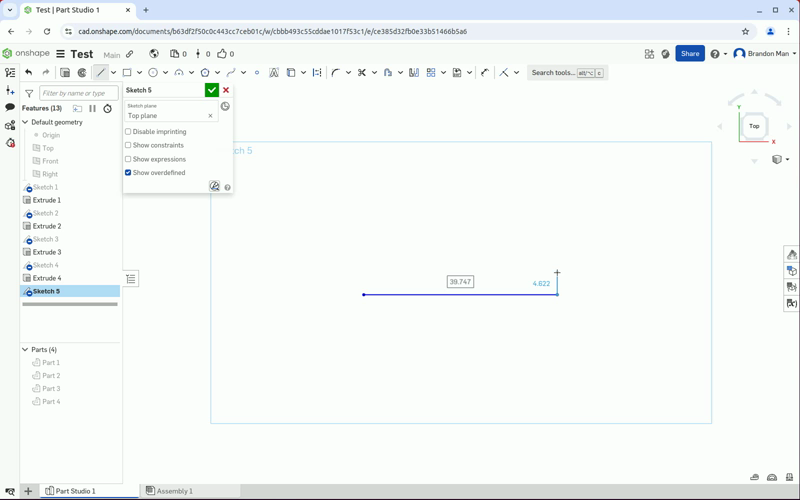
key_up(shift)
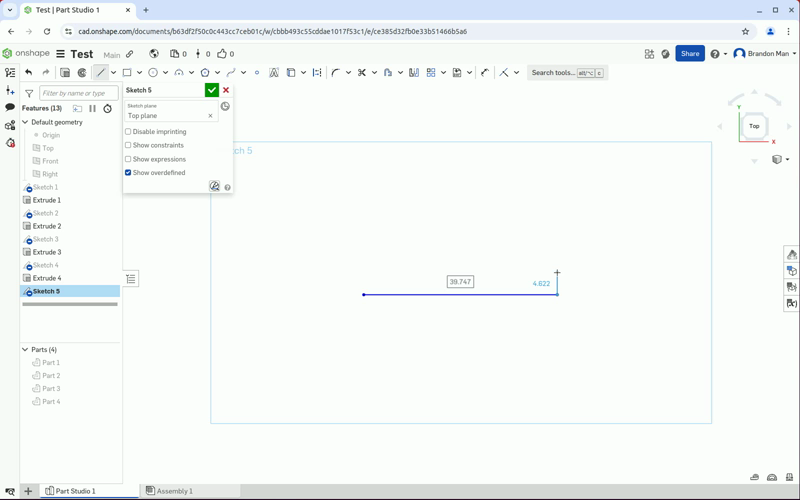
key_down(shift)
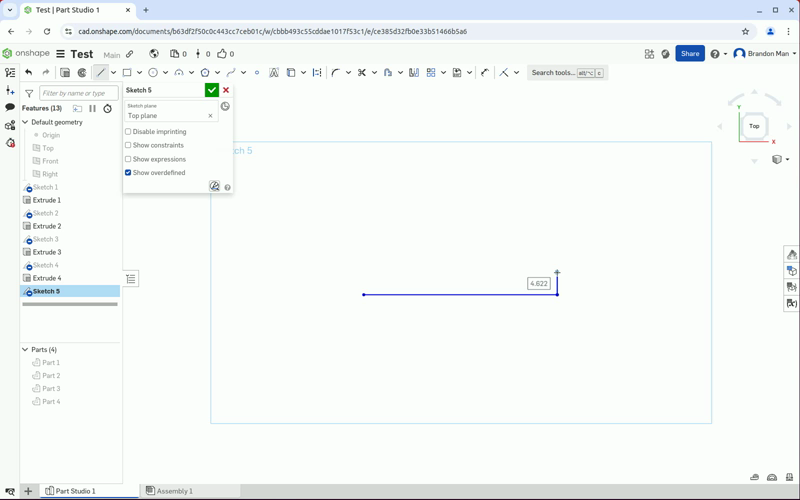
mouse_move(363, 272)
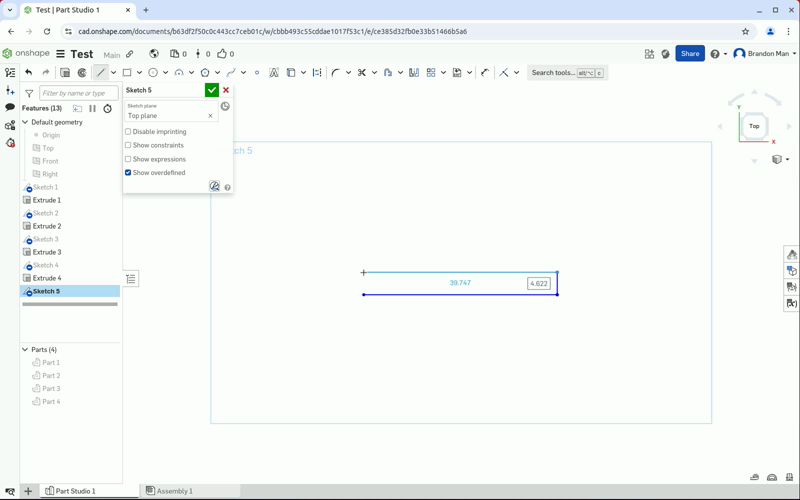
click(363, 272)
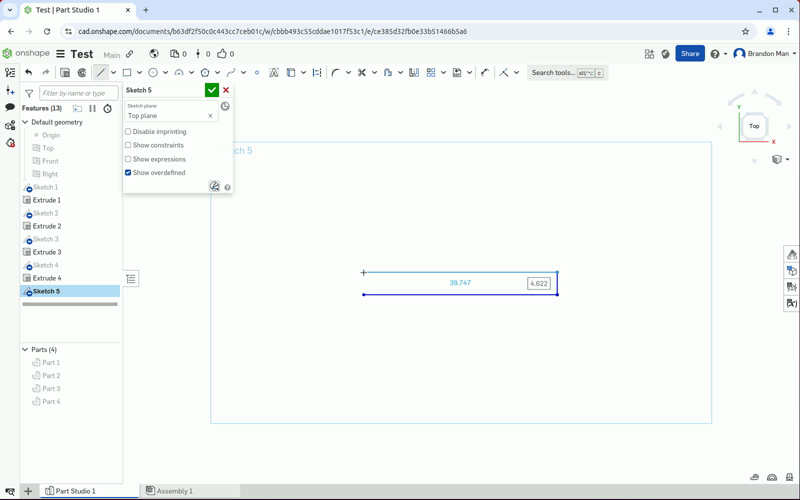
key_up(shift)
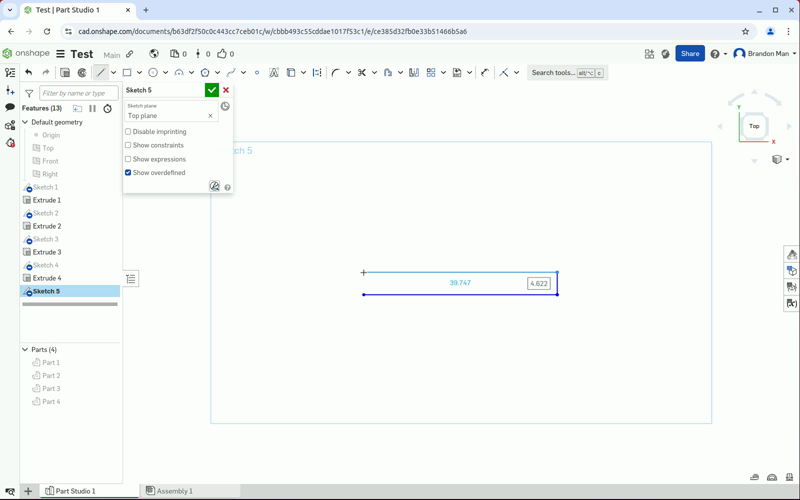
mouse_move(393, 272)
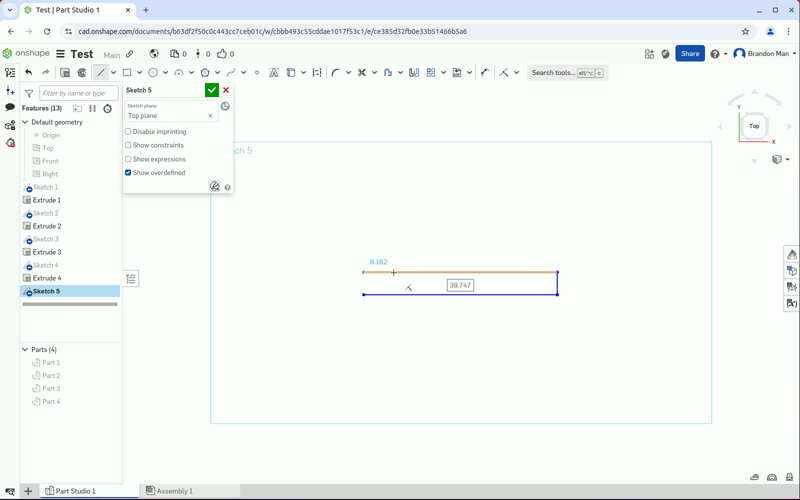
key_down(shift)
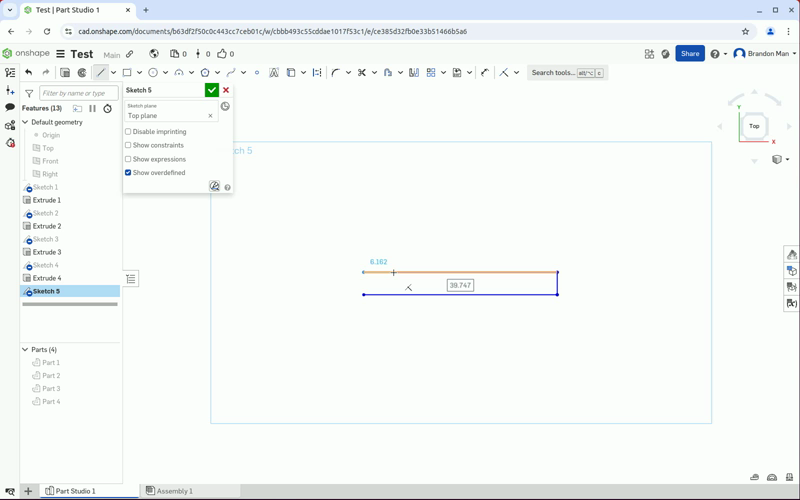
mouse_move(363, 294)
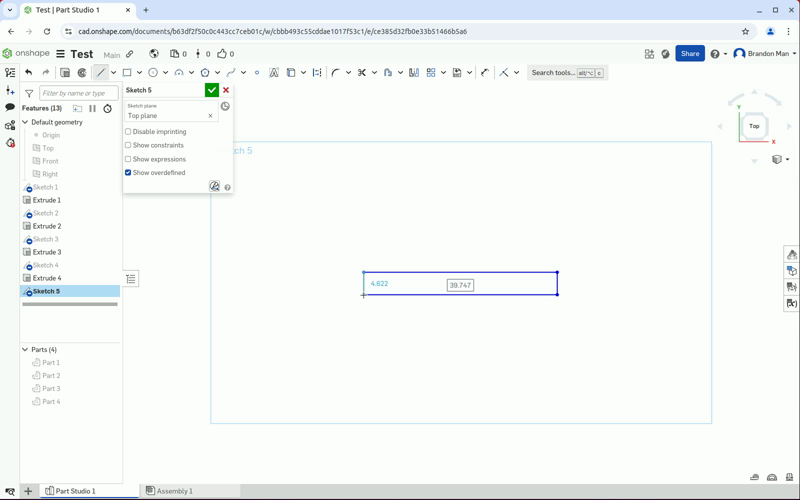
key_up(shift)
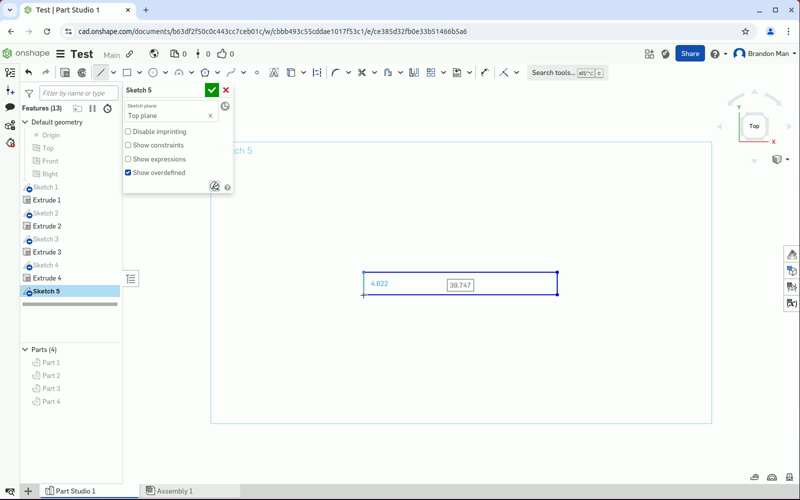
click(363, 294)
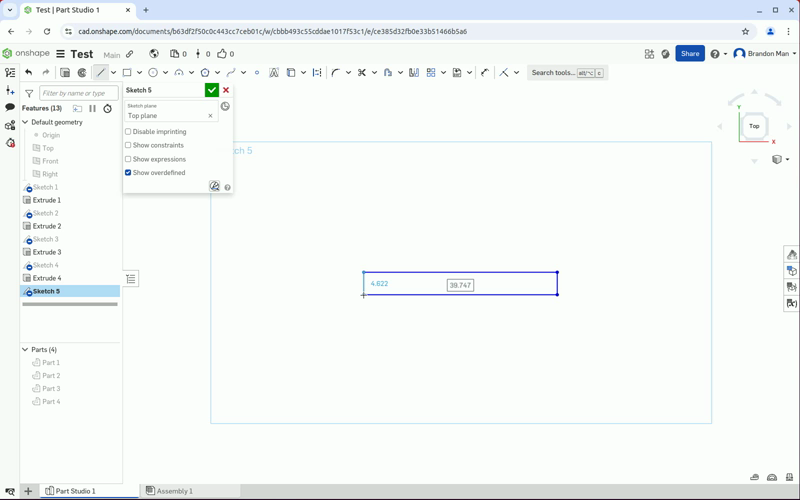
key(esc)
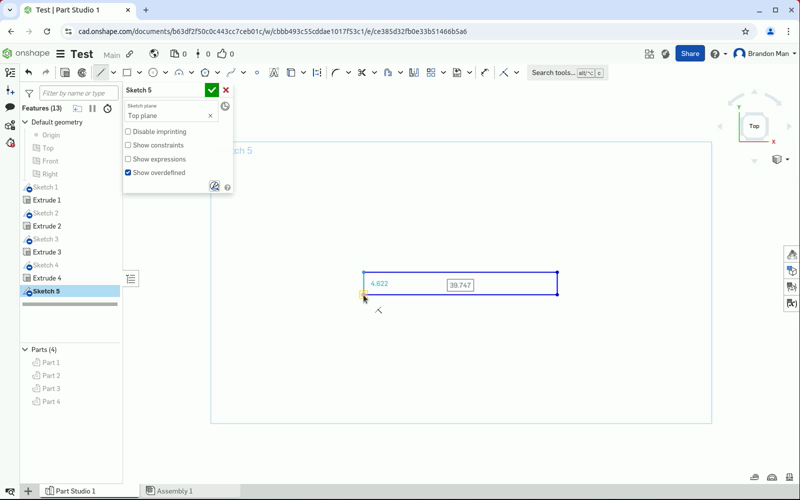
mouse_move(371, 283)
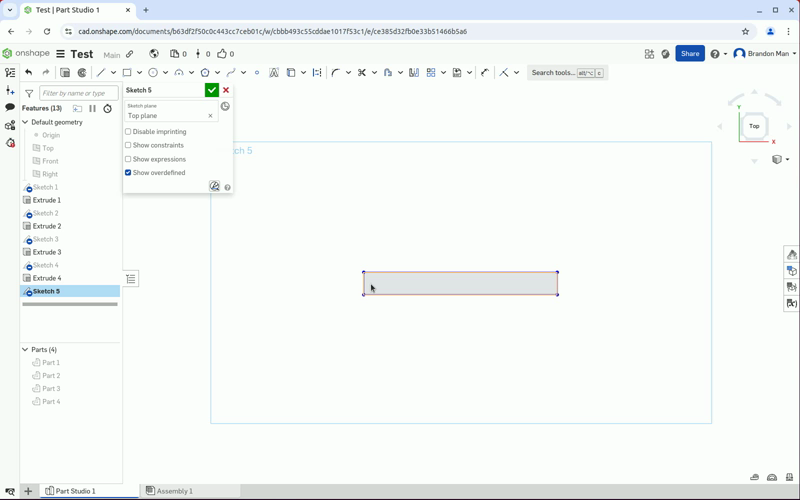
click(371, 283)
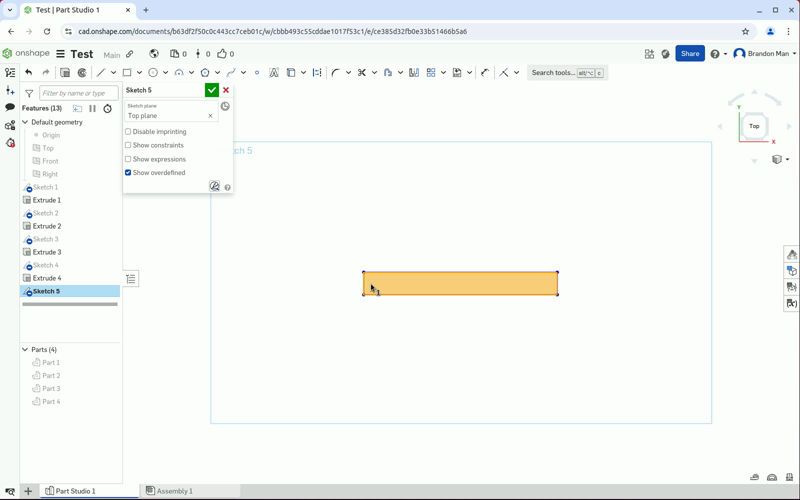
mouse_move(73, 352)
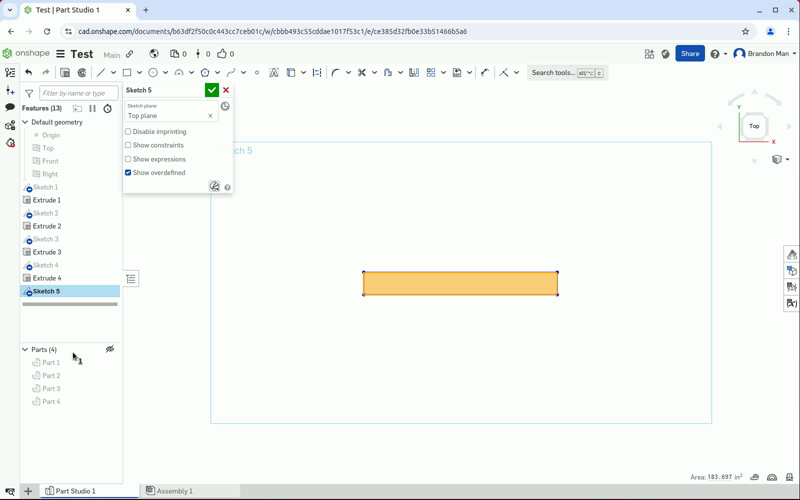
key(shift+y)
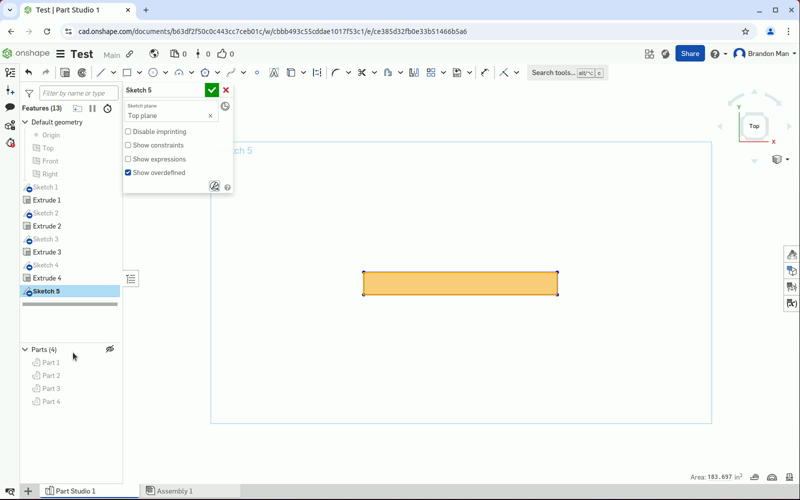
key(shift+e)
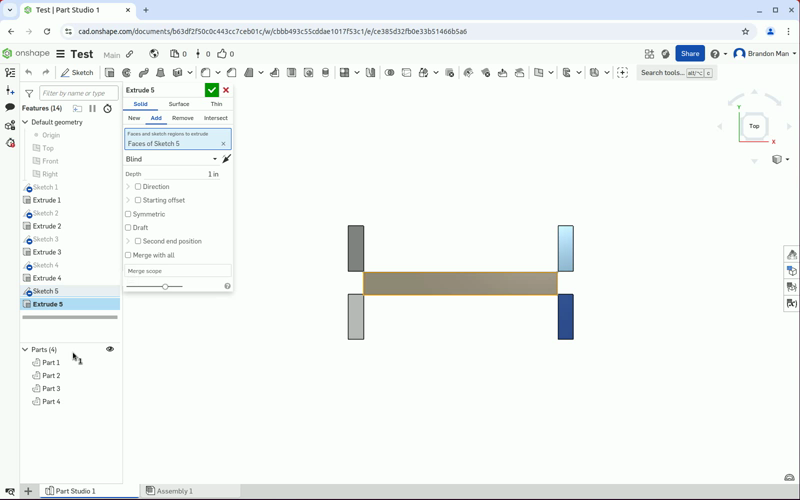
mouse_move(143, 106)
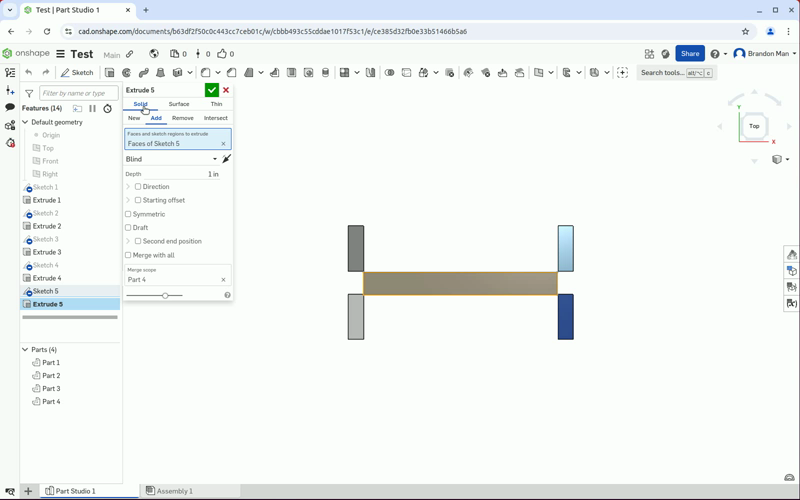
click(143, 106)
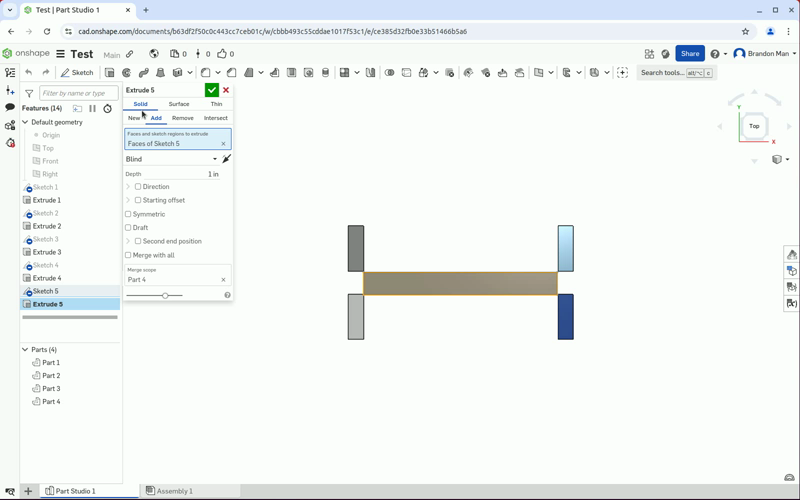
mouse_move(137, 120)
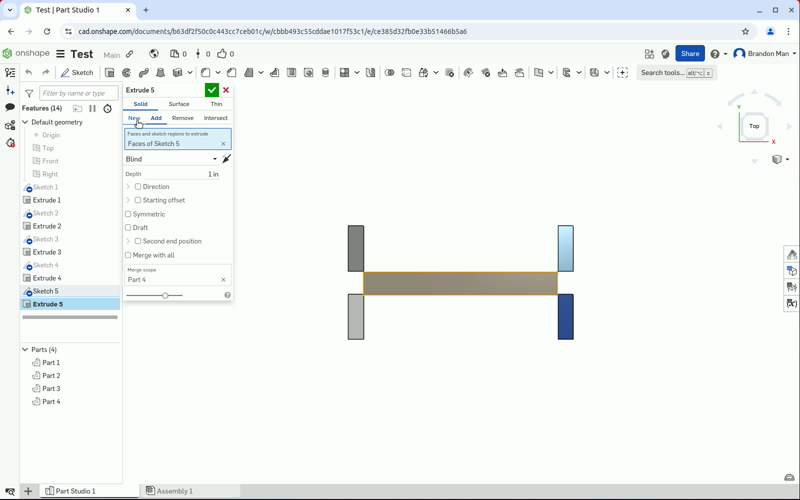
click(137, 120)
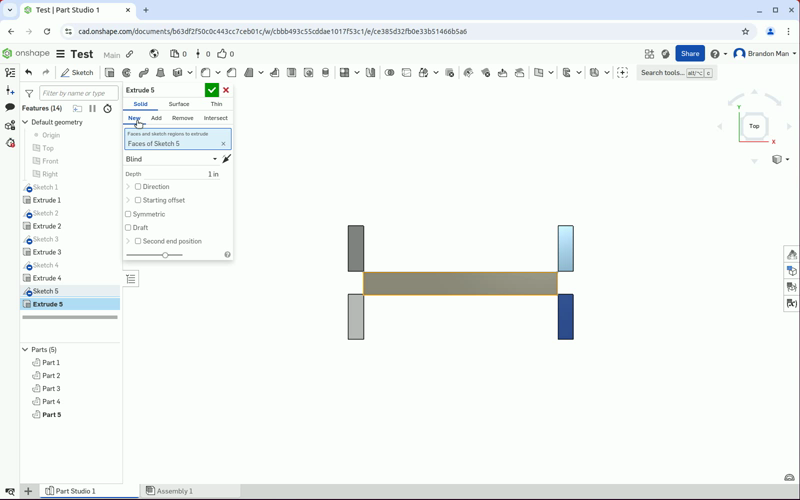
key(tab, 4)
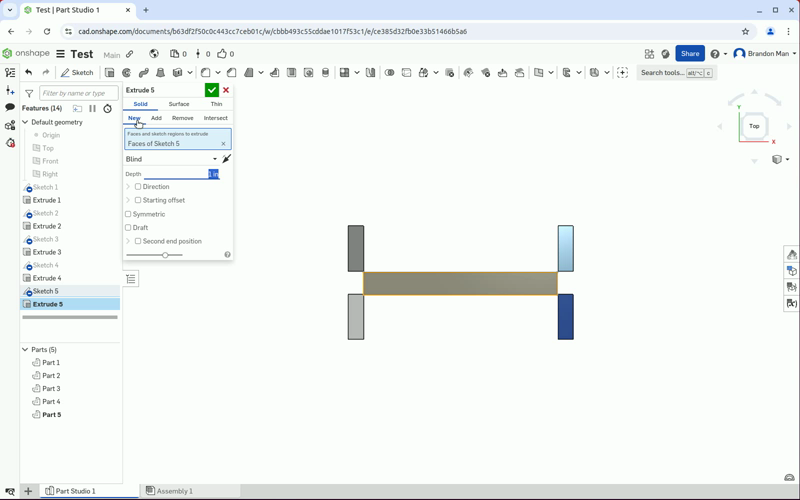
text(3.851)
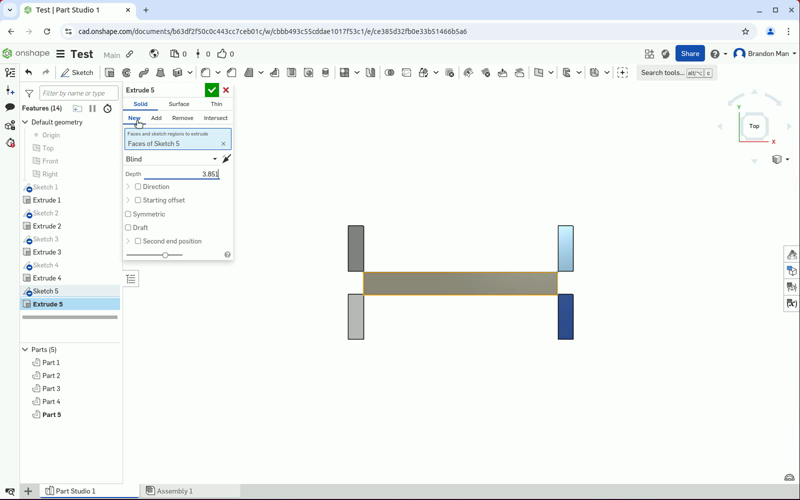
key(enter)
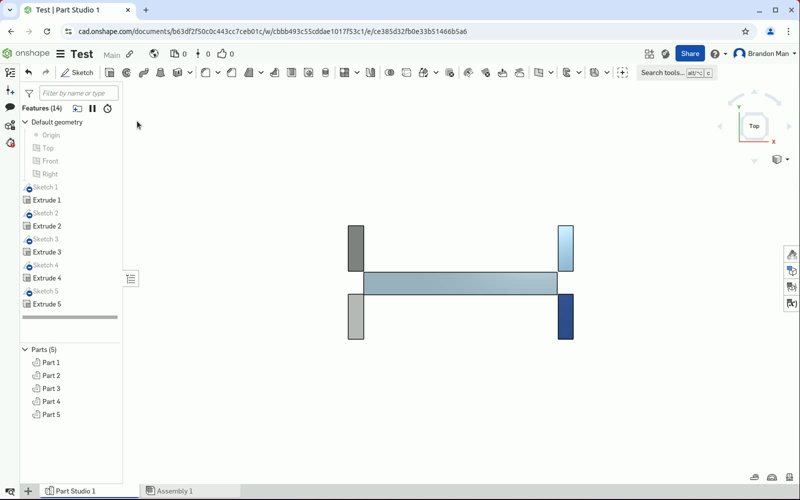
key(shift+h)
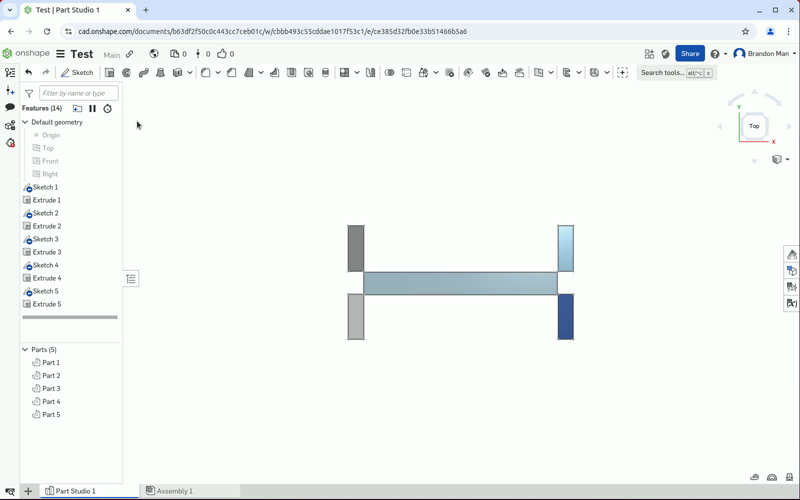
key(shift+h)
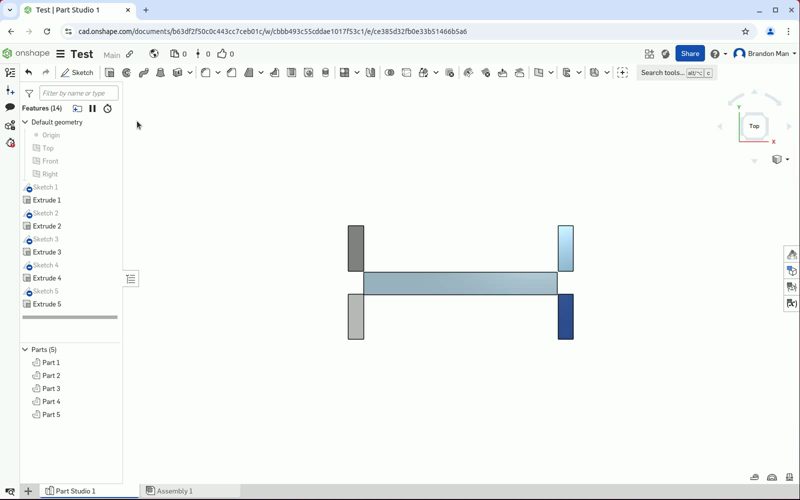
mouse_move(73, 189)
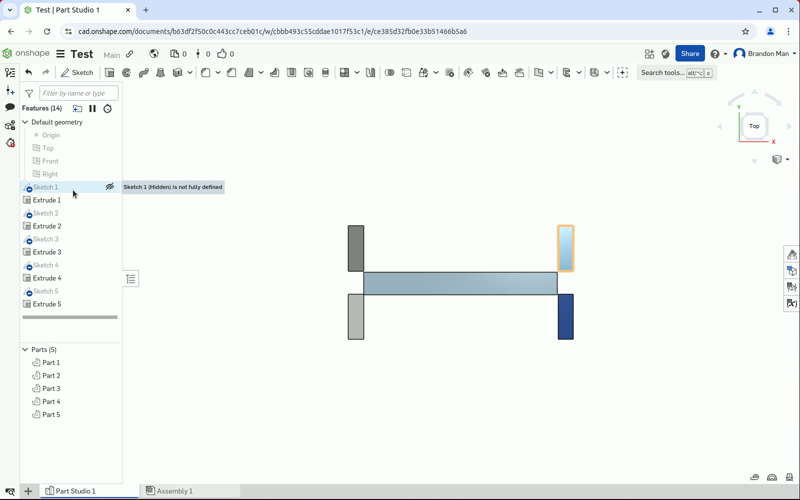
click(73, 189)
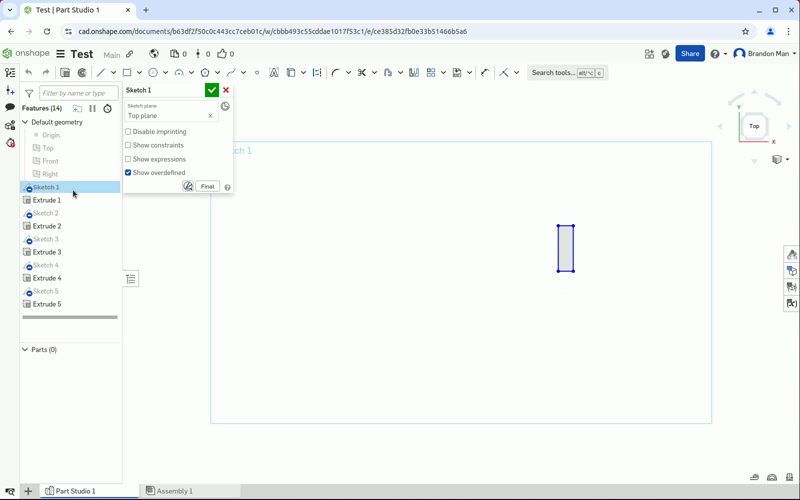
mouse_move(229, 92)
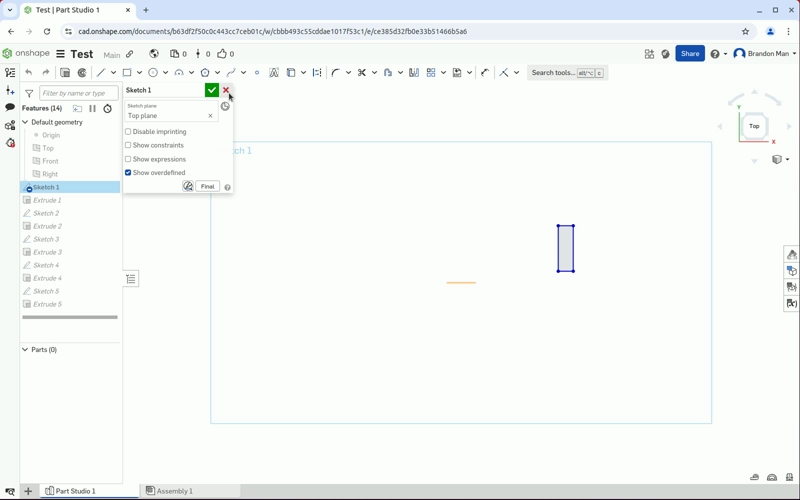
click(229, 92)
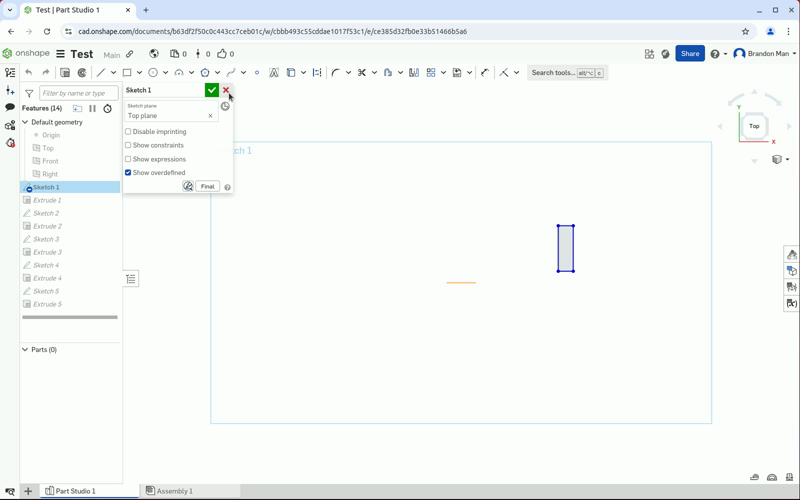
key(shift+s)
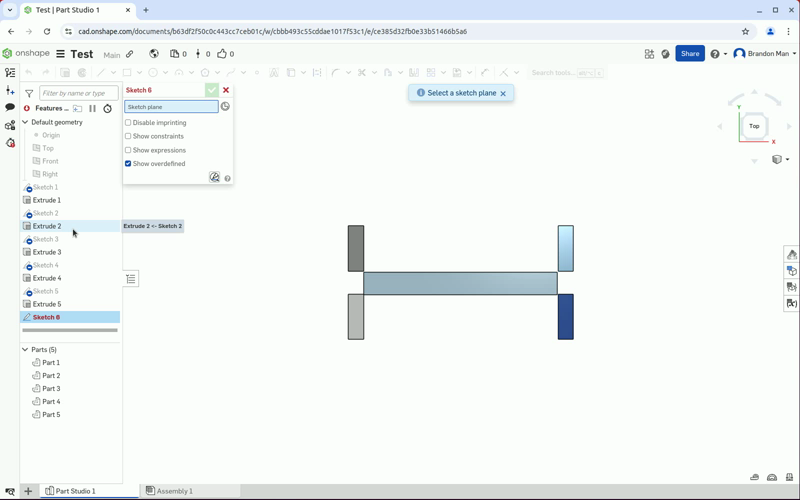
scroll(3)
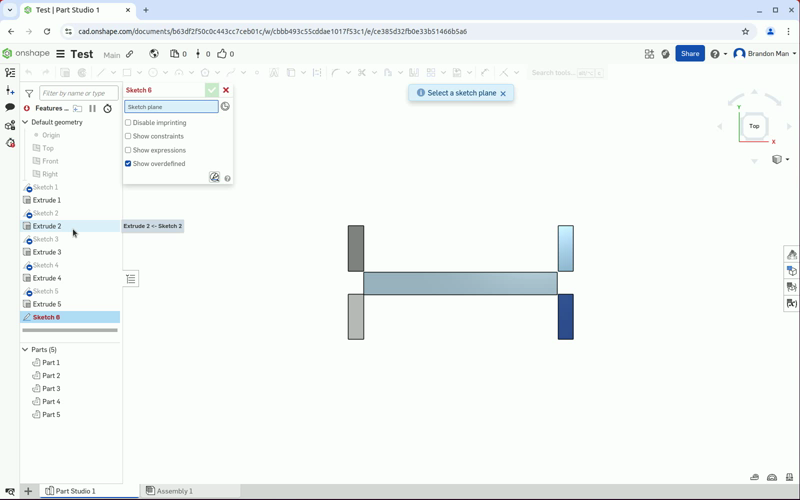
mouse_move(73, 150)
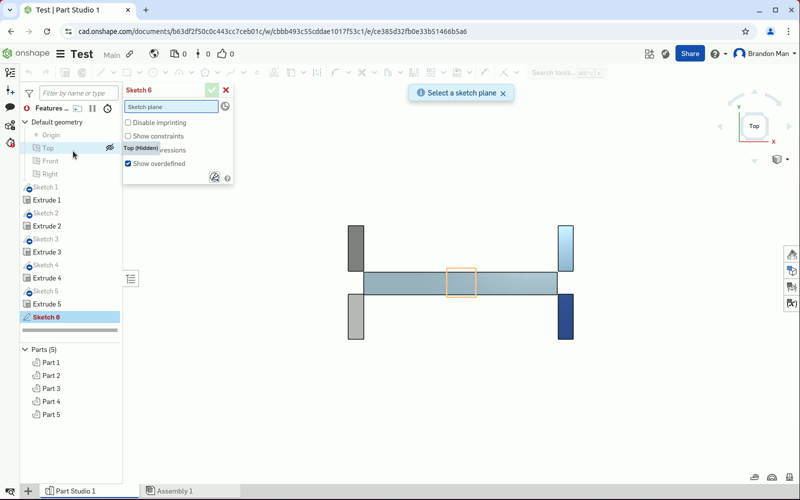
click(73, 150)
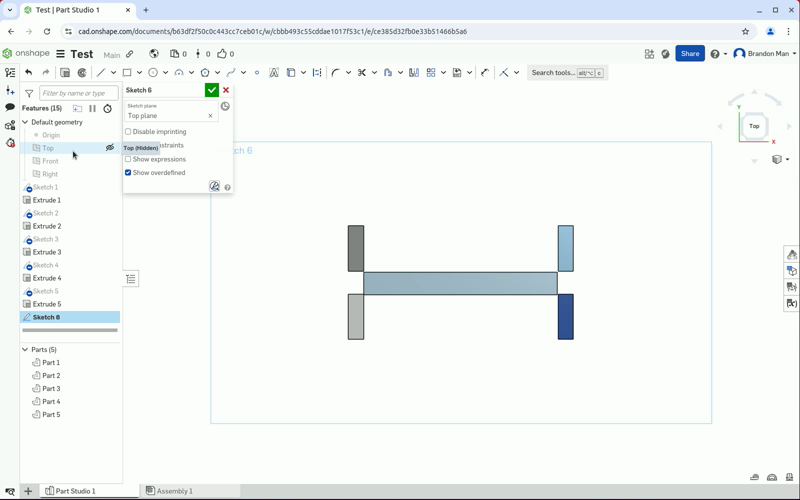
mouse_move(73, 352)
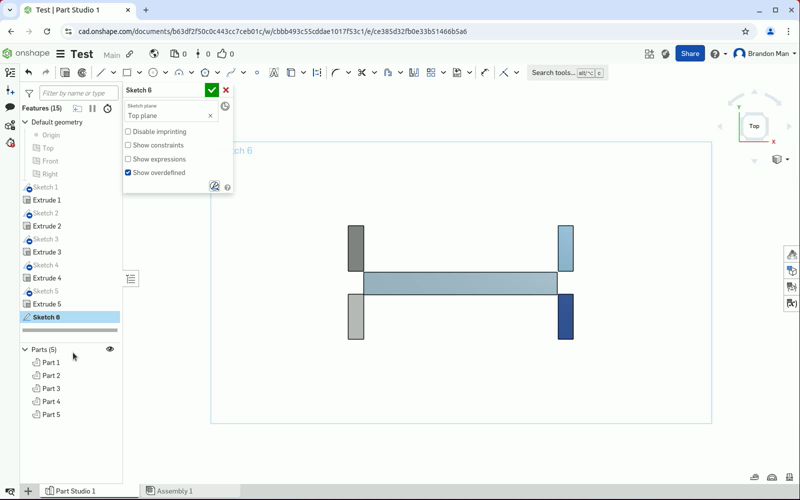
key(y)
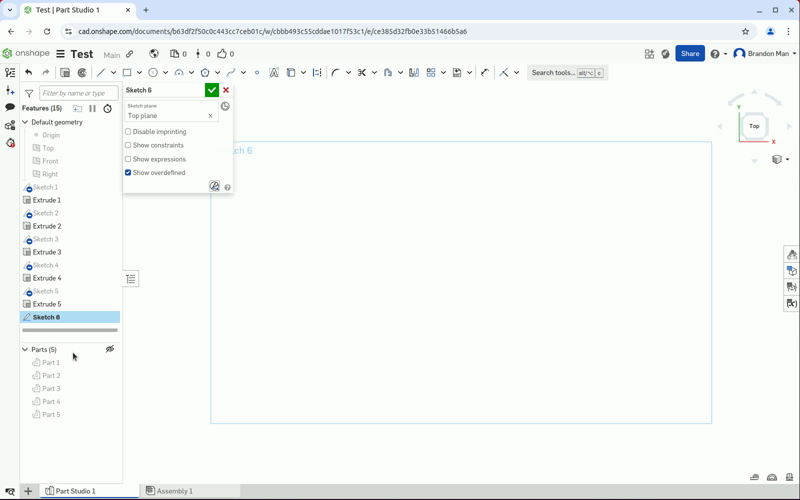
key(l)
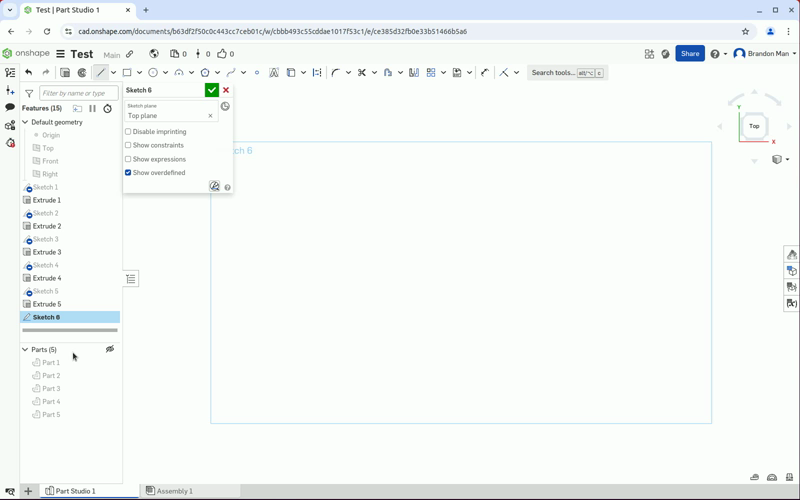
key_down(shift)
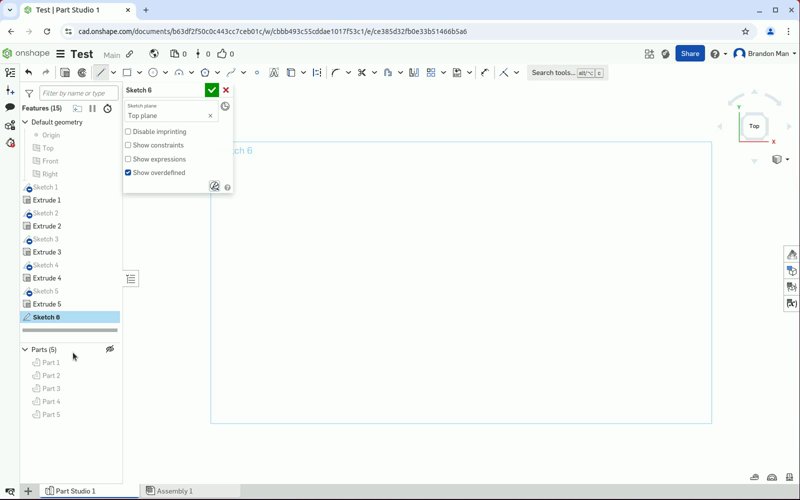
mouse_move(558, 294)
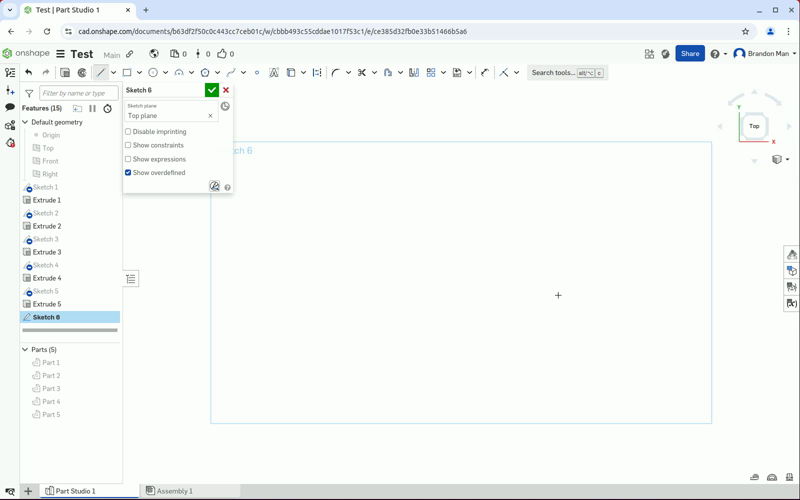
click(558, 294)
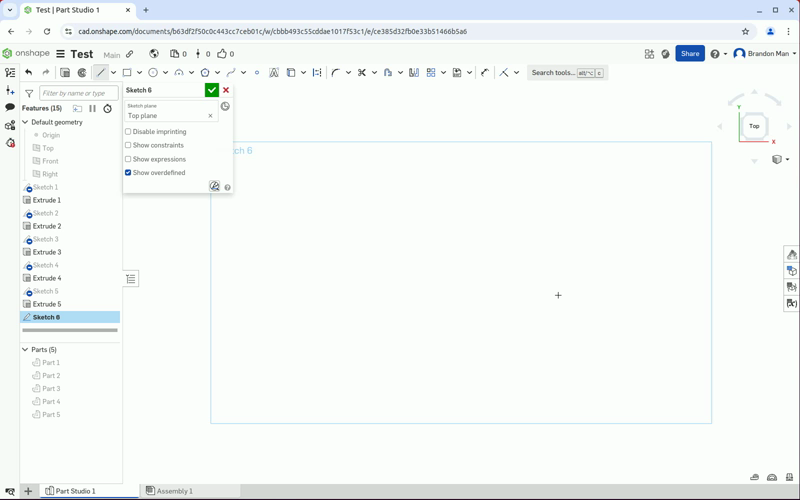
key_up(shift)
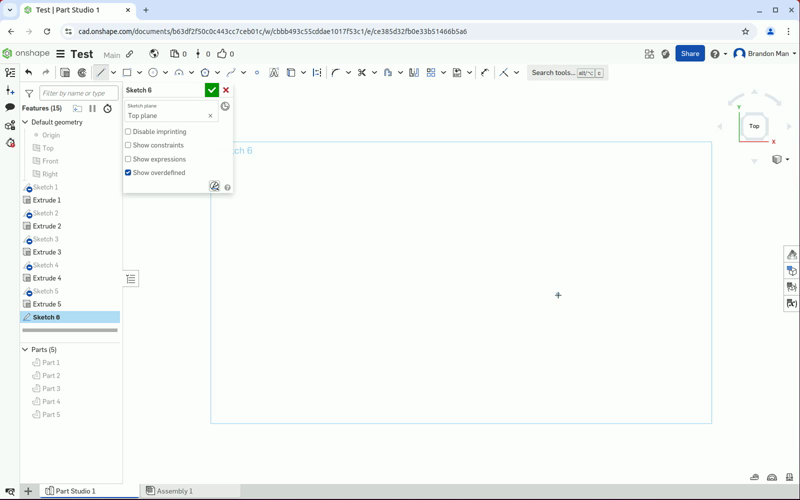
key_down(shift)
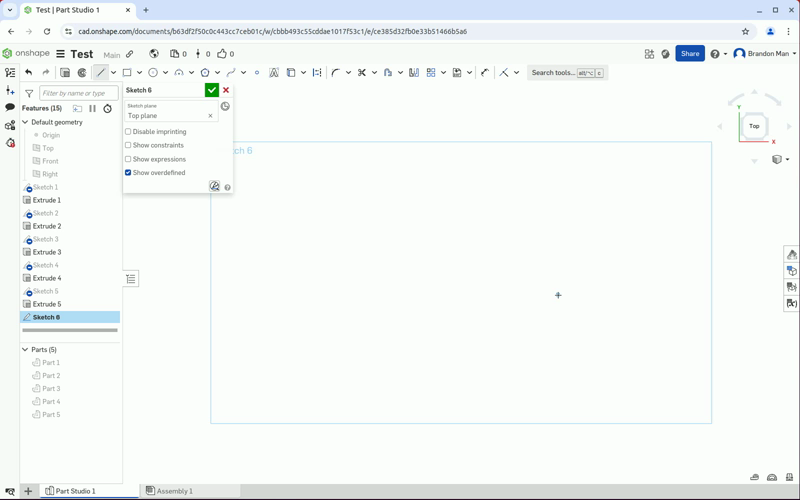
mouse_move(588, 294)
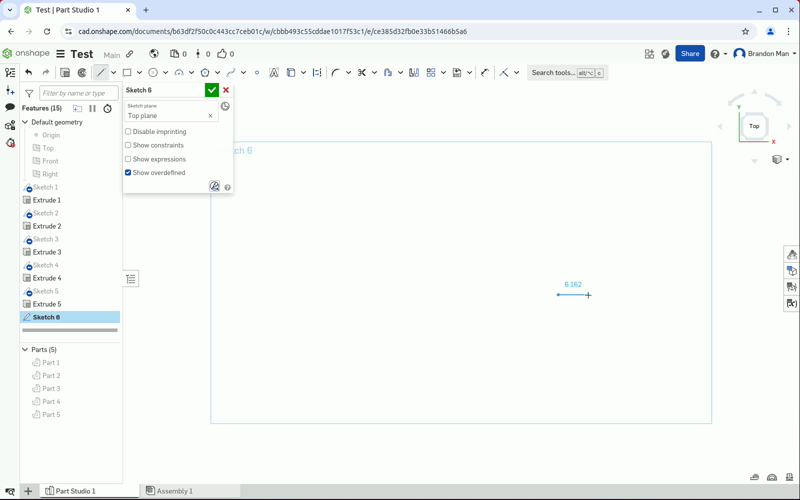
mouse_move(573, 294)
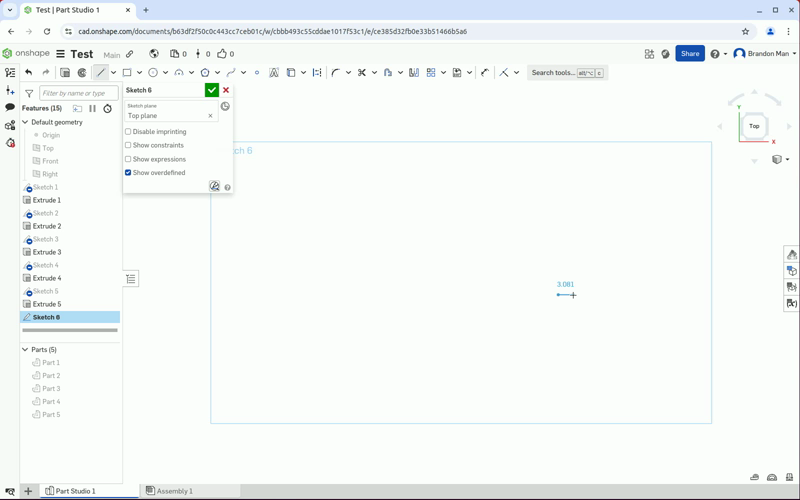
click(573, 294)
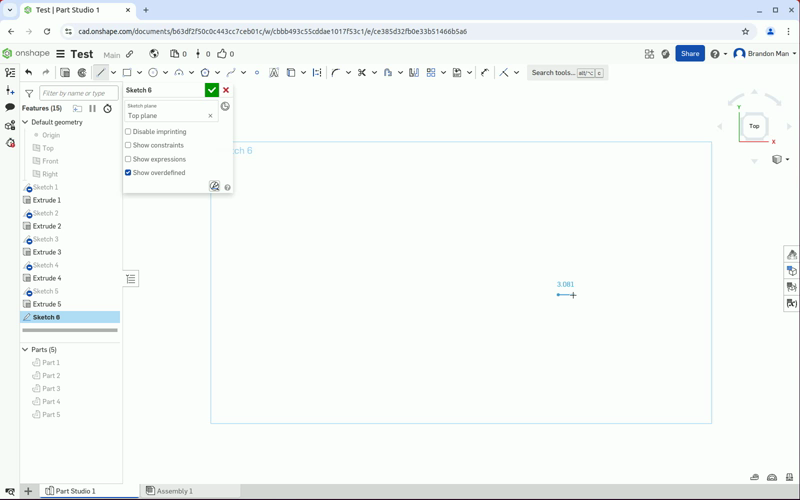
key_up(shift)
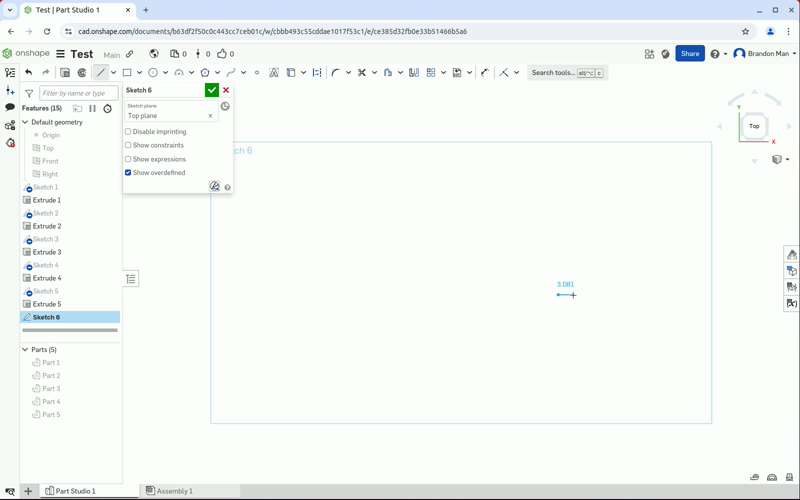
key_down(shift)
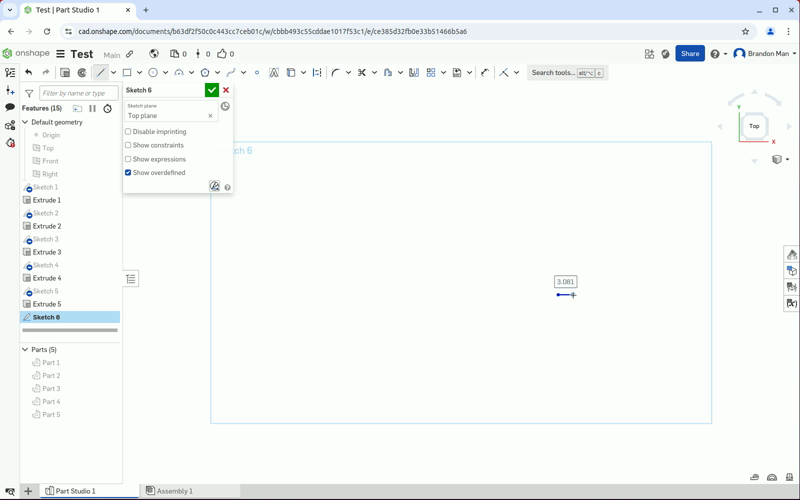
mouse_move(589, 294)
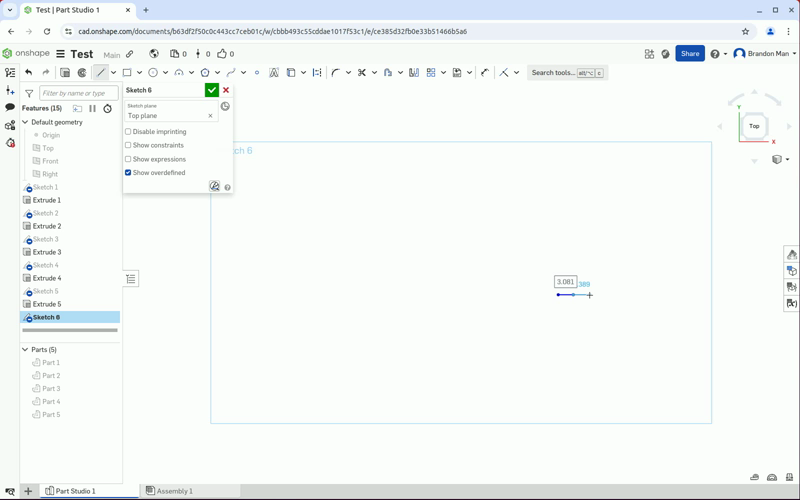
mouse_move(573, 271)
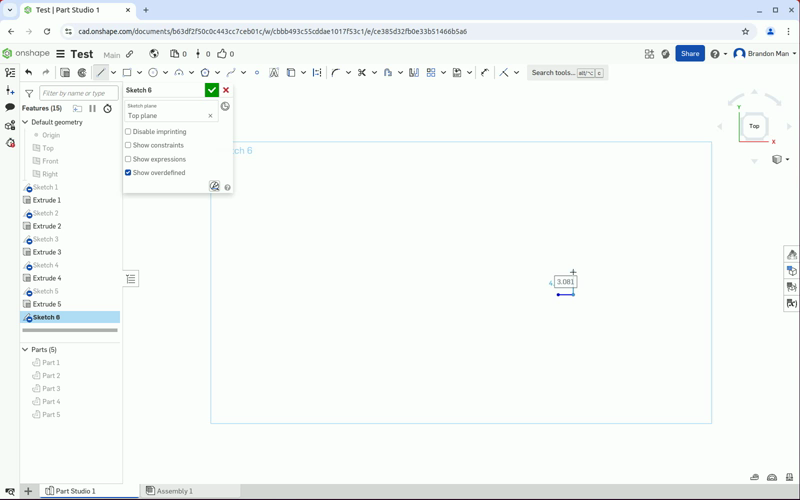
click(573, 271)
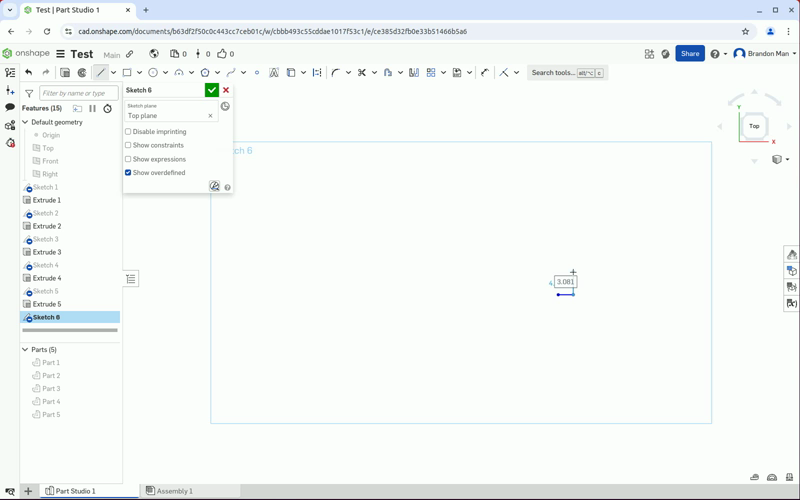
key_up(shift)
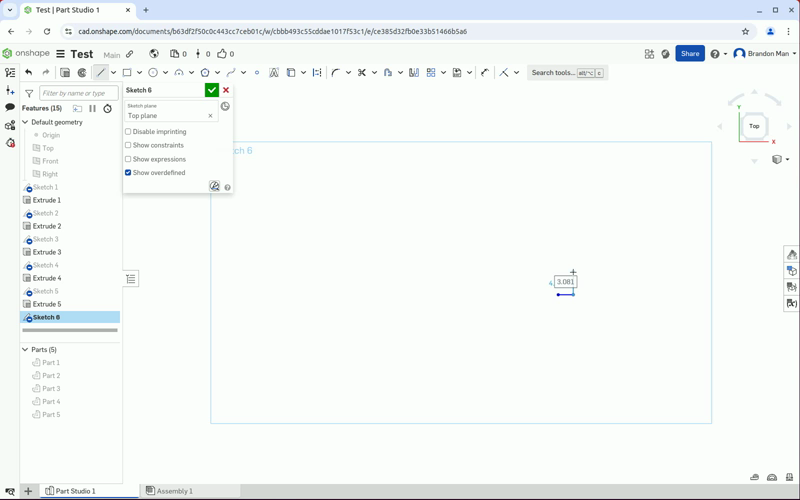
key_down(shift)
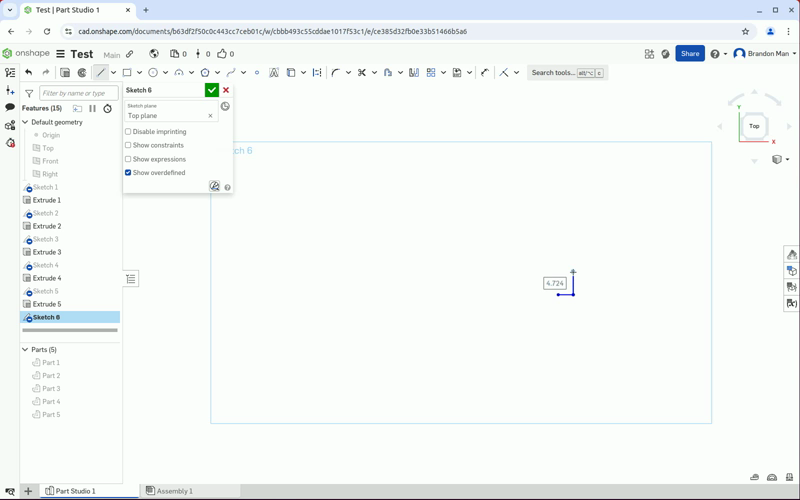
mouse_move(589, 271)
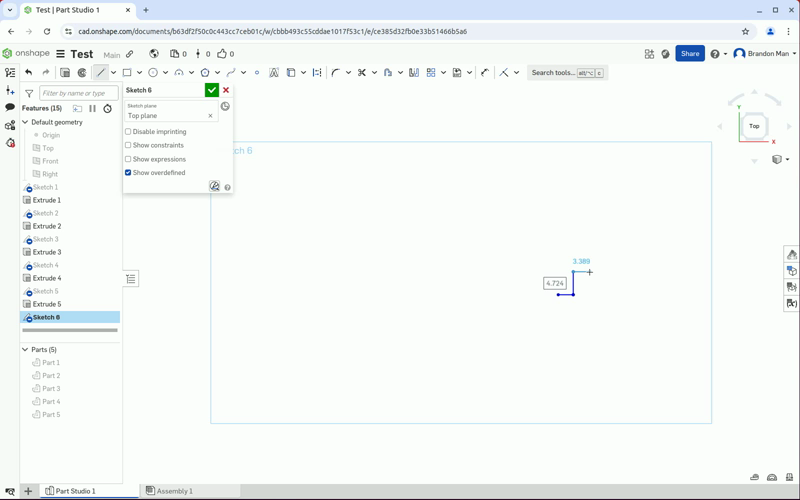
mouse_move(558, 271)
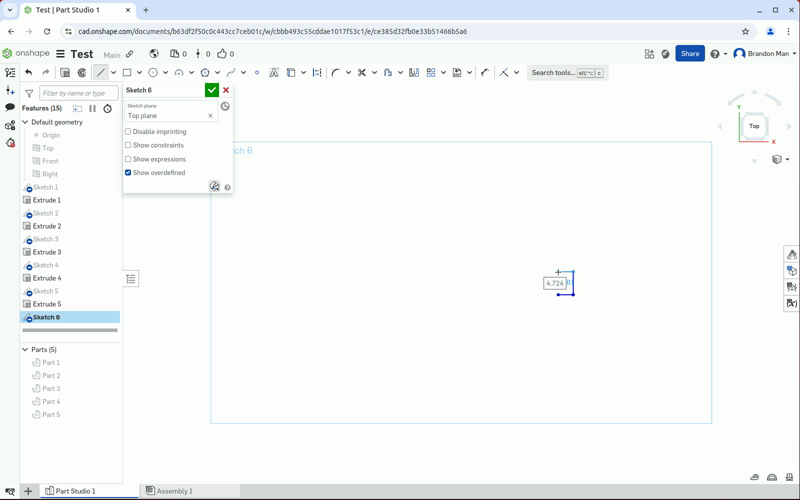
click(558, 271)
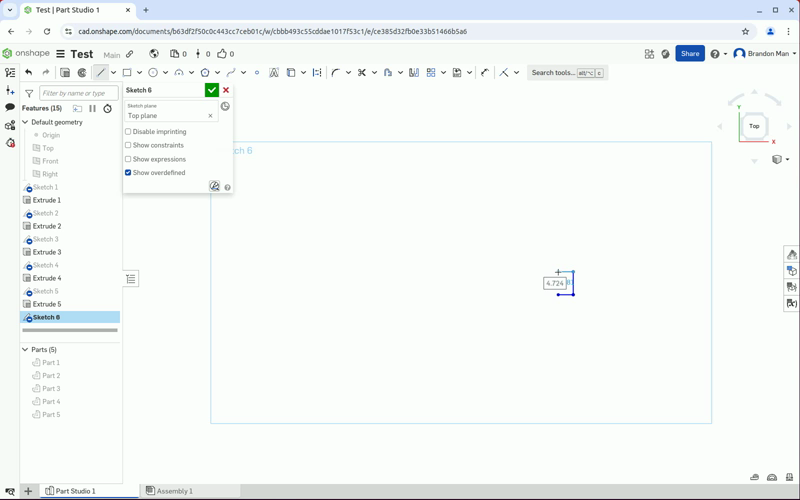
key_up(shift)
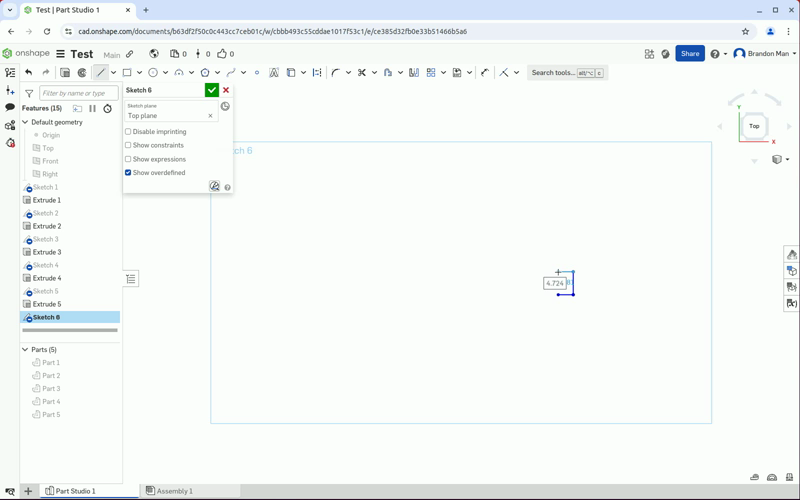
mouse_move(588, 271)
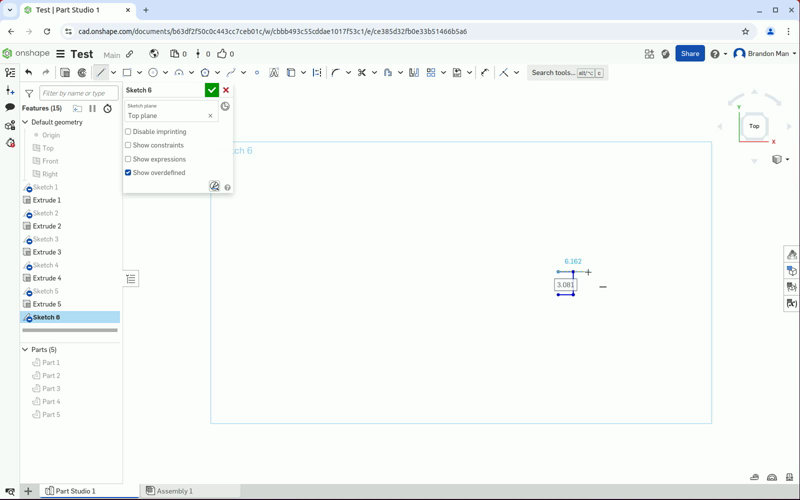
key_down(shift)
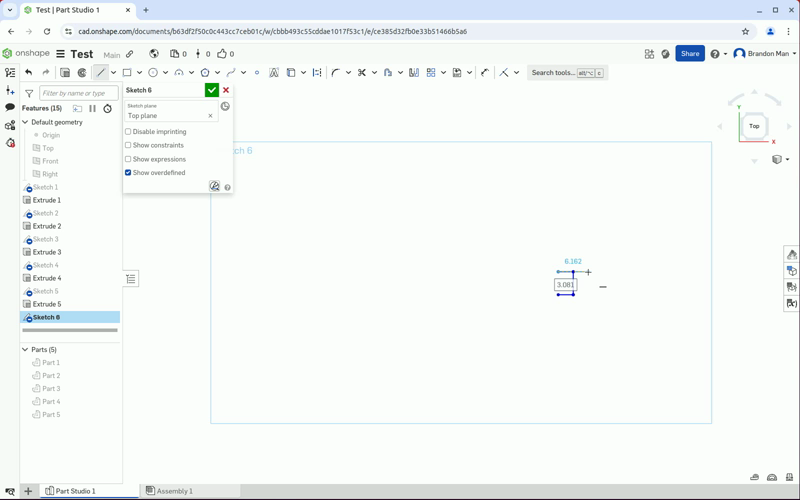
mouse_move(558, 294)
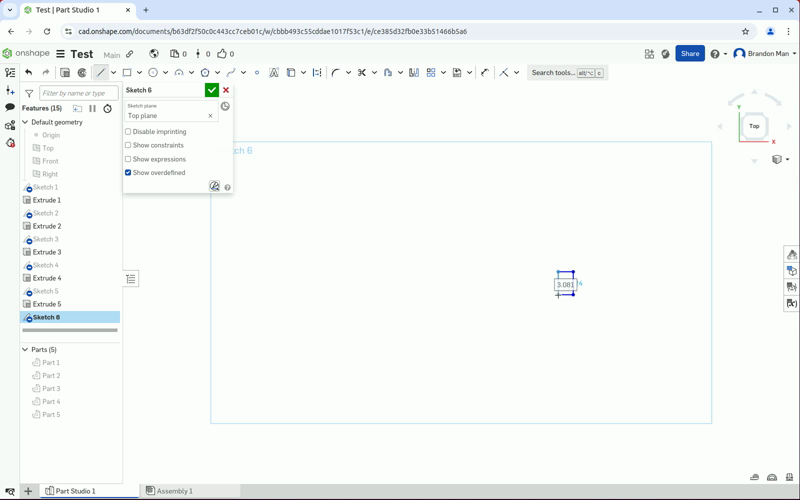
key_up(shift)
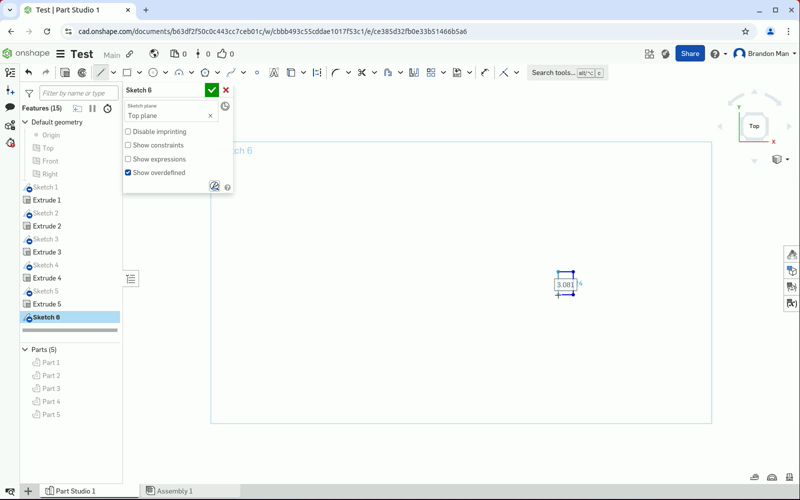
click(558, 294)
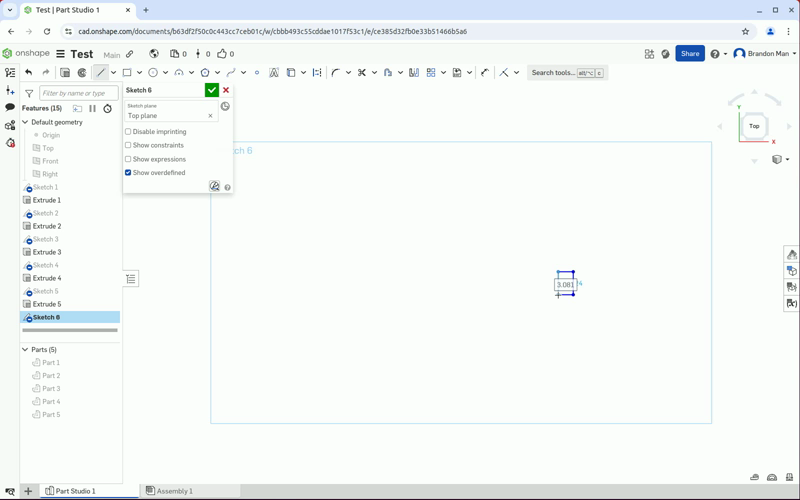
key(esc)
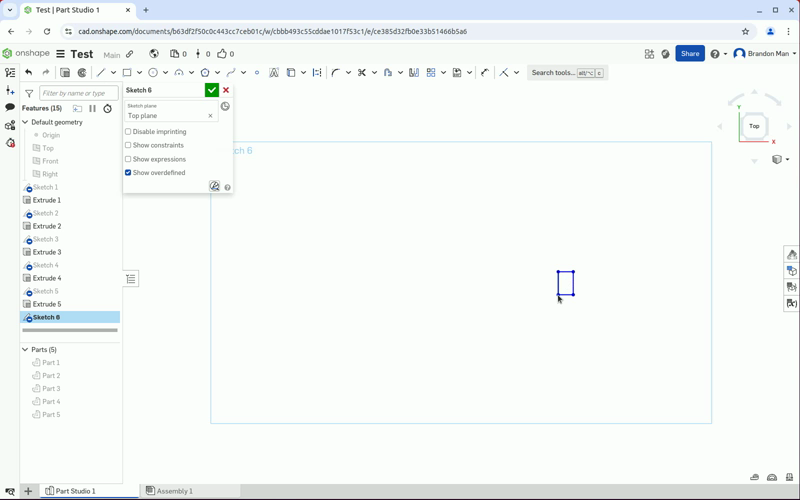
mouse_move(558, 292)
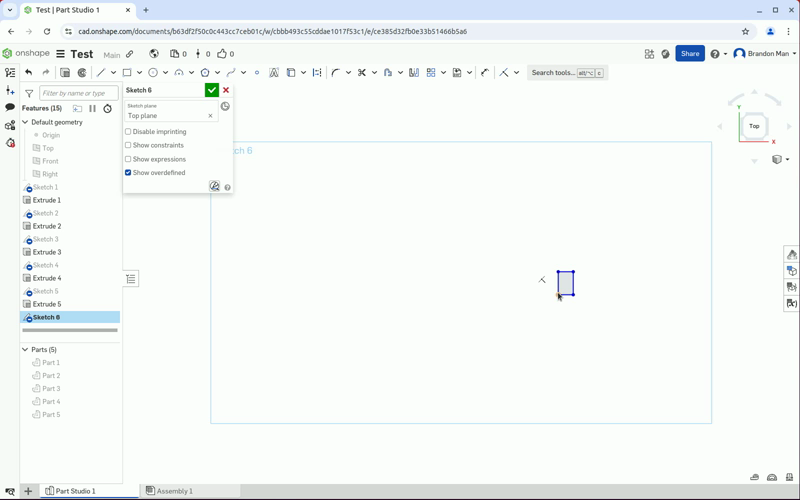
scroll(6)
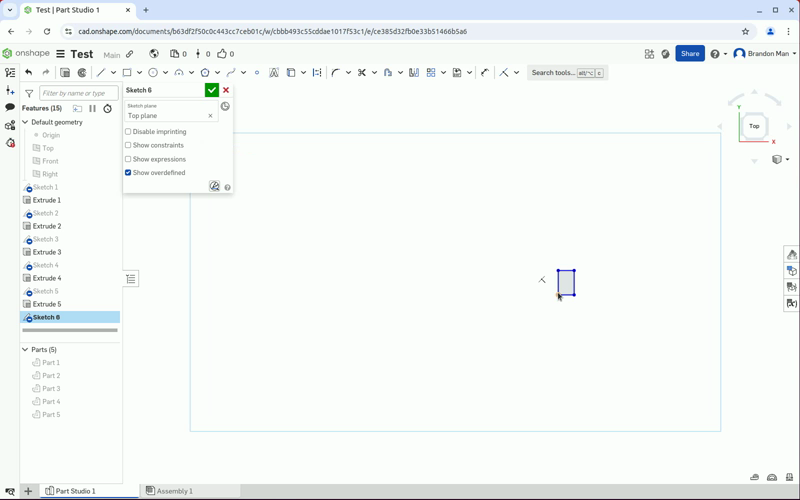
scroll(6)
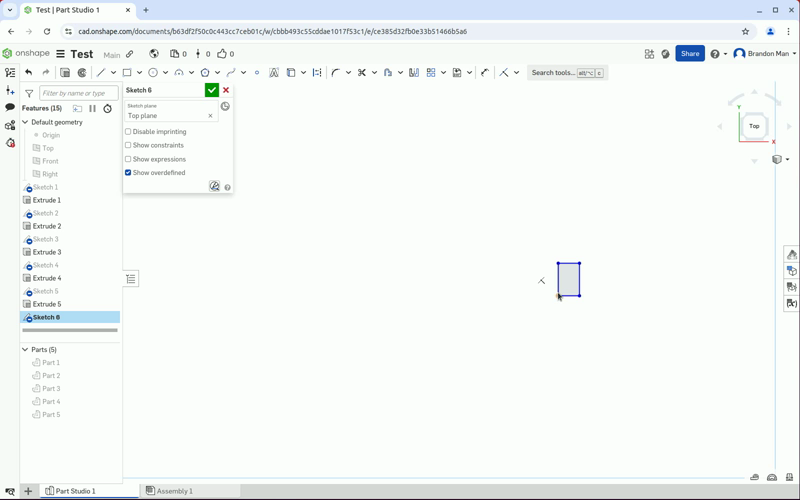
scroll(6)
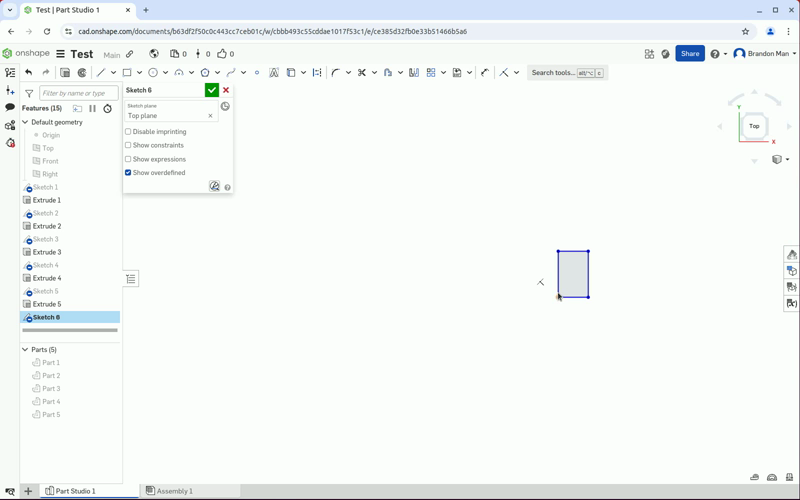
scroll(6)
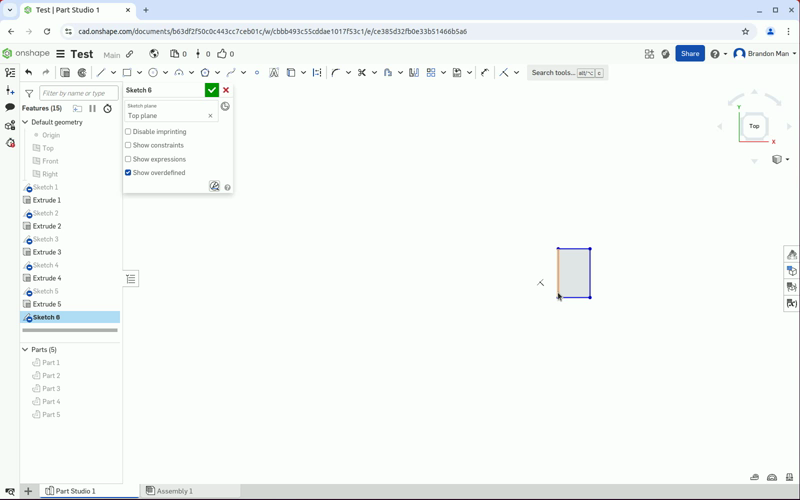
scroll(6)
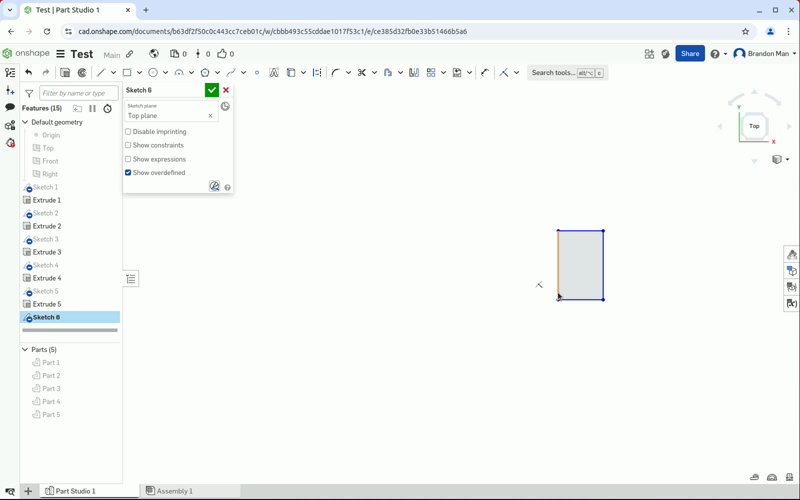
scroll(6)
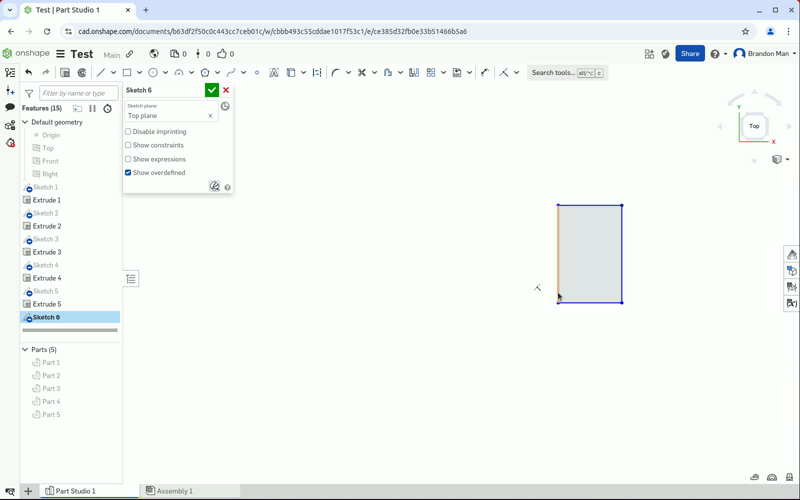
scroll(6)
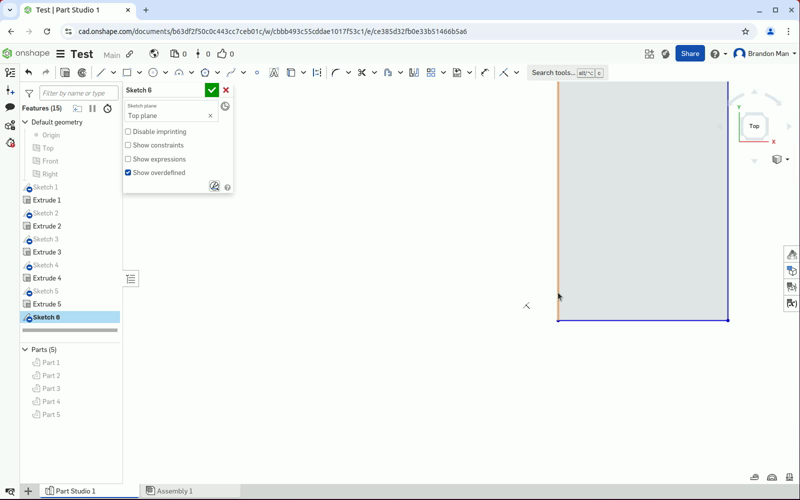
click(558, 292)
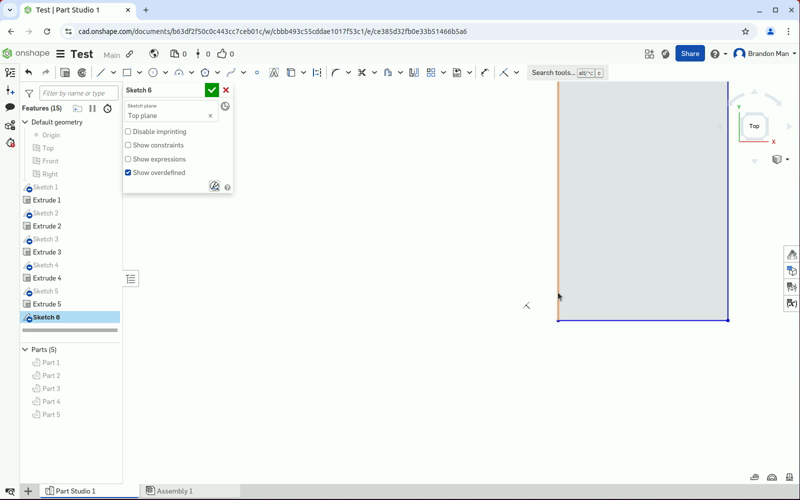
scroll(-6)
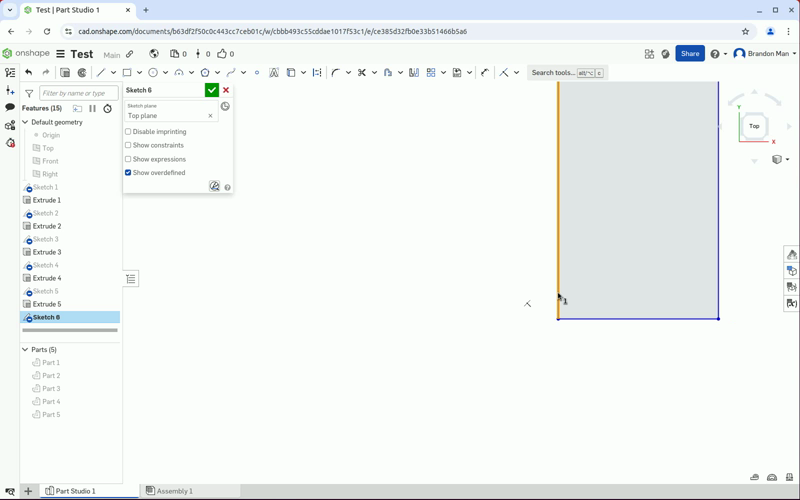
scroll(-6)
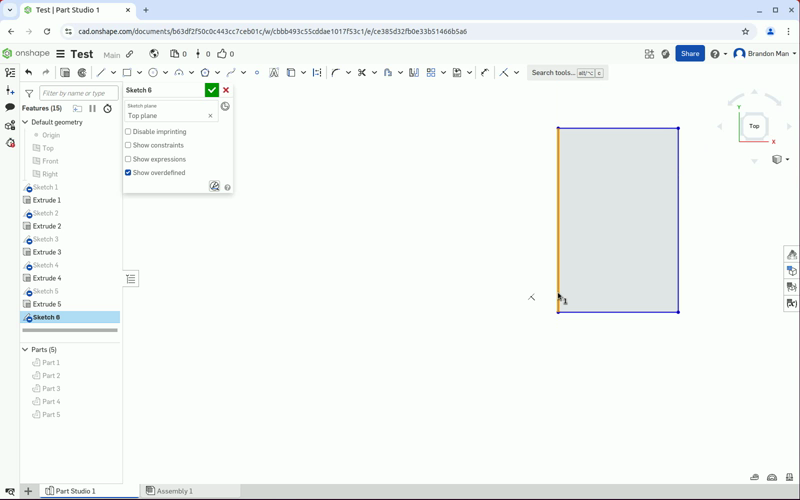
scroll(-6)
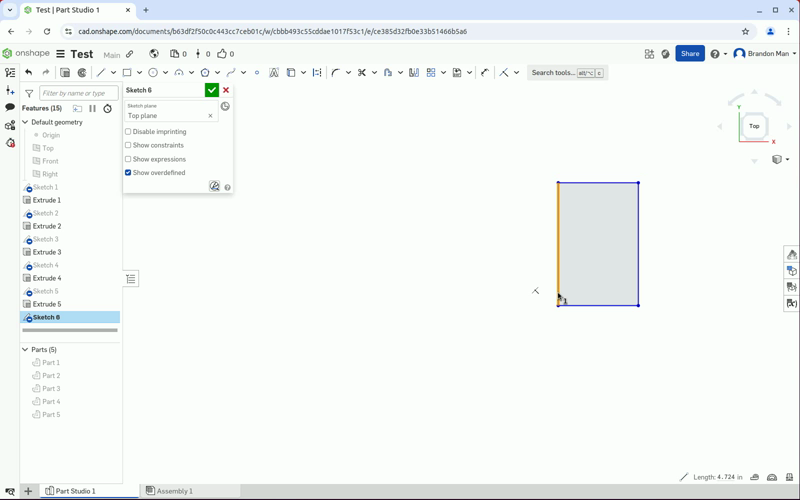
scroll(-6)
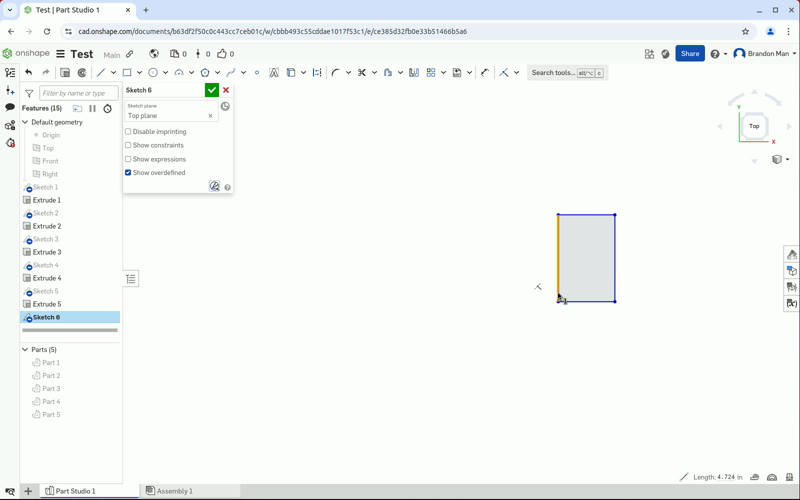
scroll(-6)
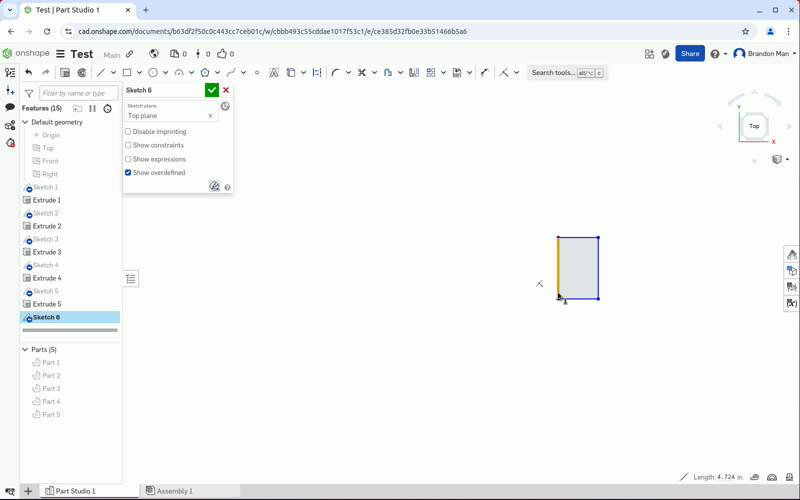
scroll(-6)
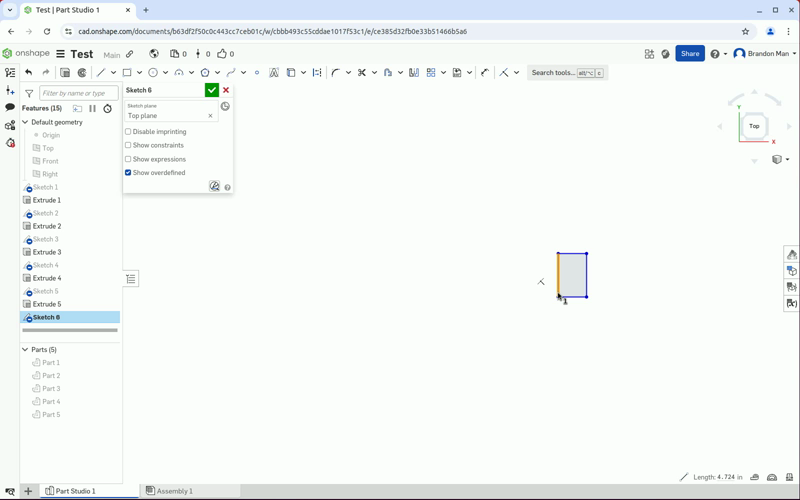
scroll(-6)
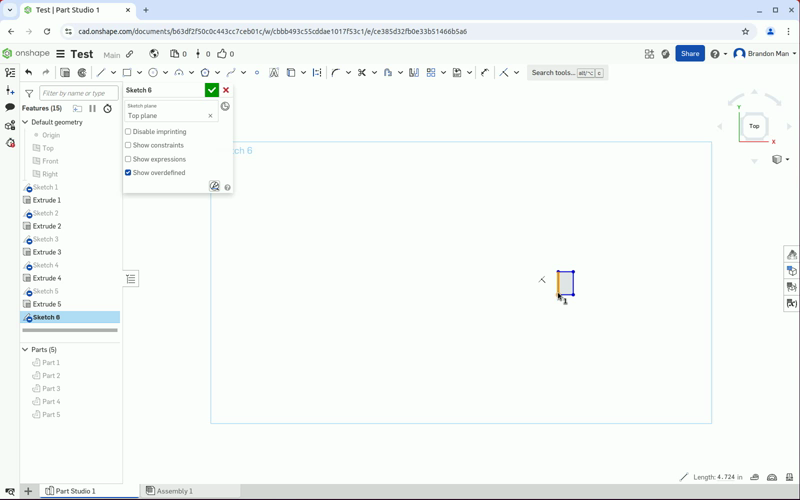
mouse_move(73, 352)
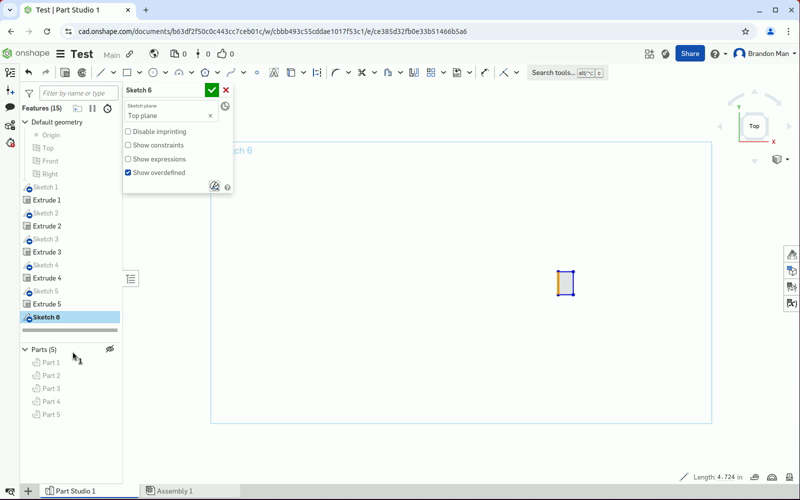
key(shift+y)
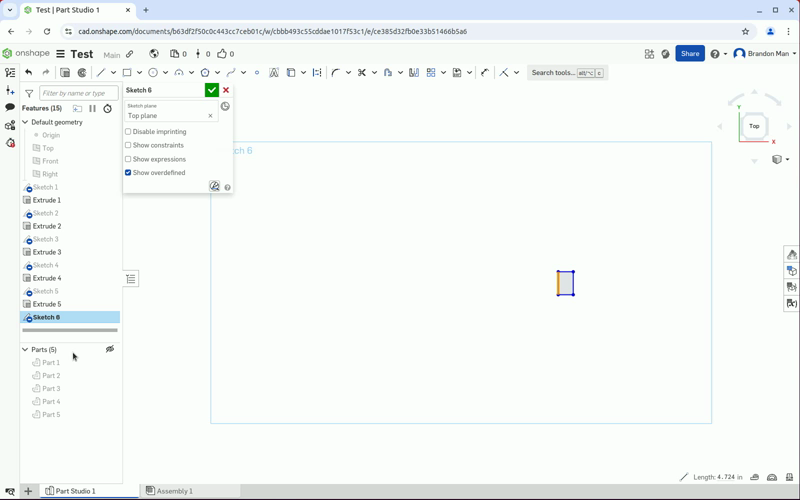
key(shift+e)
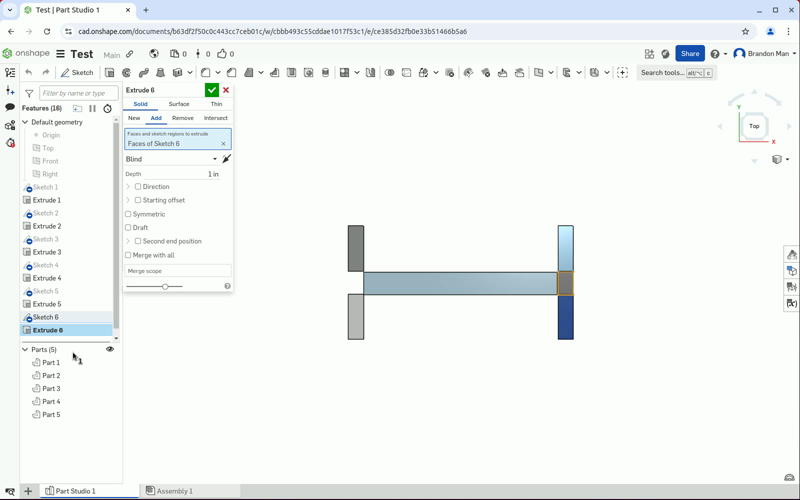
mouse_move(143, 106)
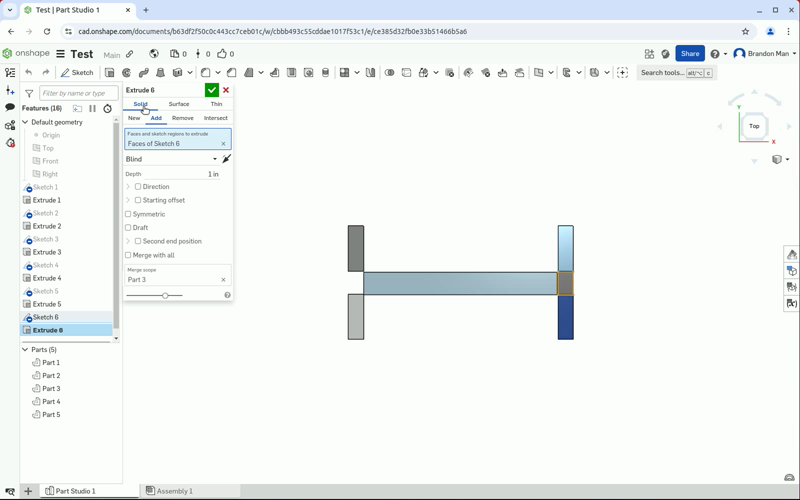
click(143, 106)
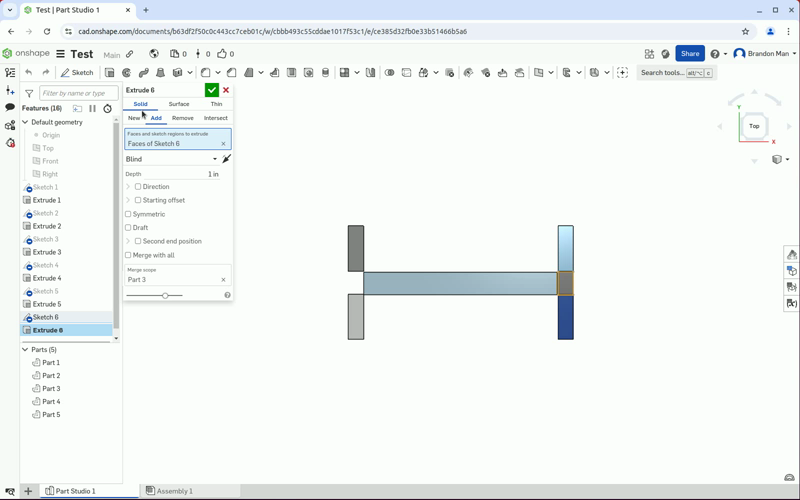
mouse_move(137, 120)
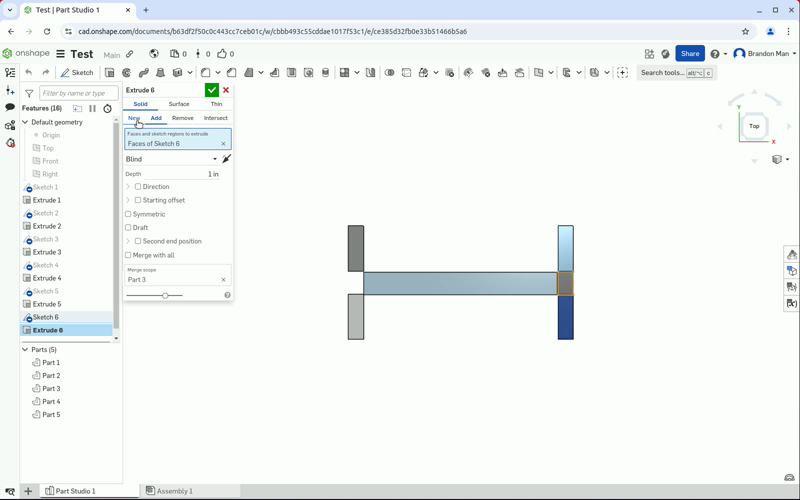
click(137, 120)
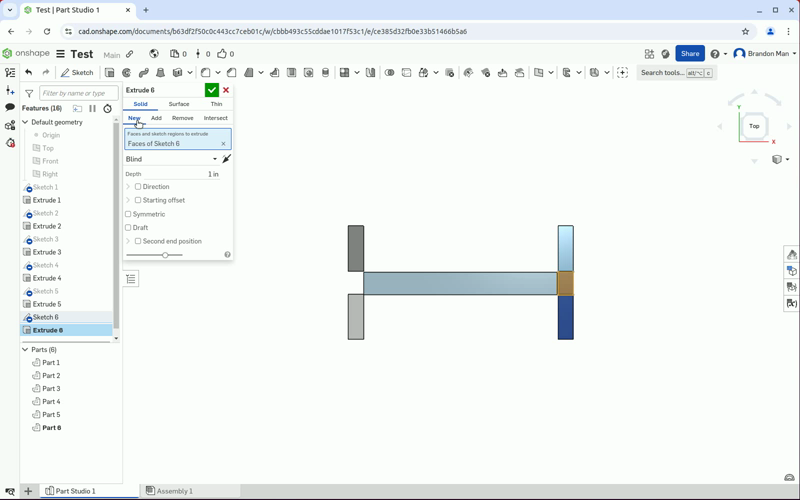
key(tab, 4)
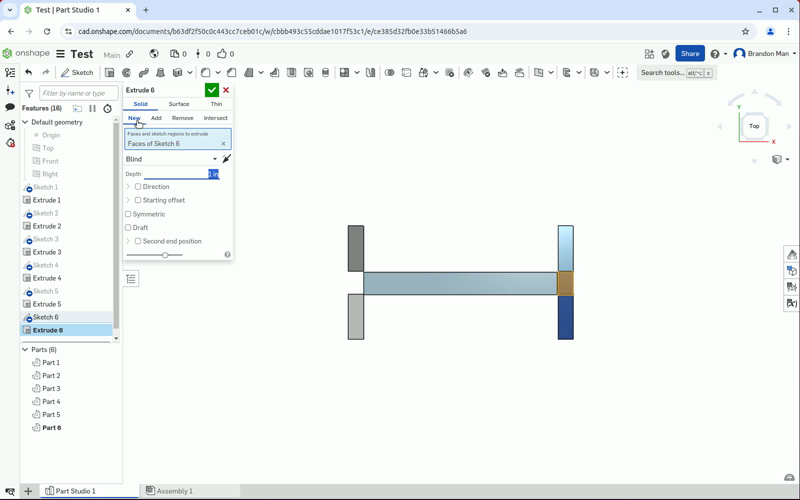
text(3.851)
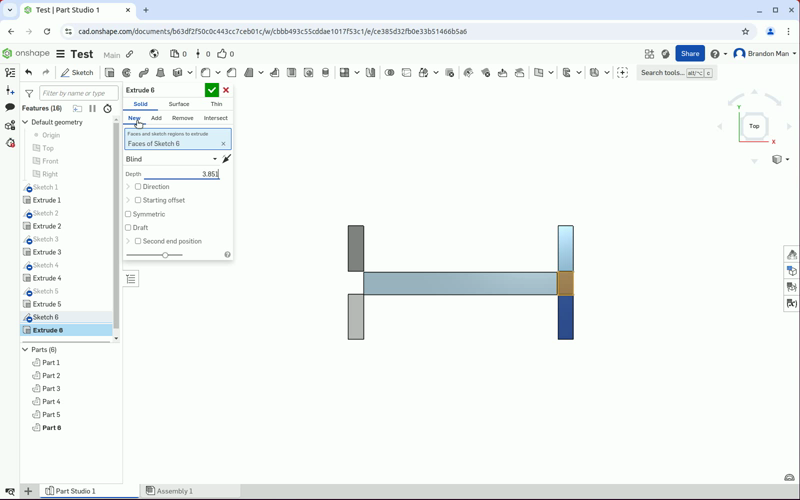
key(enter)
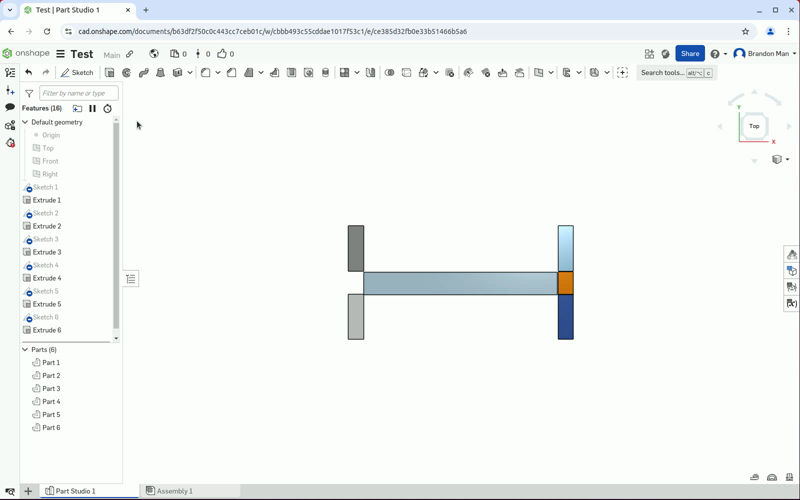
key(shift+h)
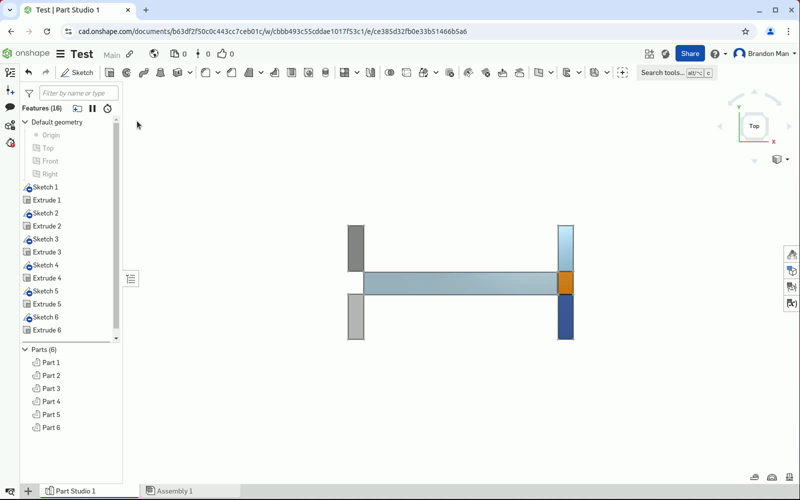
key(shift+h)
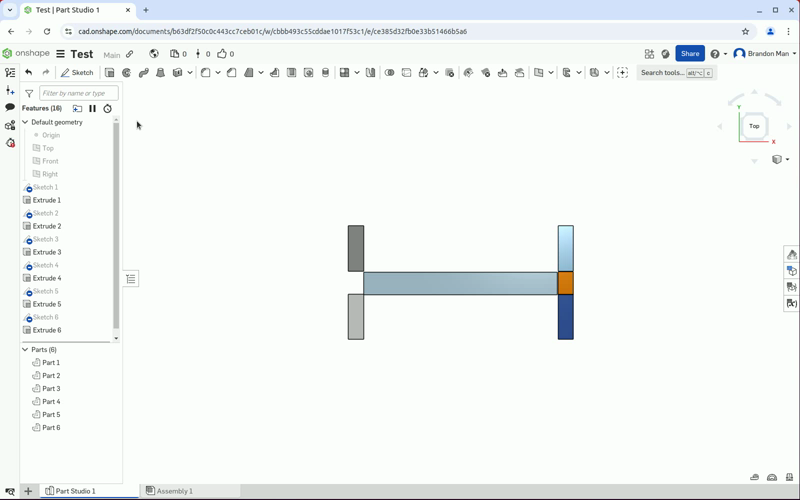
mouse_move(69, 189)
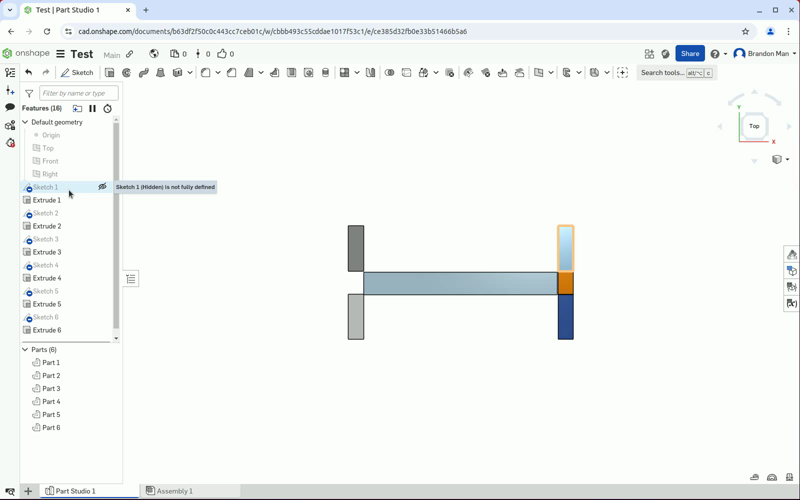
click(69, 189)
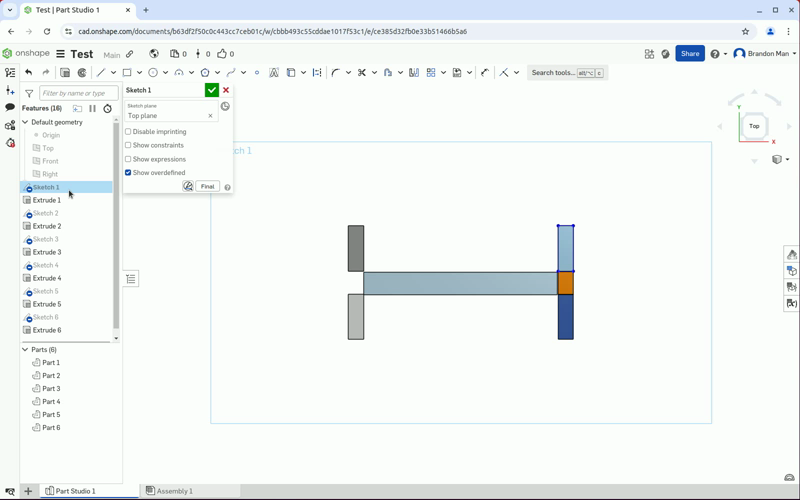
mouse_move(229, 92)
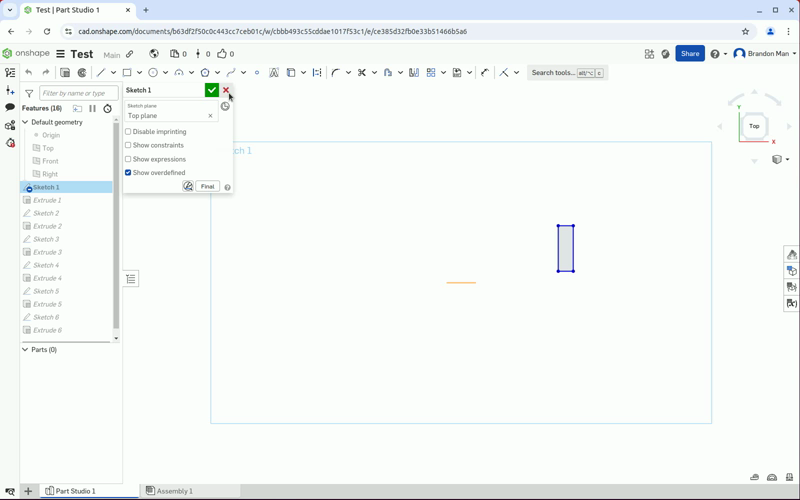
click(229, 92)
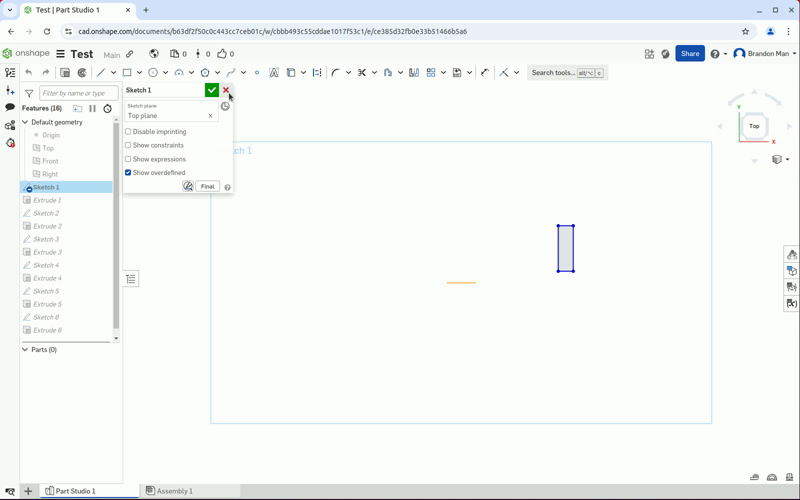
key(shift+s)
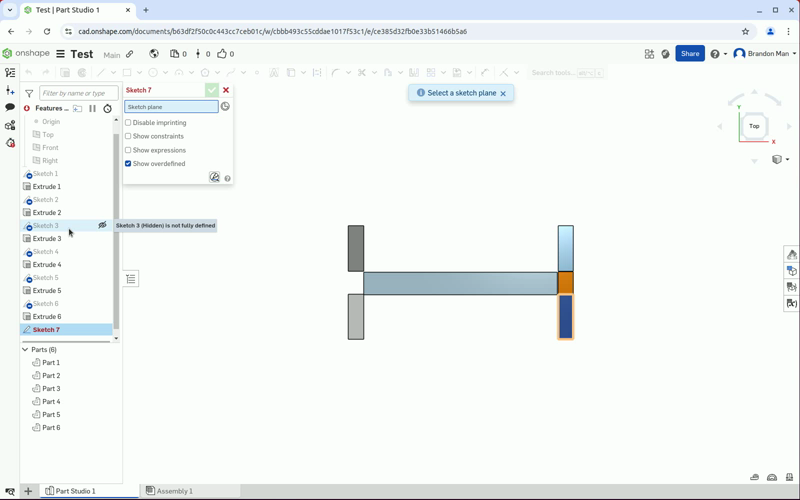
scroll(3)
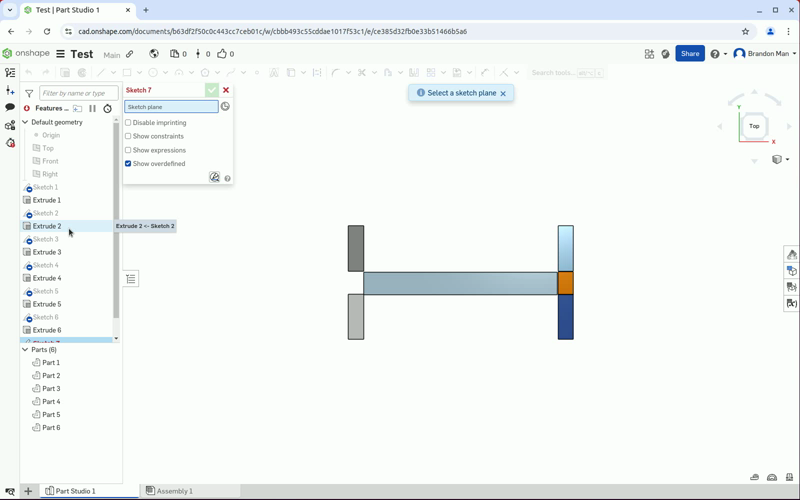
mouse_move(69, 150)
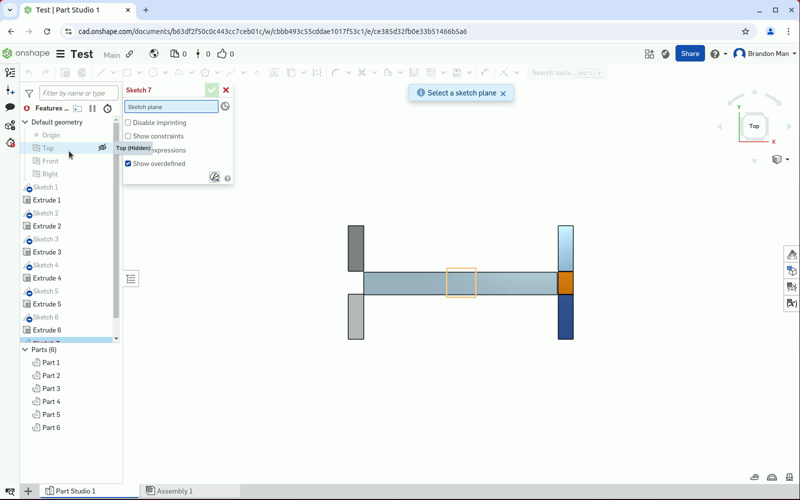
click(69, 150)
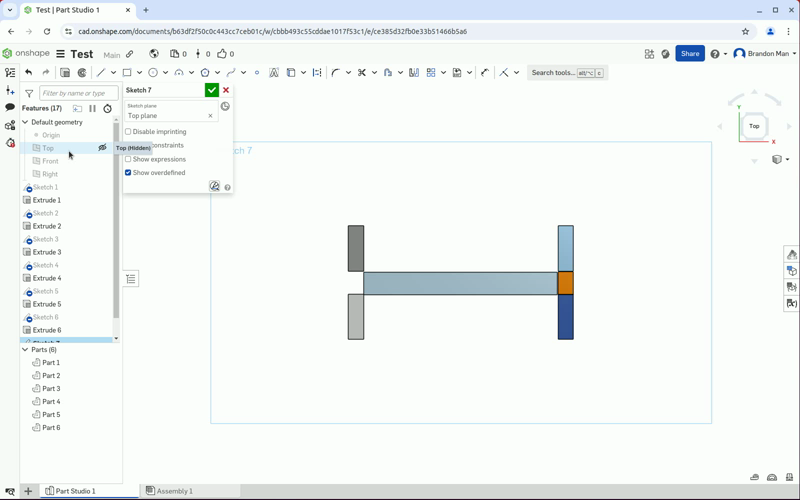
mouse_move(73, 352)
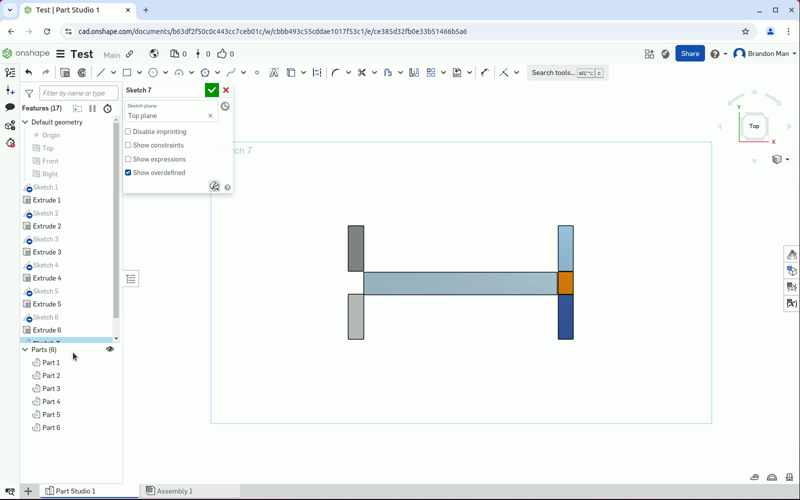
key(y)
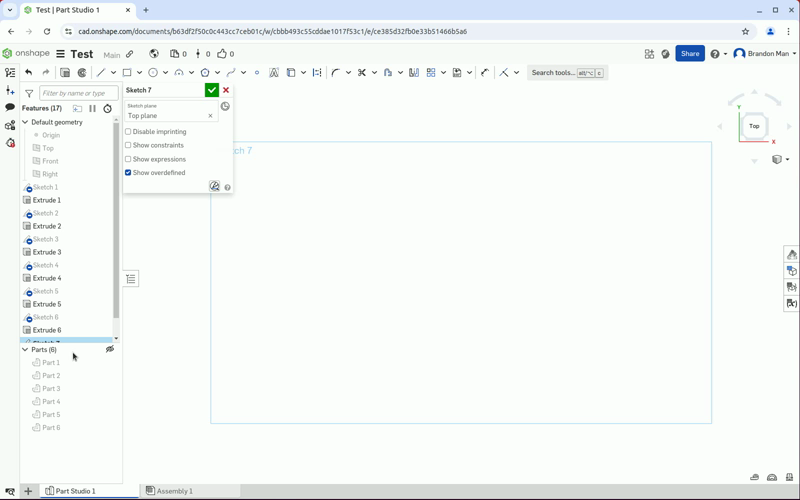
key(l)
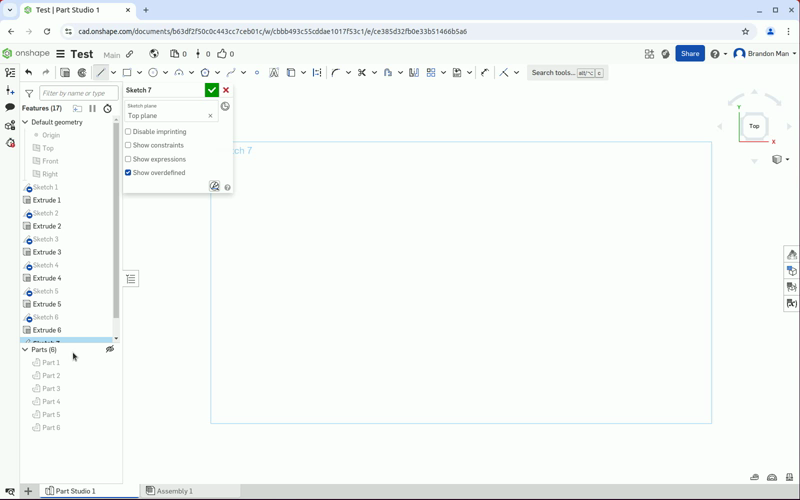
key_down(shift)
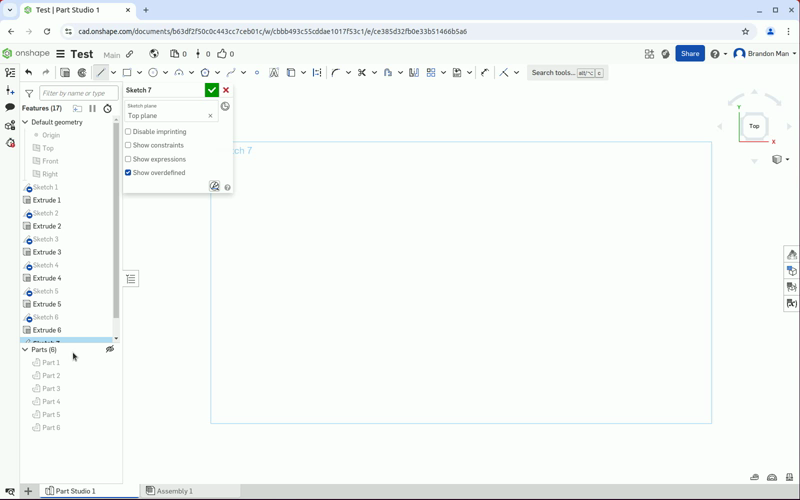
mouse_move(348, 294)
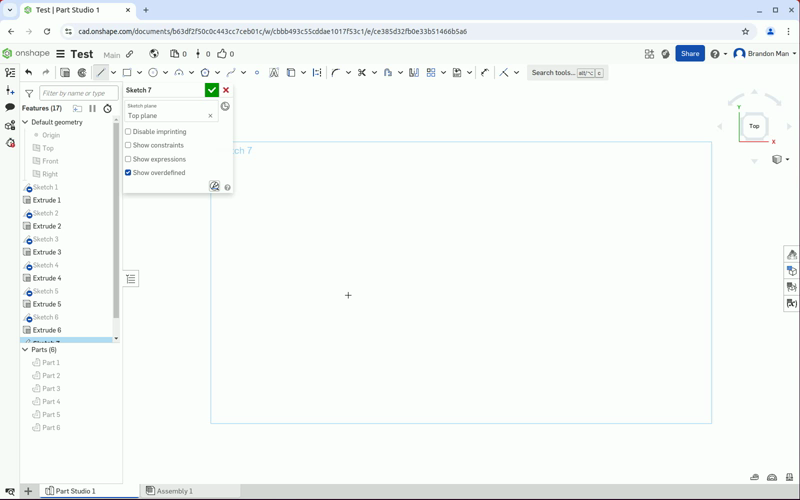
click(348, 294)
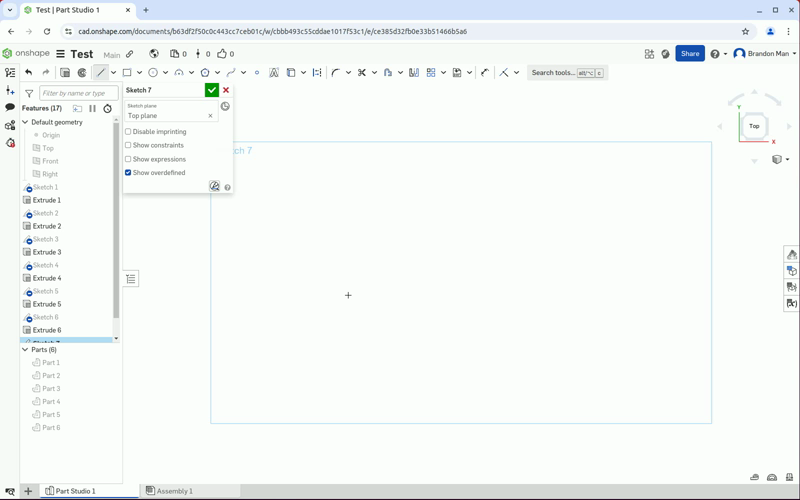
key_up(shift)
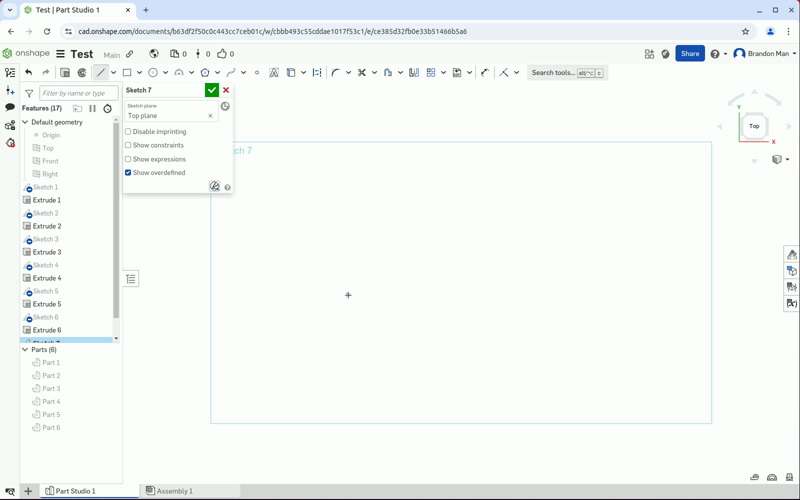
key_down(shift)
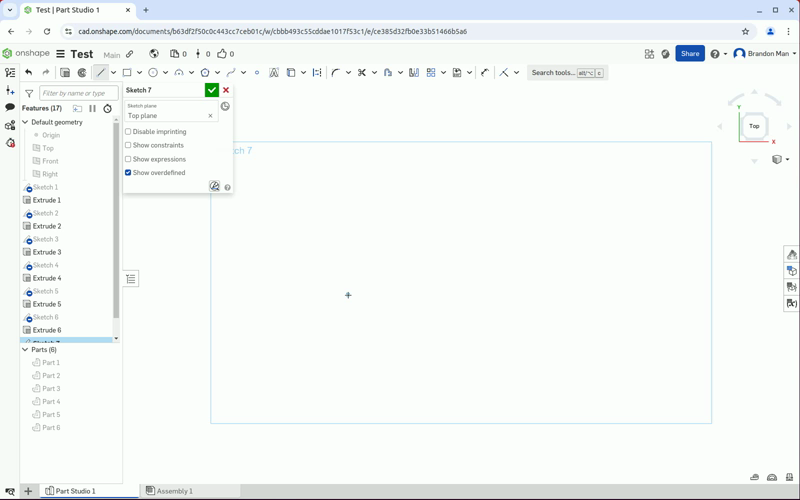
mouse_move(378, 294)
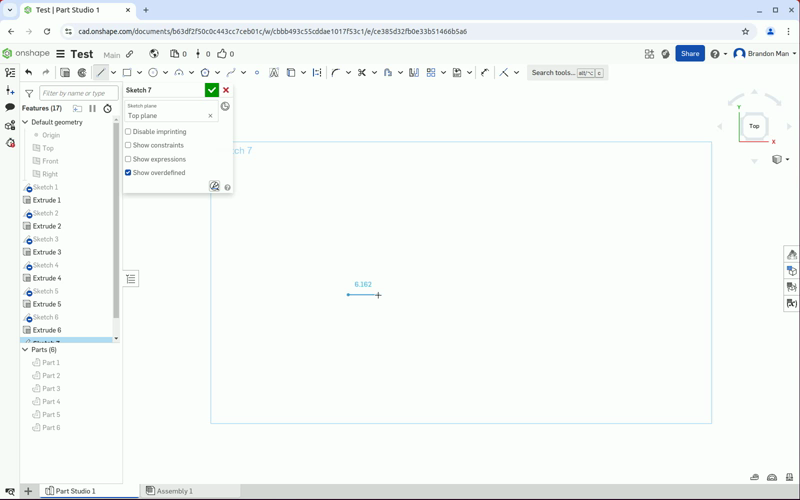
mouse_move(363, 294)
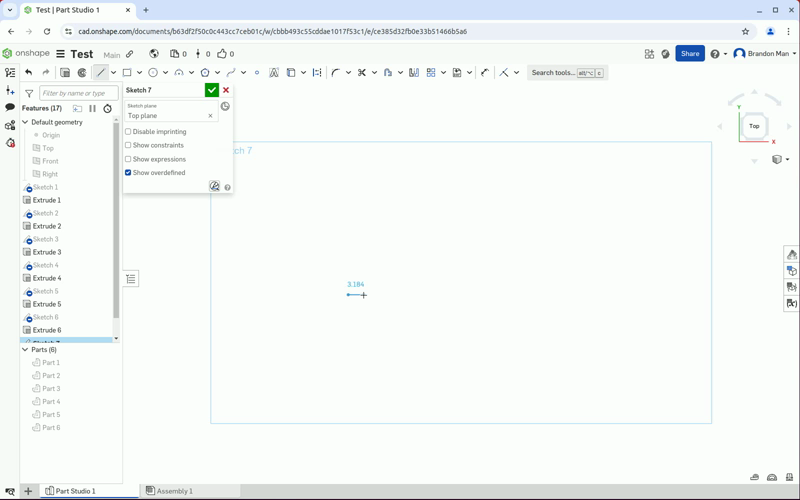
click(363, 294)
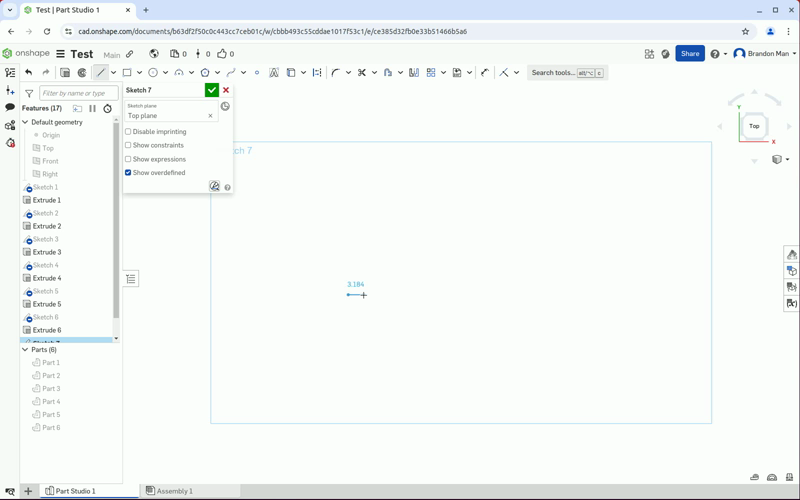
key_up(shift)
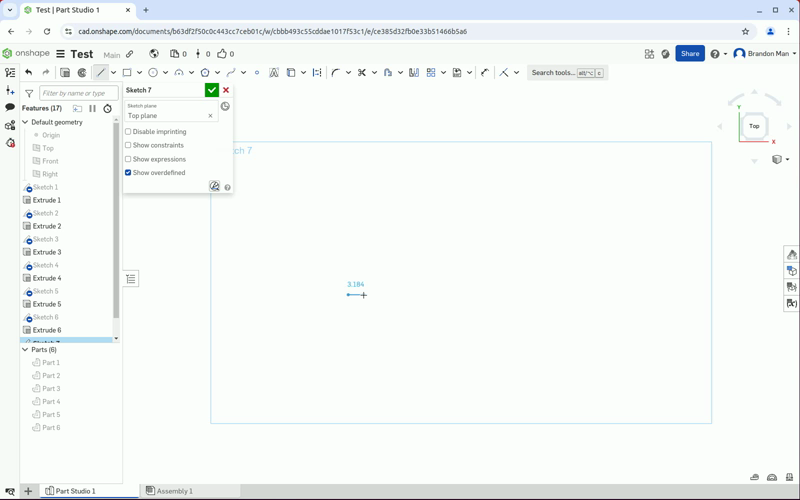
key_down(shift)
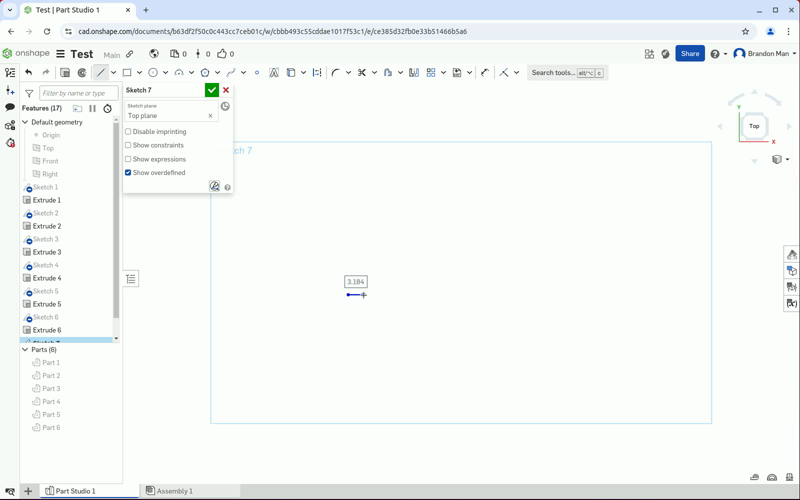
mouse_move(393, 294)
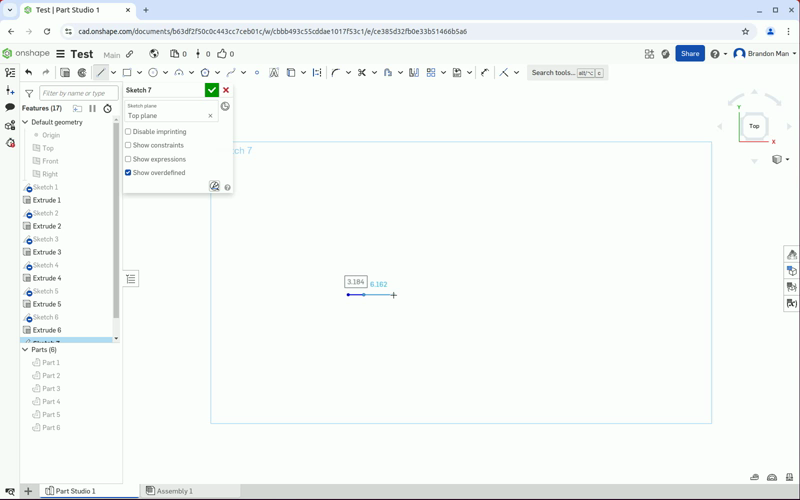
mouse_move(363, 271)
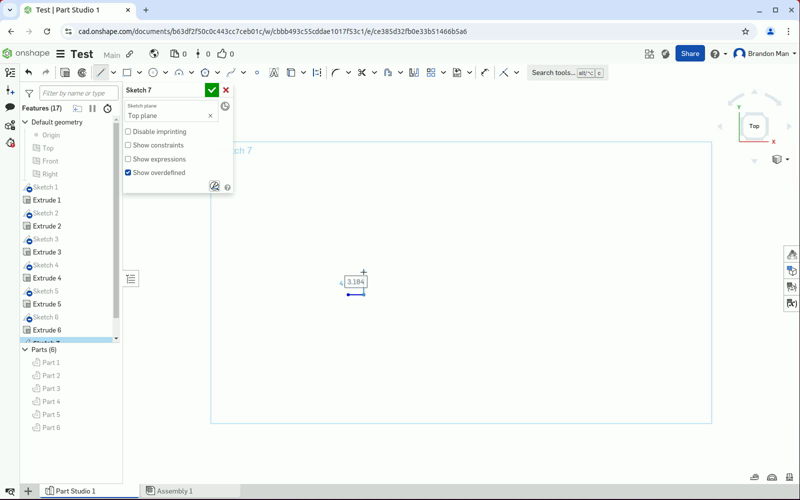
click(363, 271)
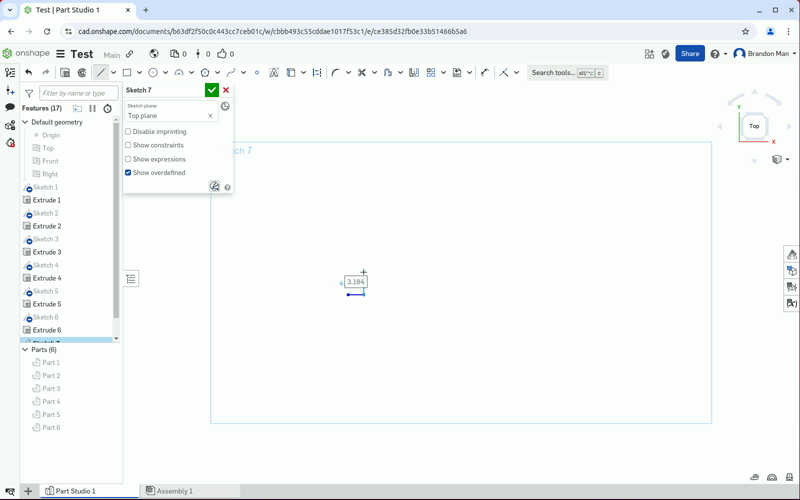
key_up(shift)
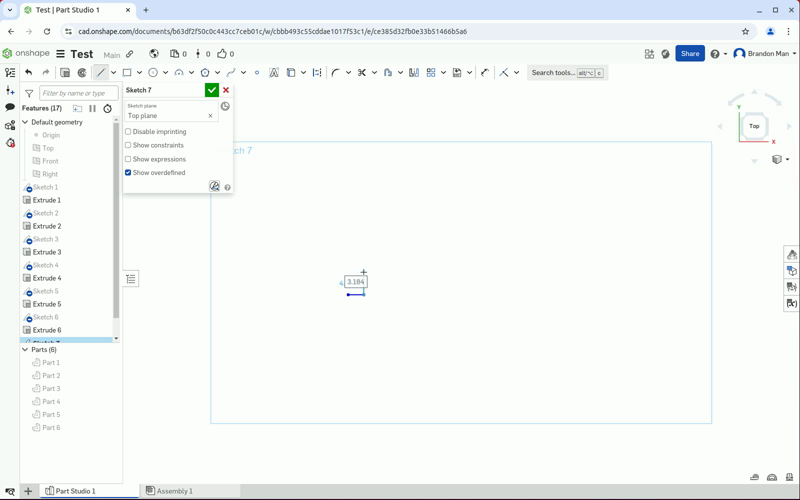
key_down(shift)
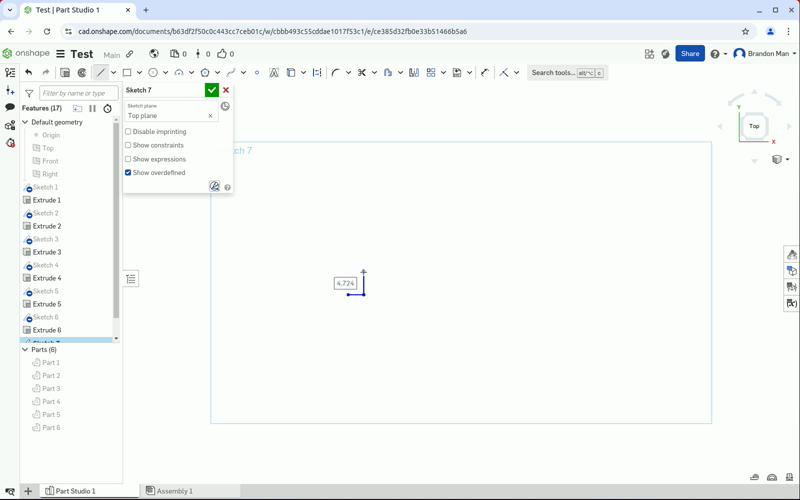
mouse_move(393, 271)
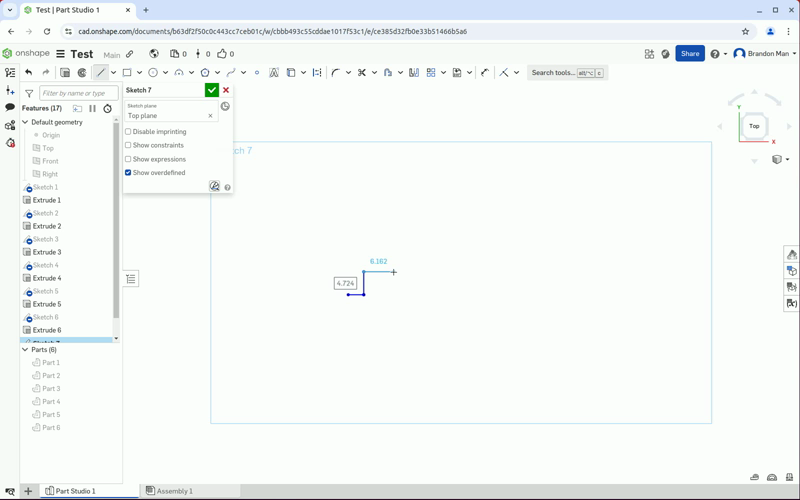
mouse_move(348, 271)
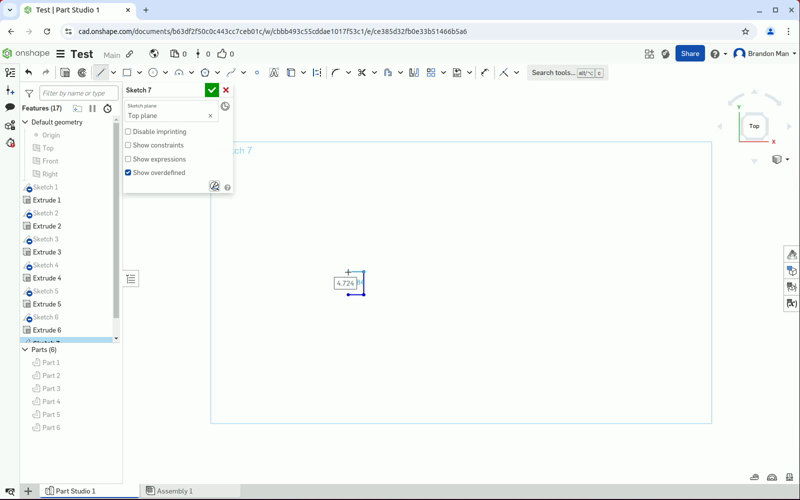
click(348, 271)
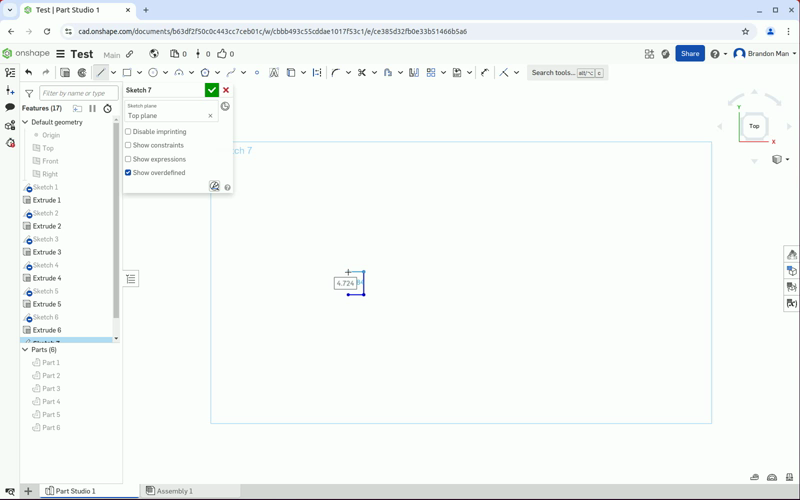
key_up(shift)
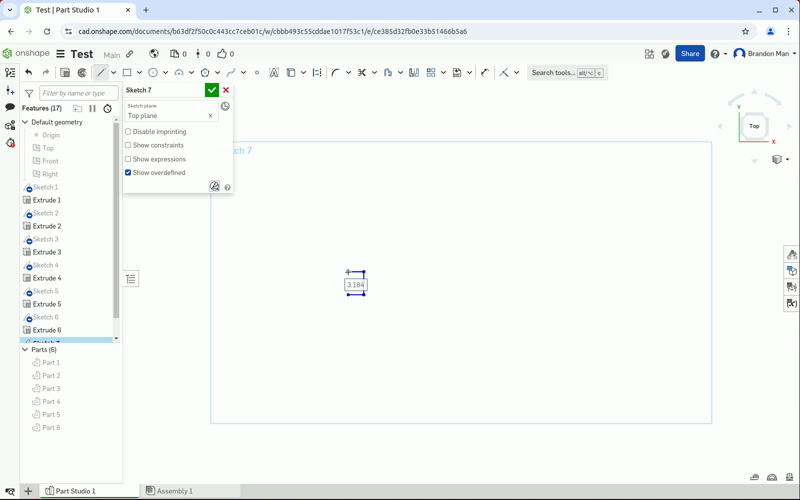
mouse_move(378, 271)
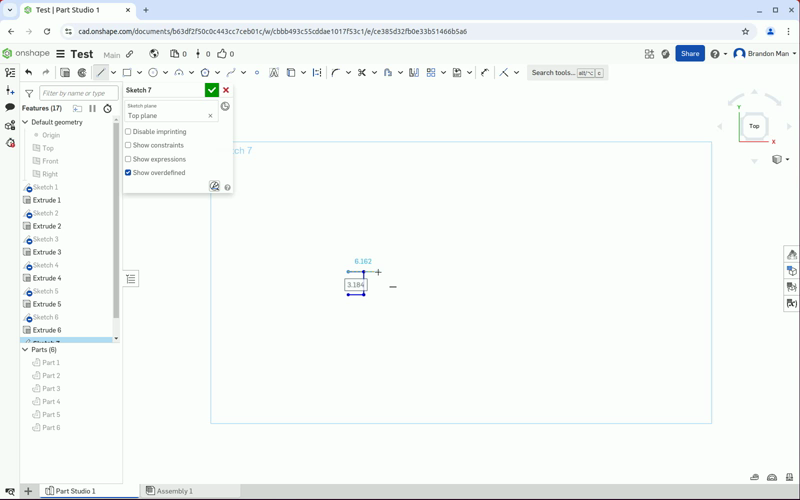
key_down(shift)
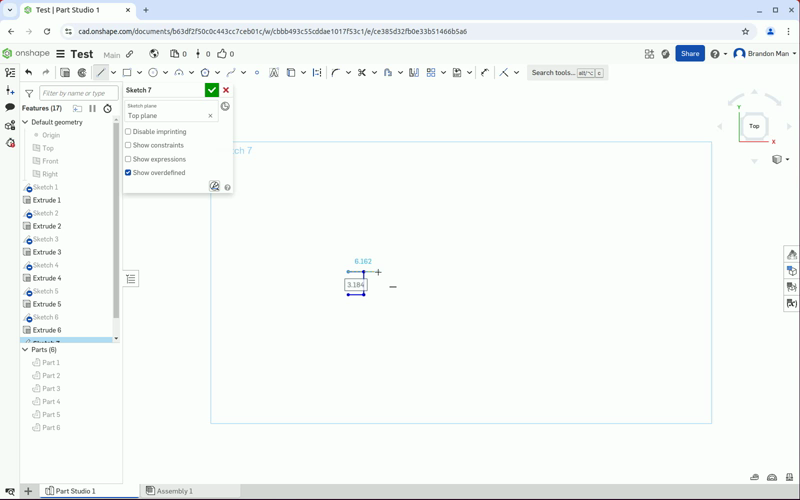
mouse_move(348, 294)
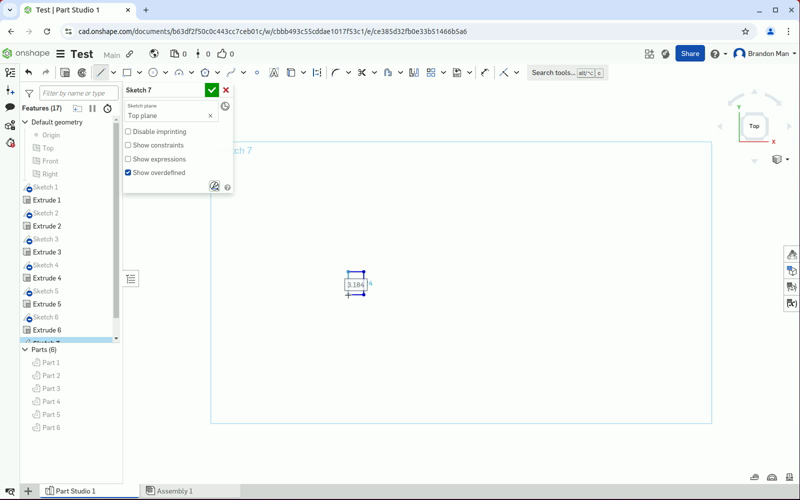
key_up(shift)
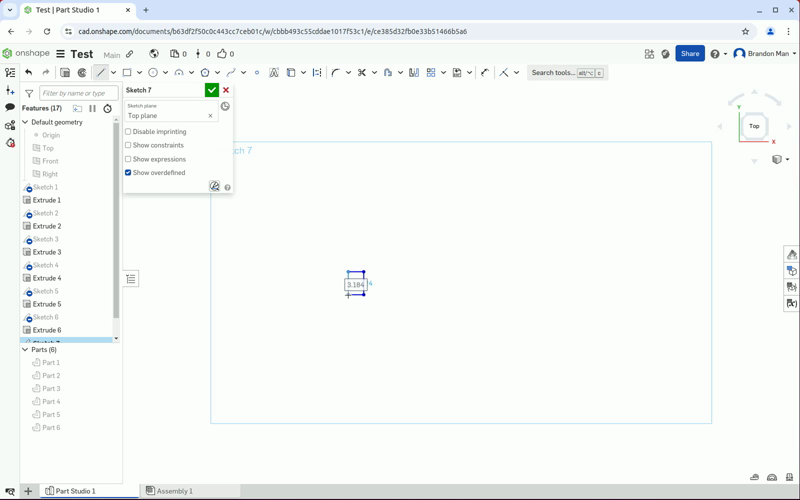
click(348, 294)
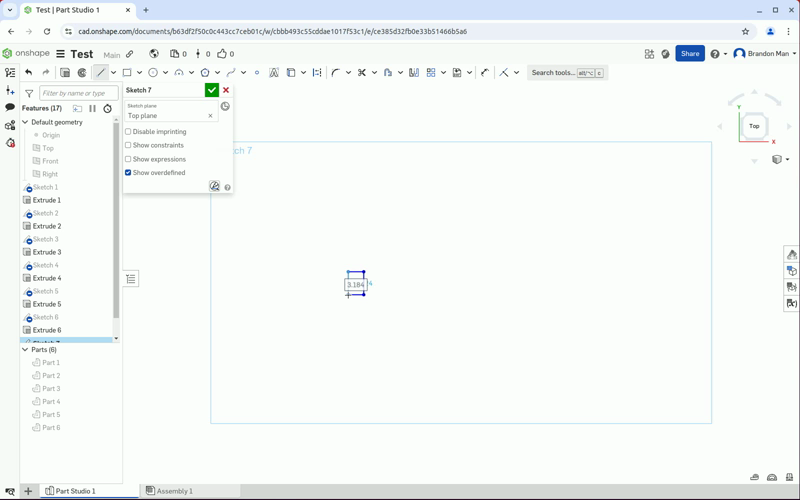
key(esc)
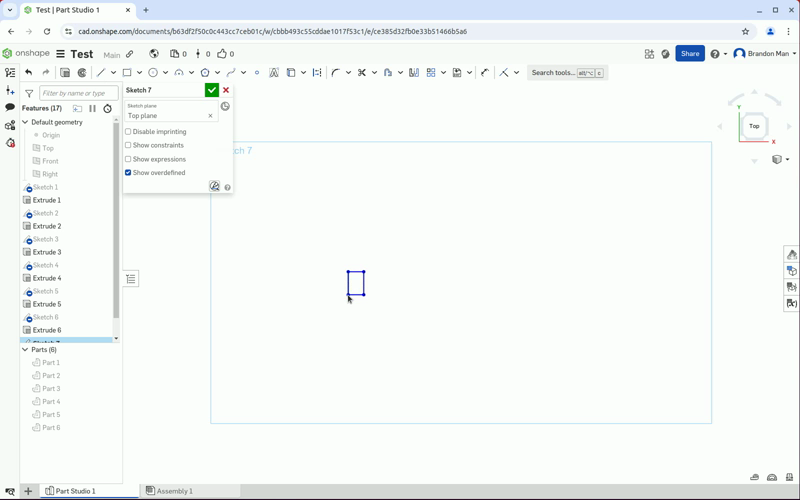
mouse_move(357, 294)
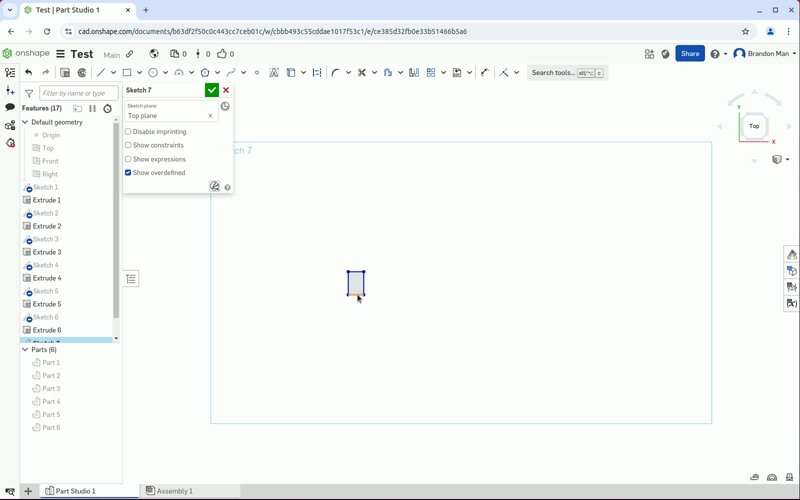
scroll(6)
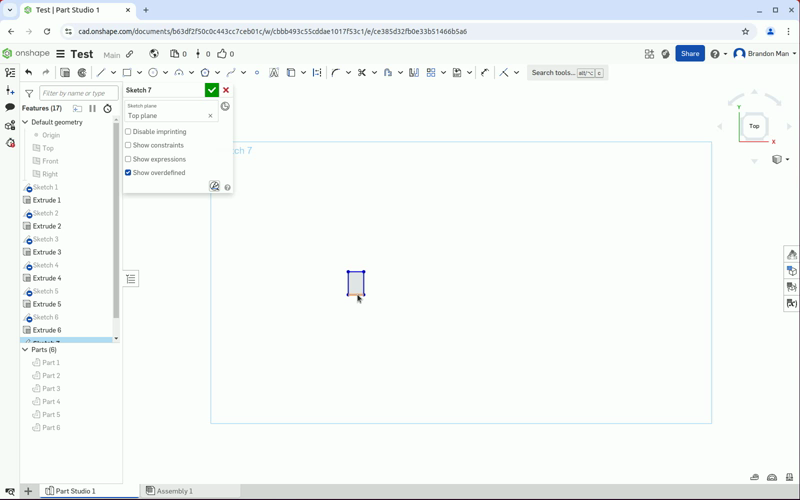
scroll(6)
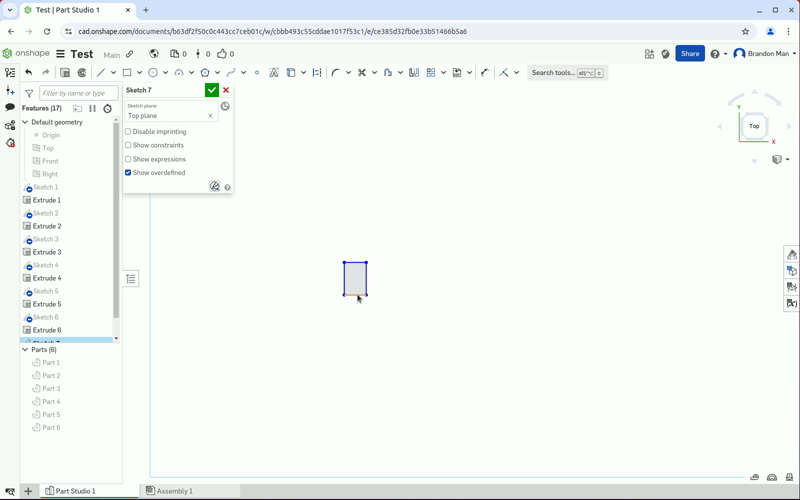
scroll(6)
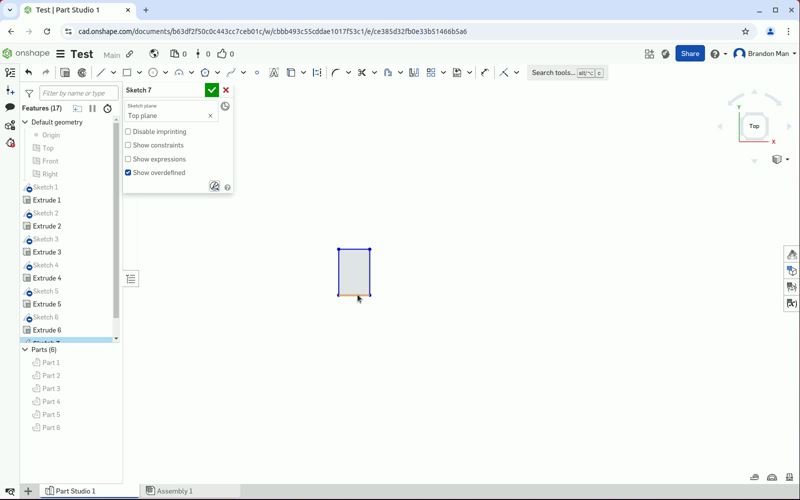
scroll(6)
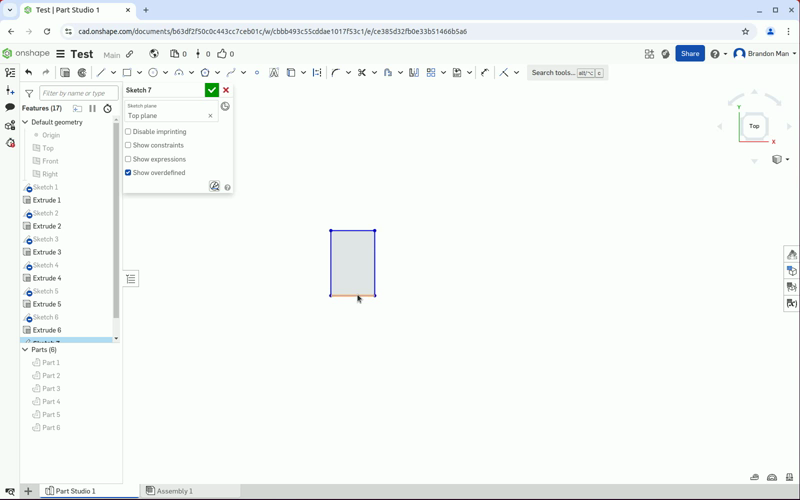
scroll(6)
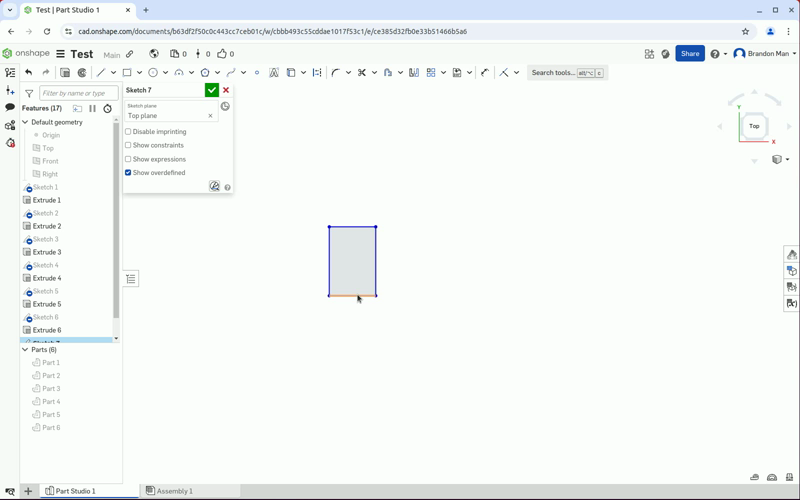
scroll(6)
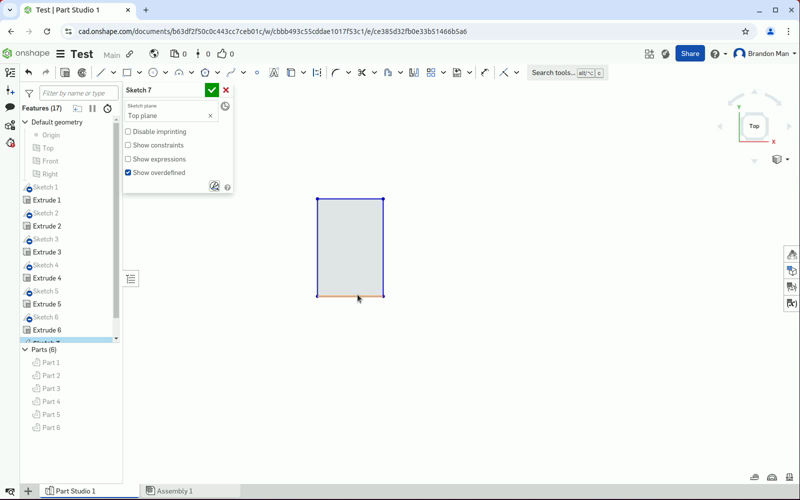
scroll(6)
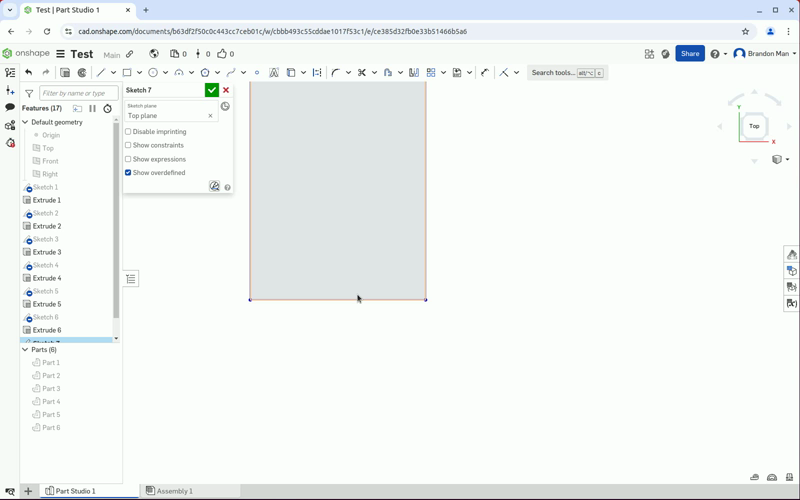
click(357, 294)
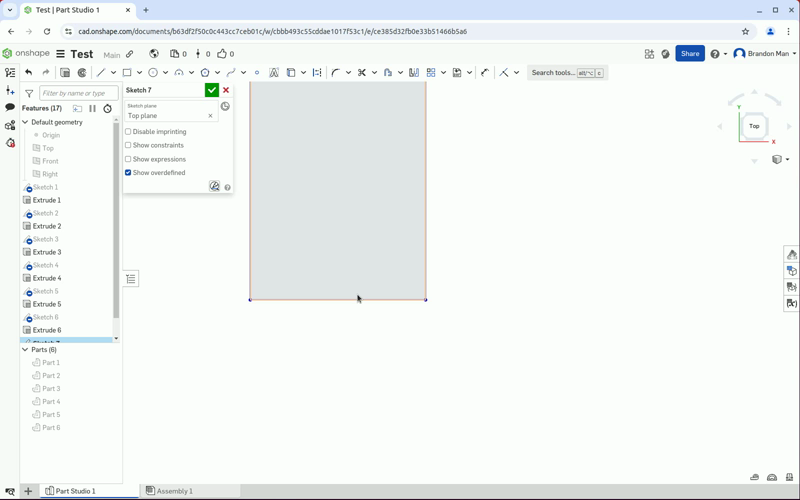
scroll(-6)
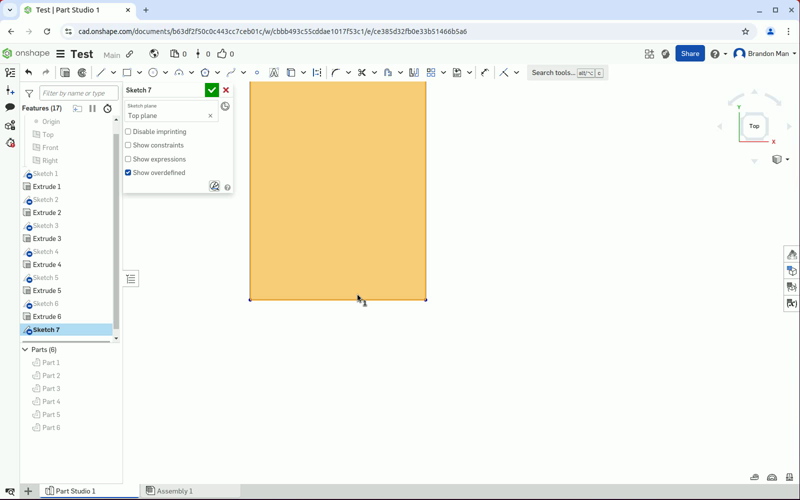
scroll(-6)
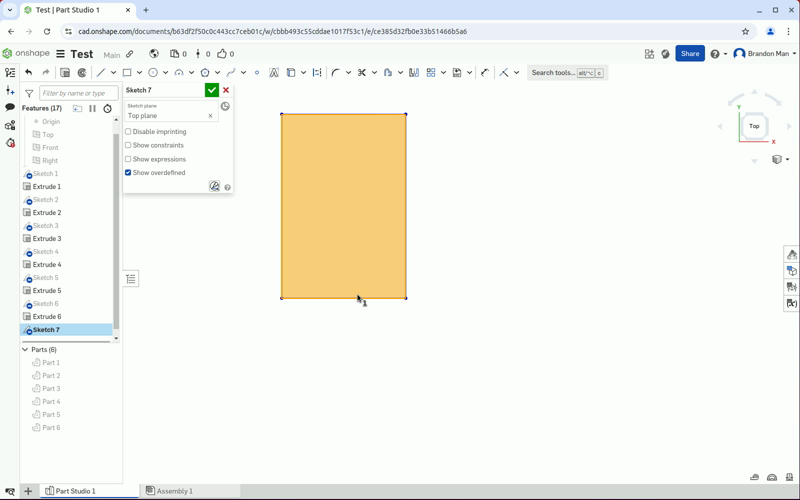
scroll(-6)
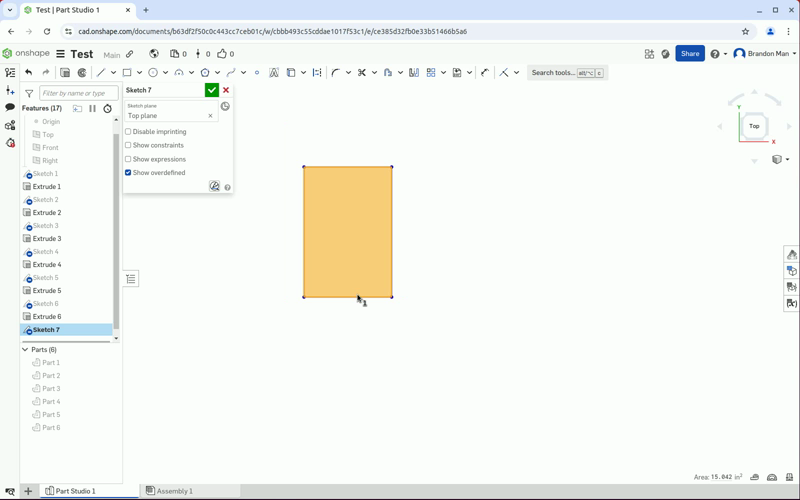
scroll(-6)
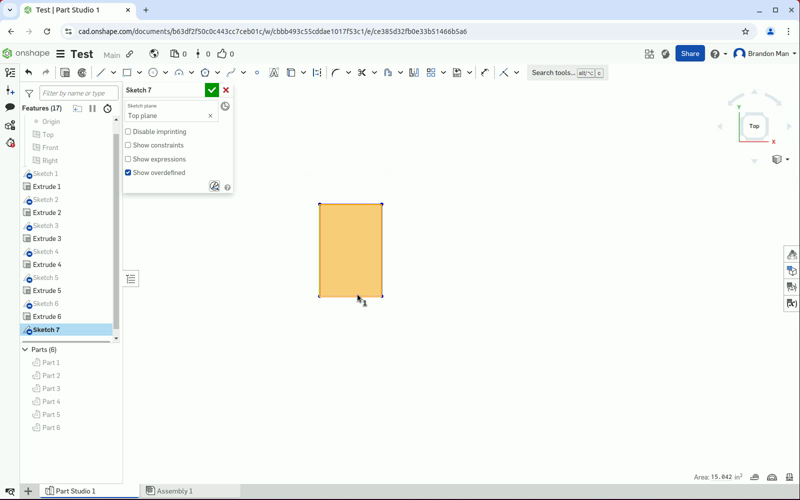
scroll(-6)
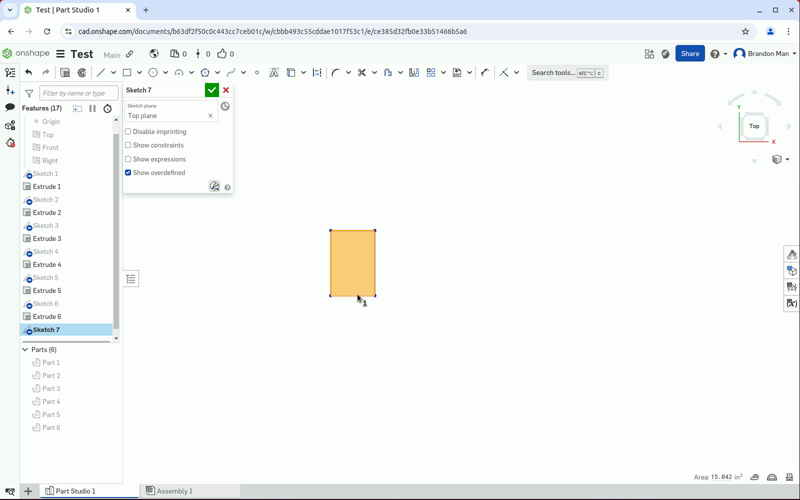
scroll(-6)
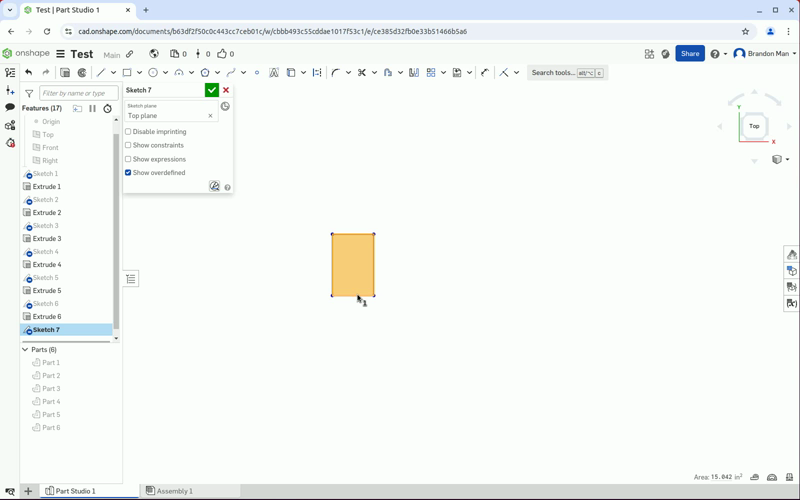
scroll(-6)
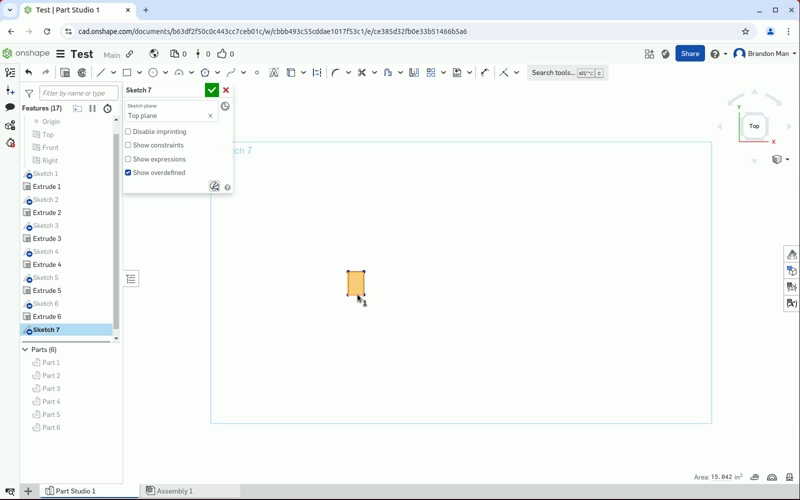
mouse_move(73, 352)
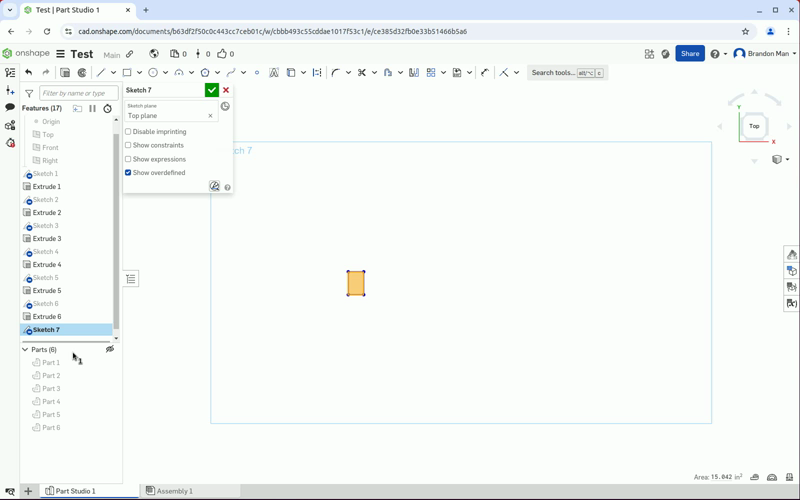
key(shift+y)
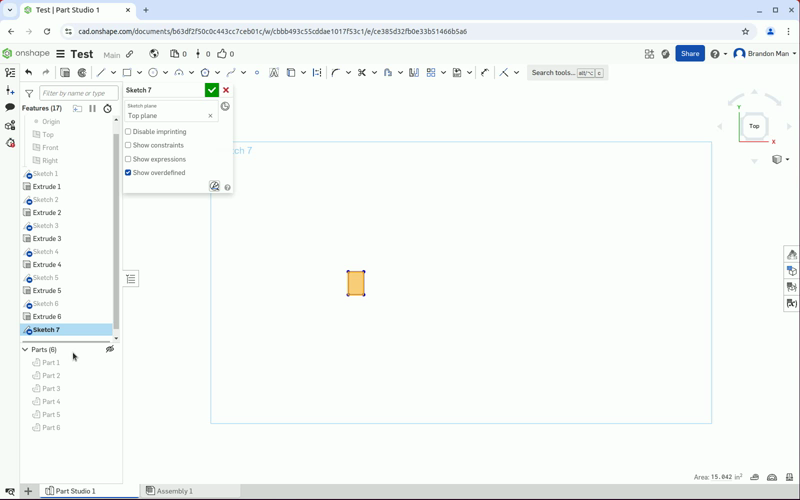
key(shift+e)
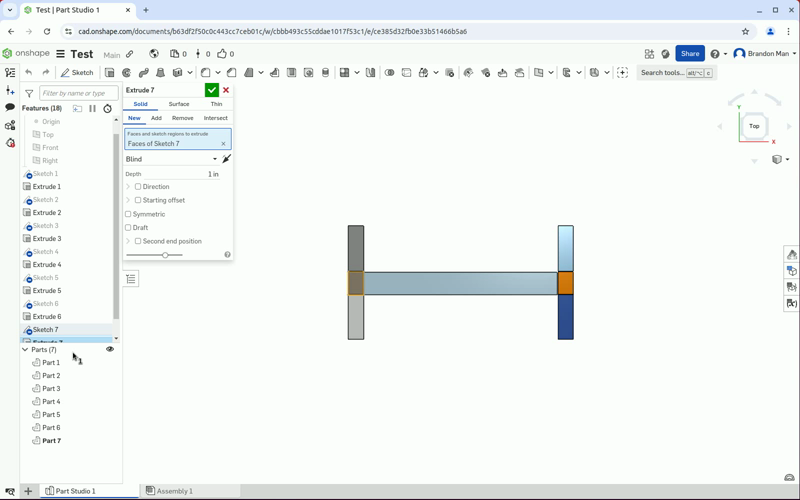
mouse_move(143, 106)
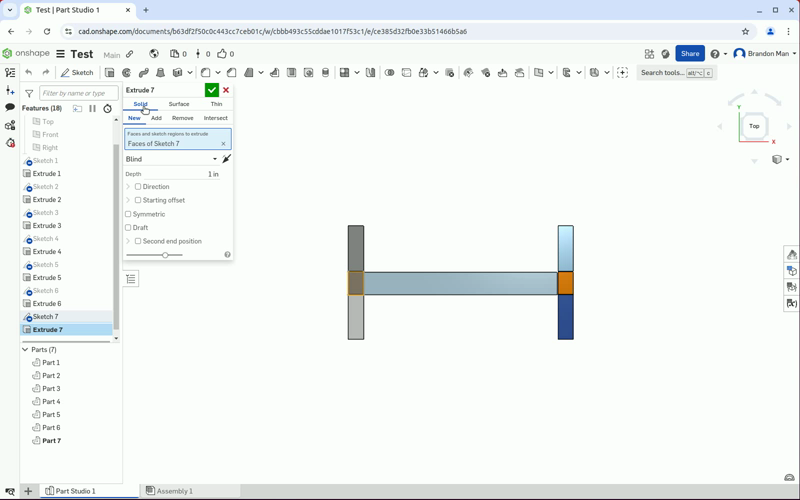
click(143, 106)
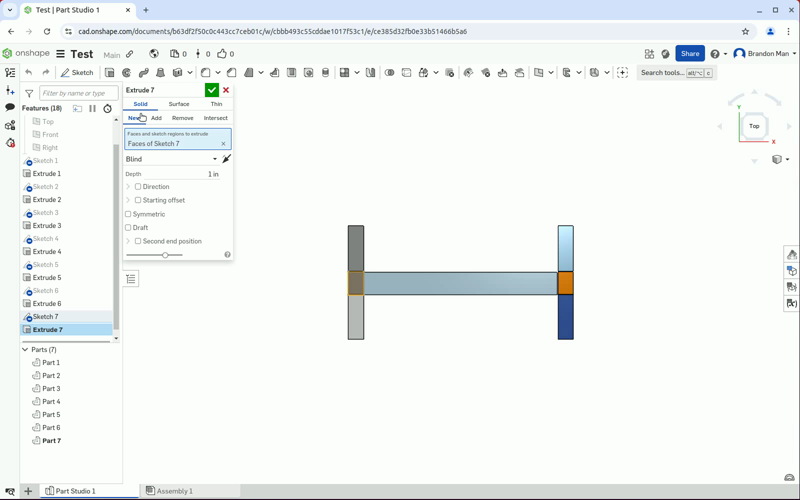
mouse_move(137, 120)
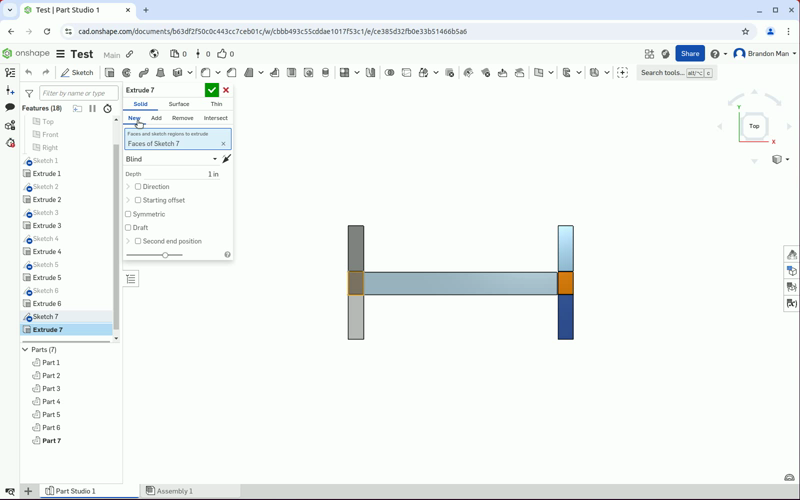
click(137, 120)
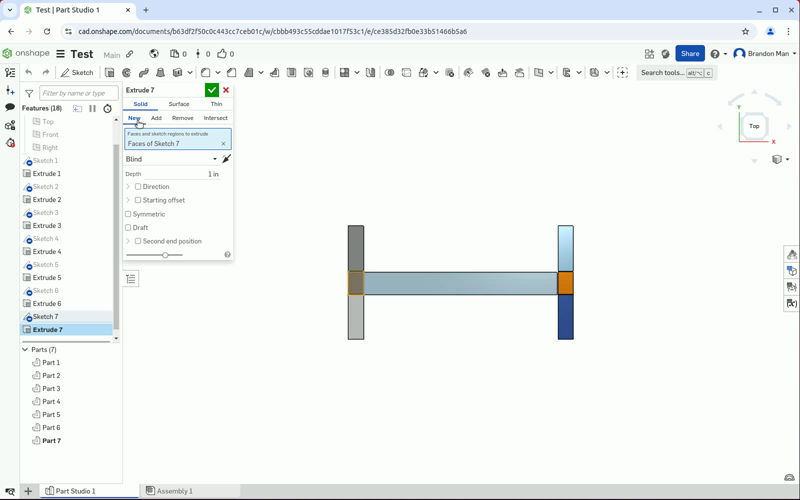
key(tab, 4)
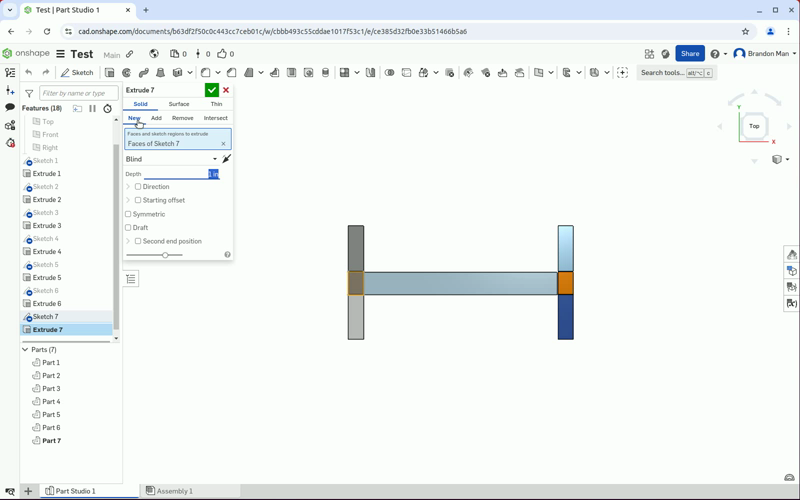
text(3.851)
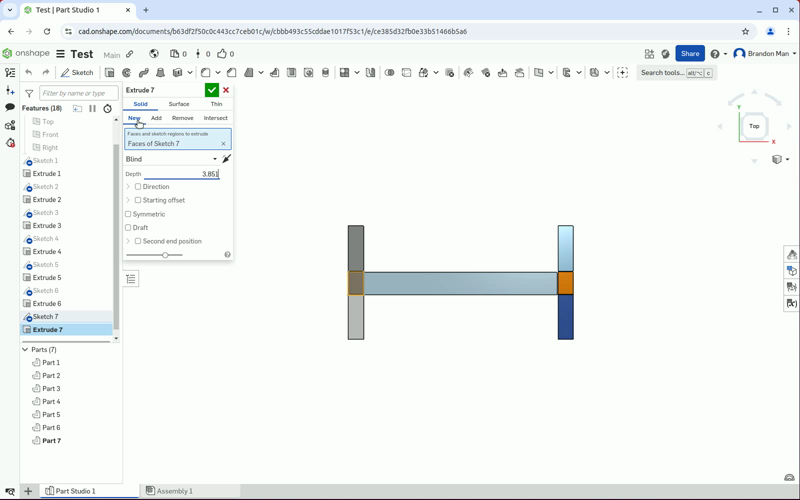
key(enter)
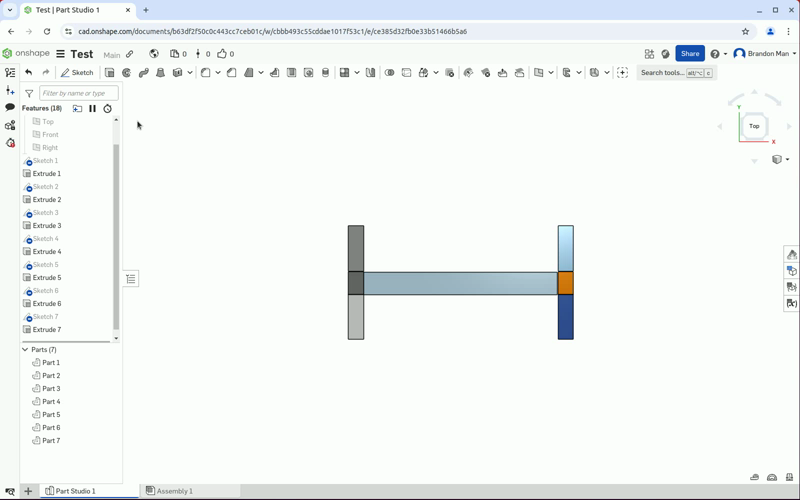
key(shift+h)
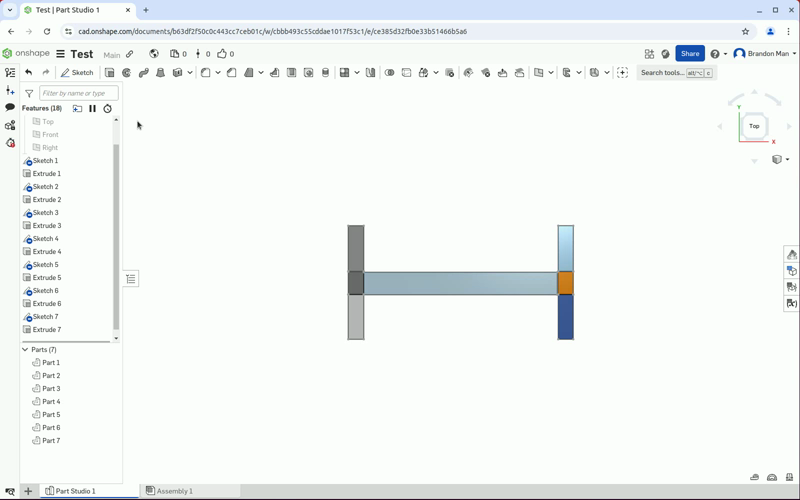
key(shift+h)
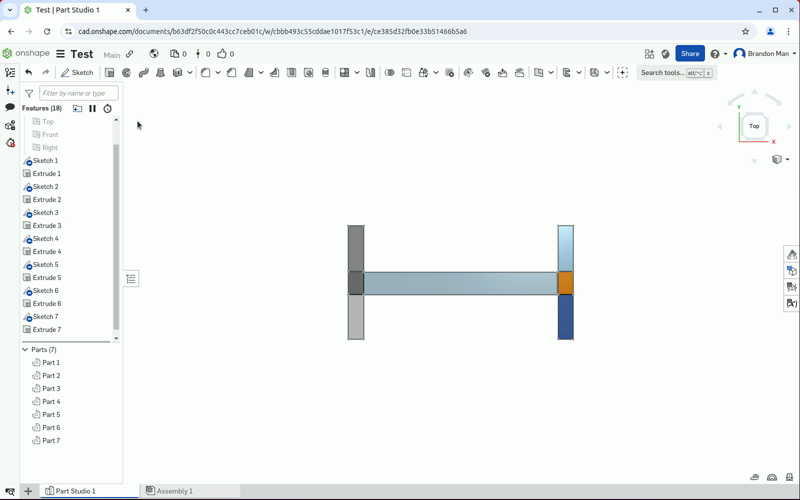
key(shift+7)
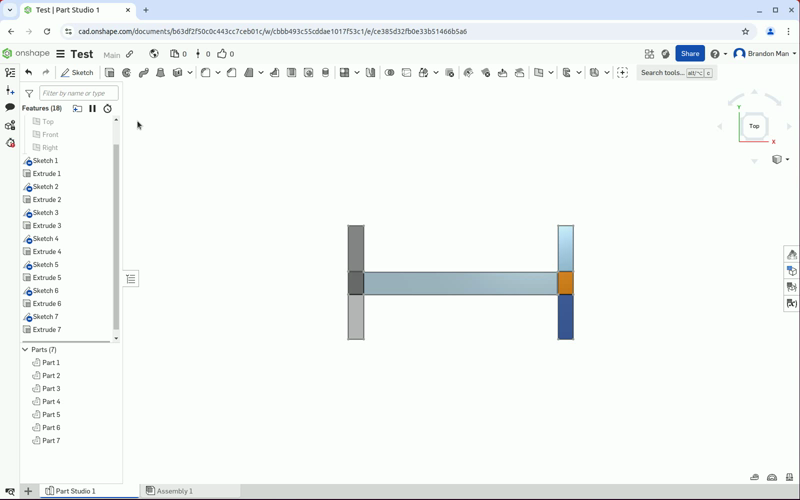
key(up, 3)
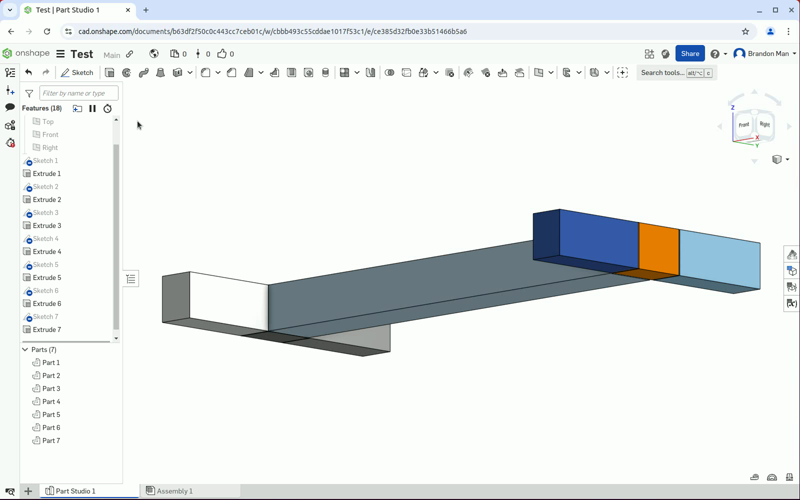
key(left, 3)
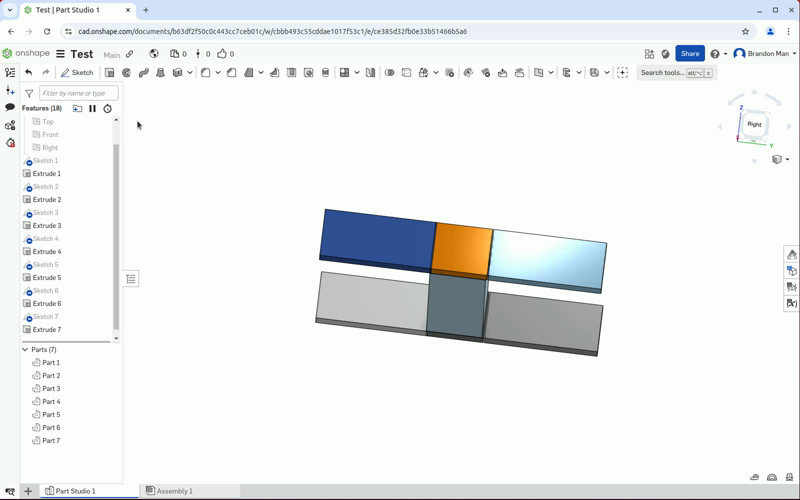
key(right, 3)
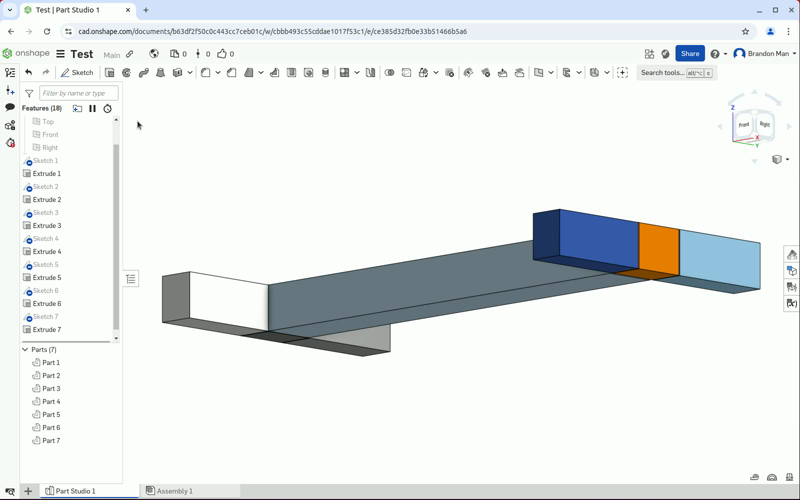
key(down, 3)
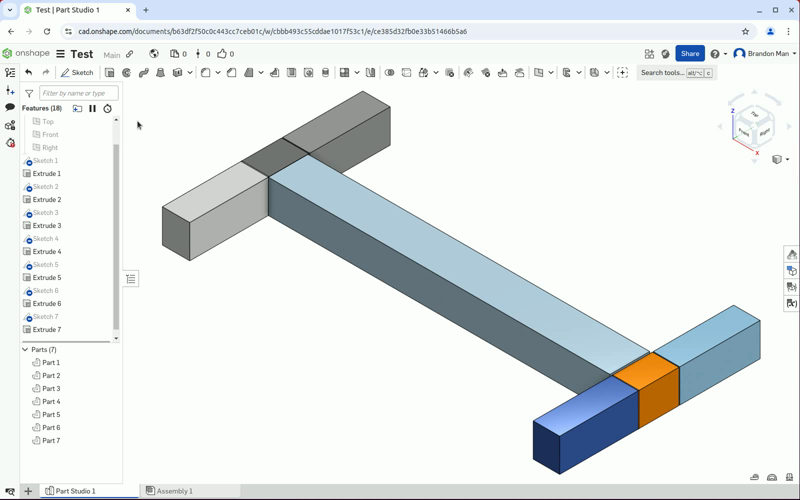
mouse_move(69, 163)
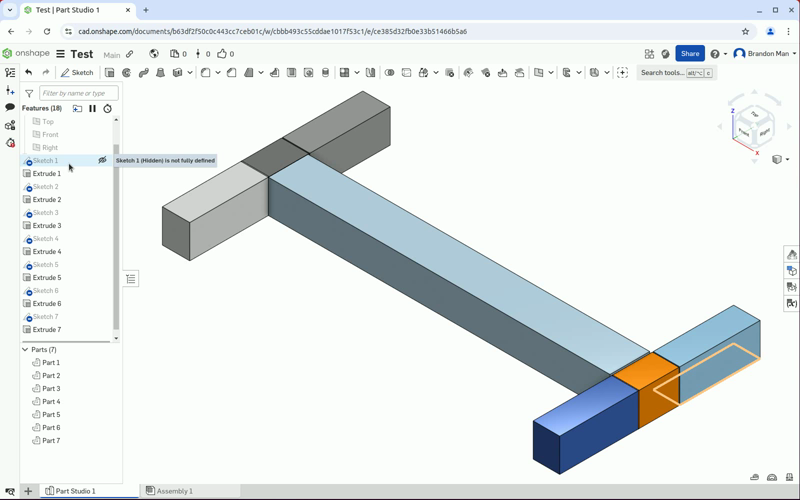
click(69, 163)